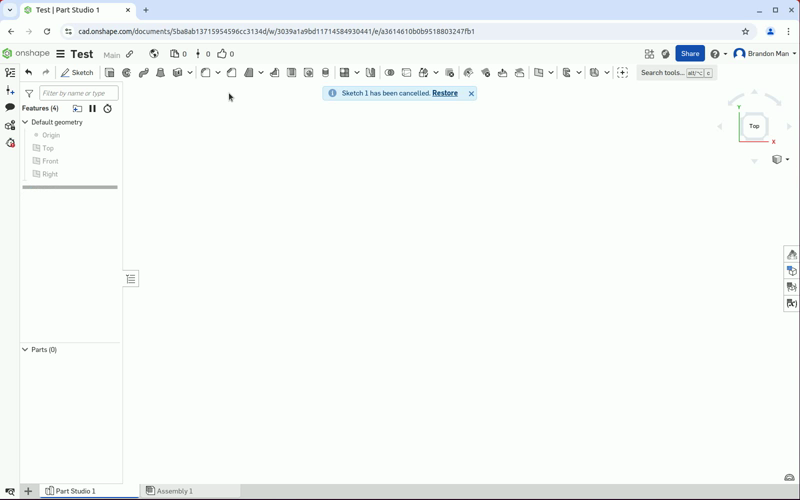
key(shift+h)
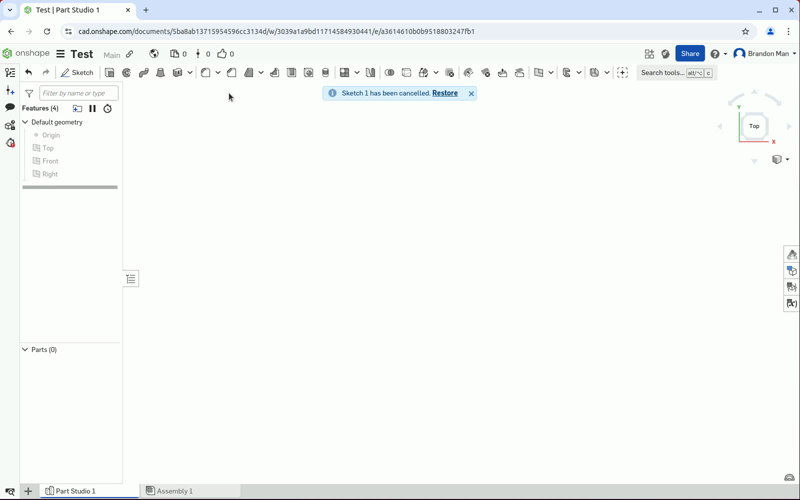
key(shift+s)
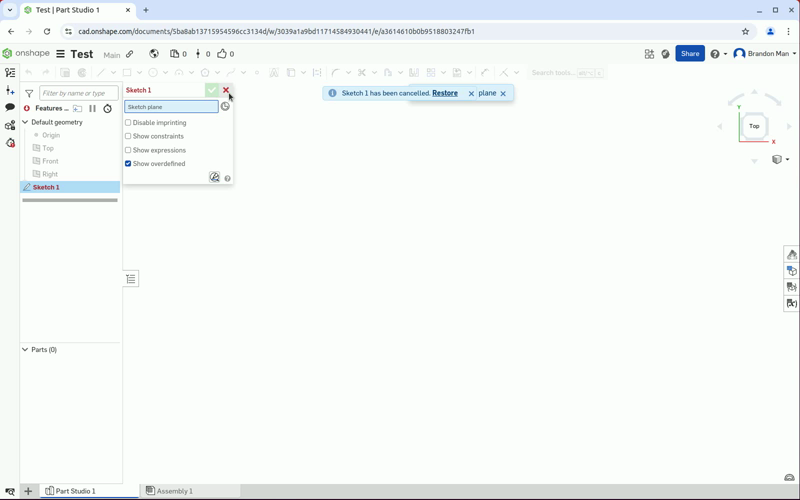
mouse_move(73, 150)
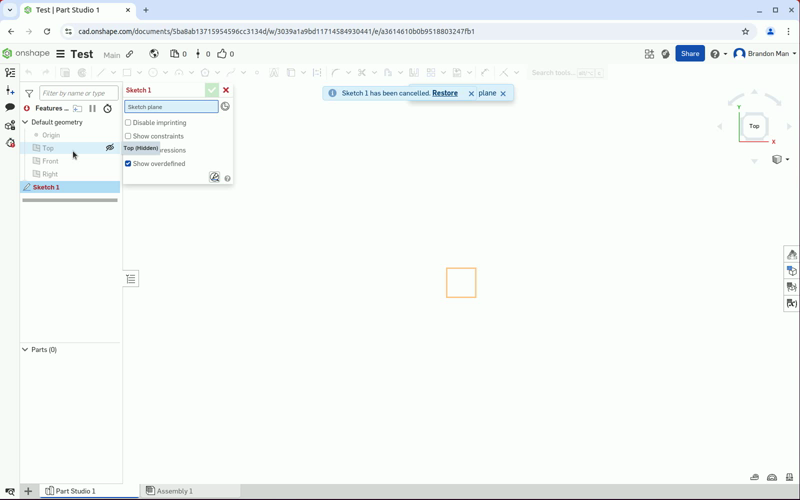
click(73, 150)
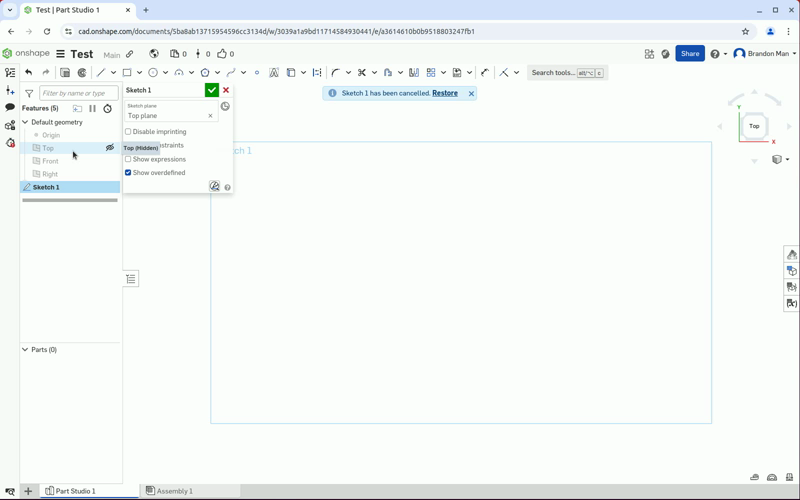
mouse_move(73, 352)
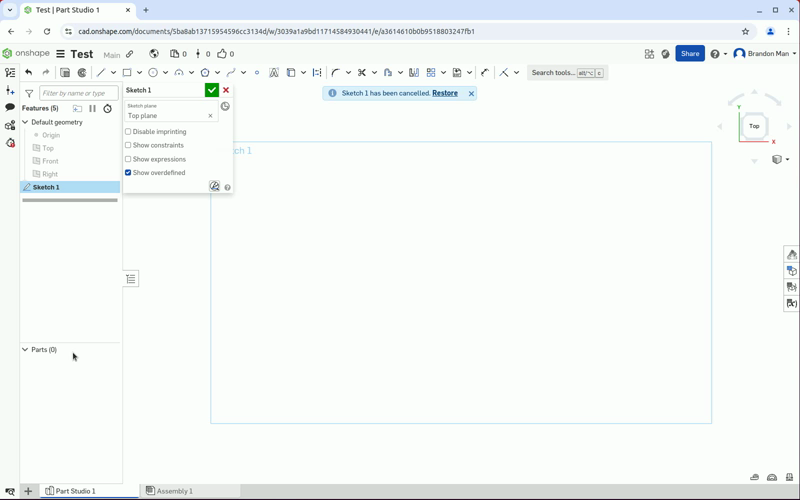
key(y)
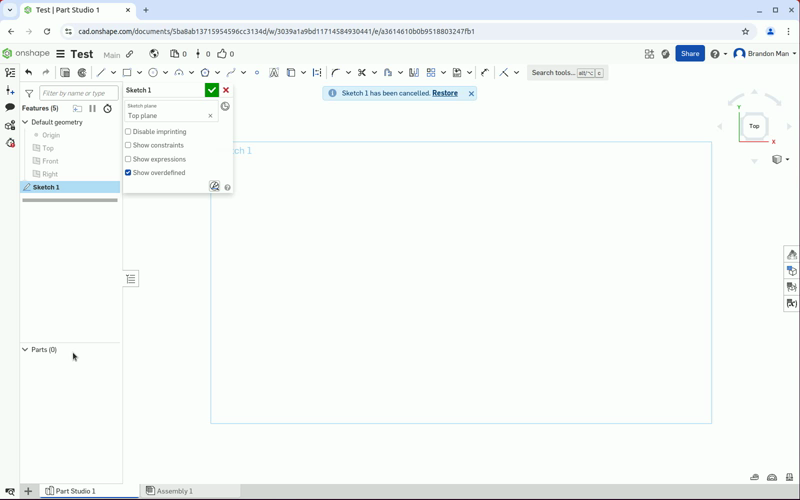
key(l)
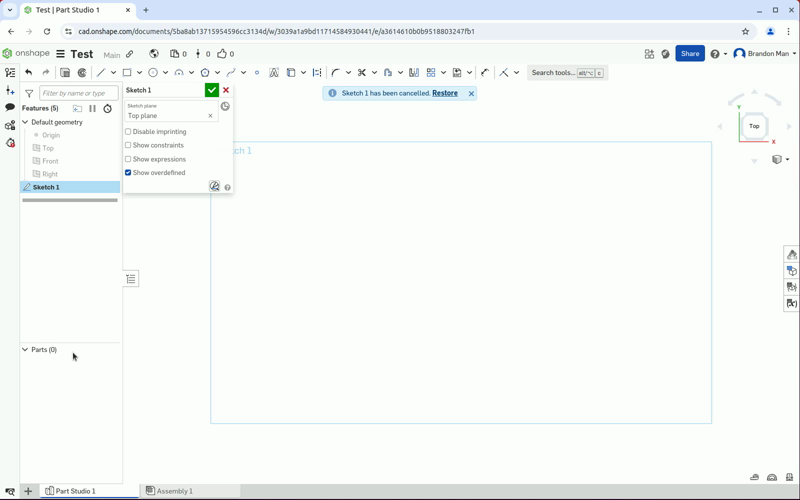
key_down(shift)
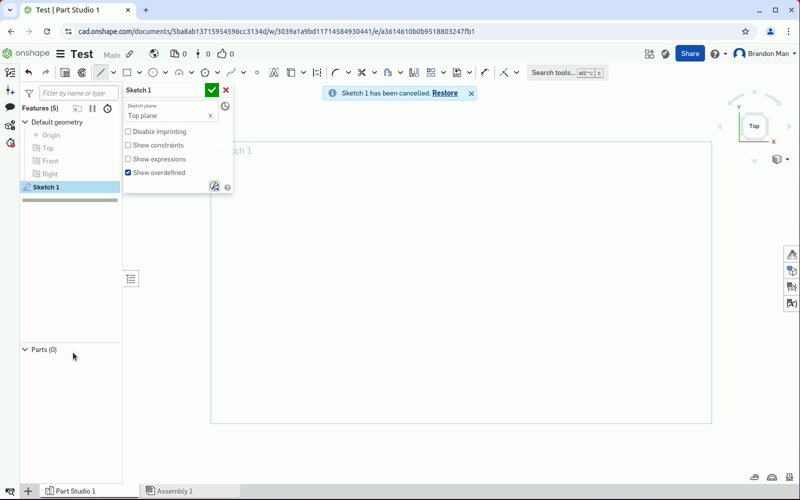
mouse_move(348, 234)
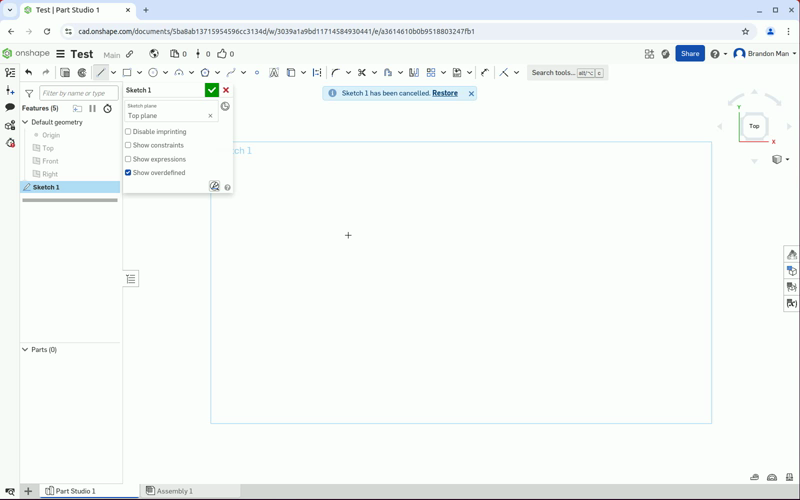
click(348, 234)
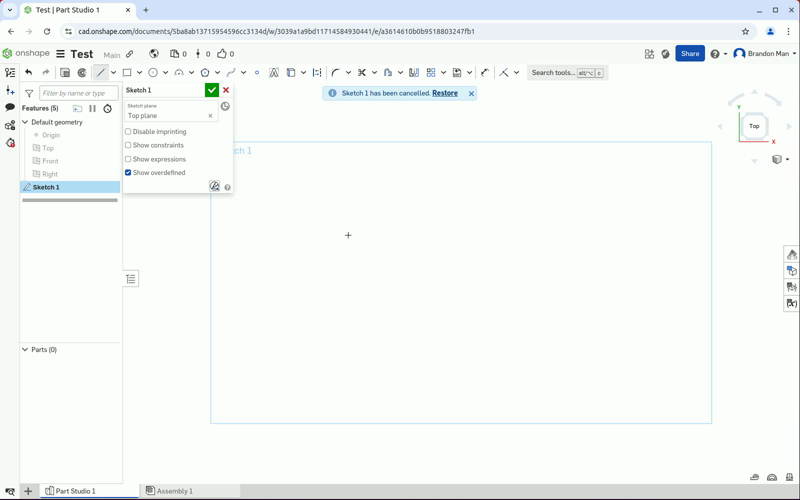
key_up(shift)
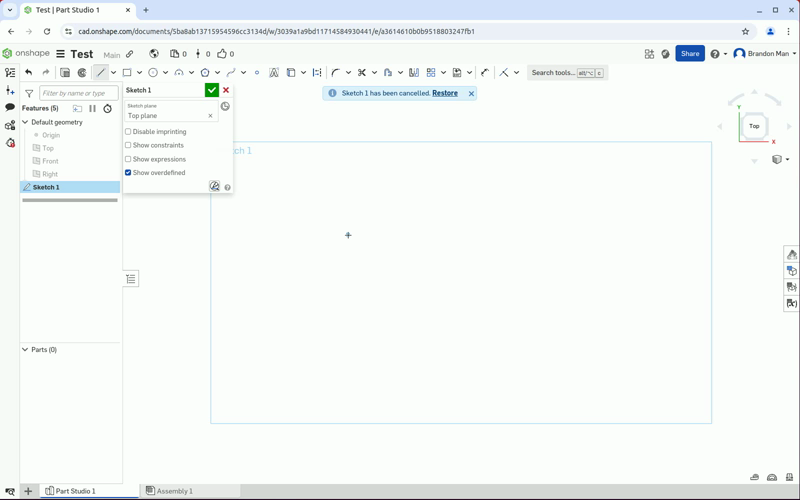
key_down(shift)
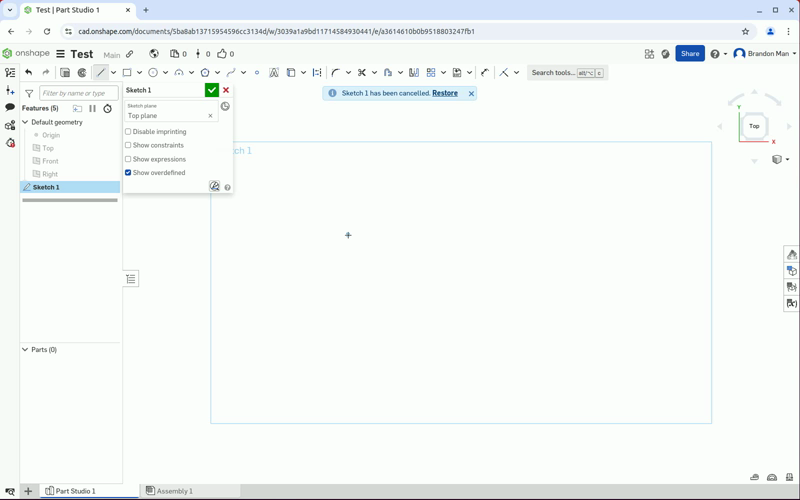
mouse_move(378, 234)
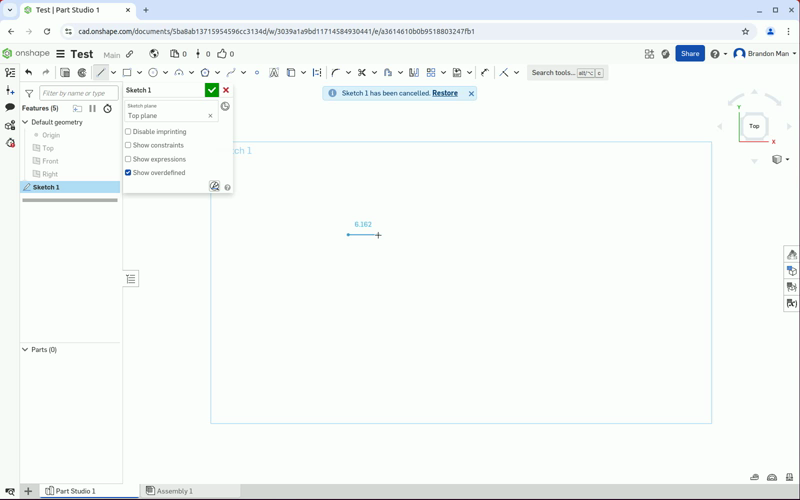
mouse_move(355, 234)
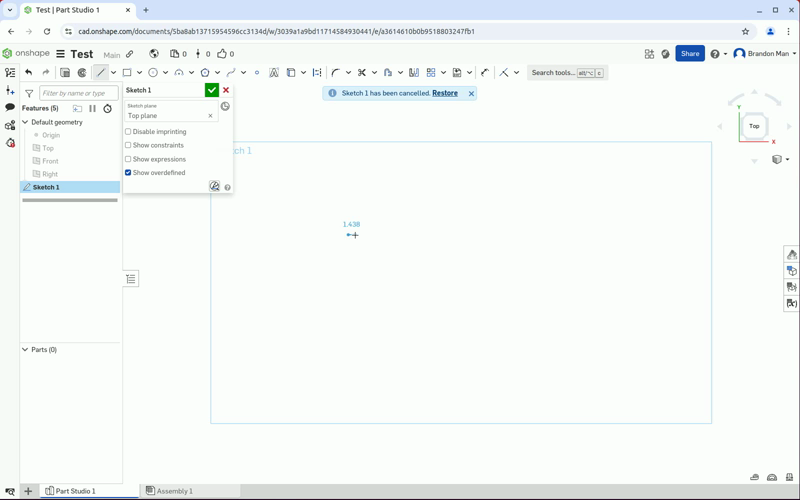
scroll(6)
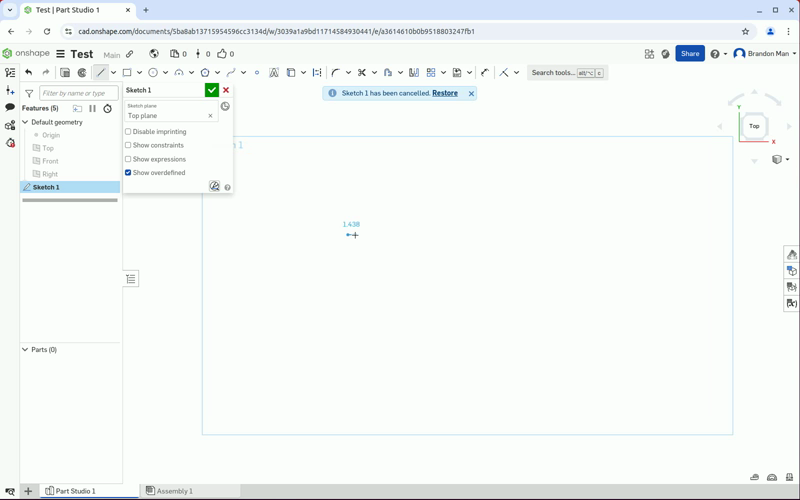
scroll(6)
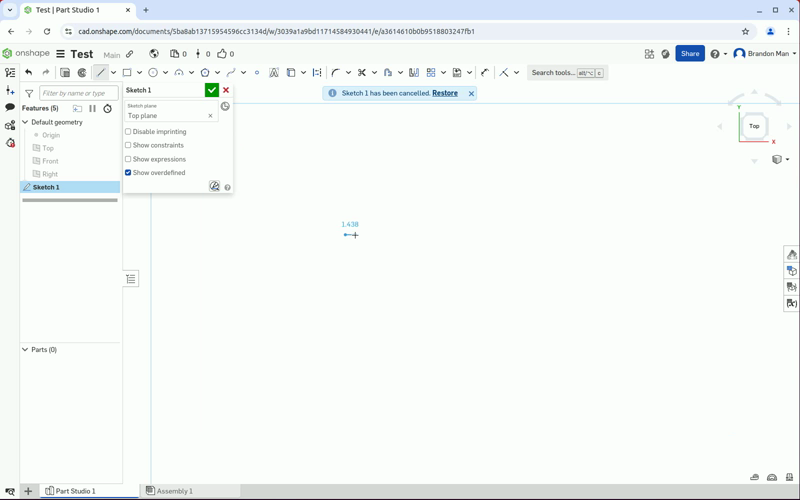
scroll(6)
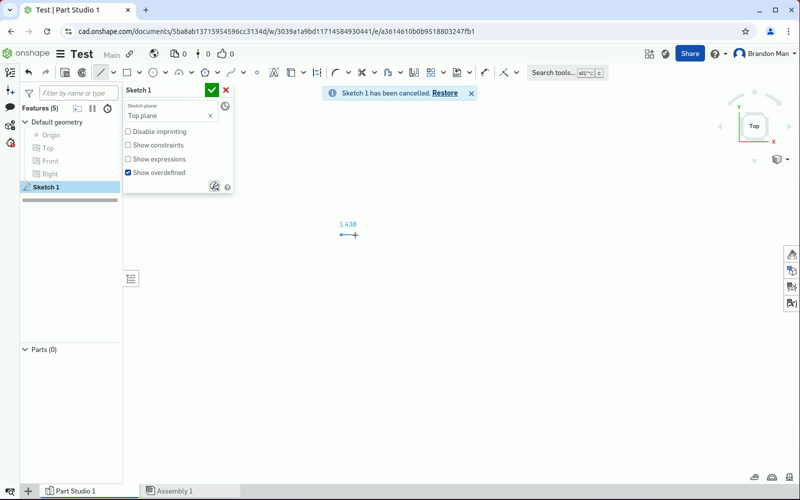
scroll(6)
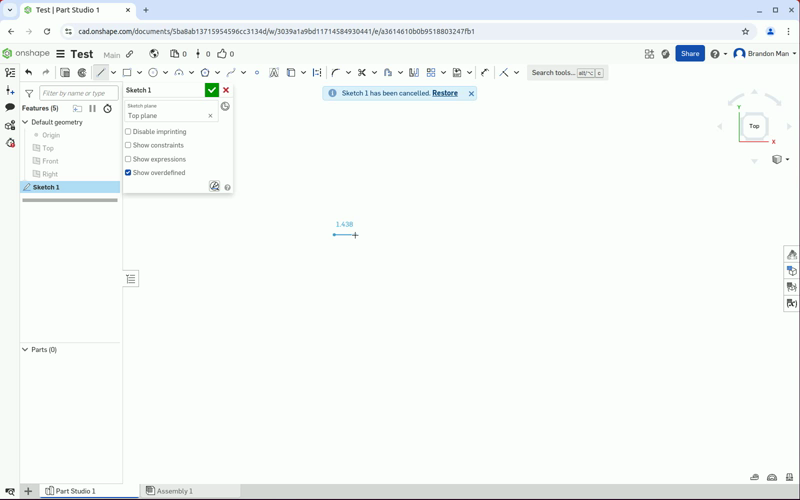
scroll(6)
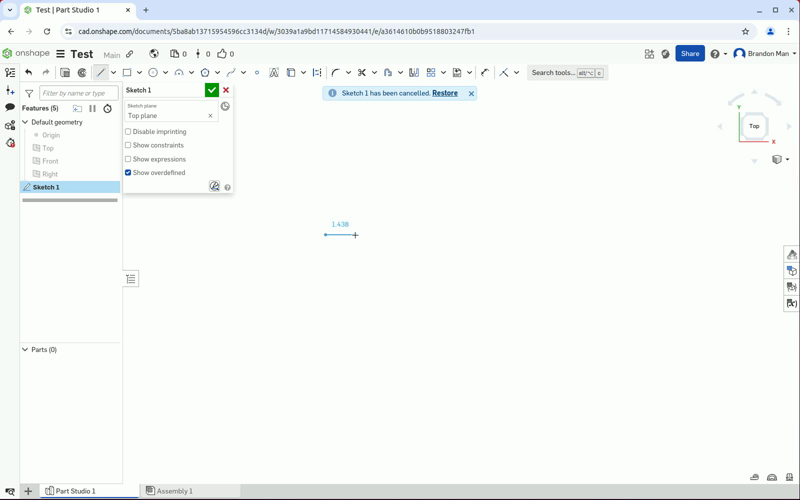
scroll(6)
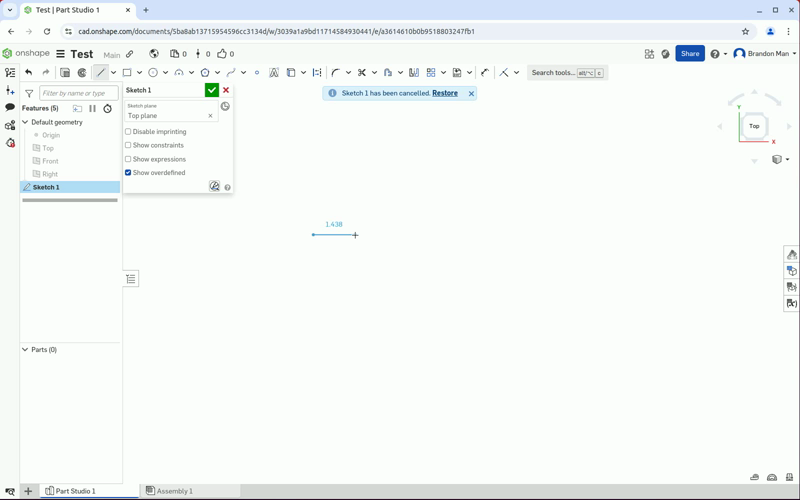
scroll(6)
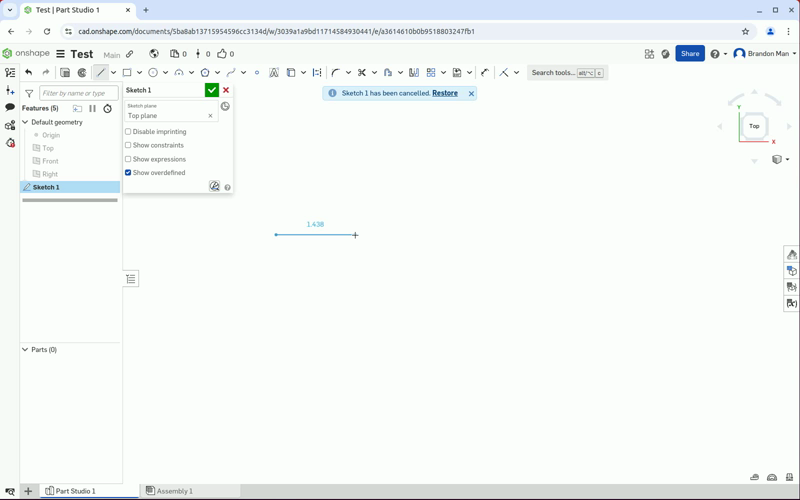
click(355, 234)
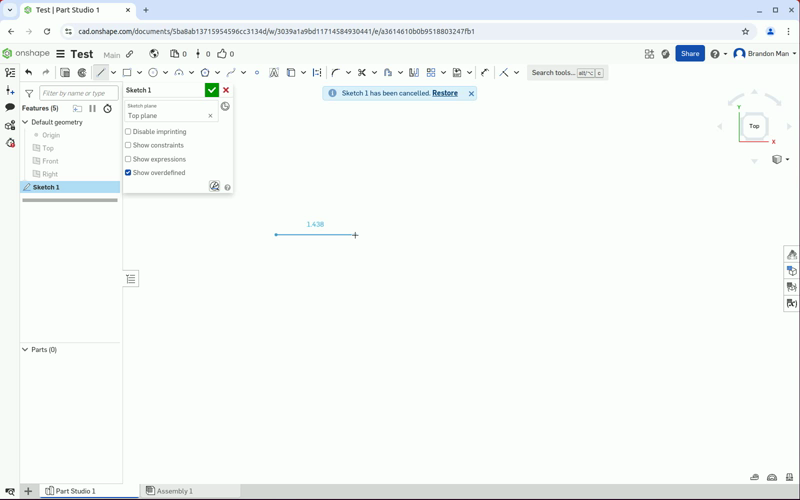
scroll(-6)
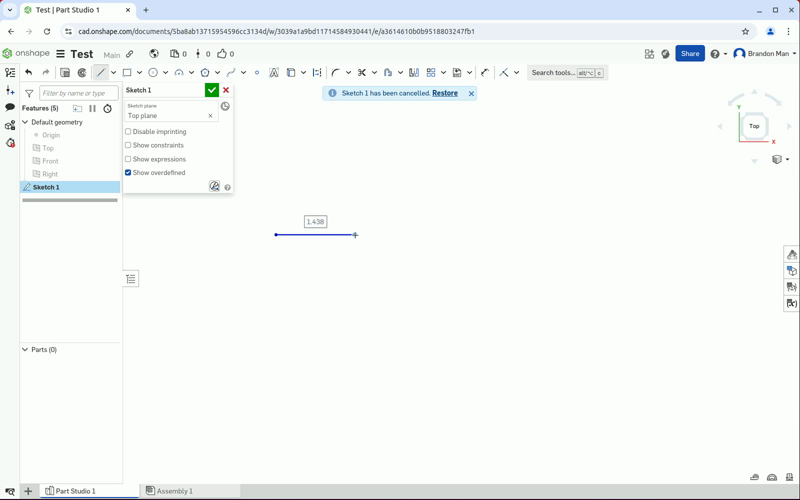
scroll(-6)
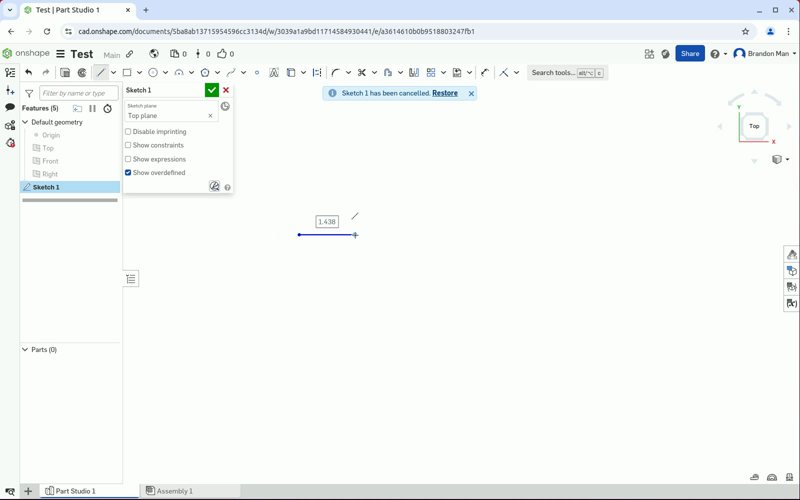
scroll(-6)
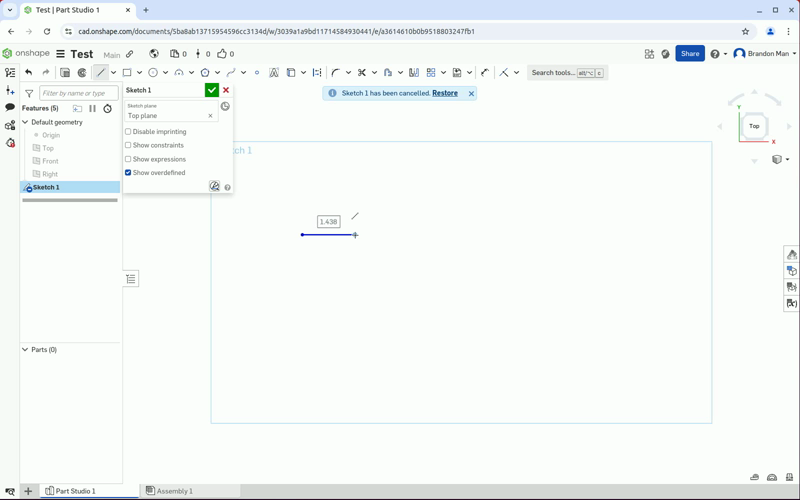
scroll(-6)
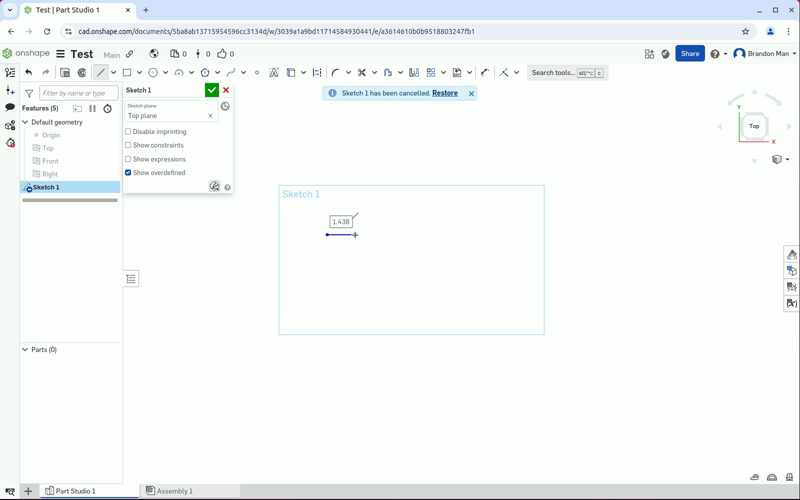
scroll(-6)
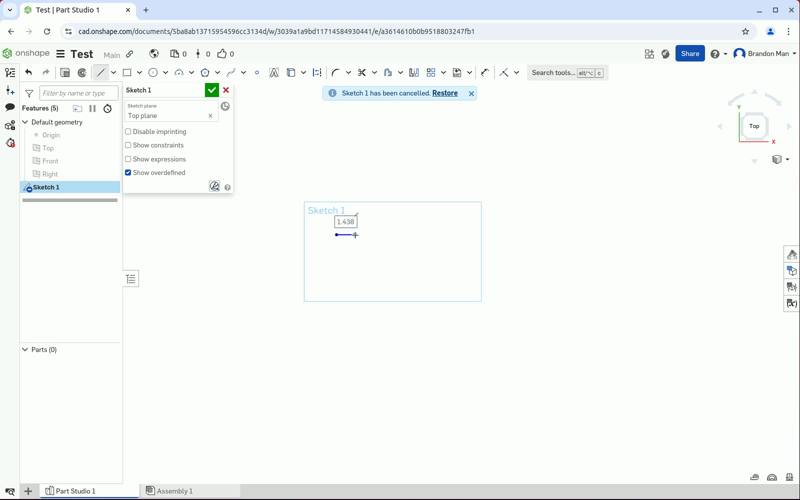
scroll(-6)
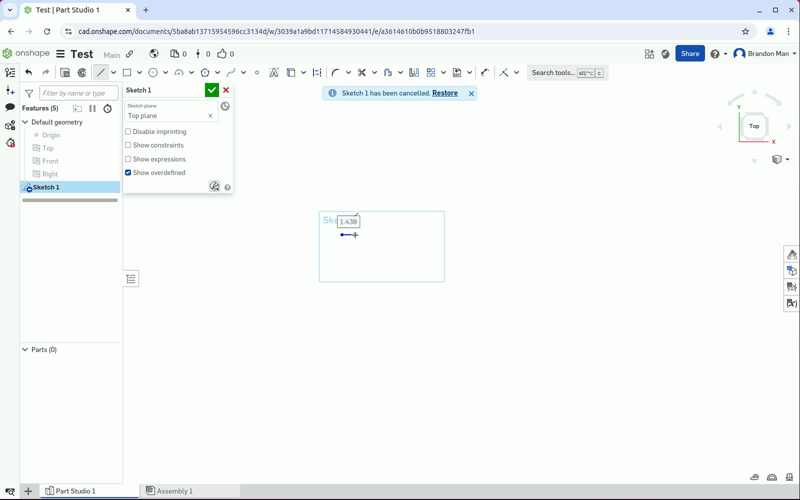
scroll(-6)
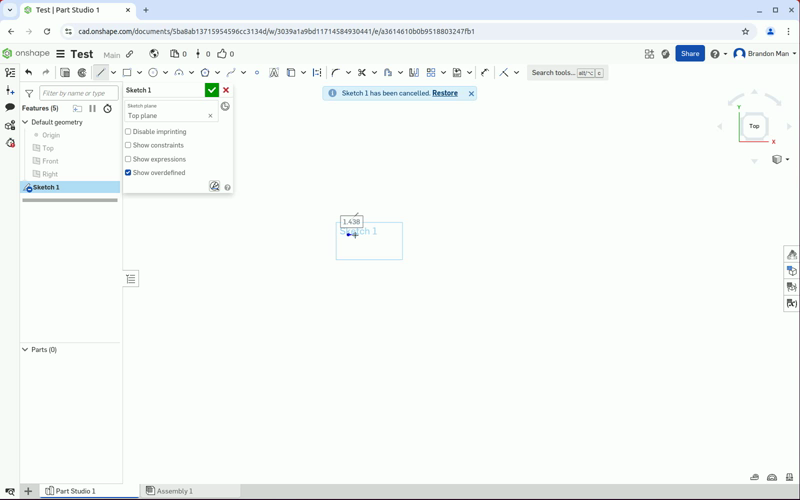
key_up(shift)
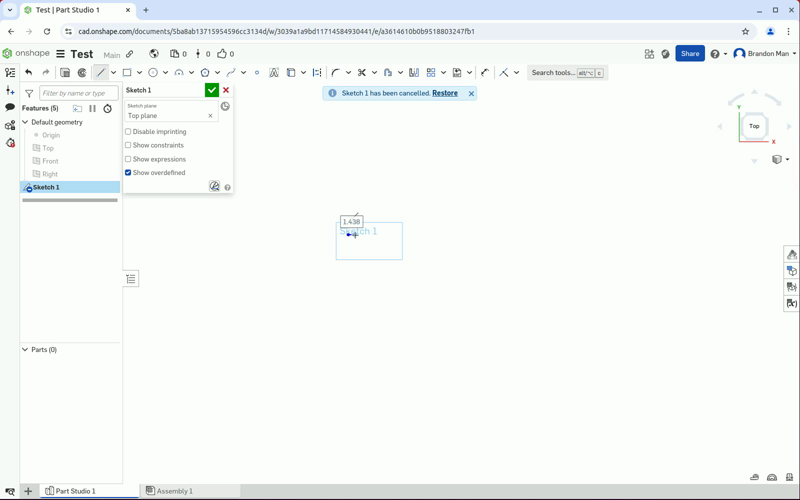
key_down(shift)
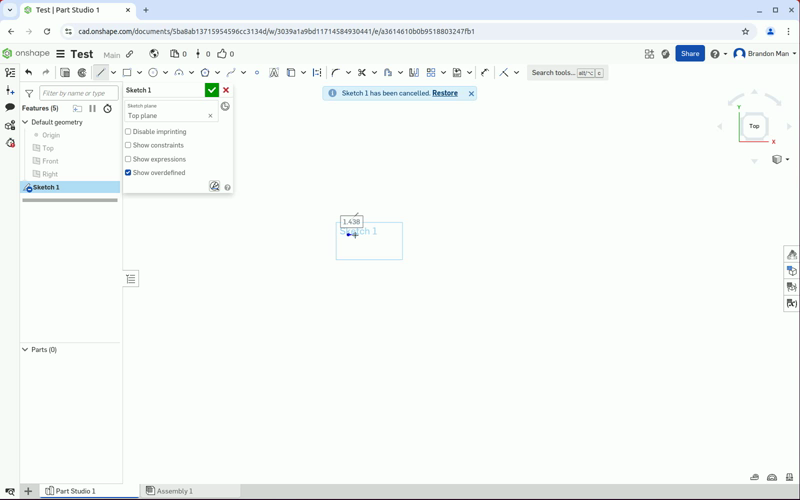
mouse_move(564, 234)
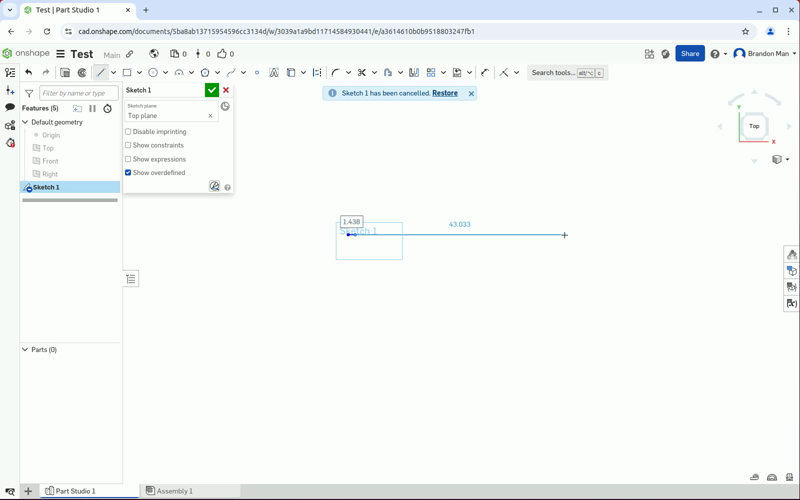
click(564, 234)
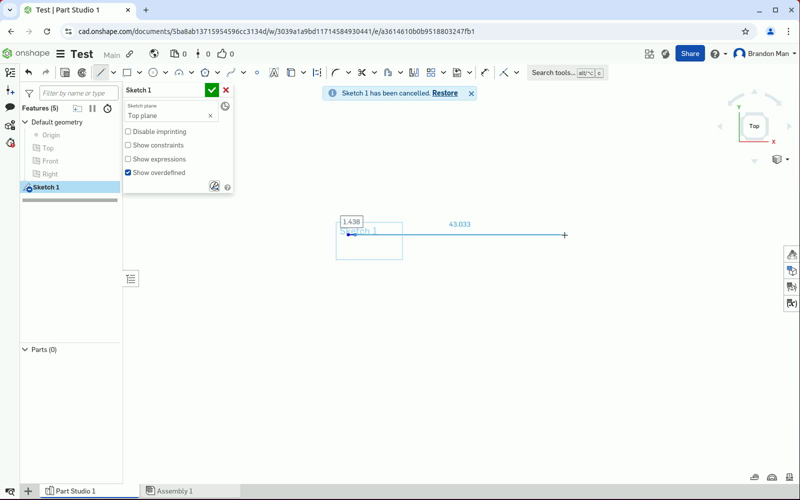
key_up(shift)
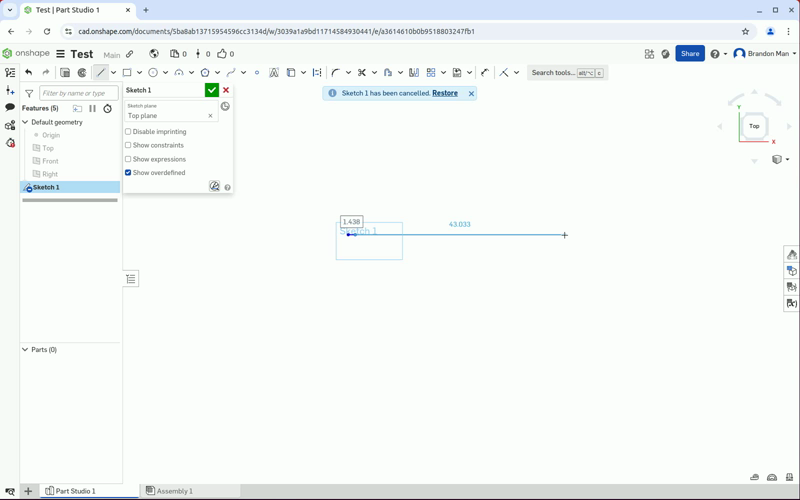
key_down(shift)
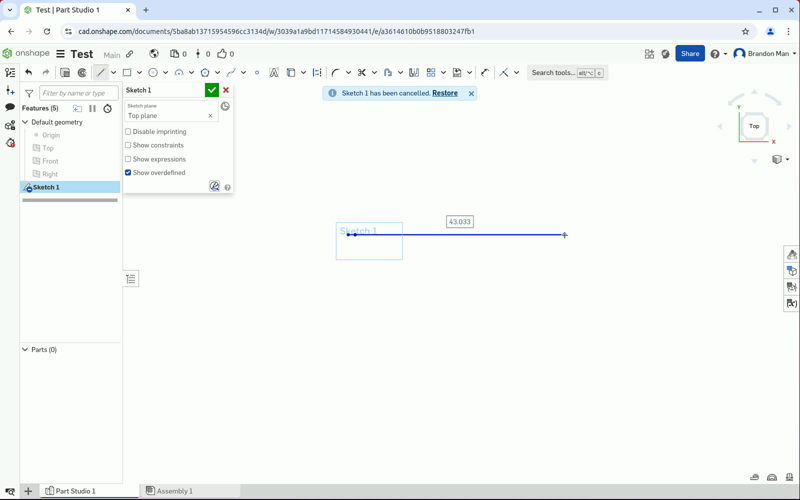
mouse_move(589, 234)
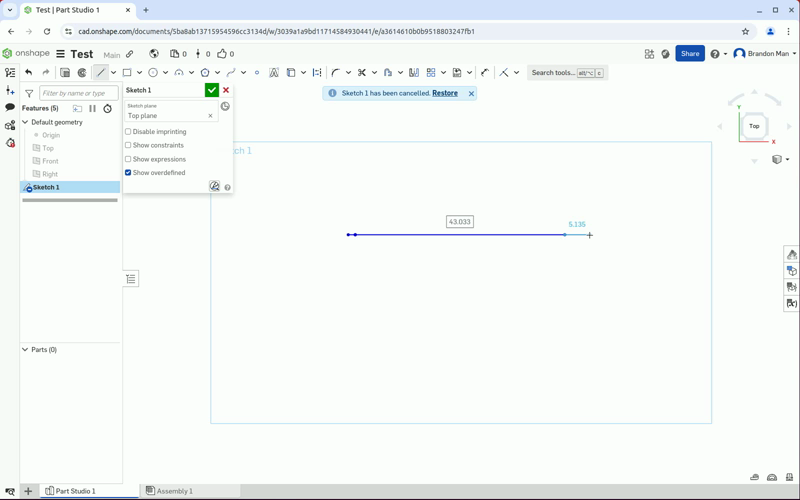
mouse_move(572, 234)
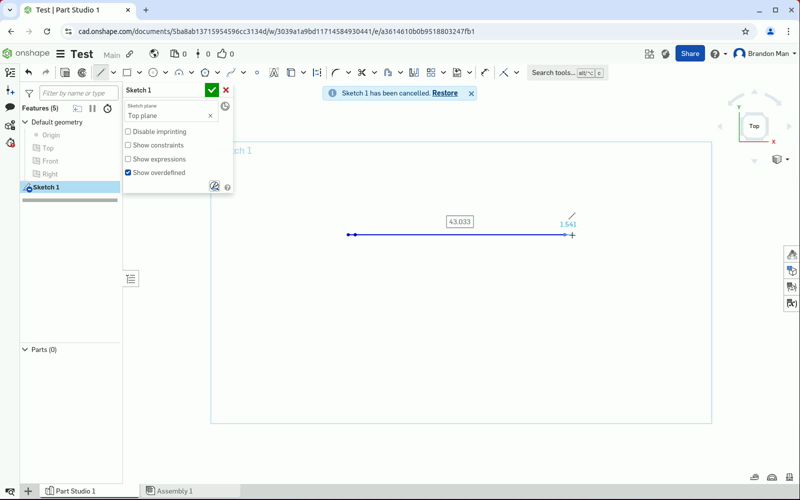
scroll(6)
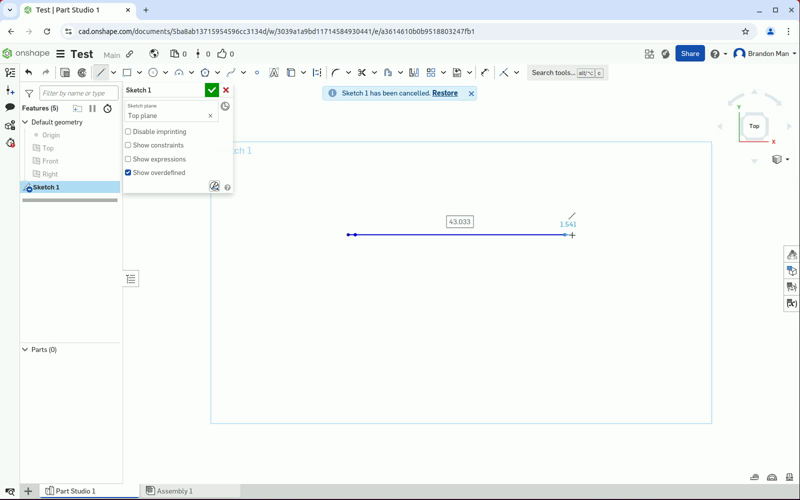
scroll(6)
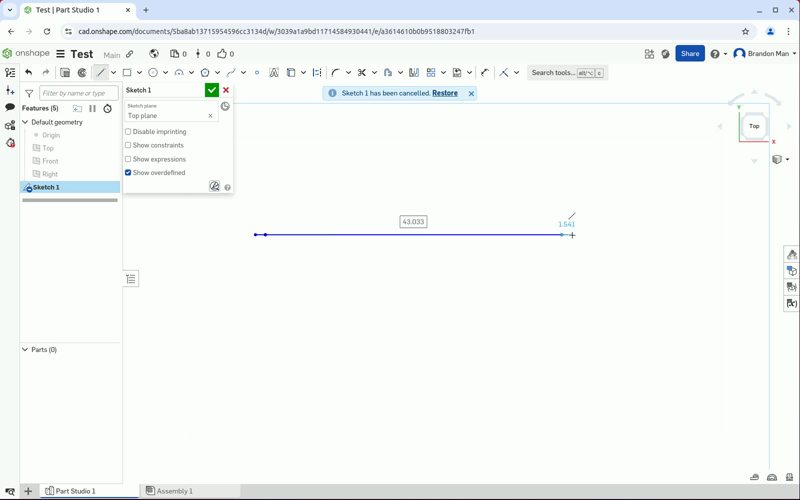
scroll(6)
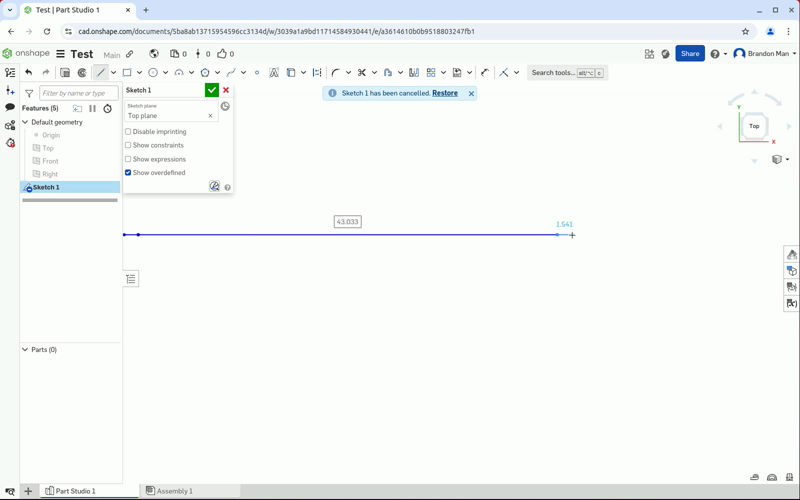
scroll(6)
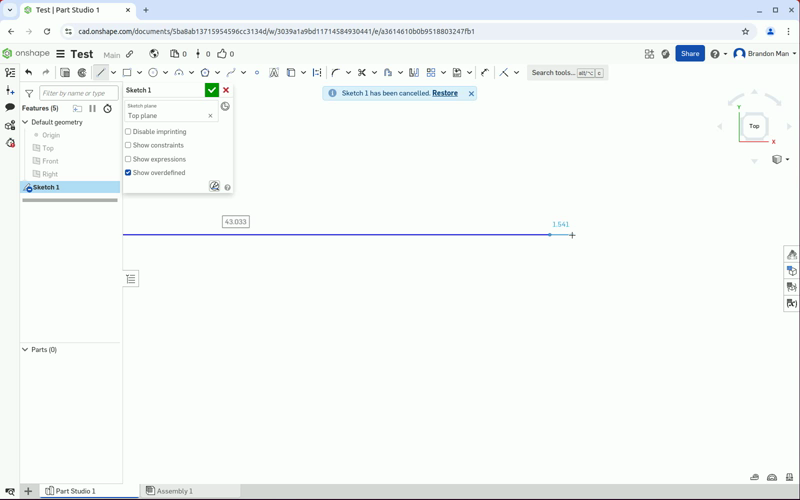
scroll(6)
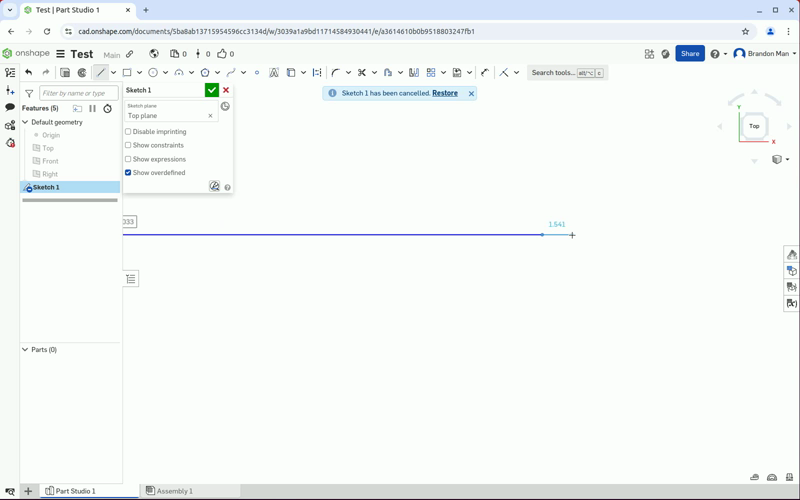
scroll(6)
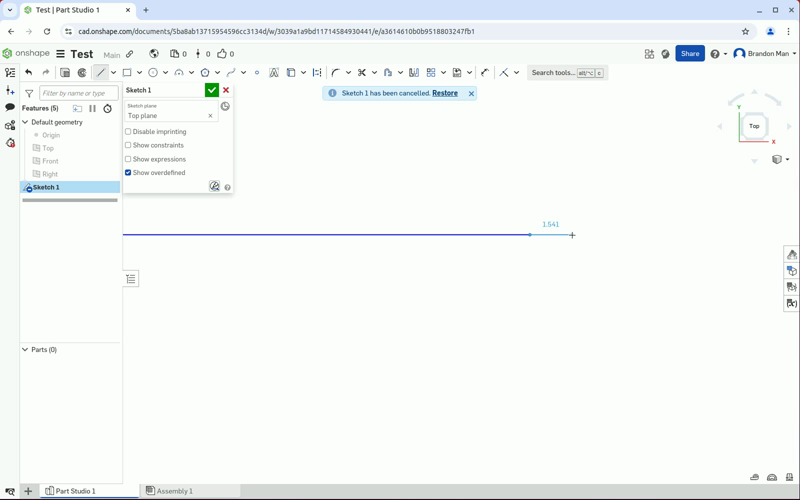
scroll(6)
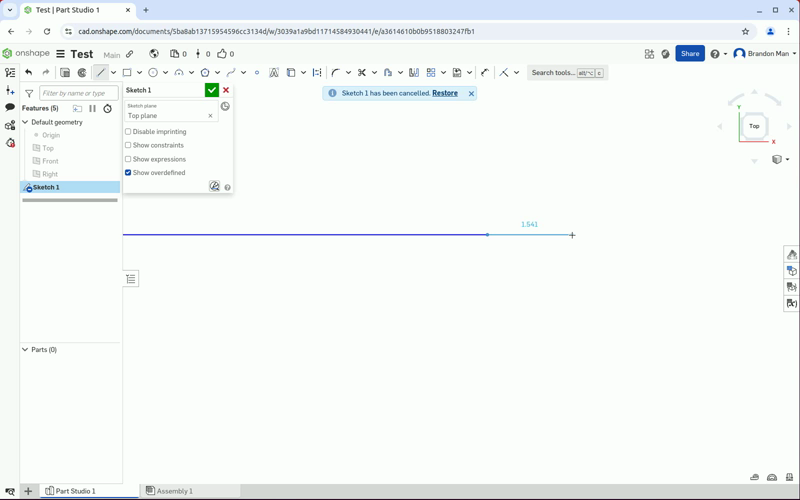
click(572, 234)
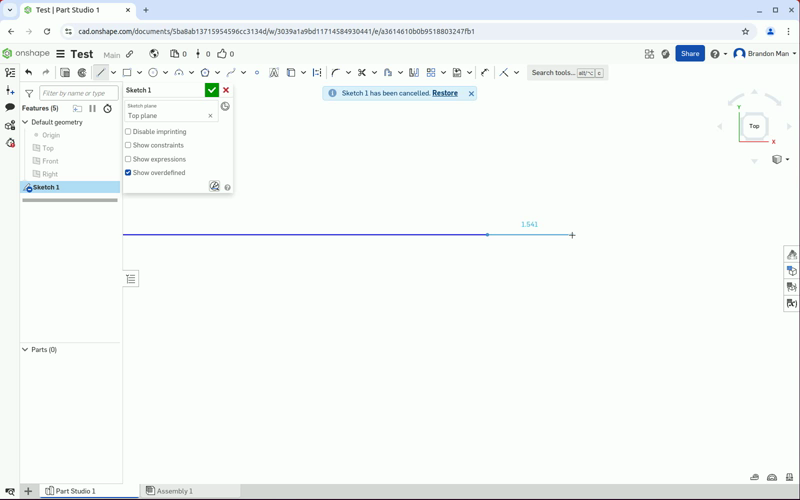
scroll(-6)
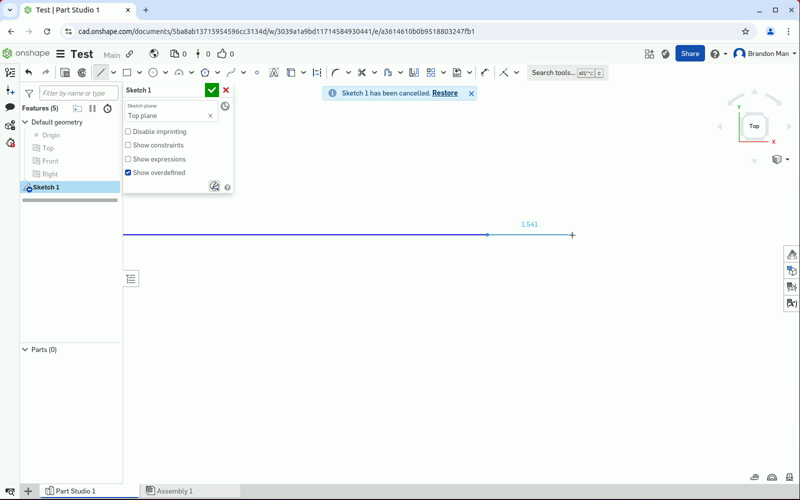
scroll(-6)
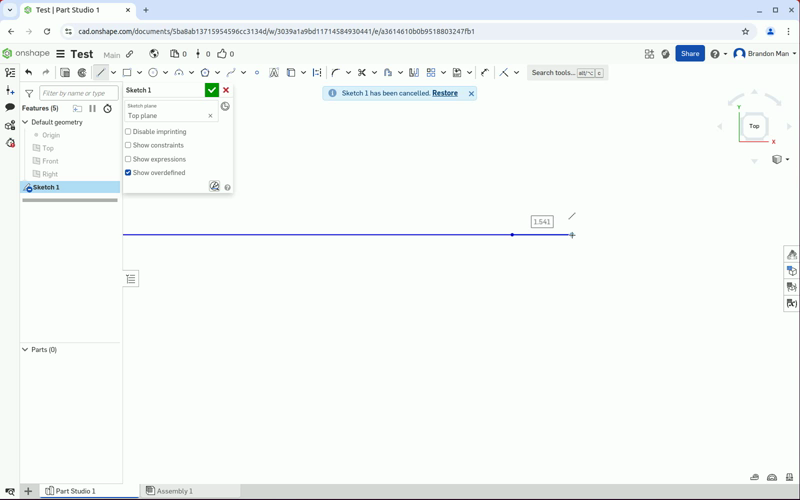
scroll(-6)
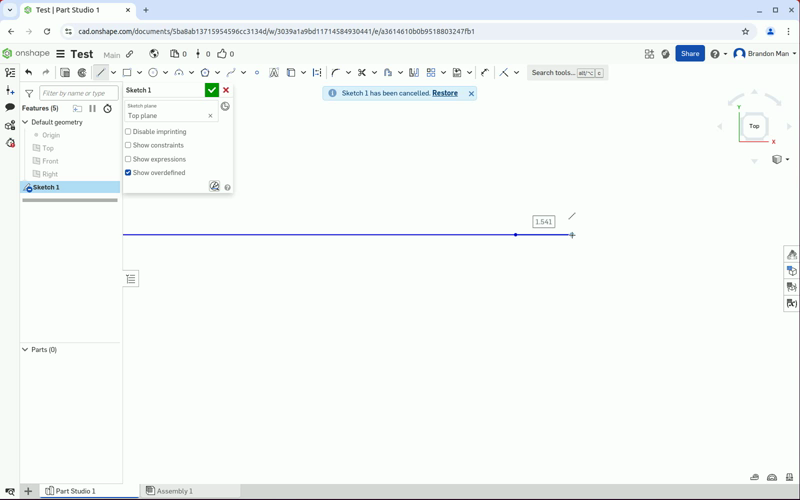
scroll(-6)
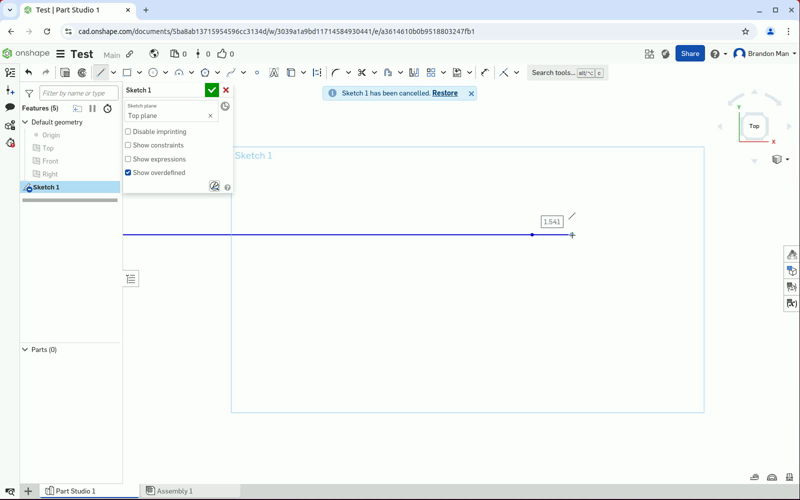
scroll(-6)
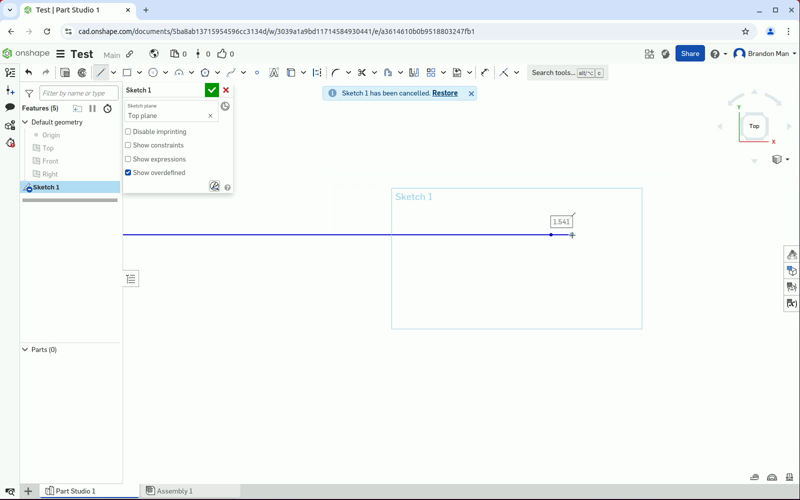
scroll(-6)
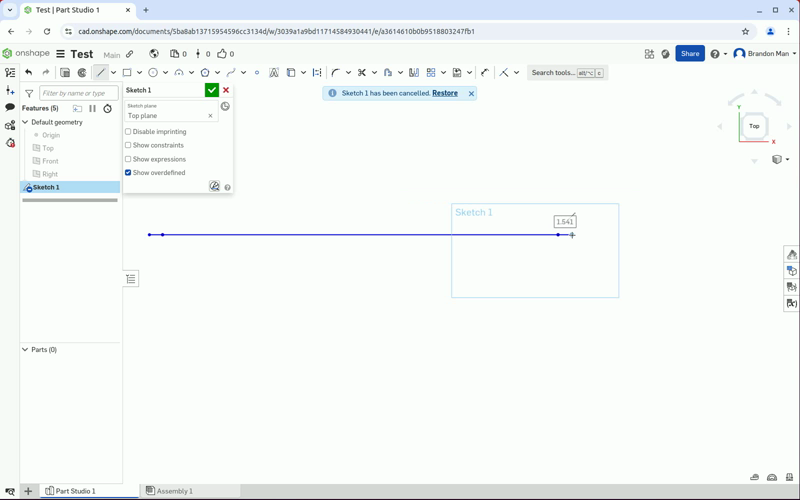
scroll(-6)
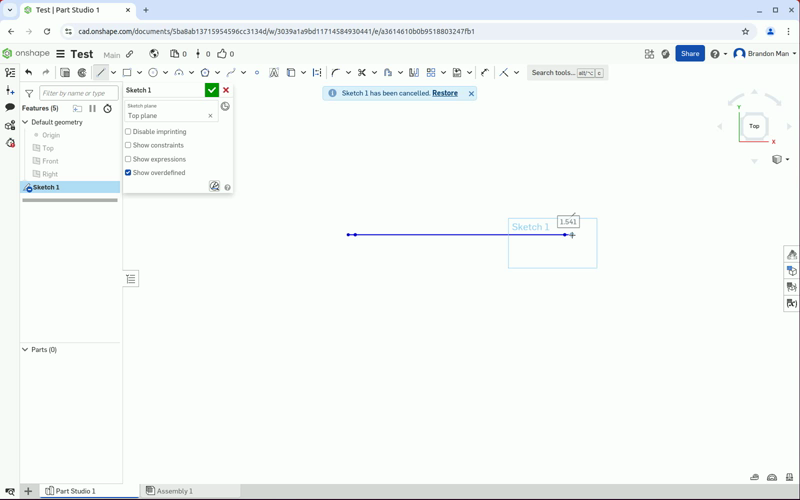
key_up(shift)
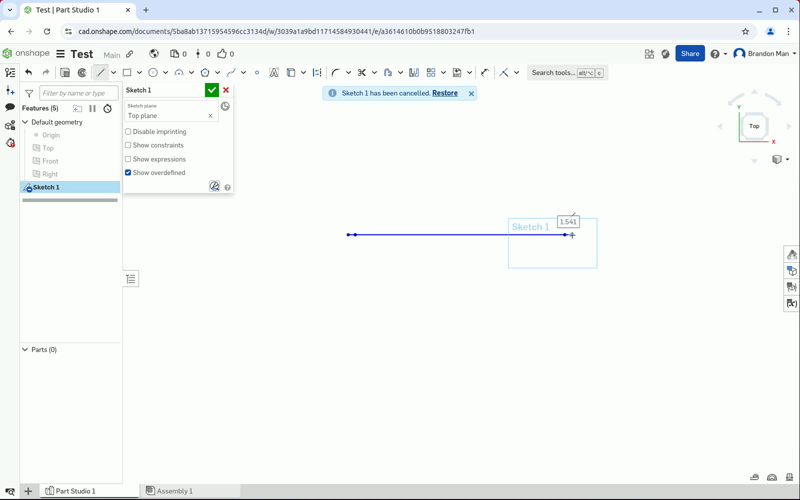
key_down(shift)
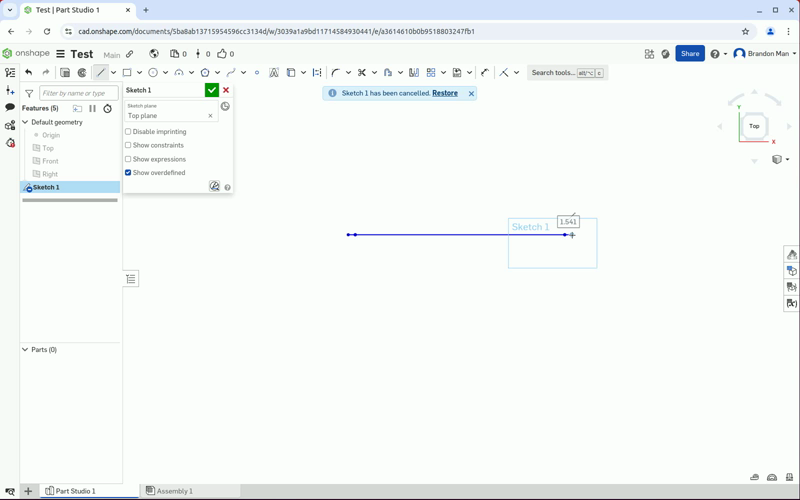
mouse_move(589, 234)
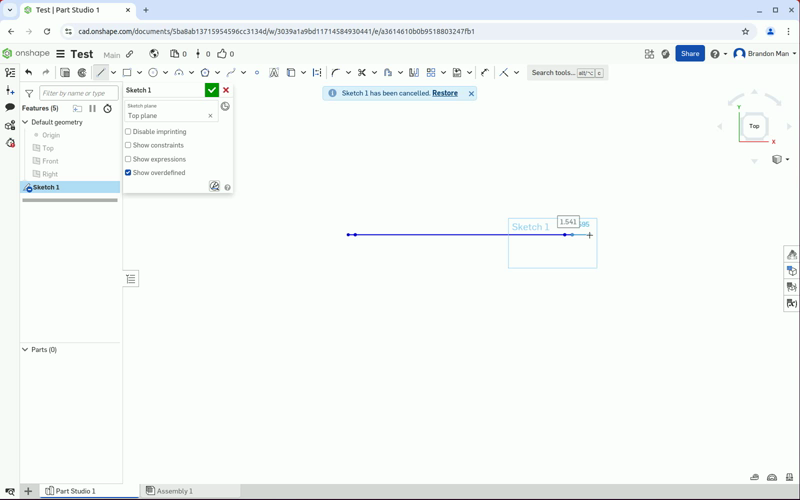
mouse_move(572, 227)
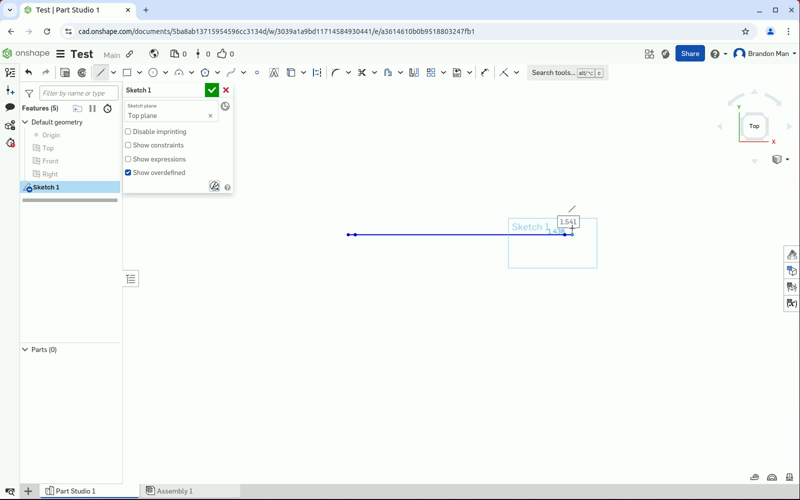
scroll(6)
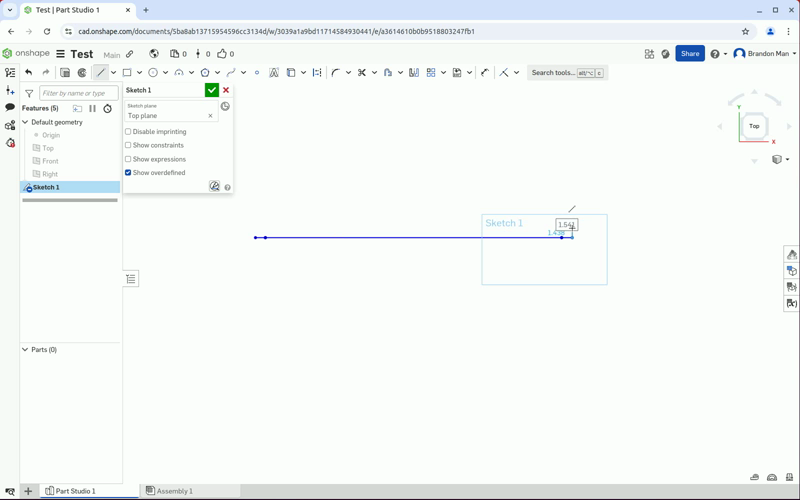
scroll(6)
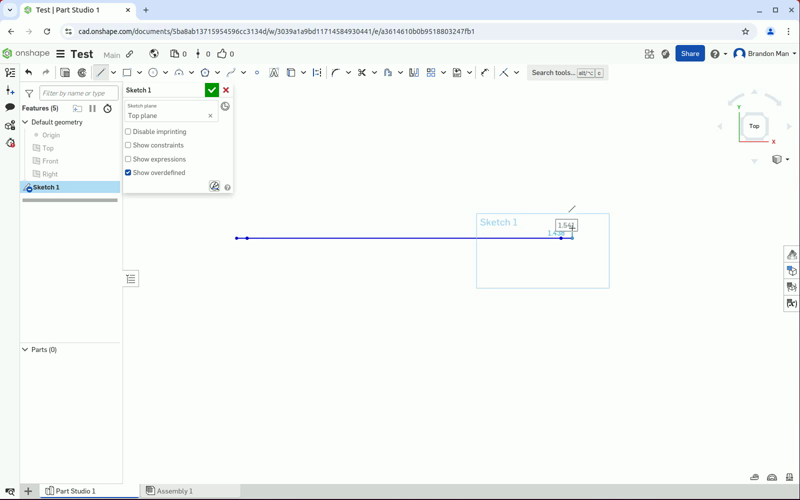
scroll(6)
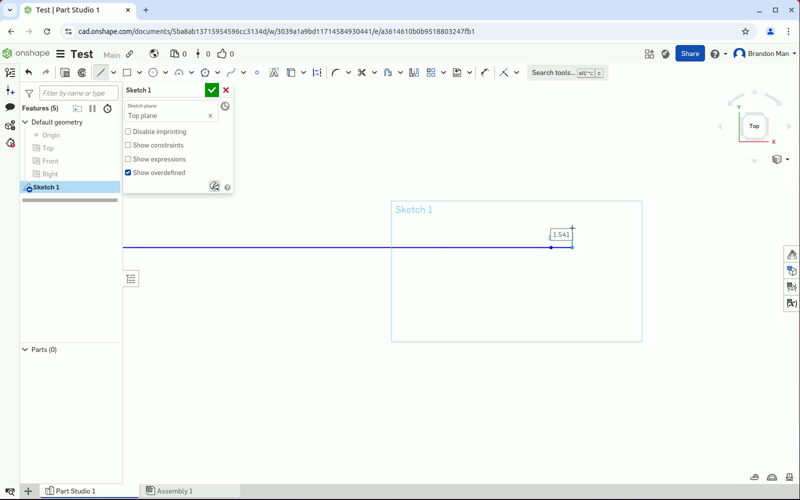
scroll(6)
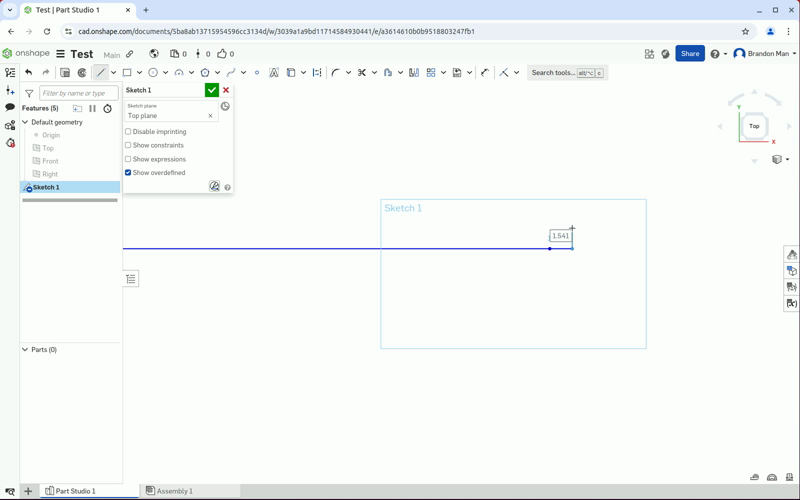
scroll(6)
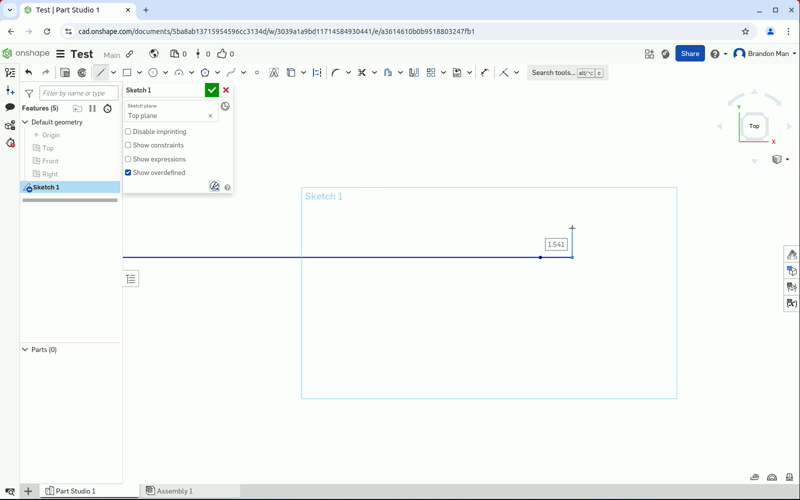
scroll(6)
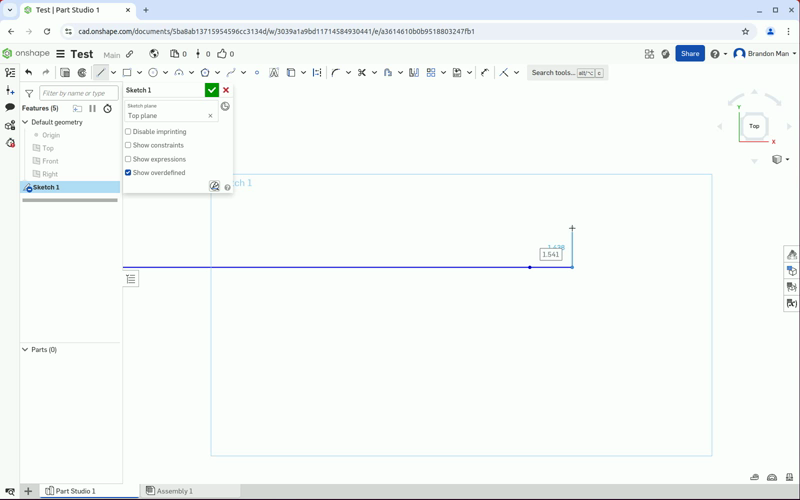
scroll(6)
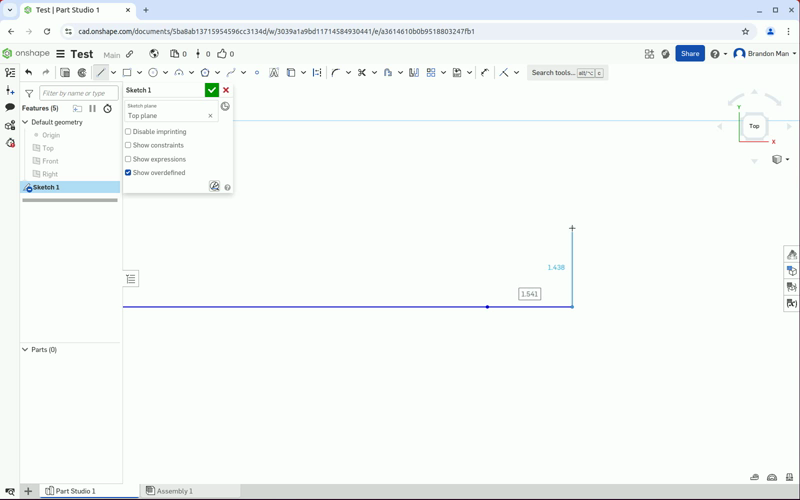
click(572, 227)
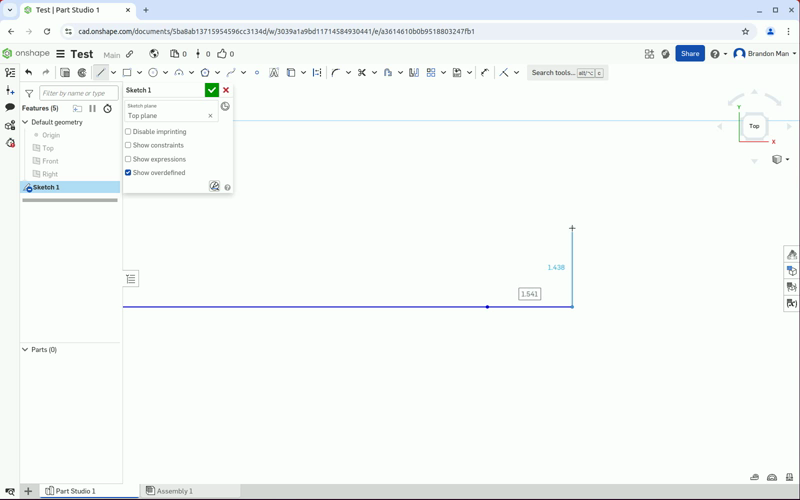
scroll(-6)
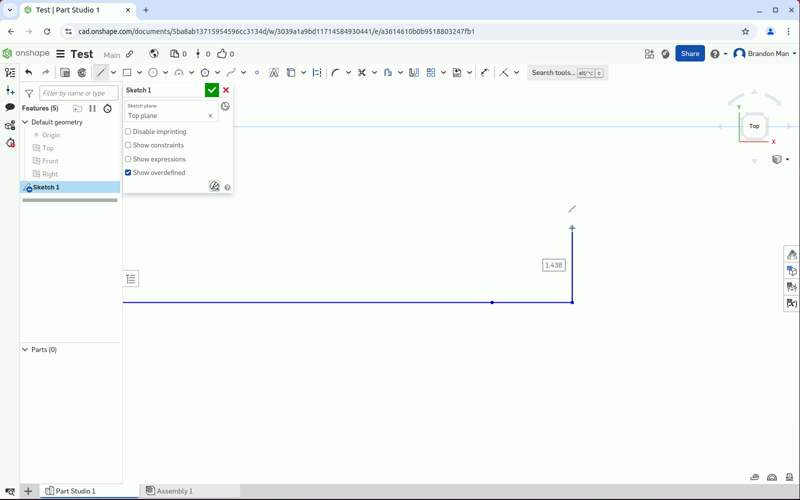
scroll(-6)
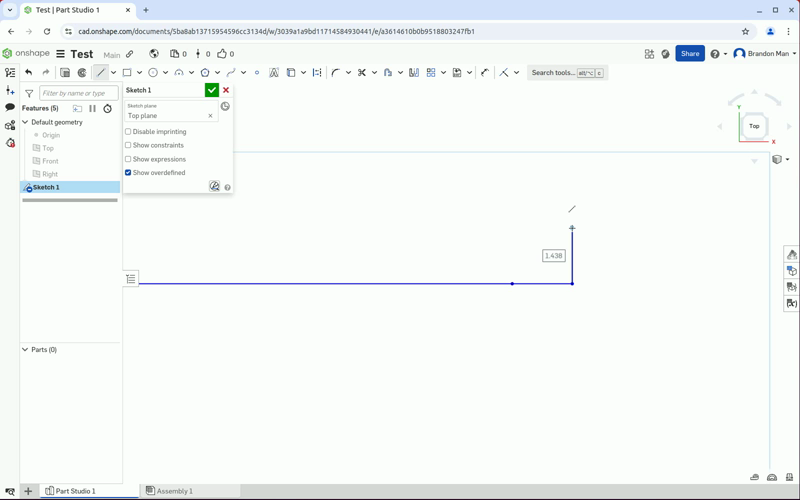
scroll(-6)
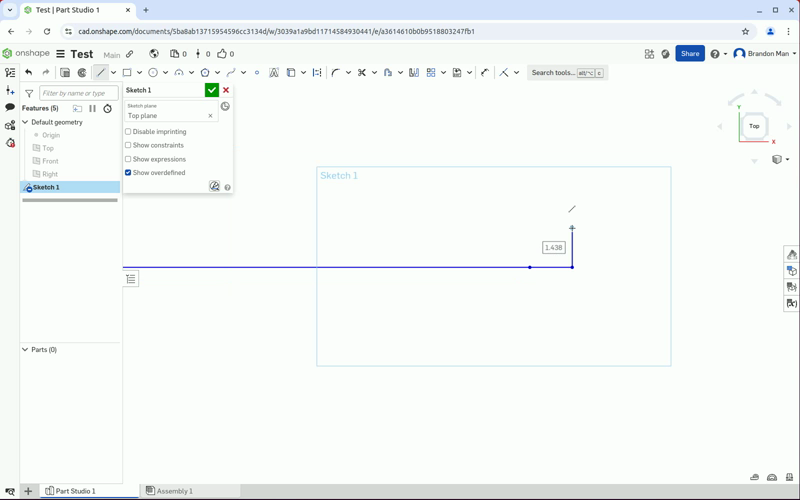
scroll(-6)
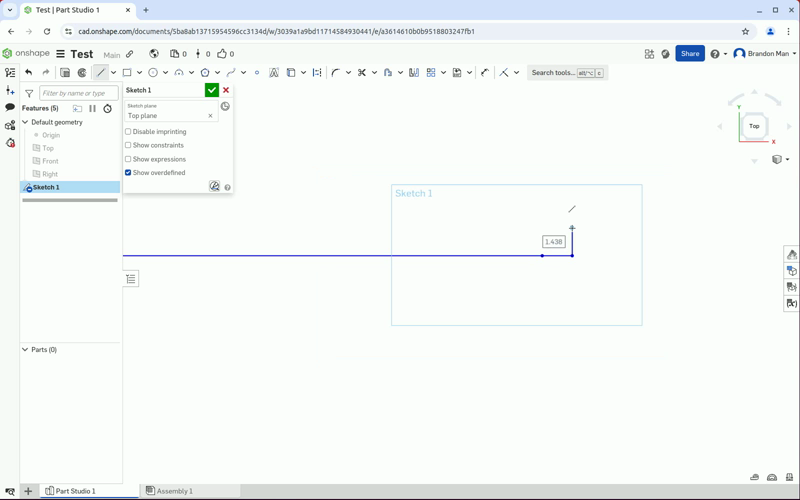
scroll(-6)
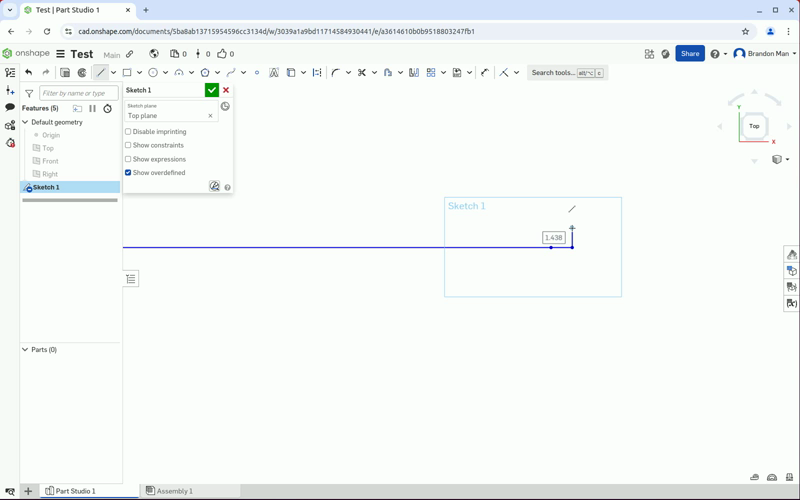
scroll(-6)
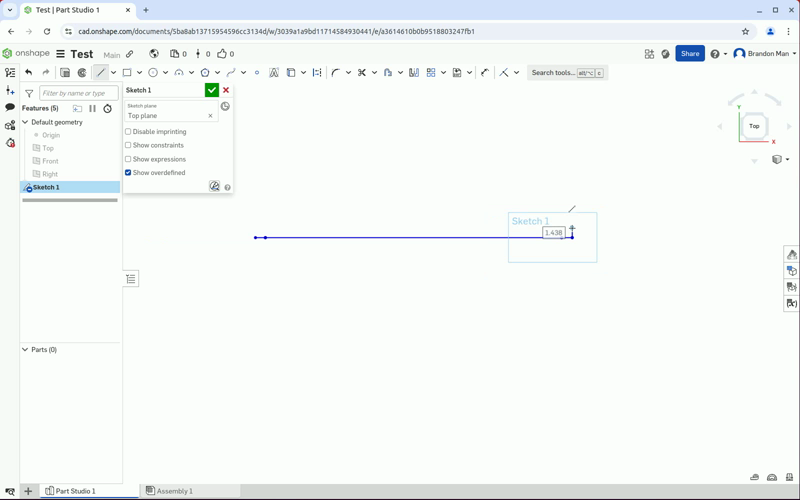
scroll(-6)
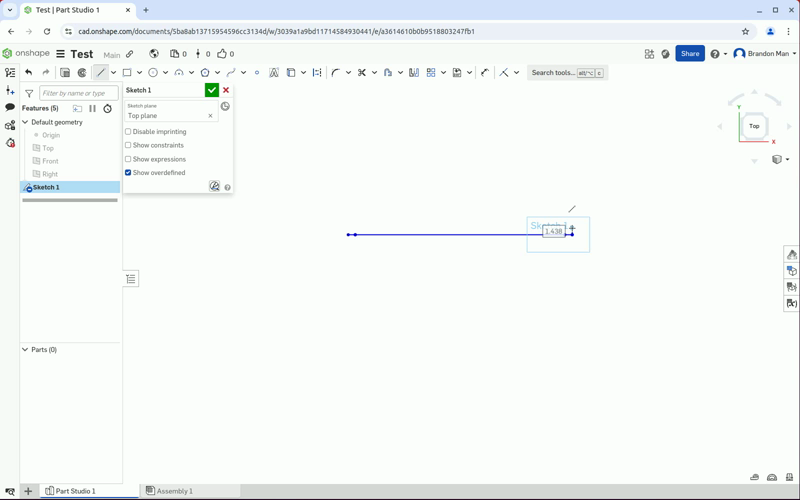
key_up(shift)
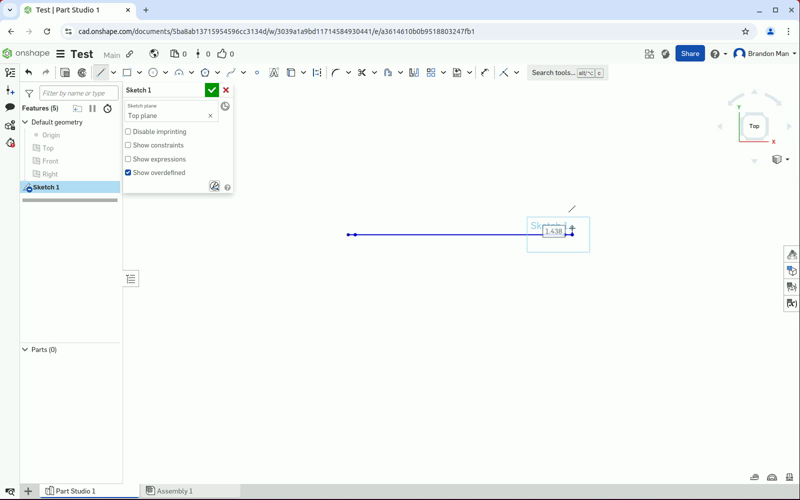
key_down(shift)
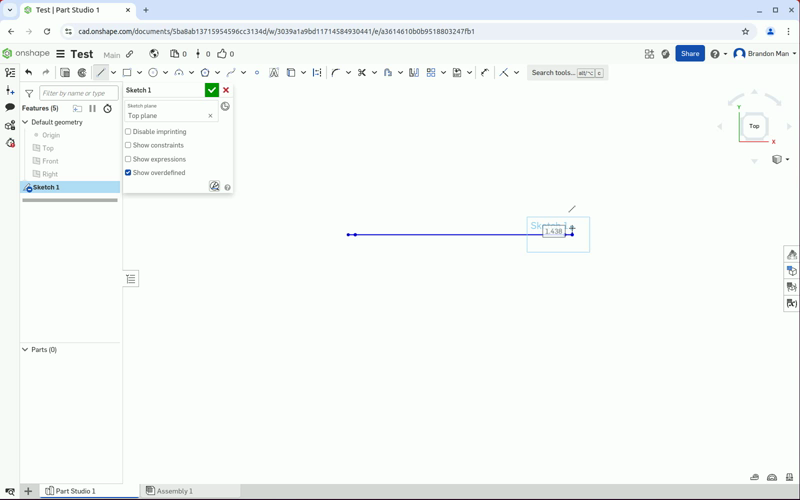
mouse_move(348, 227)
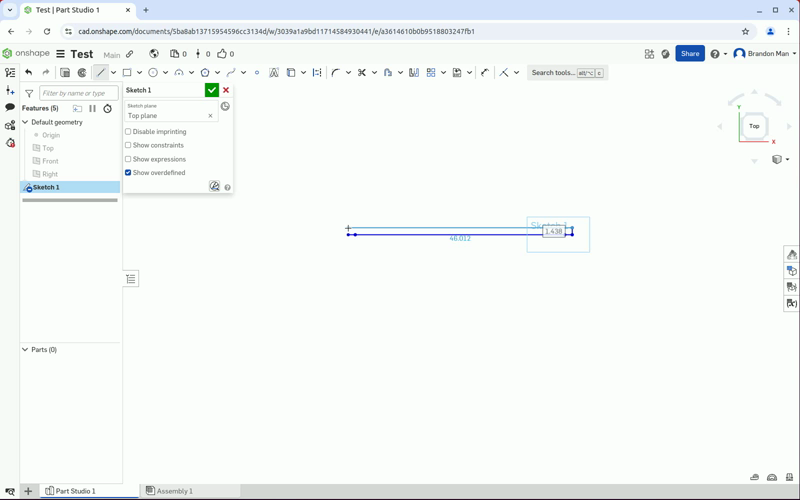
click(348, 227)
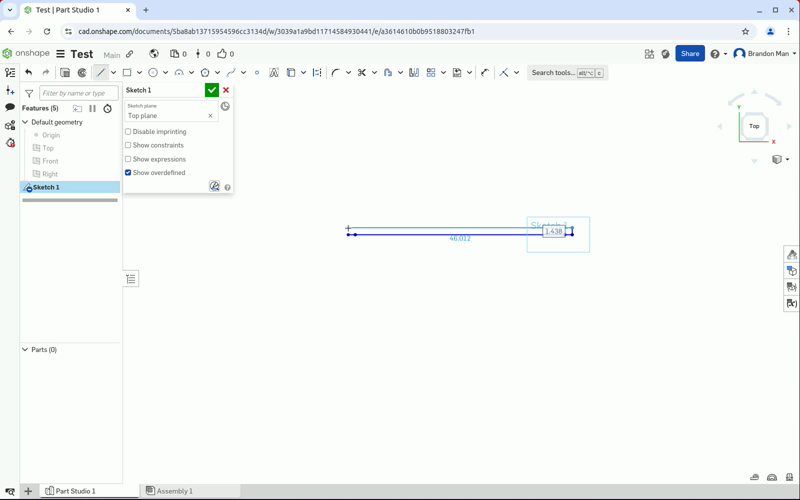
key_up(shift)
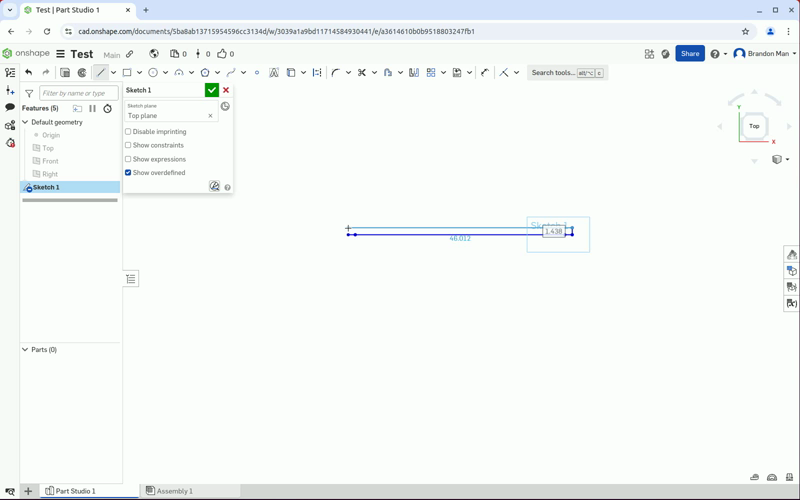
mouse_move(378, 227)
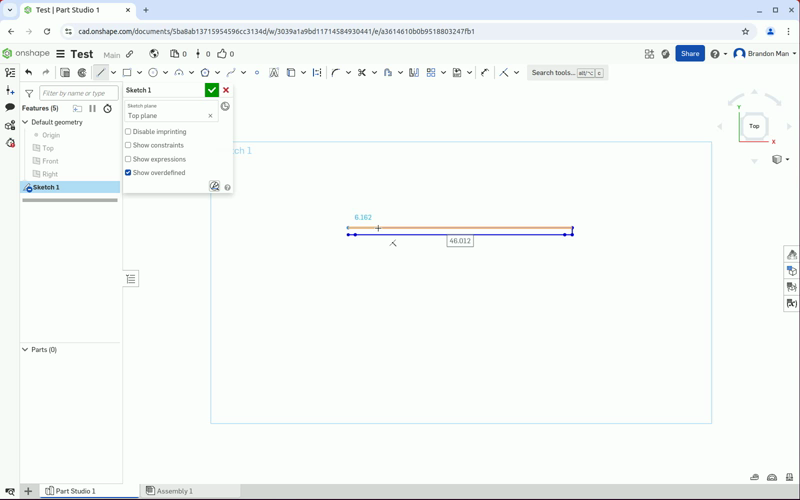
key_down(shift)
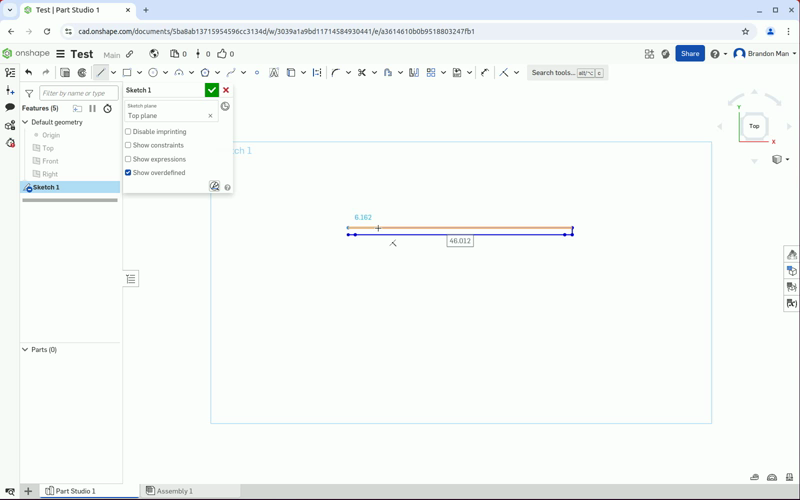
mouse_move(348, 234)
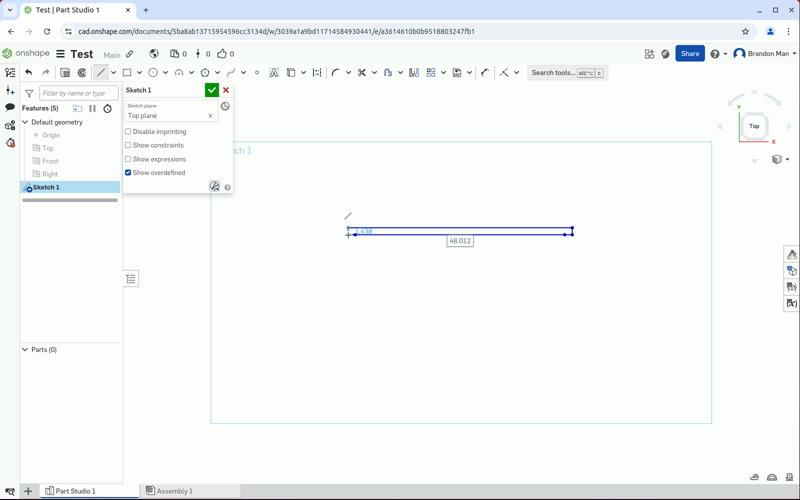
scroll(6)
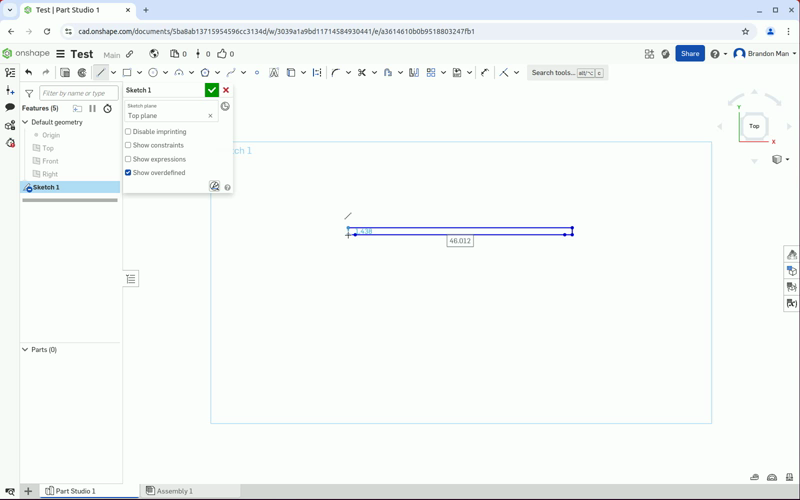
scroll(6)
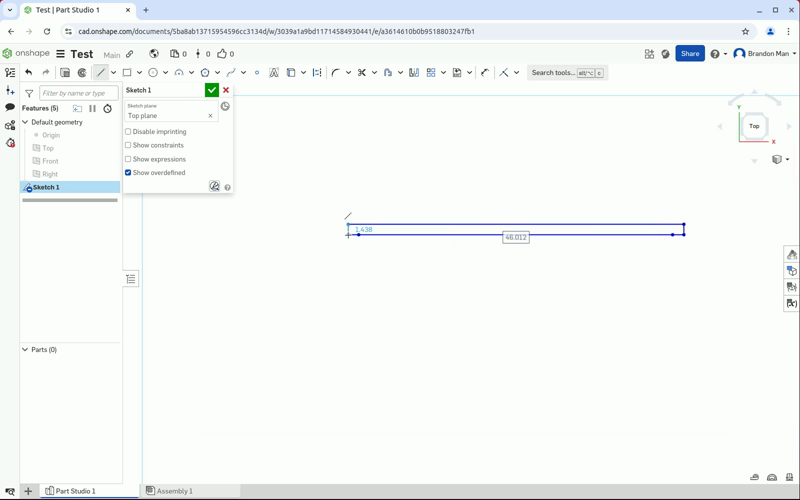
scroll(6)
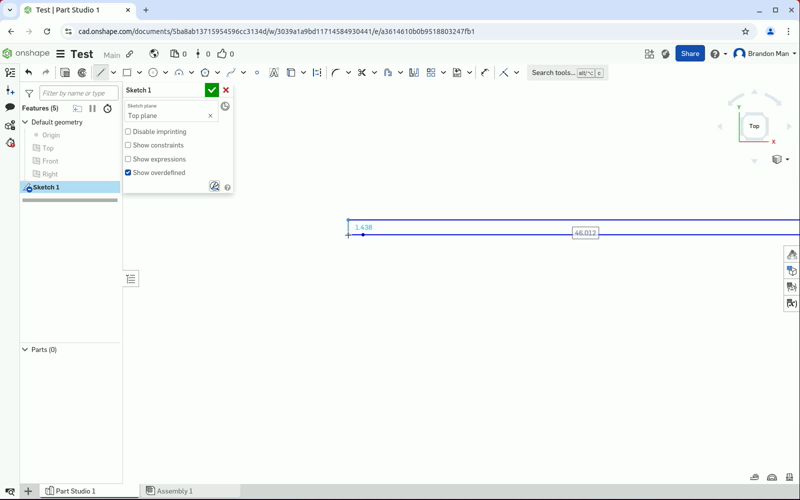
scroll(6)
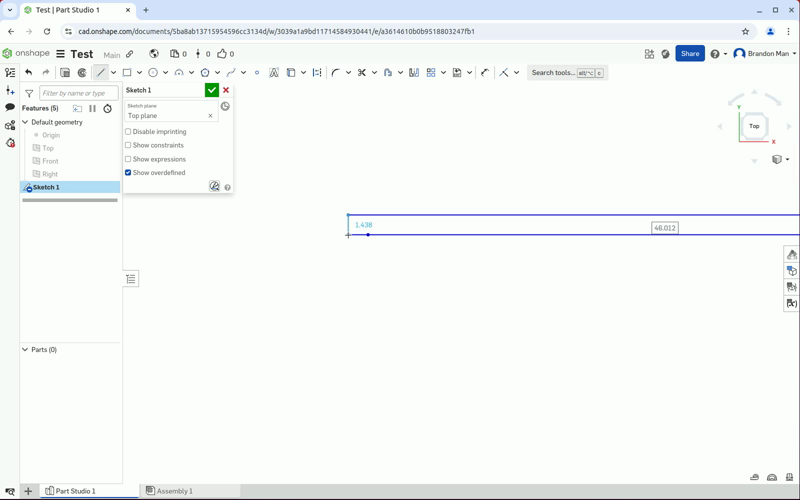
scroll(6)
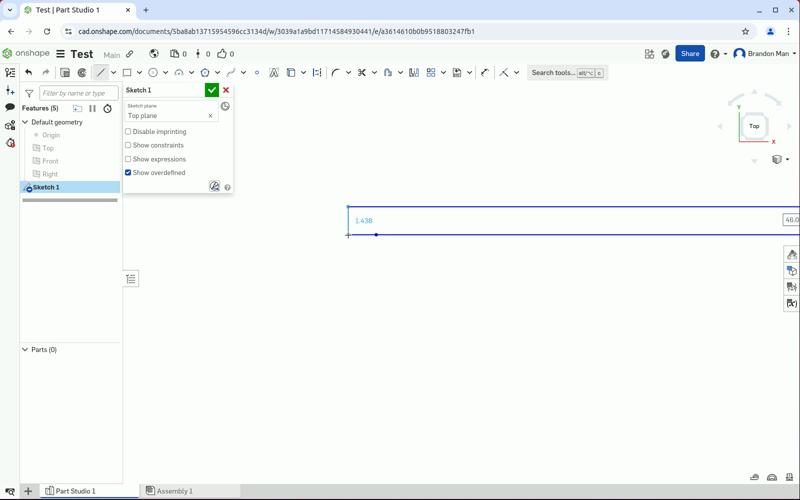
scroll(6)
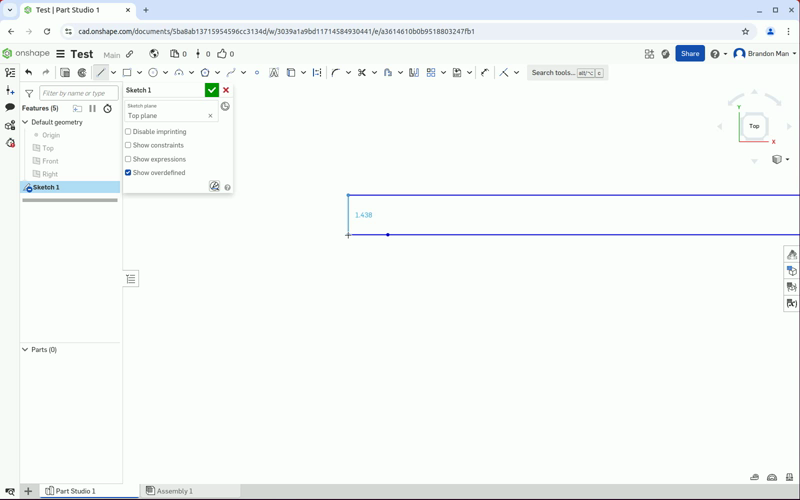
scroll(6)
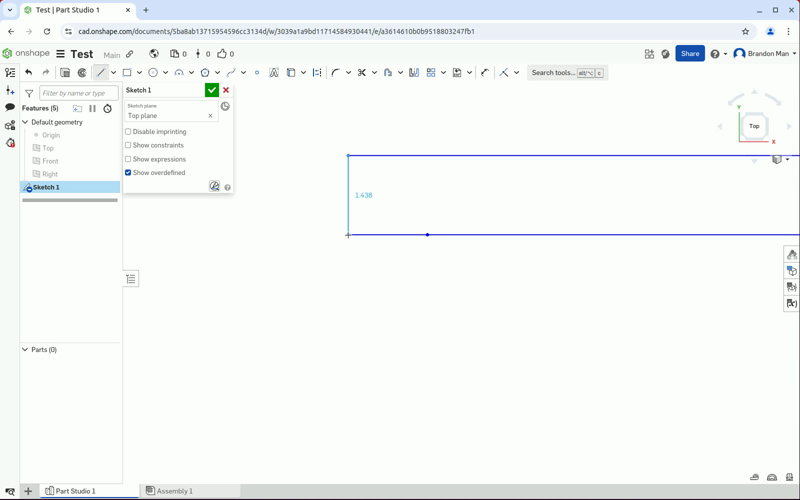
key_up(shift)
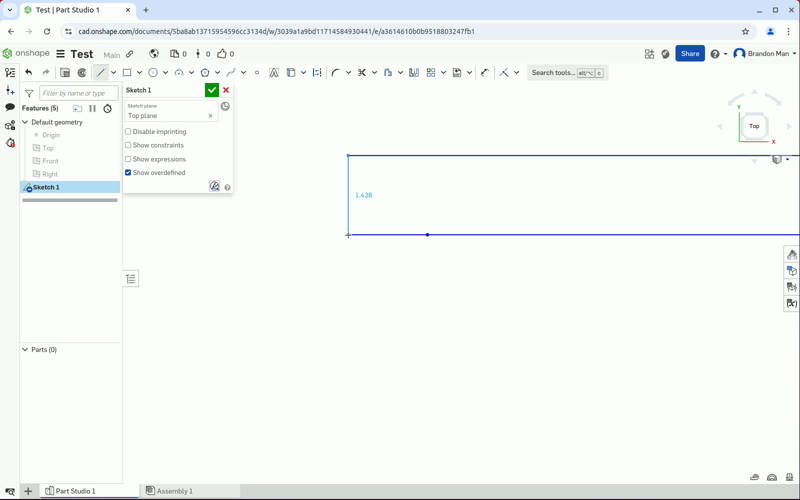
click(348, 234)
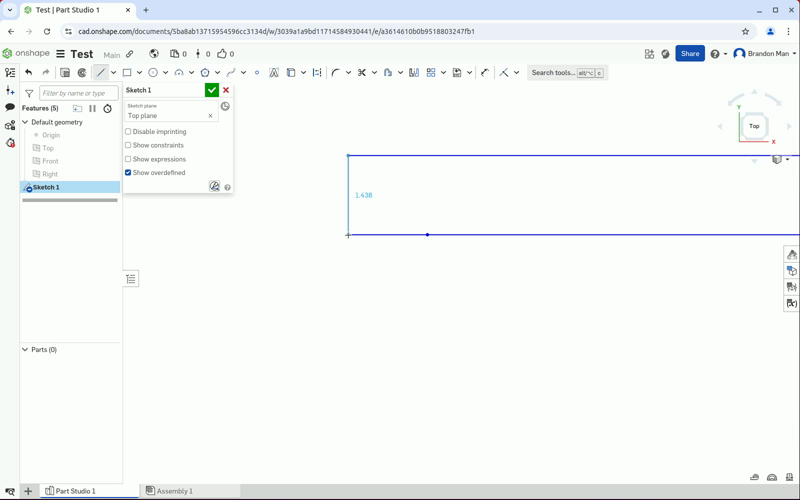
scroll(-6)
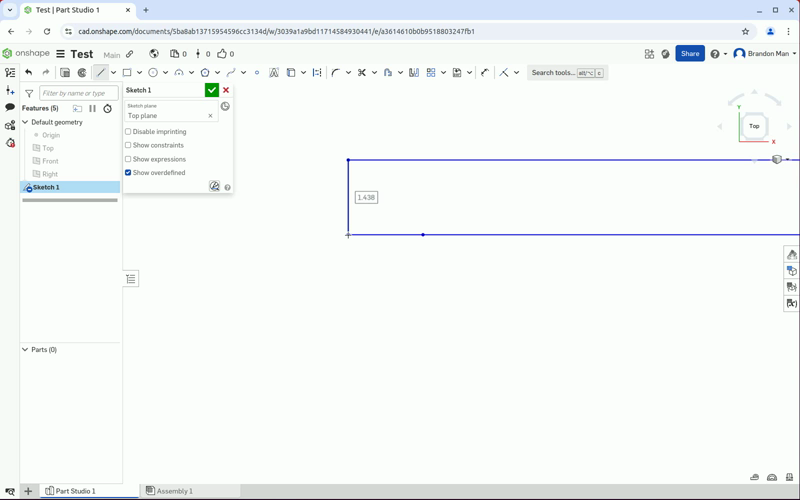
scroll(-6)
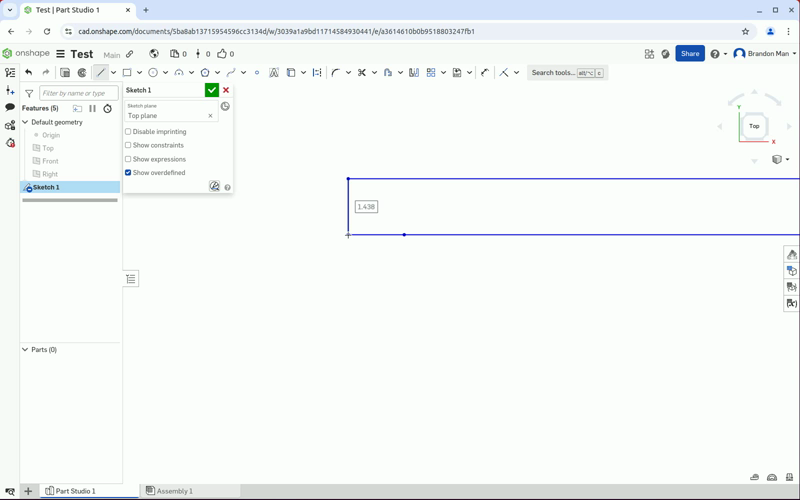
scroll(-6)
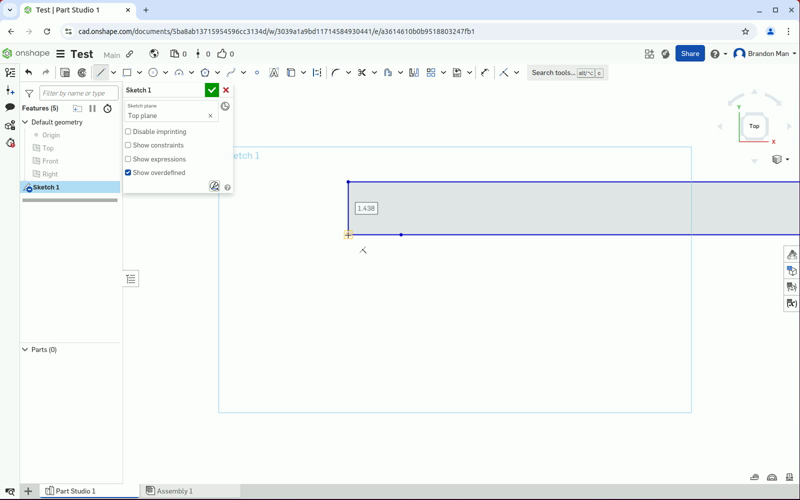
scroll(-6)
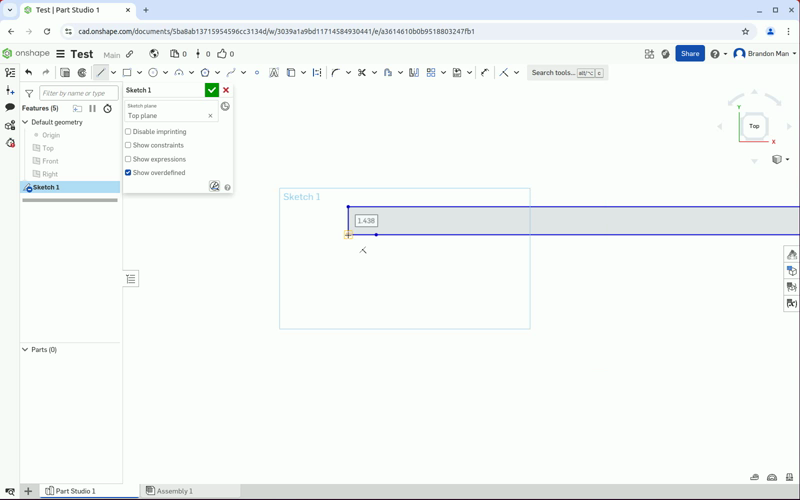
scroll(-6)
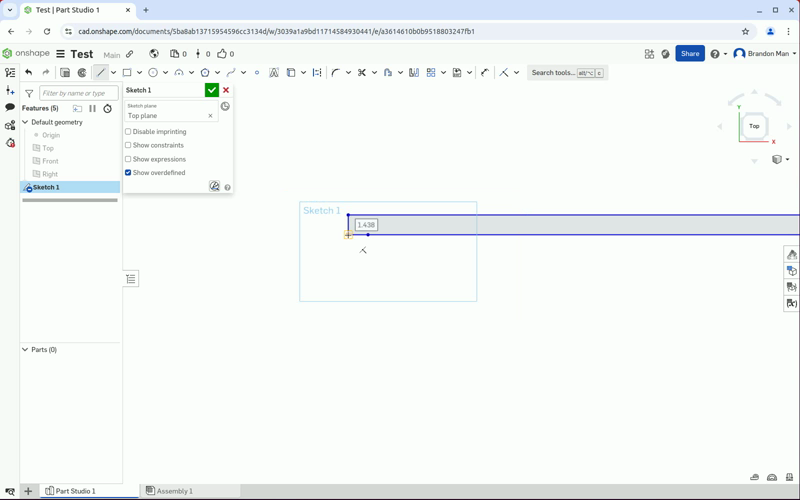
scroll(-6)
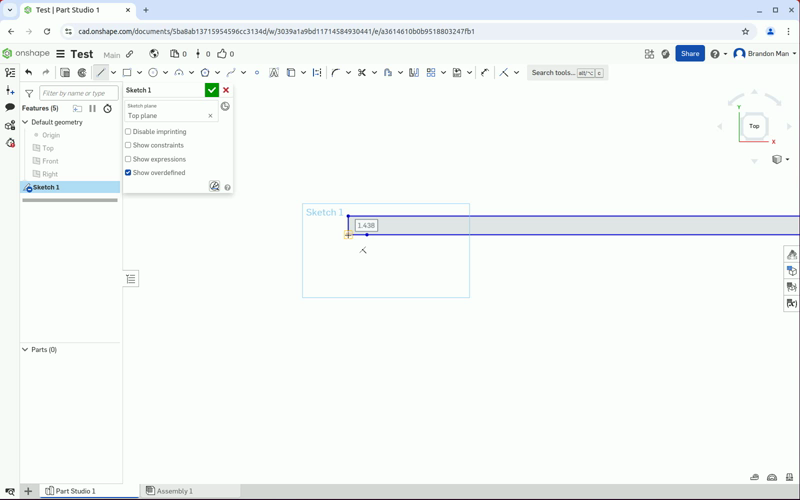
scroll(-6)
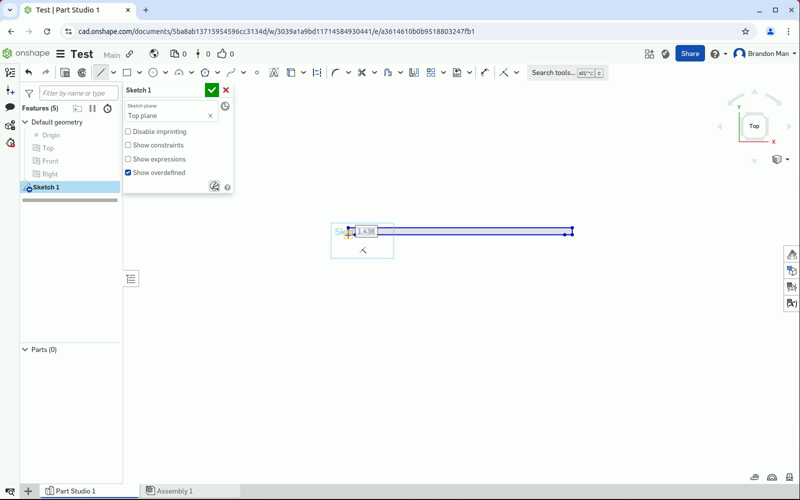
key(esc)
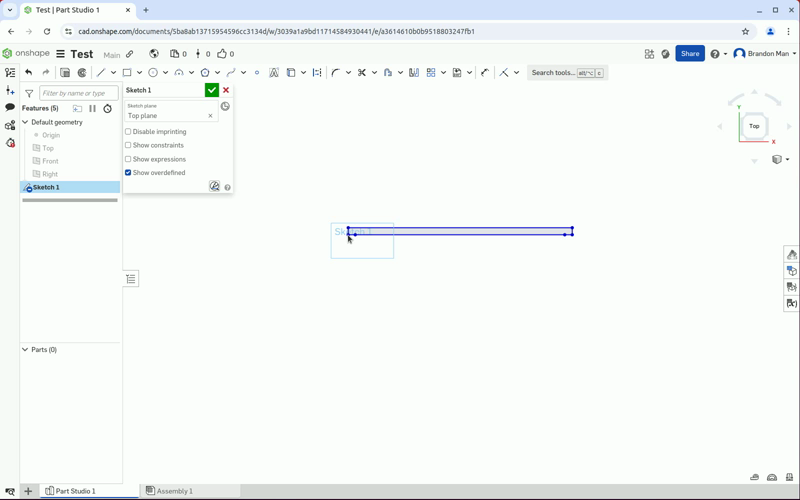
mouse_move(410, 232)
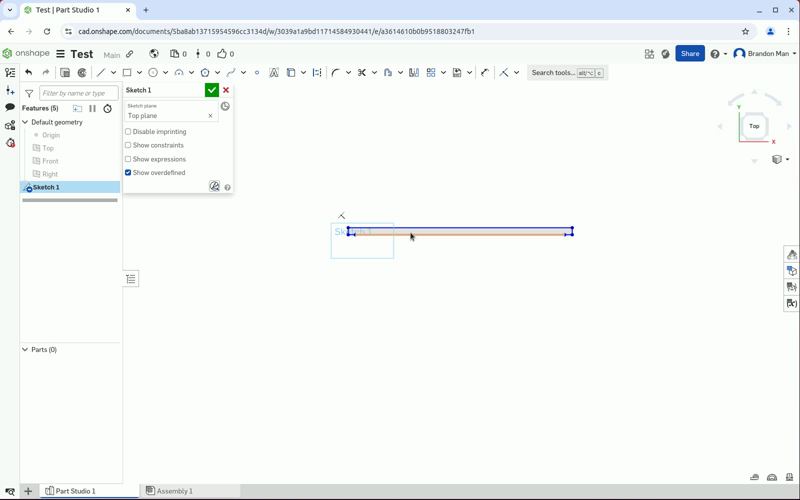
scroll(6)
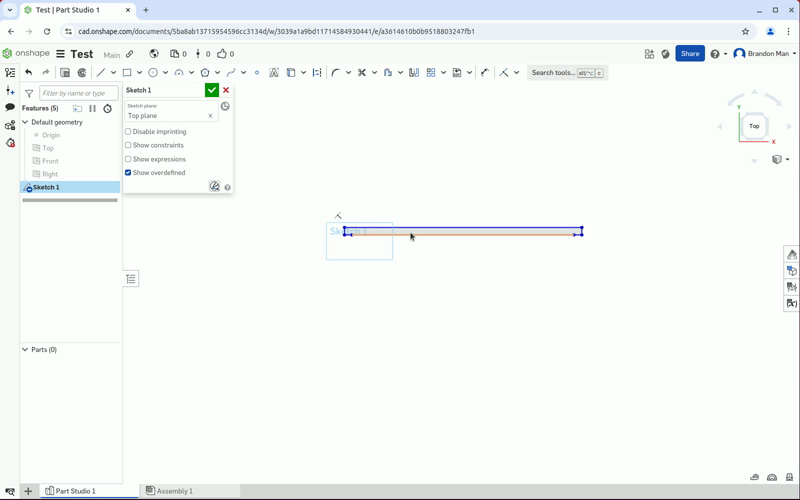
scroll(6)
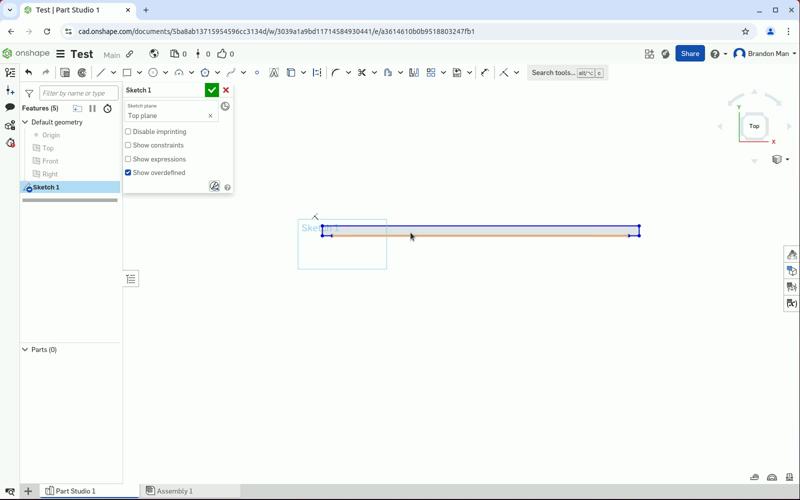
scroll(6)
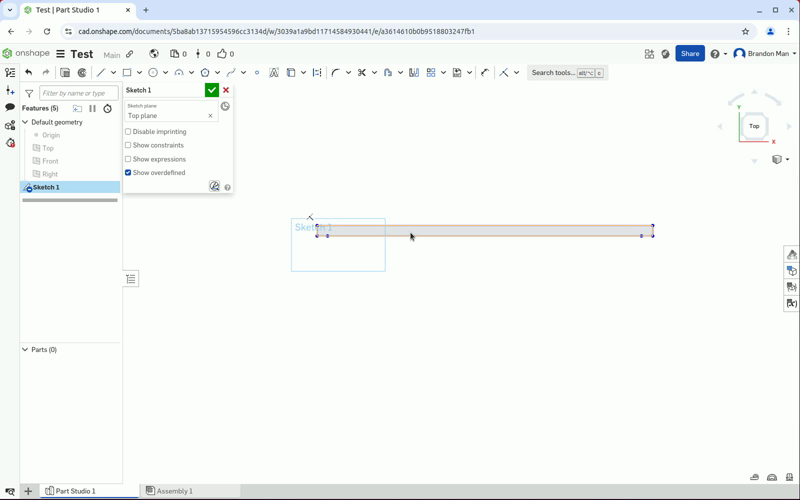
scroll(6)
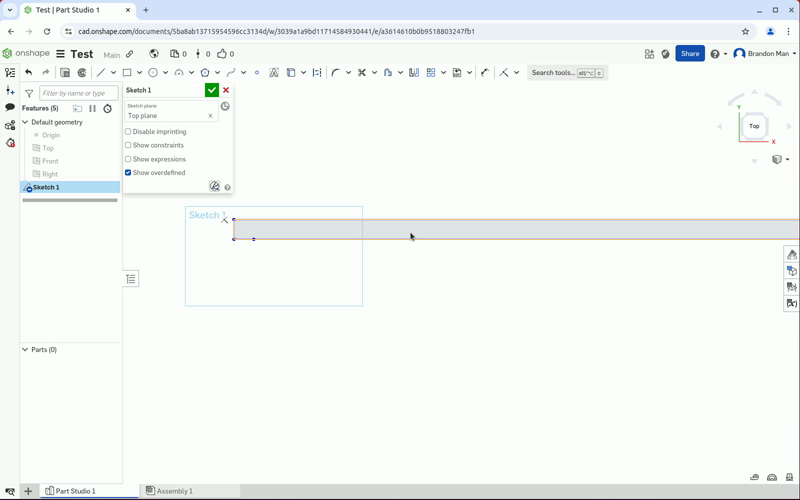
scroll(6)
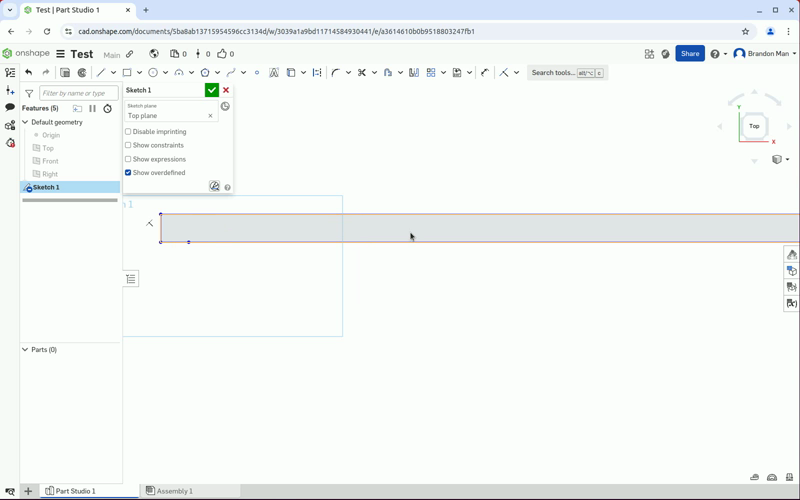
scroll(6)
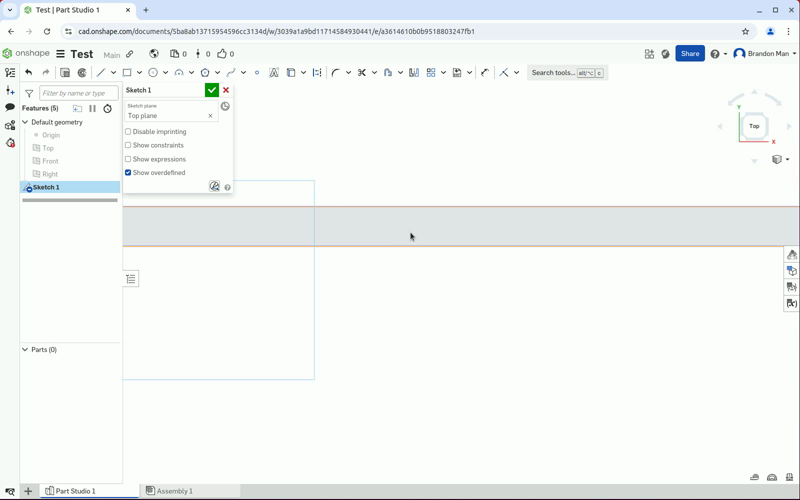
scroll(6)
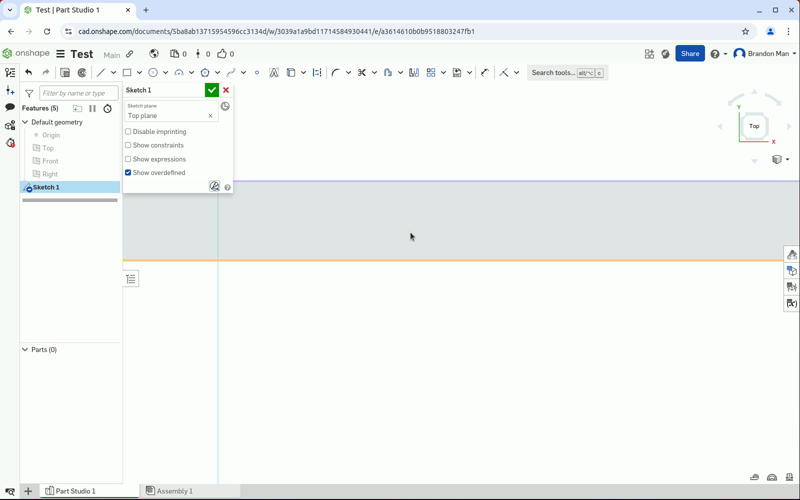
click(410, 232)
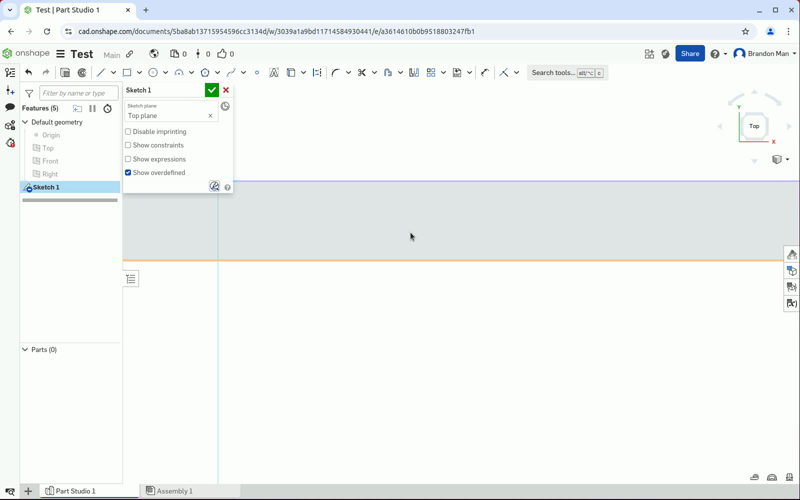
scroll(-6)
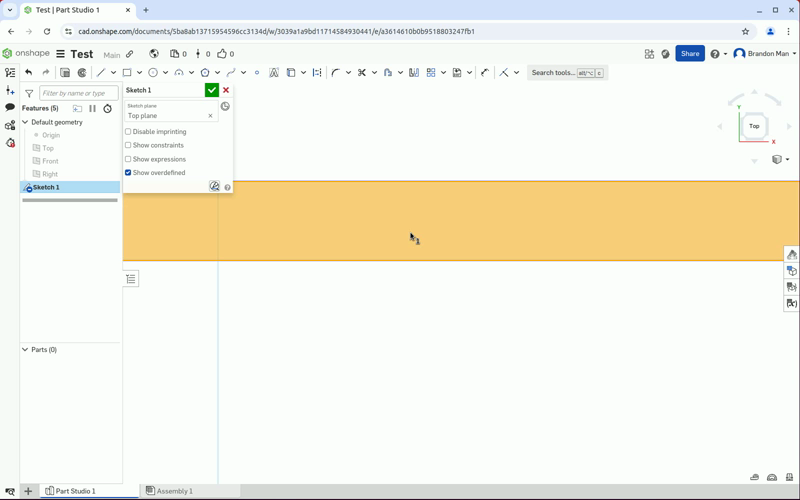
scroll(-6)
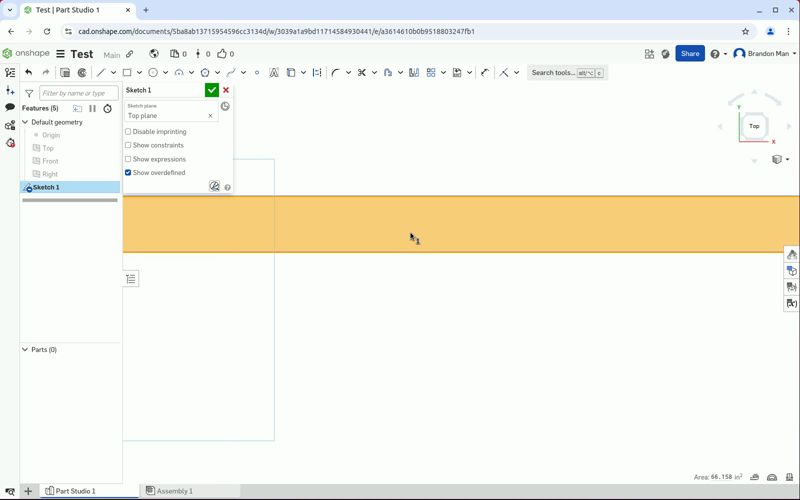
scroll(-6)
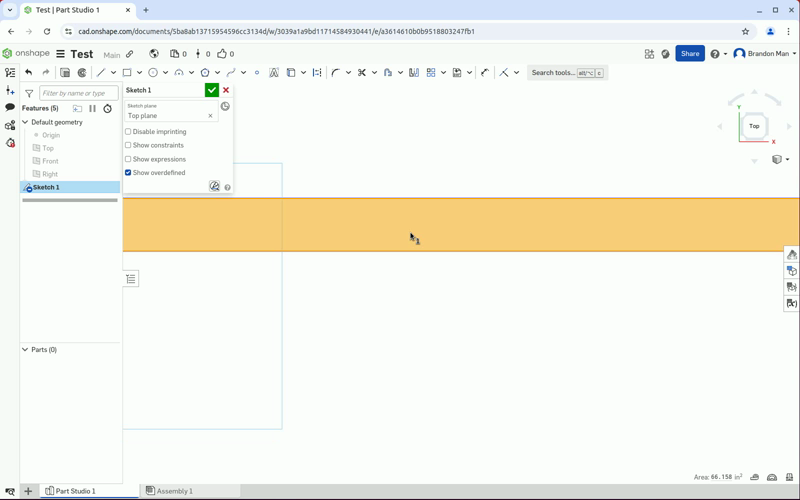
scroll(-6)
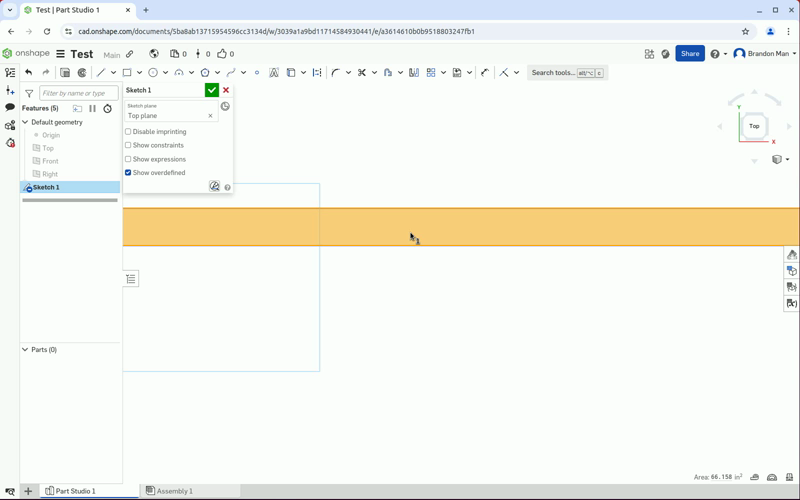
scroll(-6)
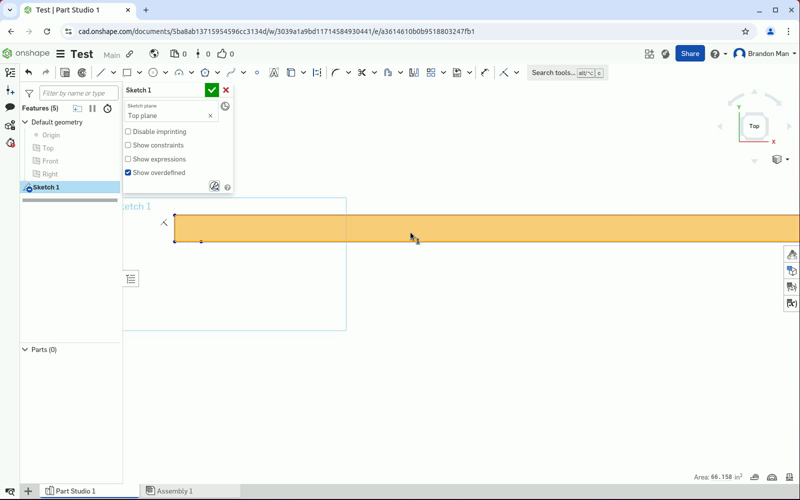
scroll(-6)
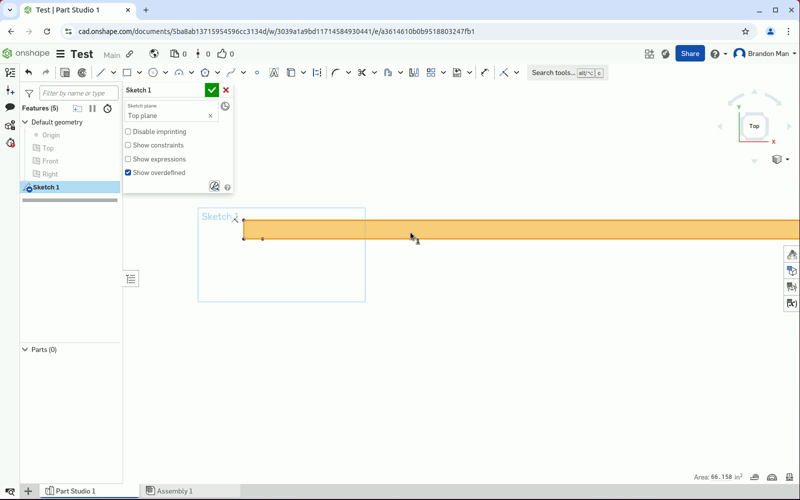
scroll(-6)
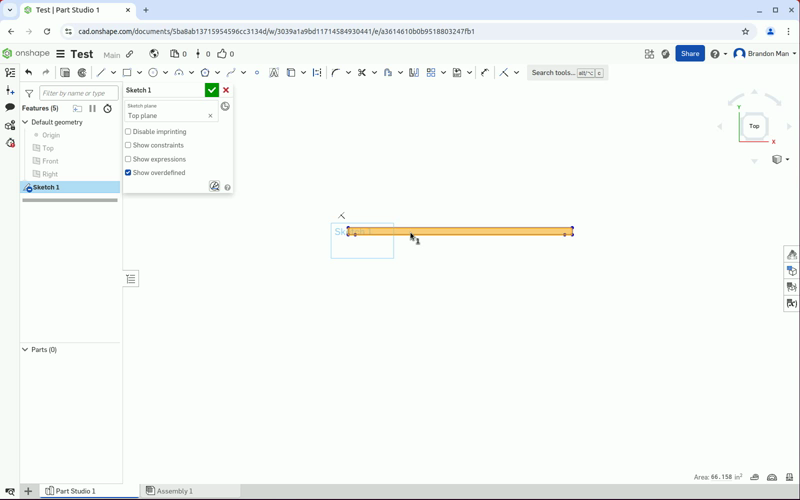
mouse_move(73, 352)
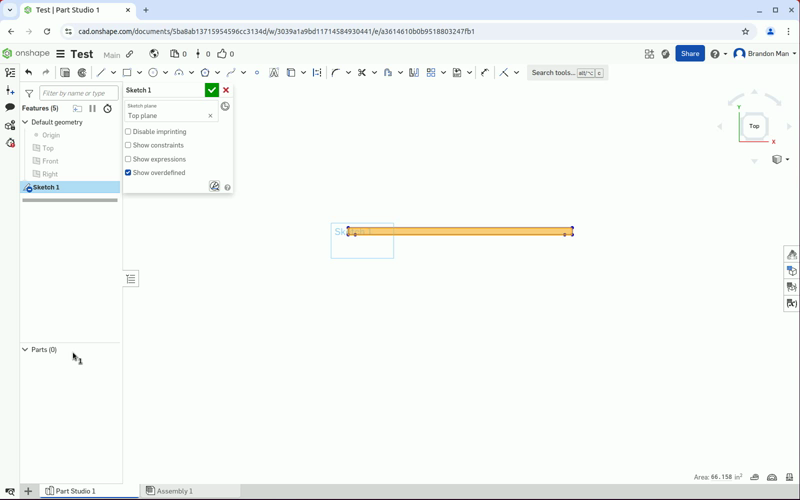
key(shift+y)
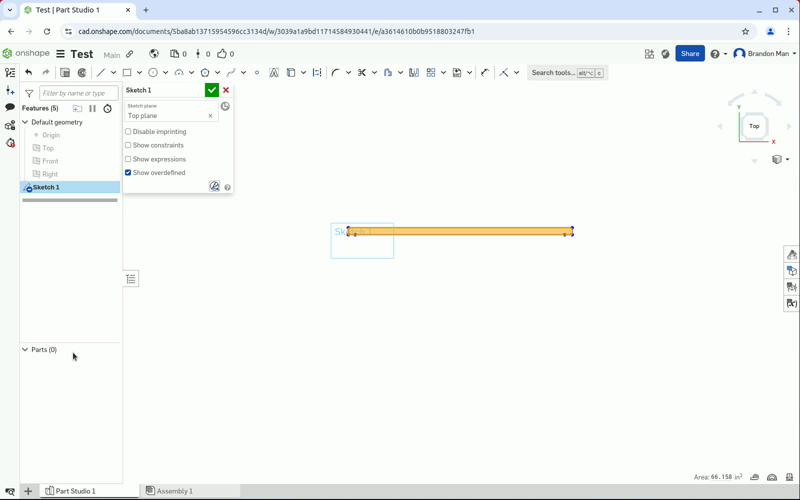
key(shift+e)
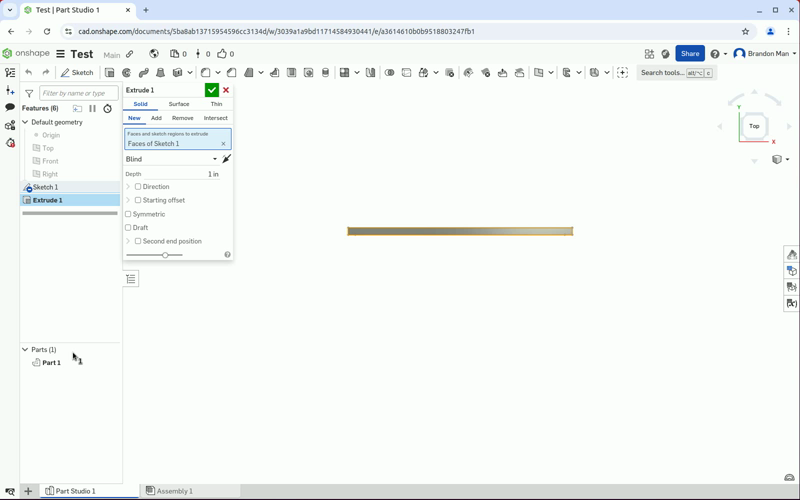
mouse_move(143, 106)
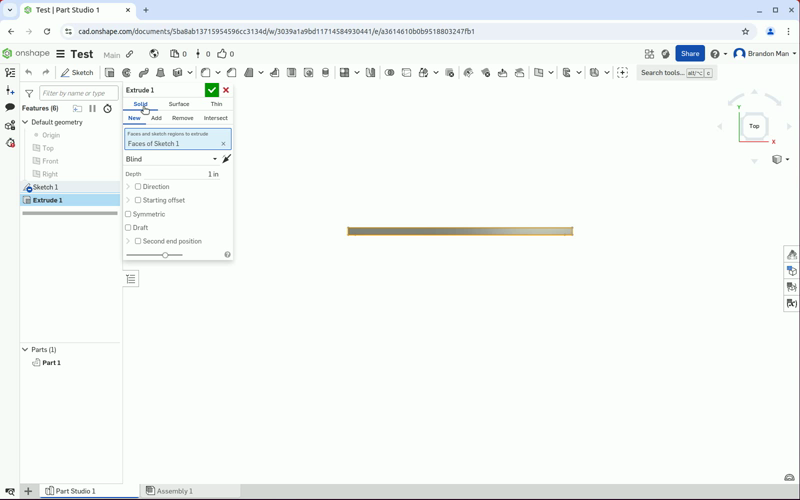
click(143, 106)
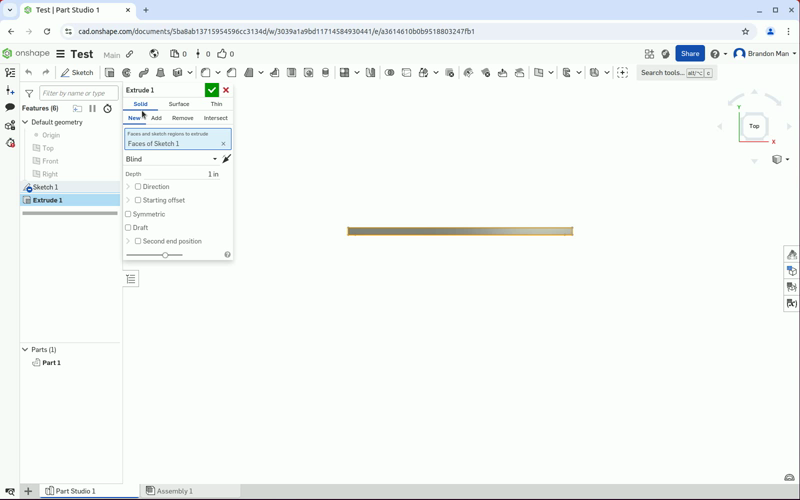
mouse_move(137, 120)
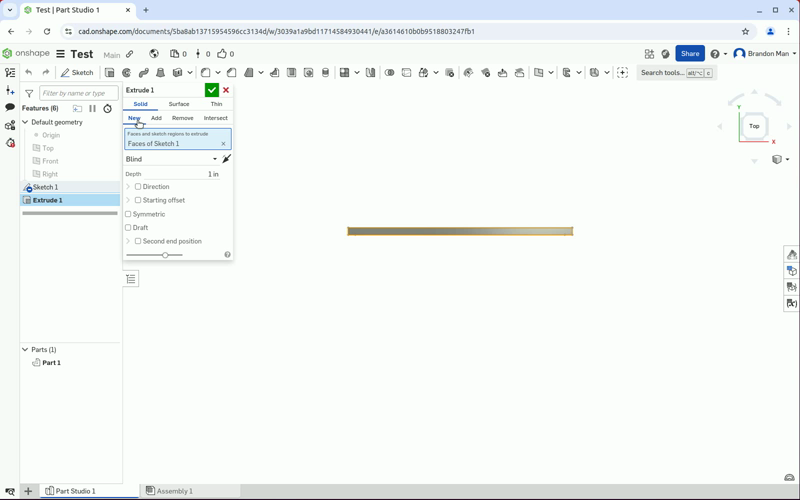
click(137, 120)
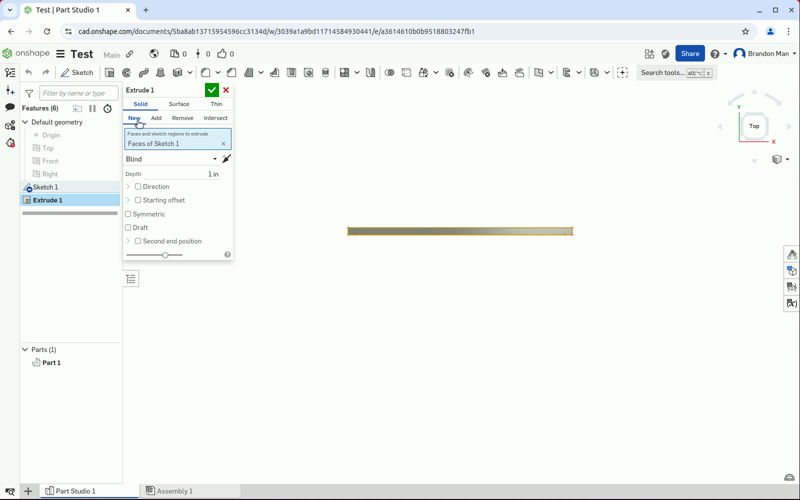
key(tab, 4)
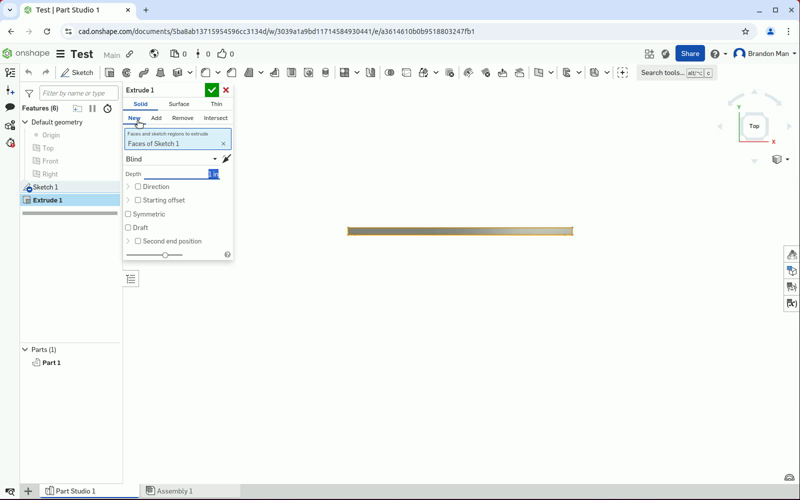
text(0.722)
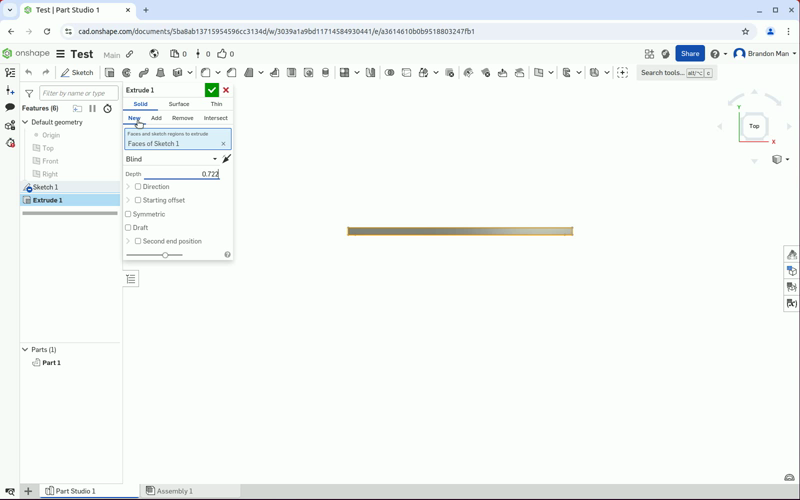
key(enter)
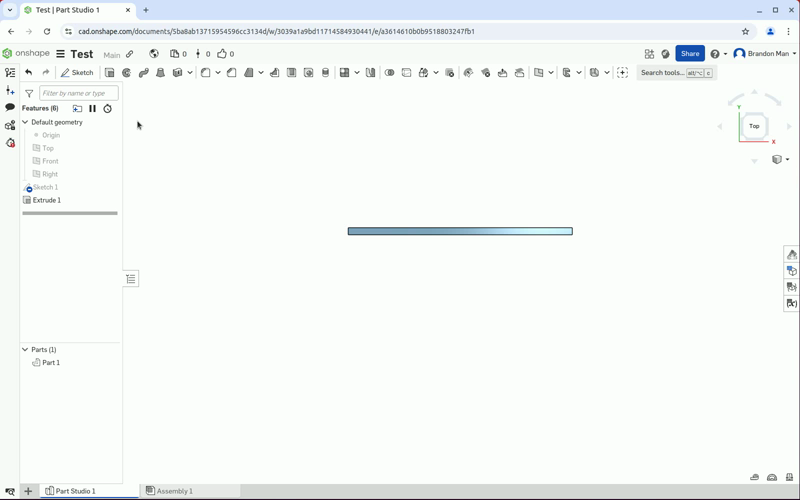
key(shift+h)
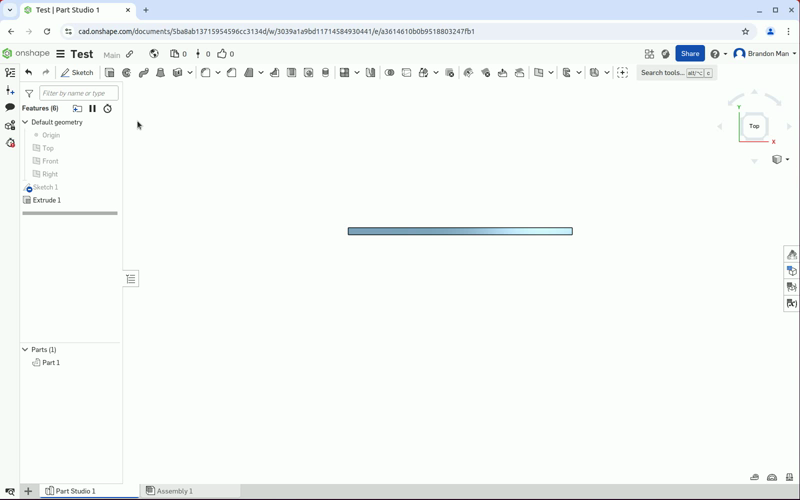
key(shift+h)
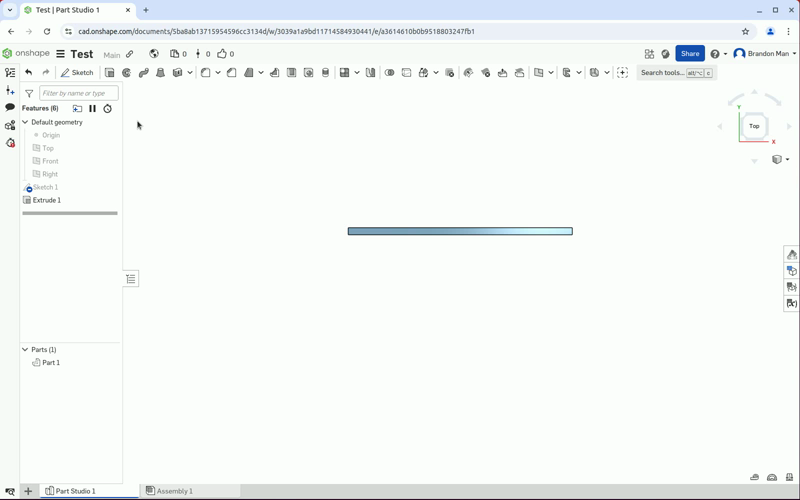
mouse_move(73, 189)
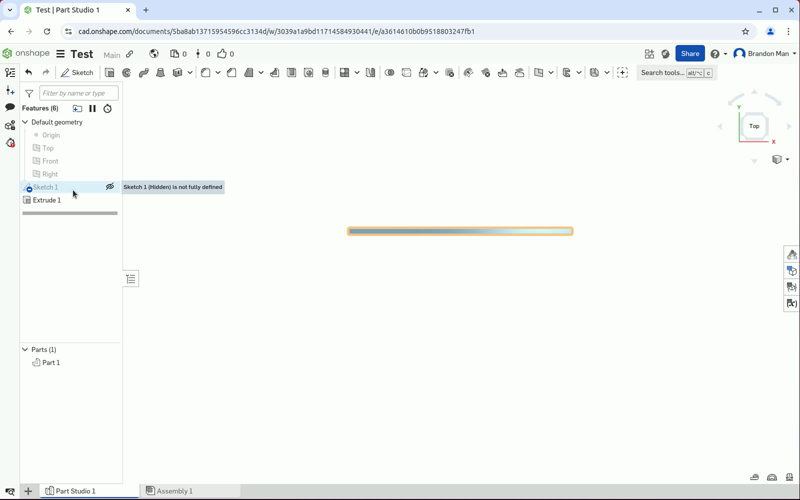
click(73, 189)
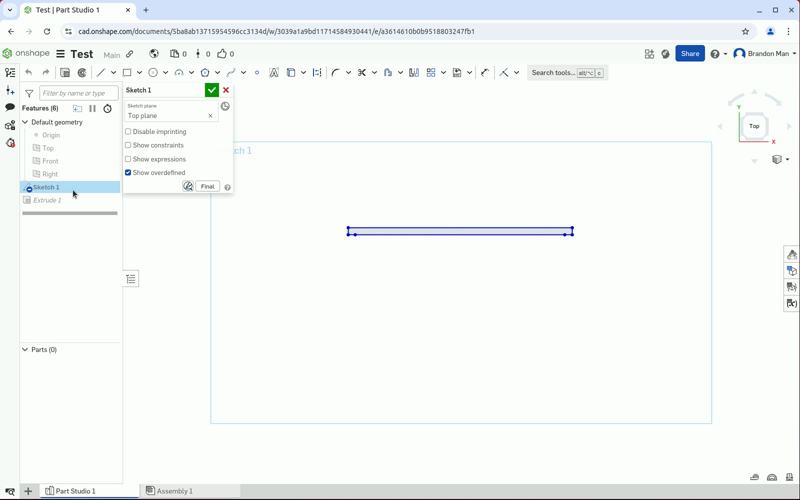
mouse_move(229, 92)
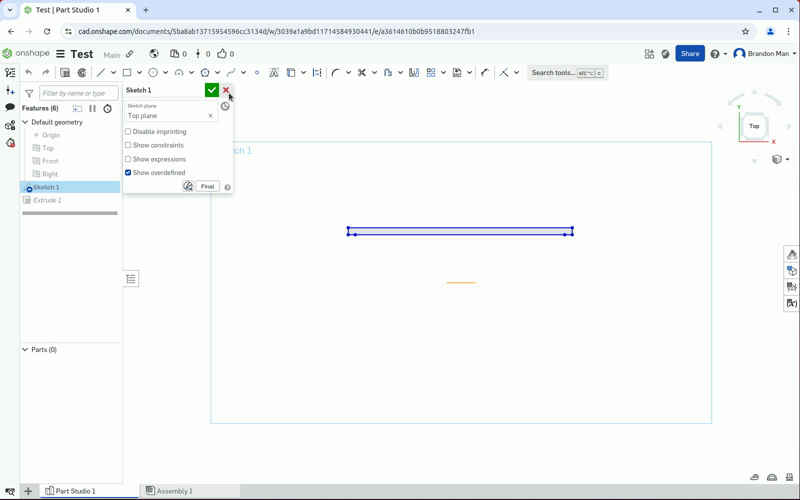
click(229, 92)
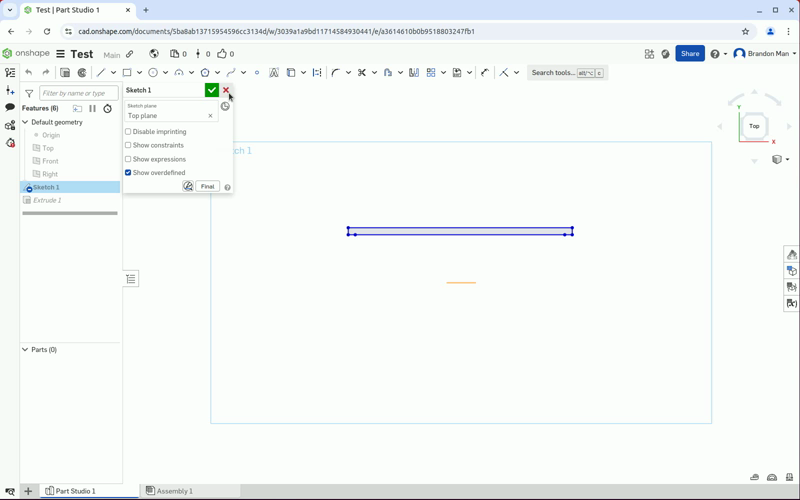
key(shift+s)
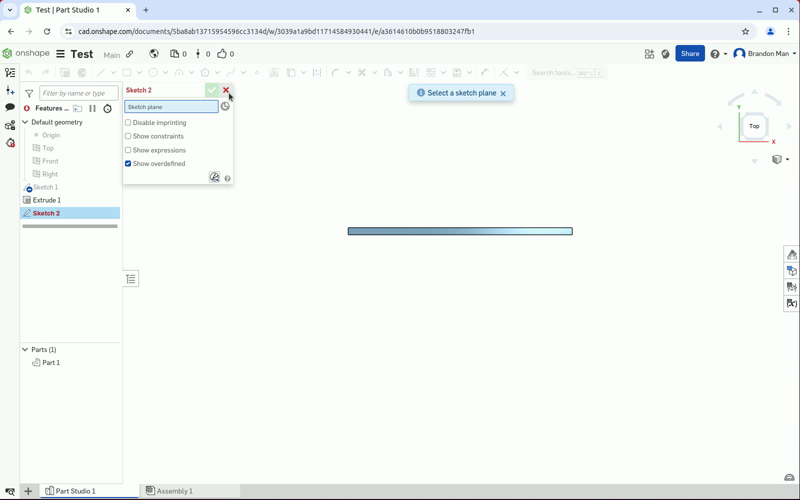
mouse_move(73, 150)
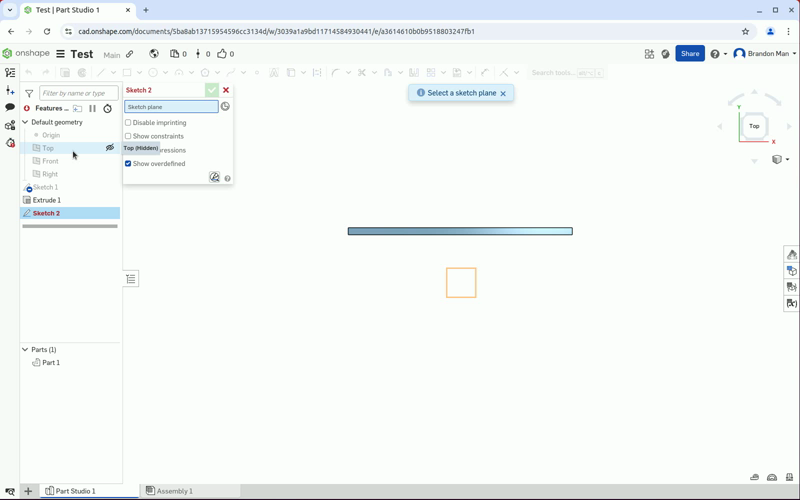
click(73, 150)
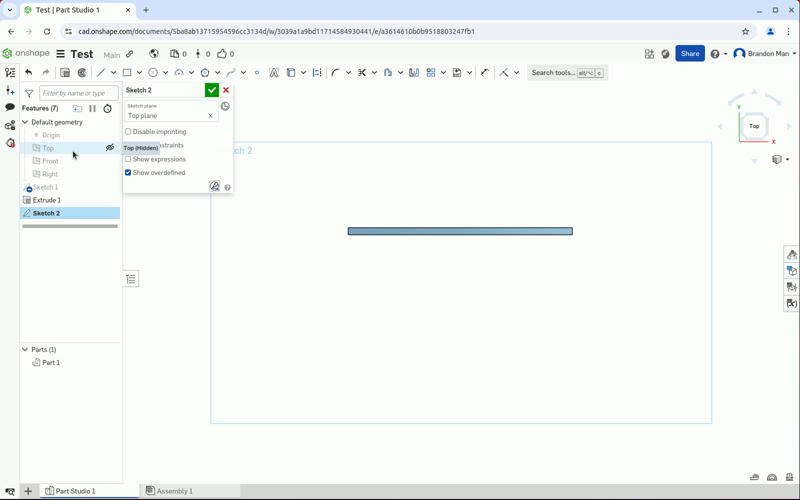
mouse_move(73, 352)
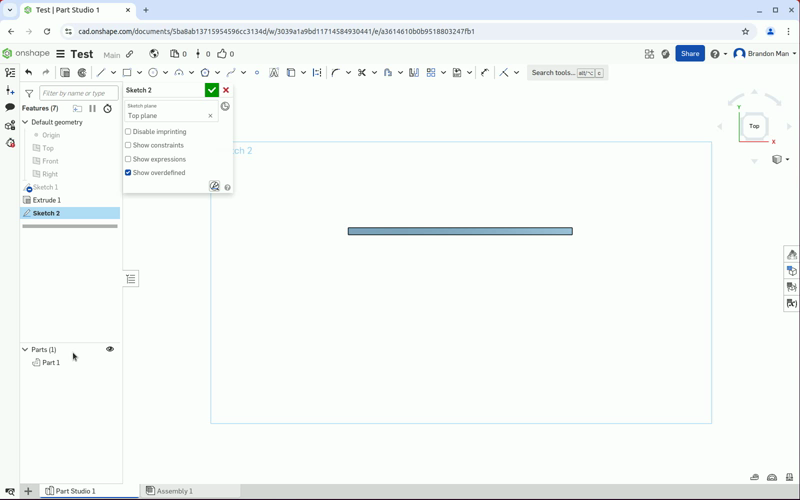
key(y)
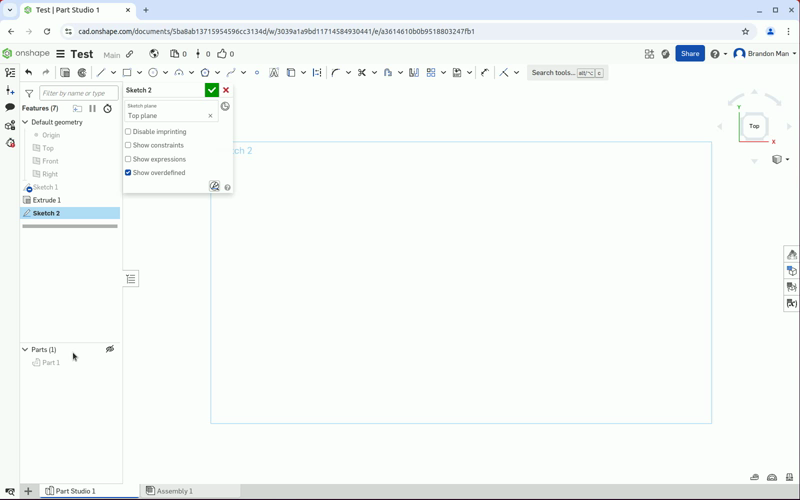
key(l)
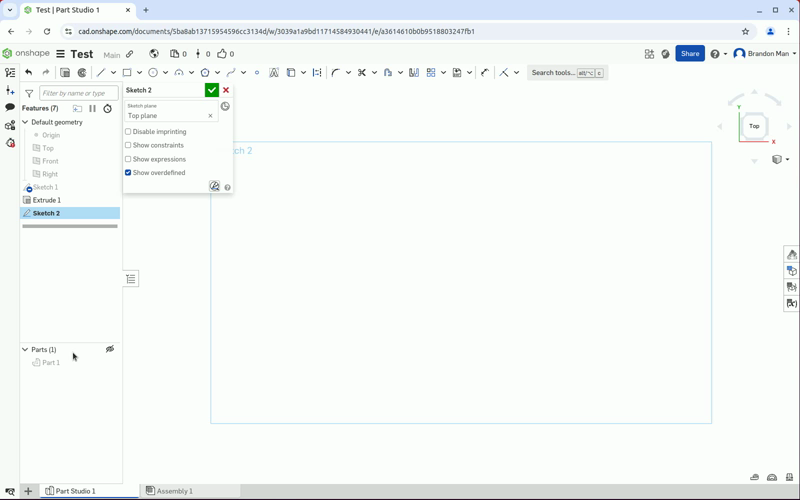
key_down(shift)
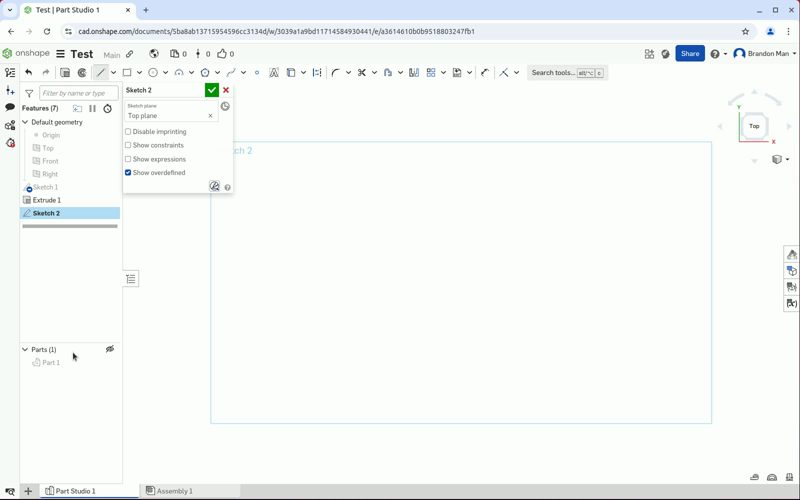
mouse_move(348, 339)
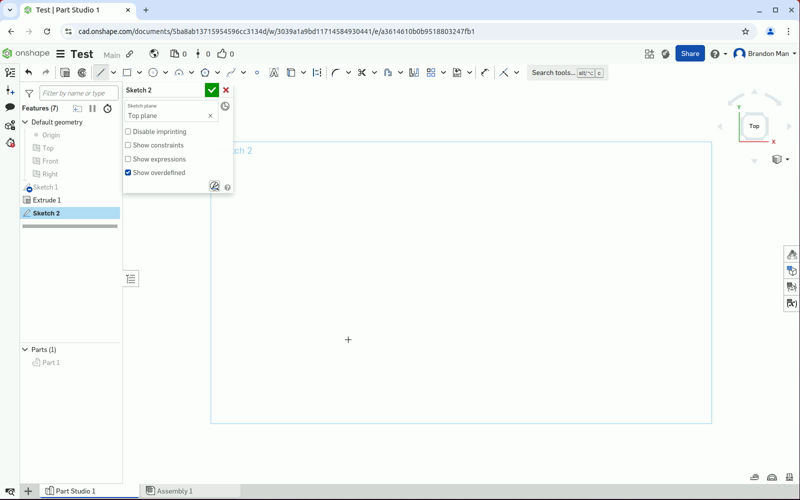
click(348, 339)
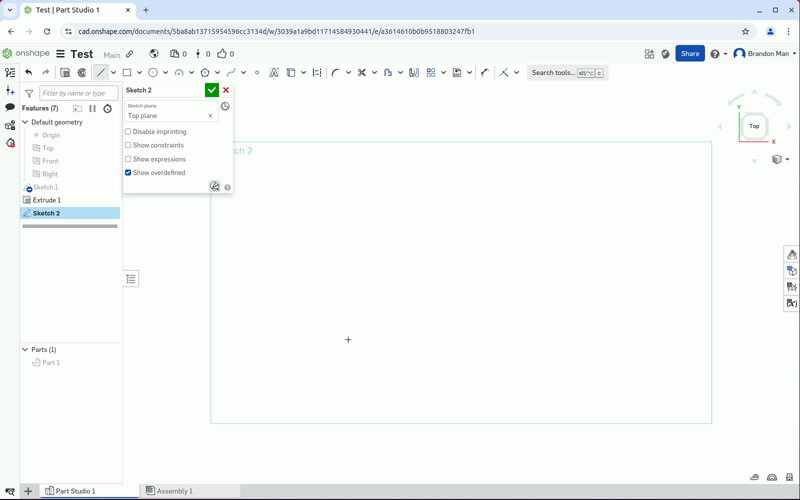
key_up(shift)
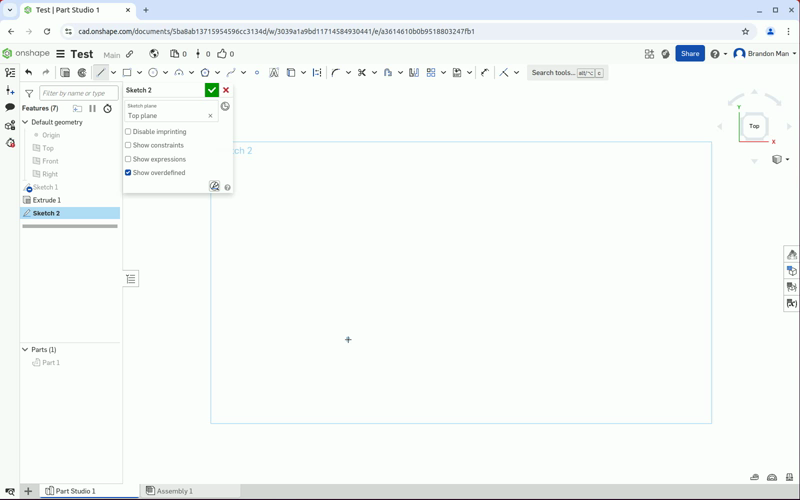
key_down(shift)
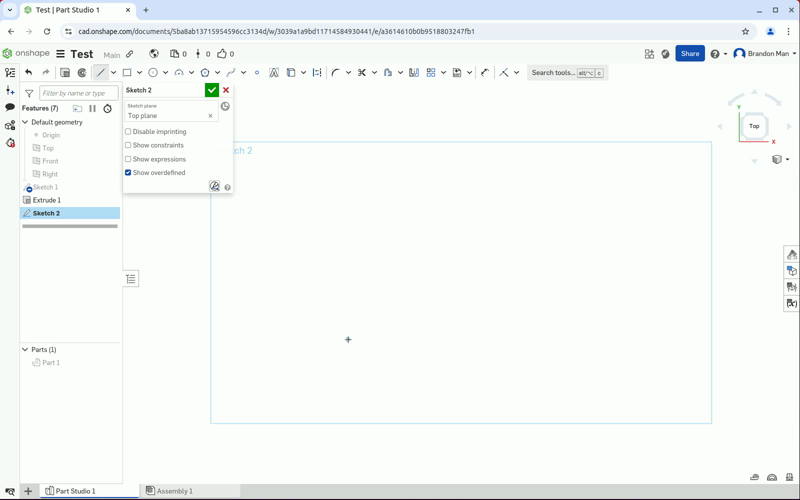
mouse_move(572, 339)
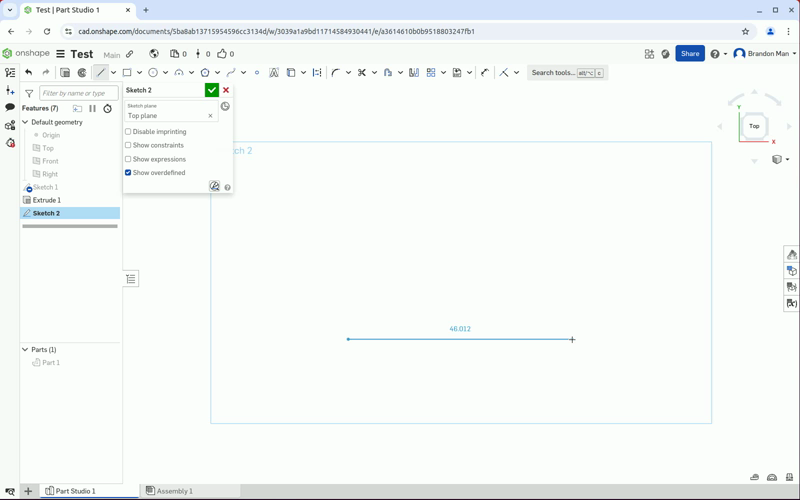
click(572, 339)
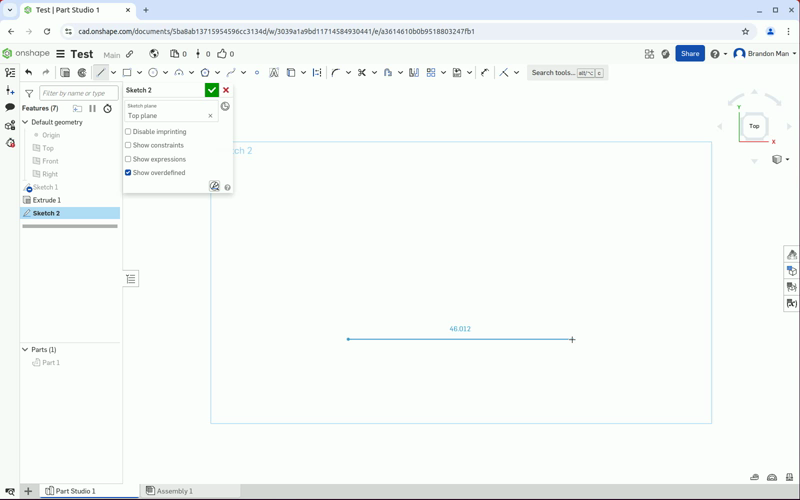
key_up(shift)
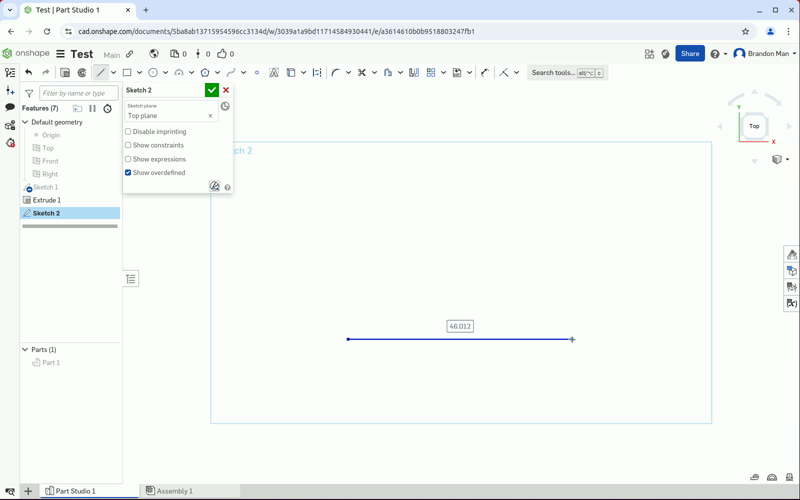
key_down(shift)
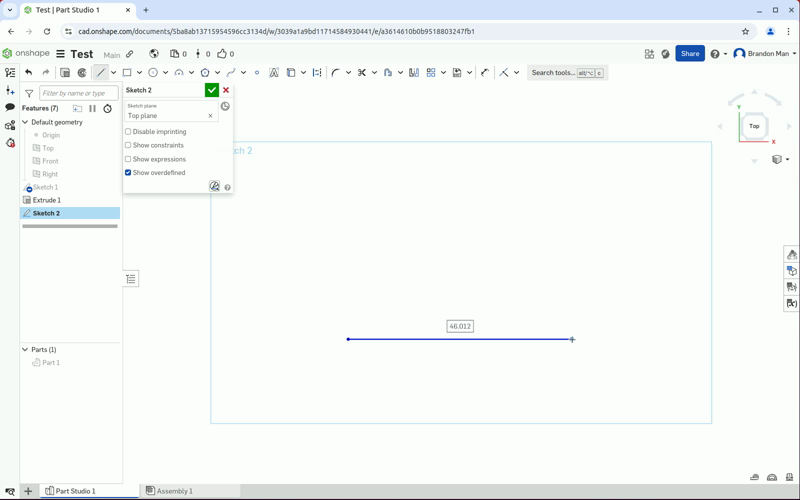
mouse_move(589, 339)
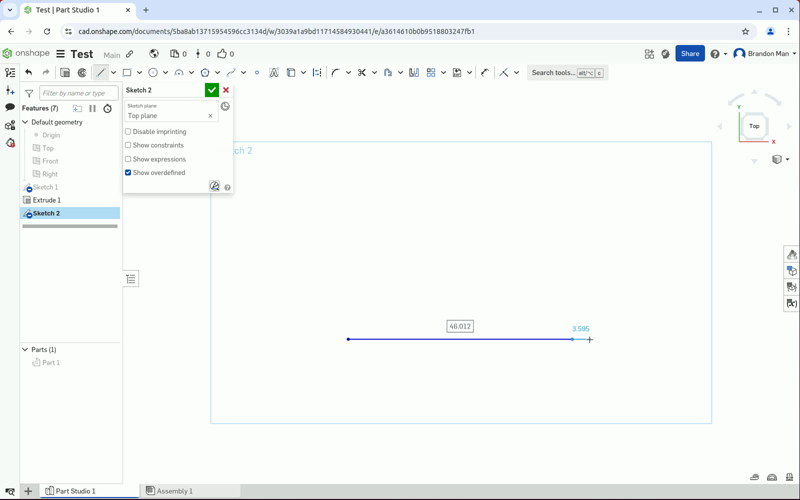
mouse_move(572, 332)
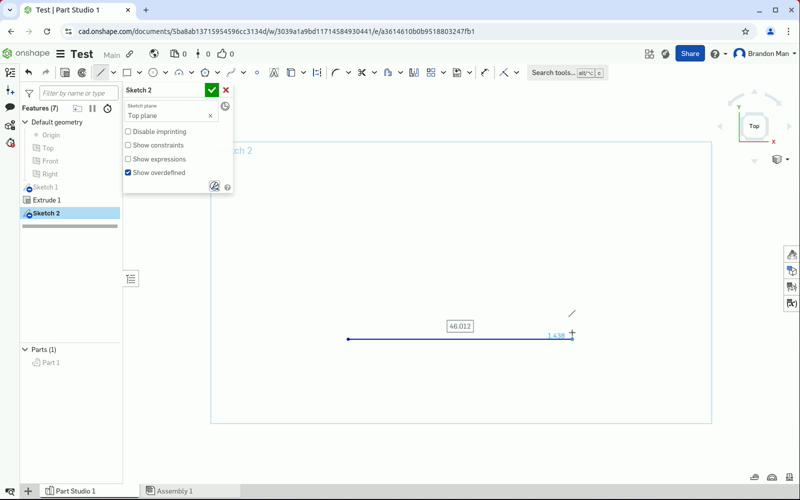
scroll(6)
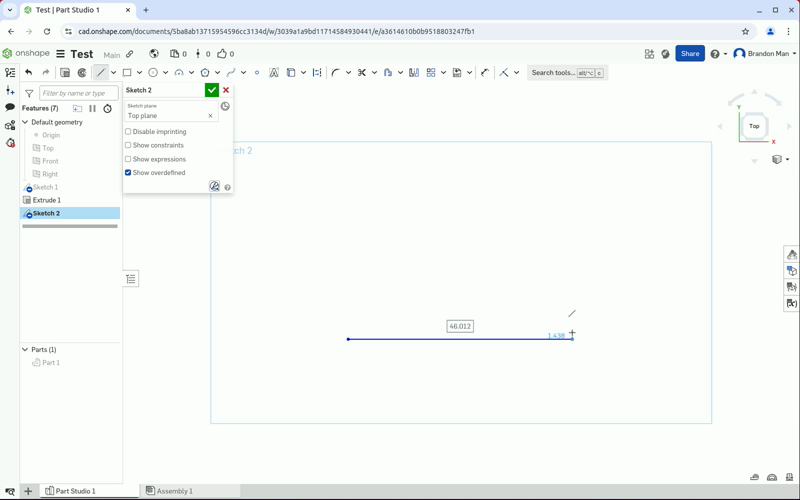
scroll(6)
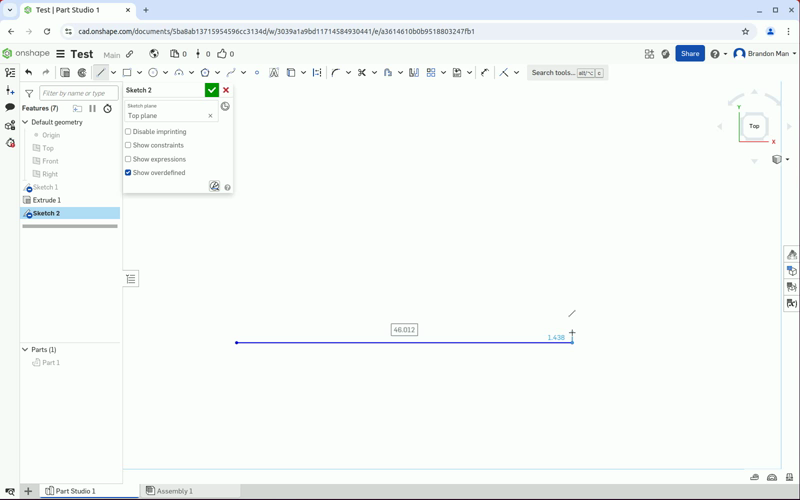
scroll(6)
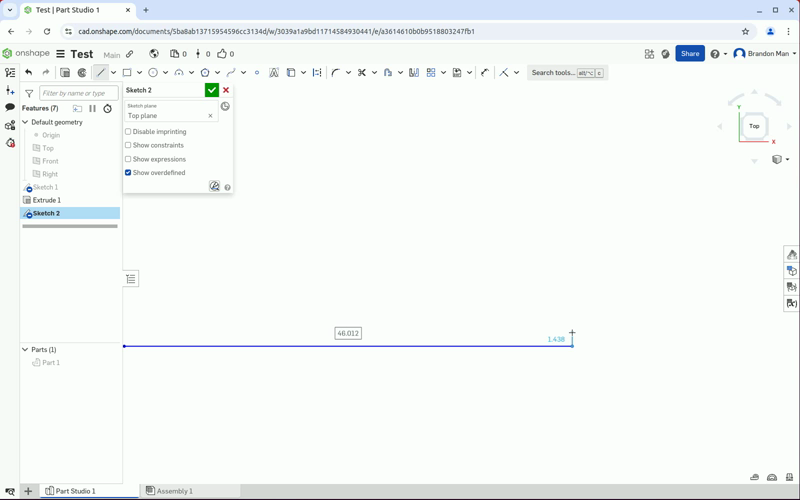
scroll(6)
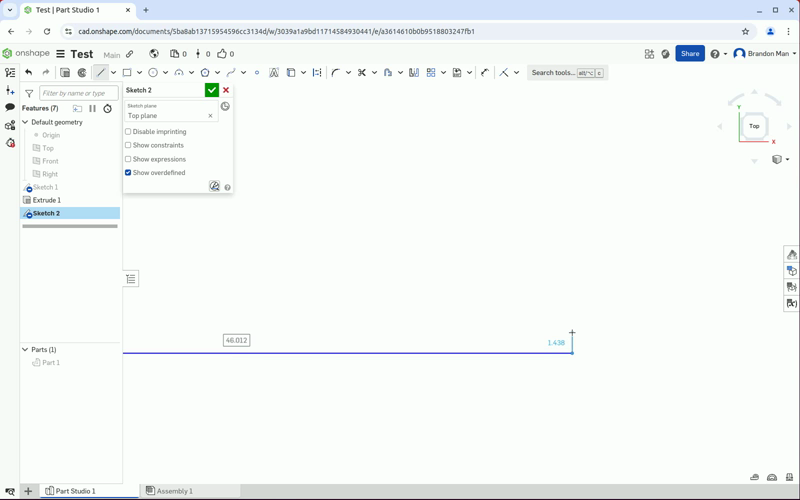
scroll(6)
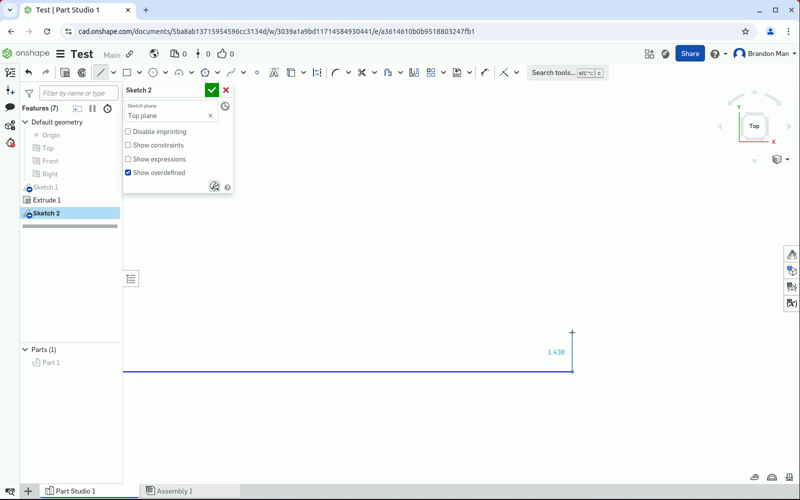
scroll(6)
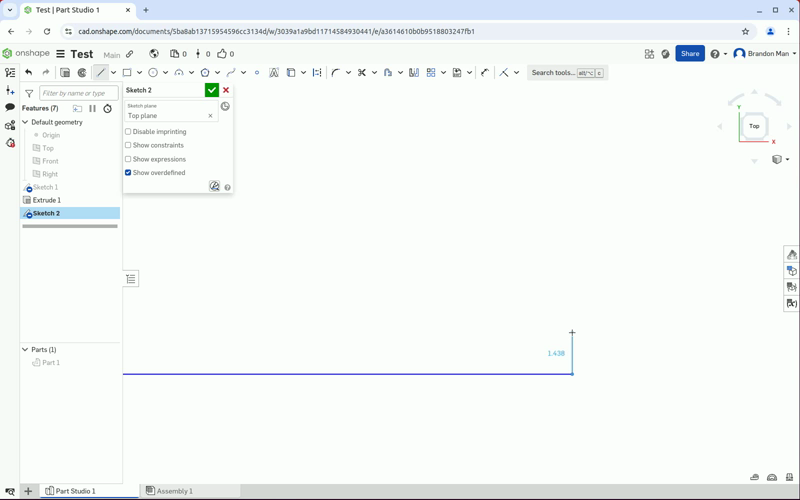
scroll(6)
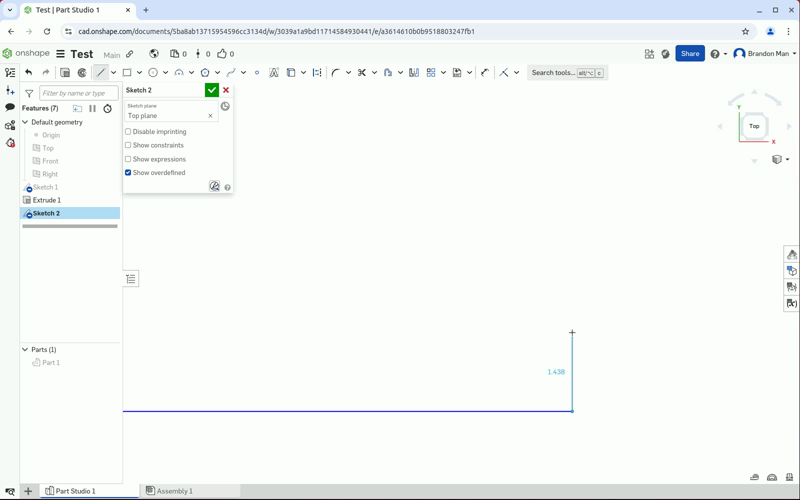
click(572, 332)
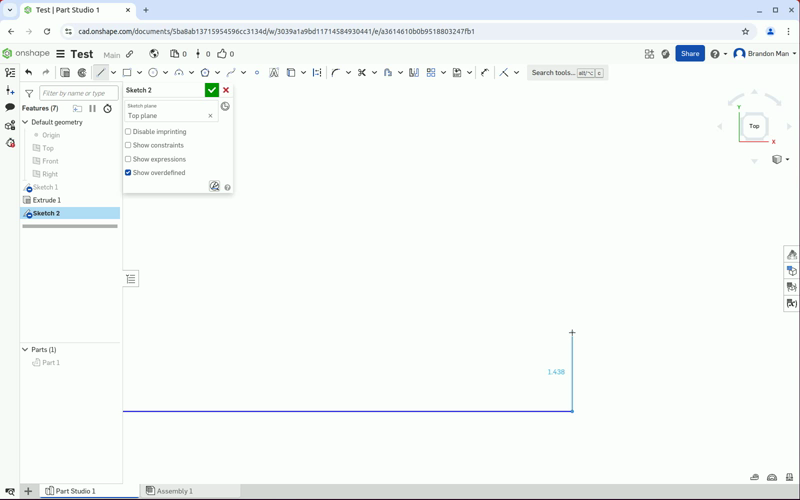
scroll(-6)
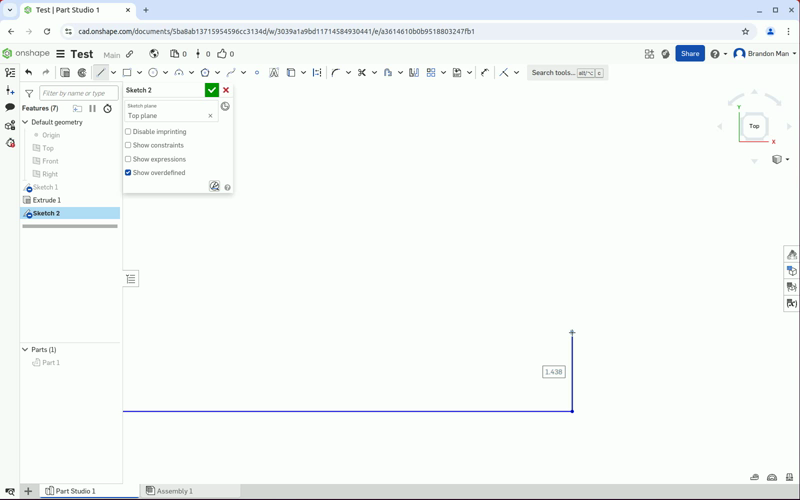
scroll(-6)
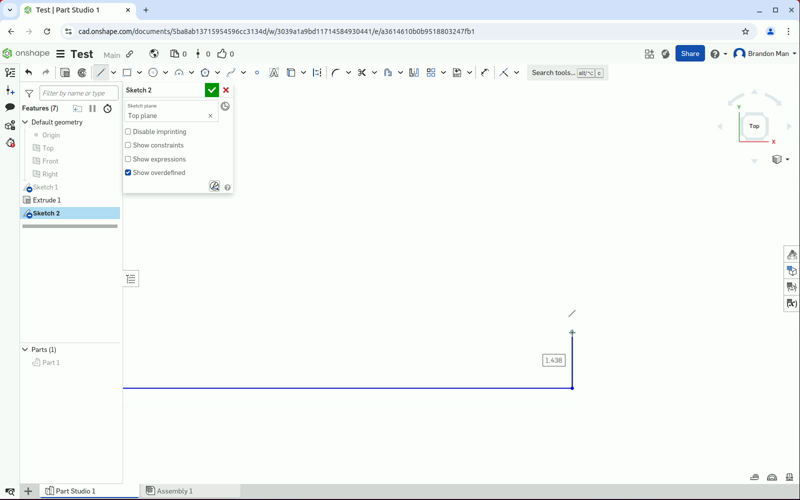
scroll(-6)
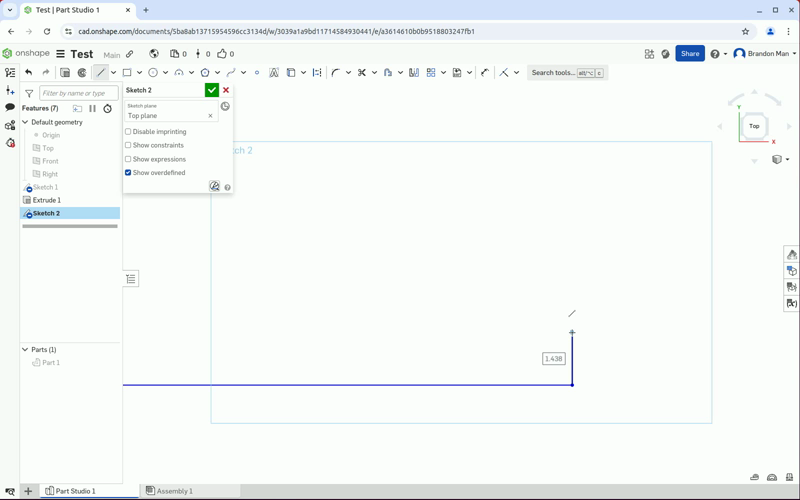
scroll(-6)
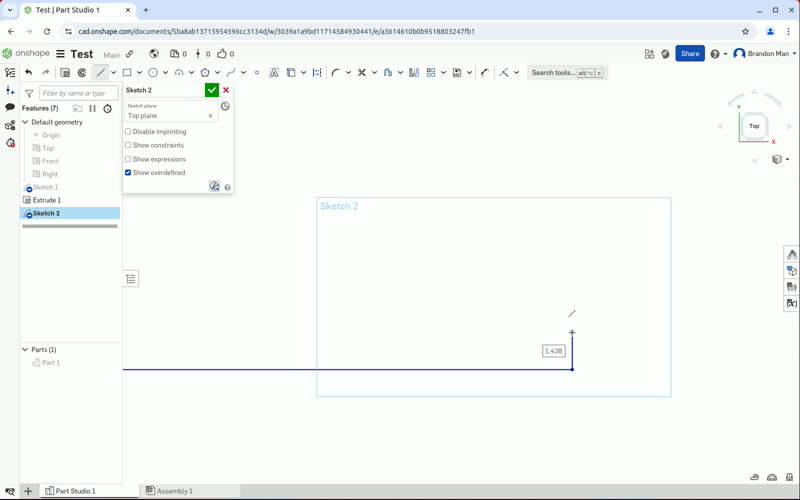
scroll(-6)
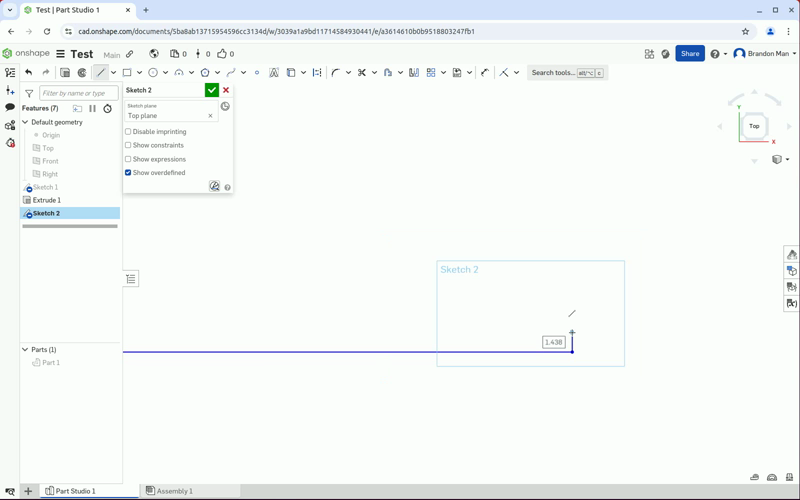
scroll(-6)
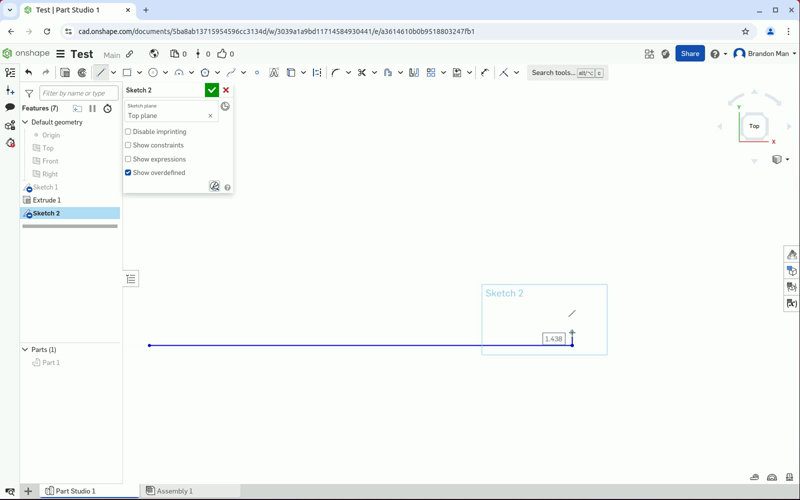
scroll(-6)
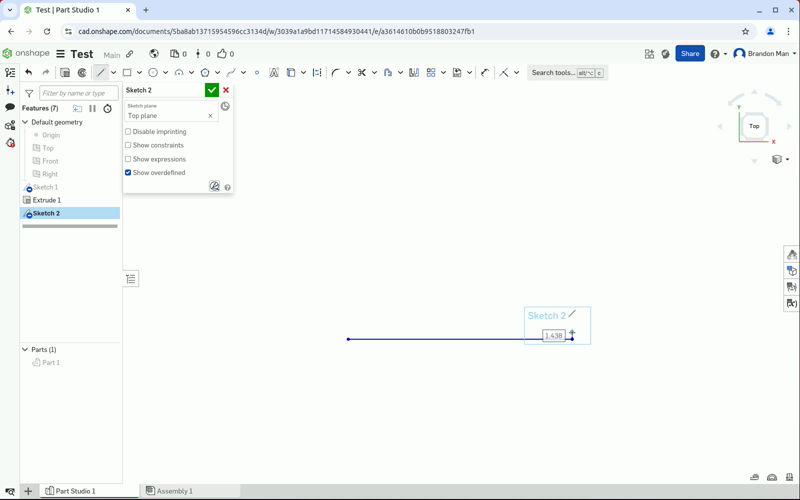
key_up(shift)
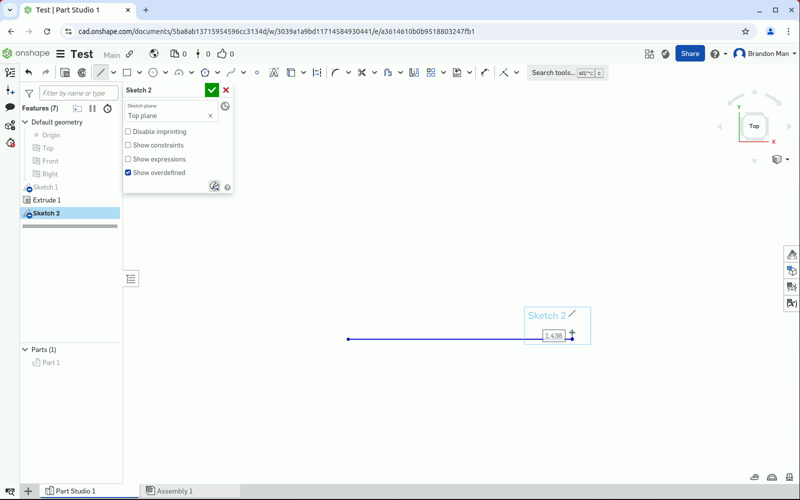
key_down(shift)
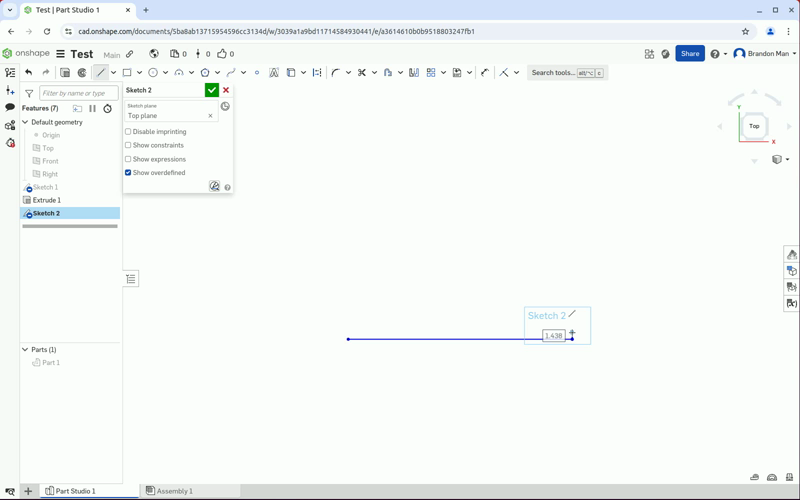
mouse_move(589, 332)
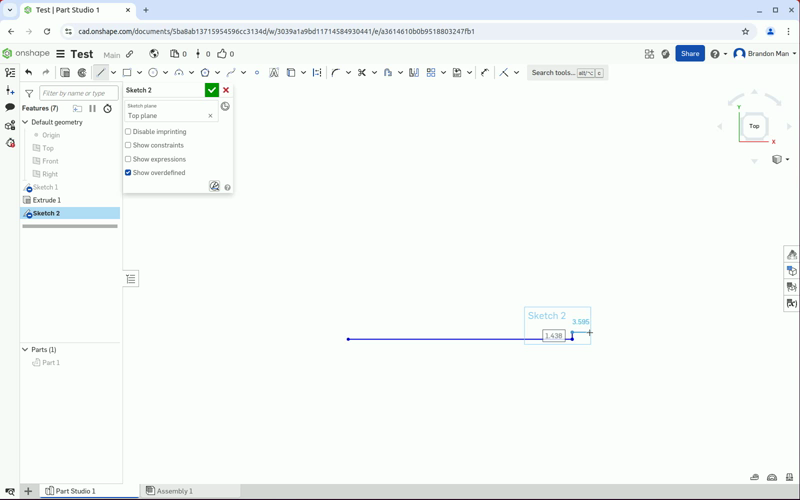
mouse_move(564, 332)
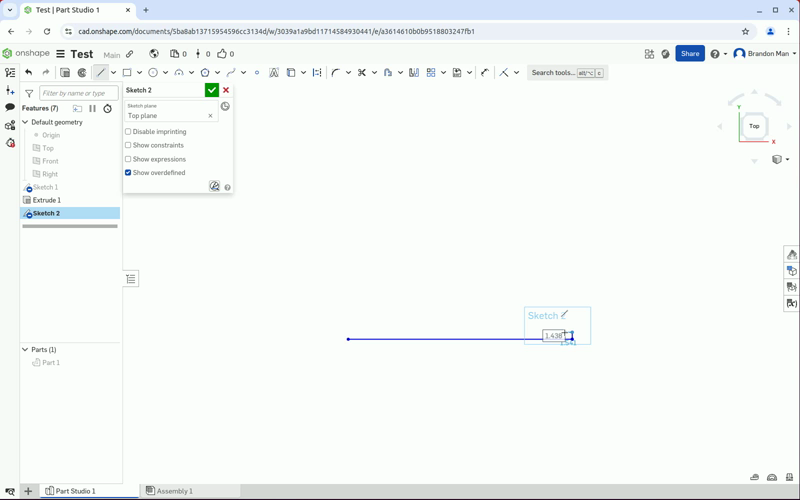
scroll(6)
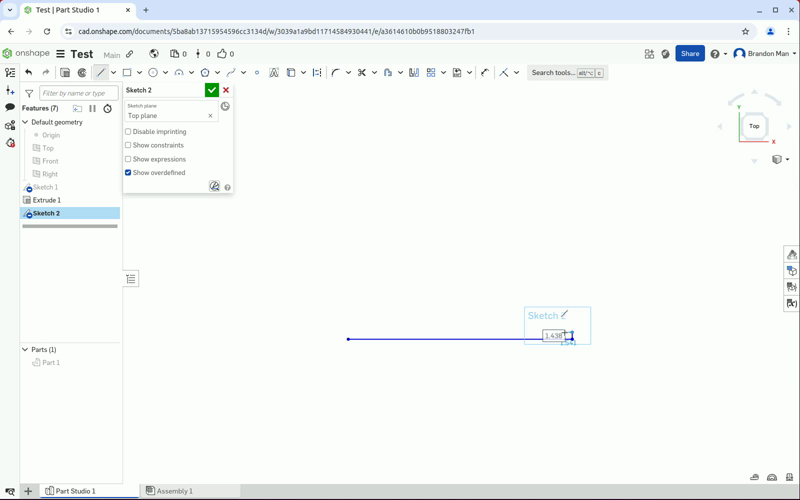
scroll(6)
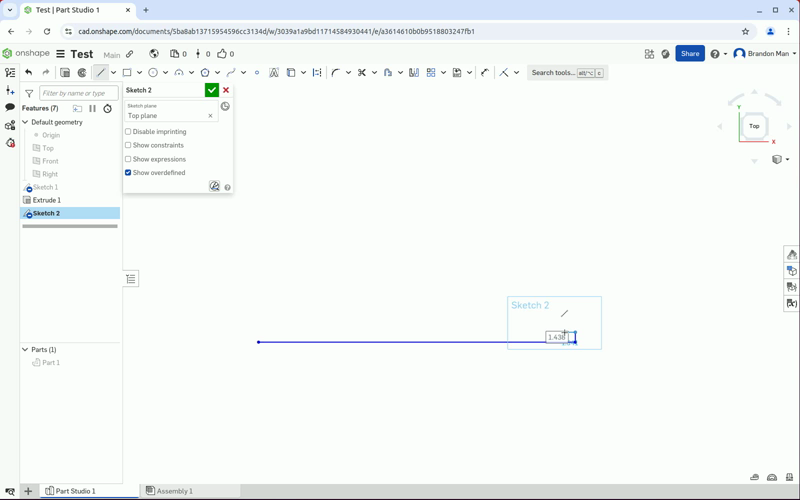
scroll(6)
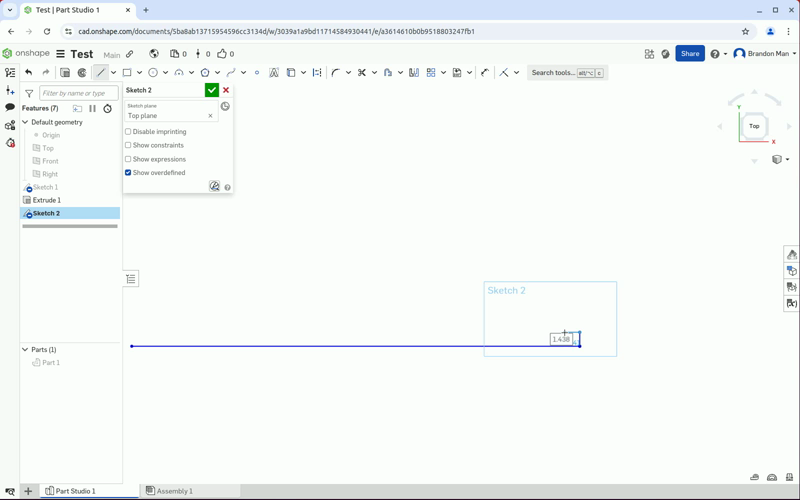
scroll(6)
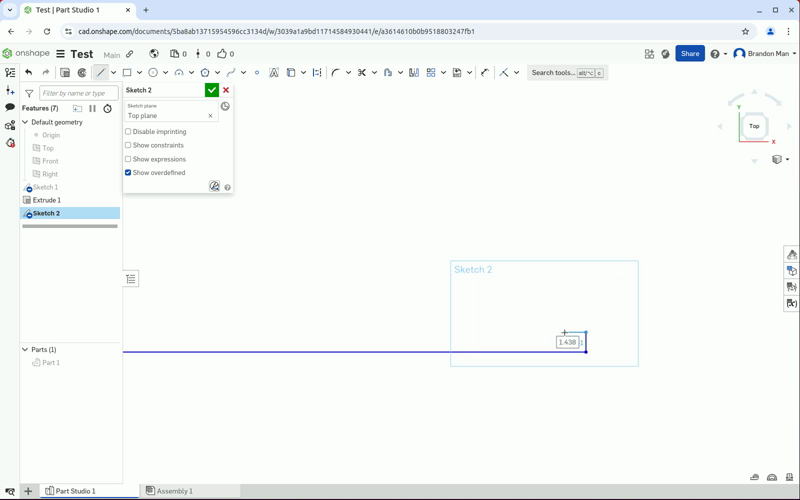
scroll(6)
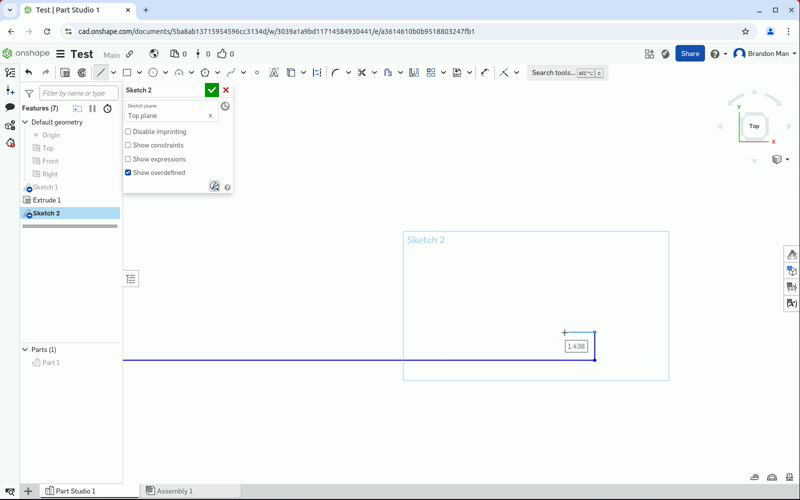
scroll(6)
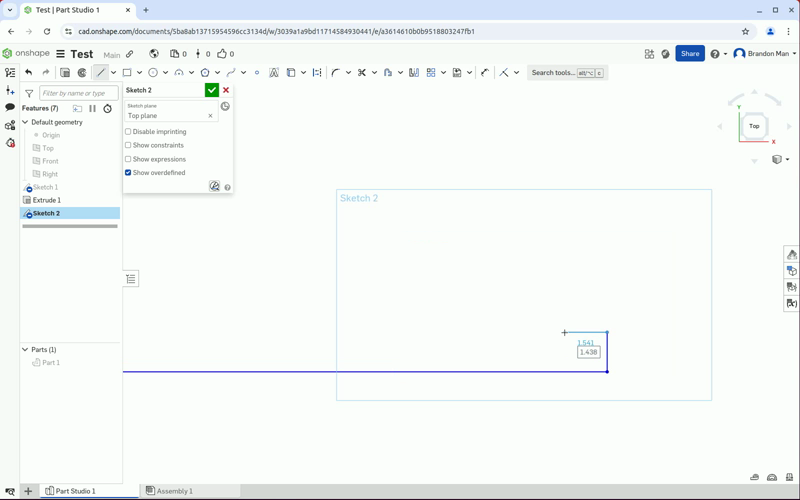
scroll(6)
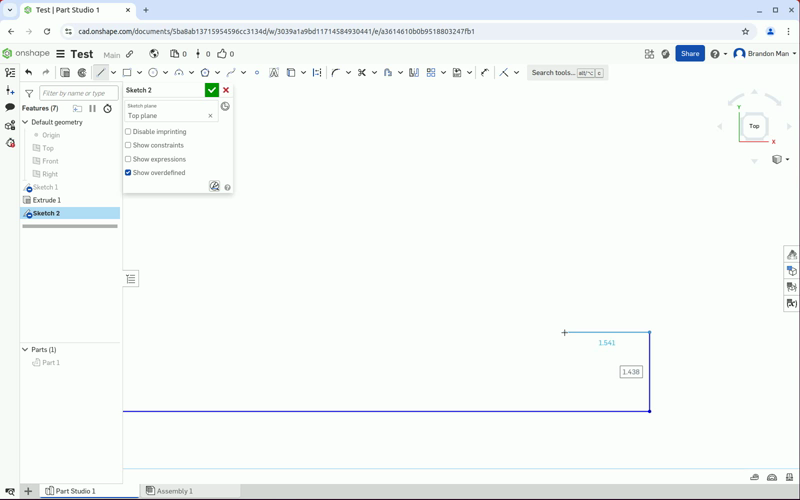
click(564, 332)
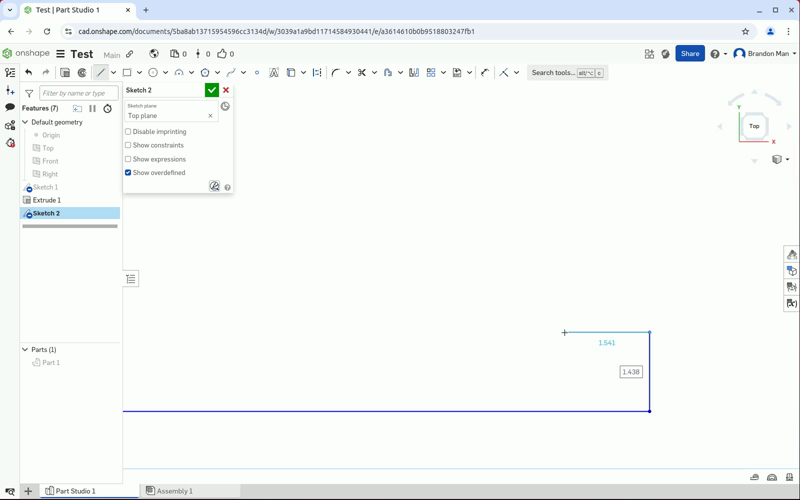
scroll(-6)
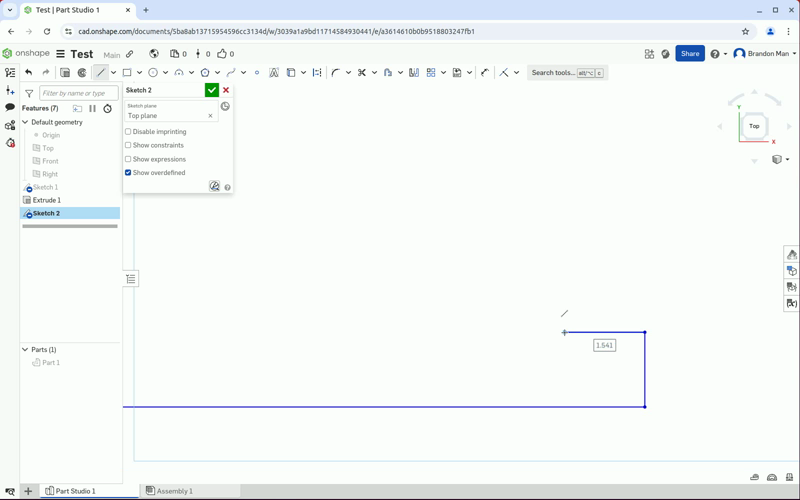
scroll(-6)
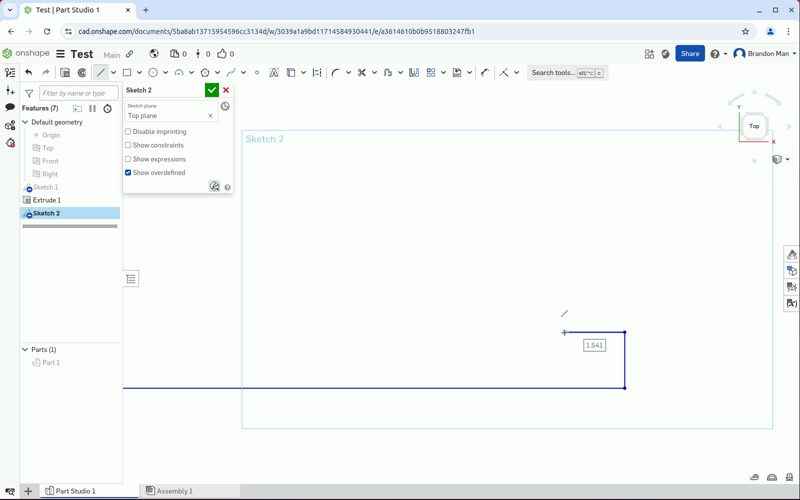
scroll(-6)
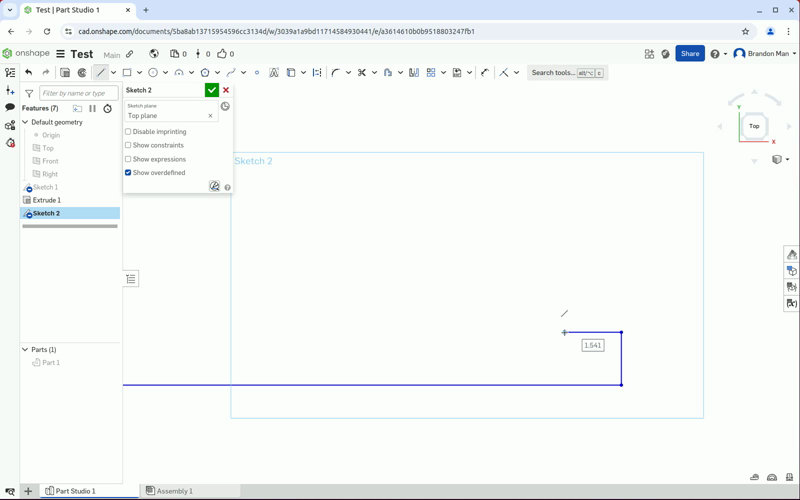
scroll(-6)
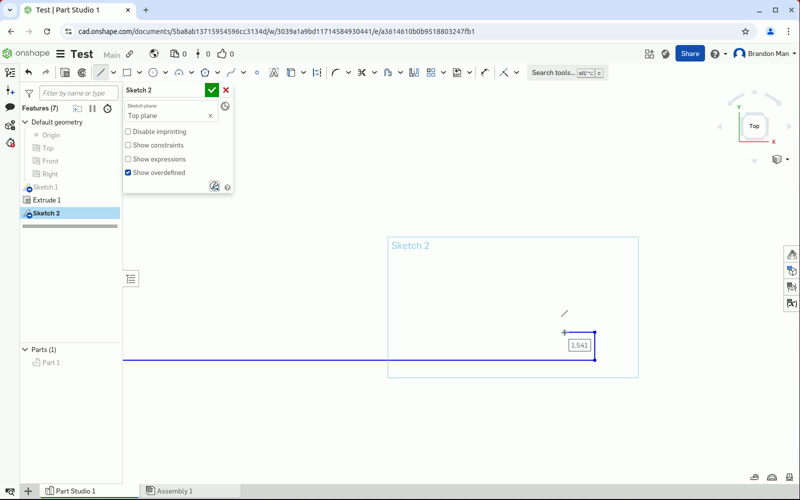
scroll(-6)
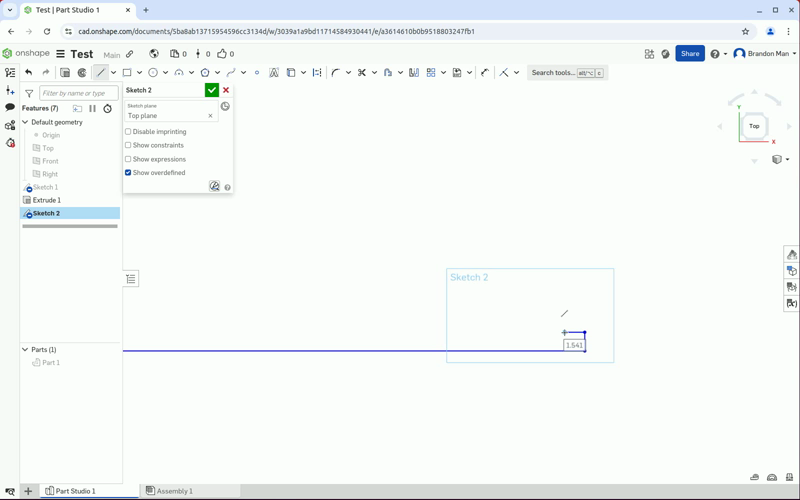
scroll(-6)
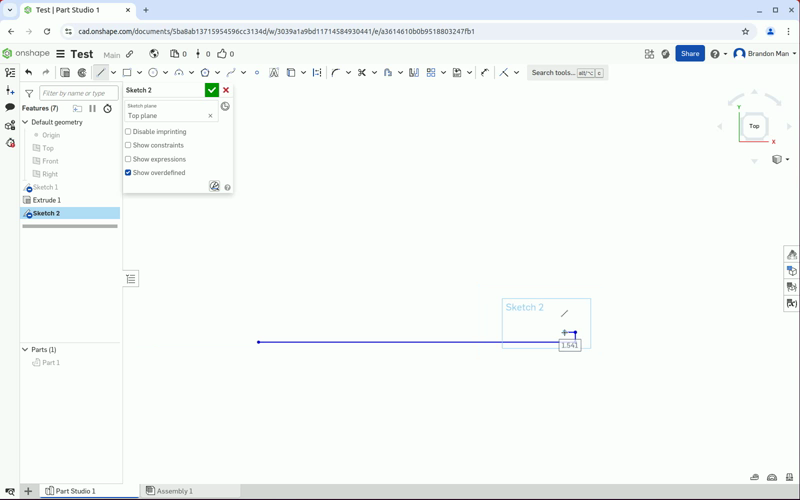
scroll(-6)
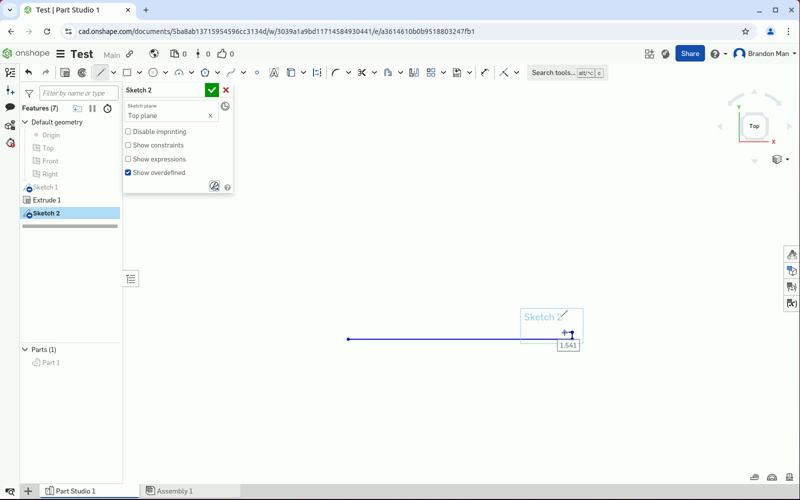
key_up(shift)
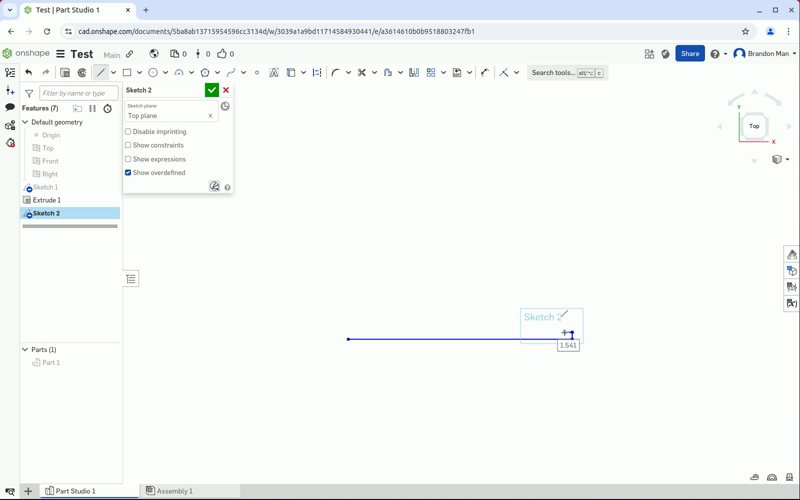
key_down(shift)
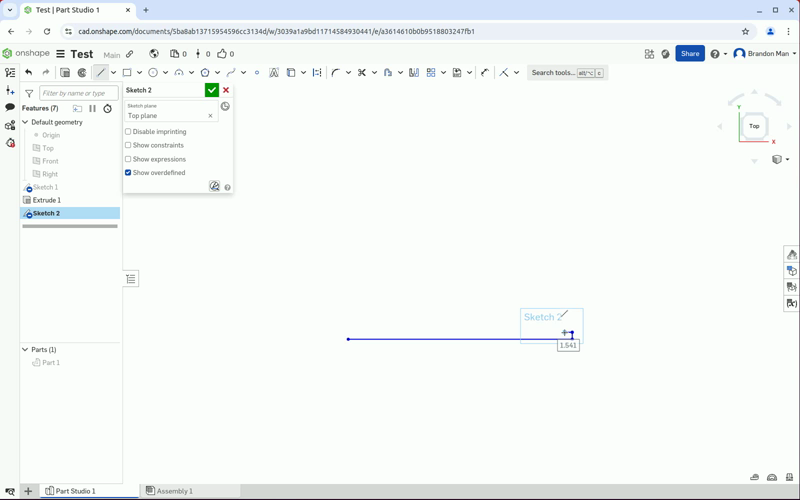
mouse_move(355, 332)
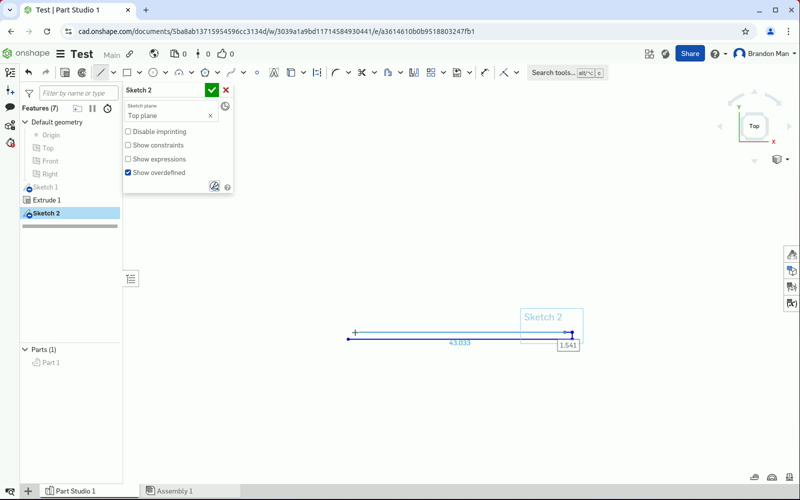
click(355, 332)
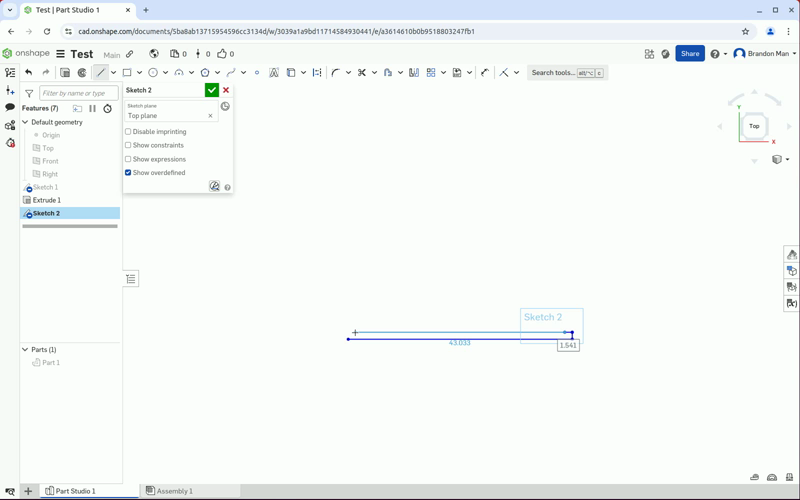
key_up(shift)
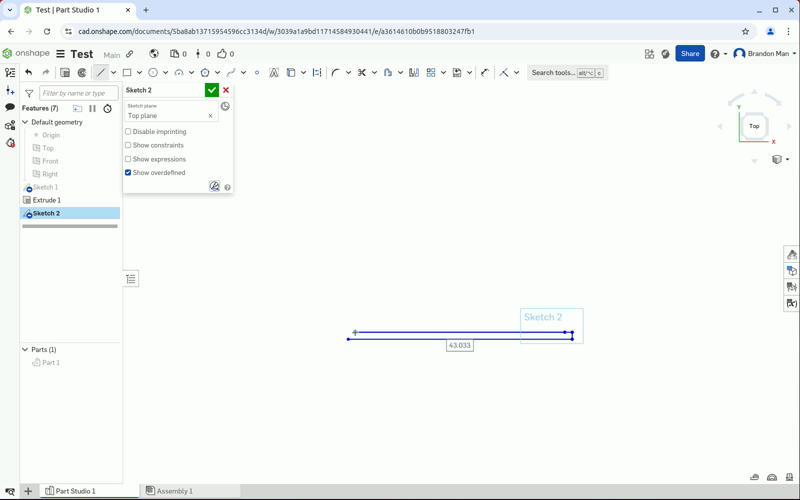
key_down(shift)
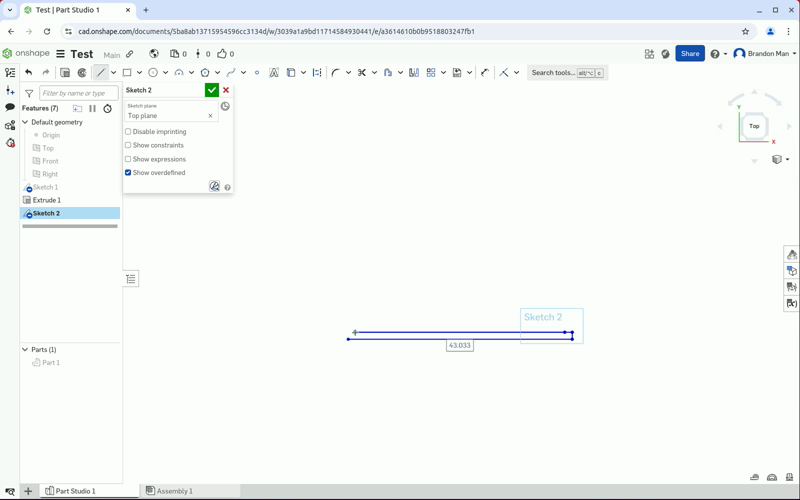
mouse_move(385, 332)
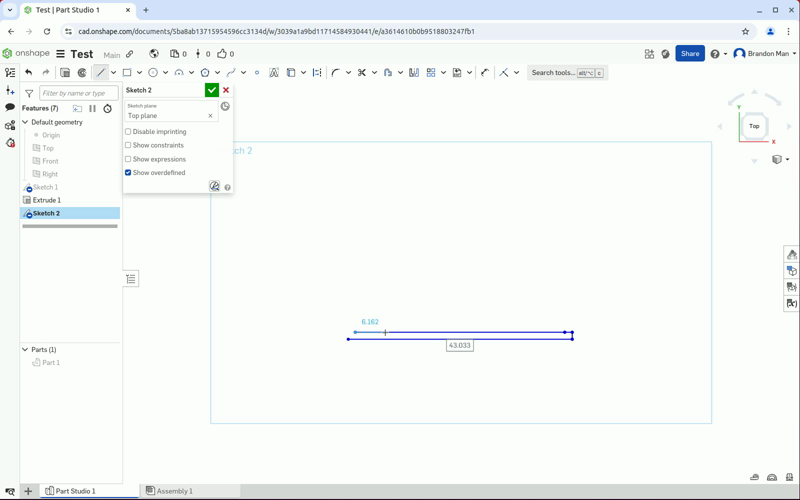
mouse_move(348, 332)
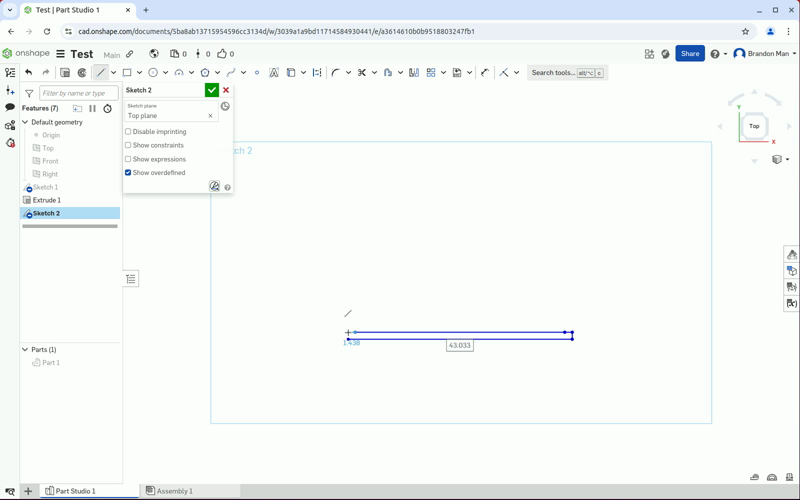
scroll(6)
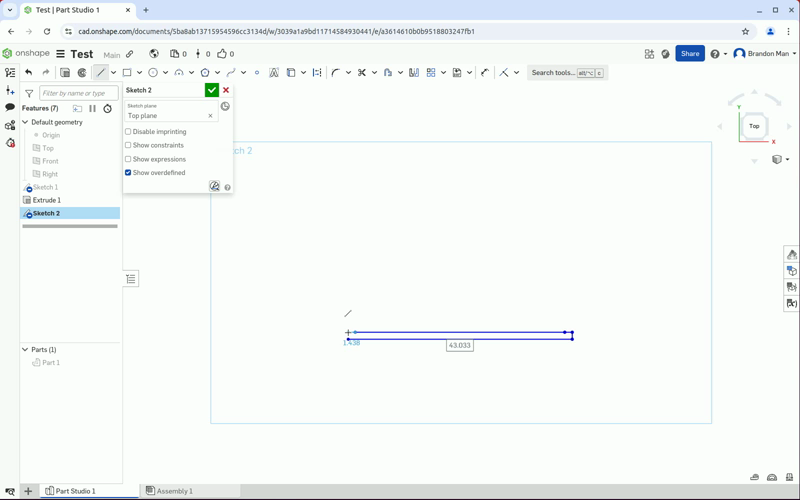
scroll(6)
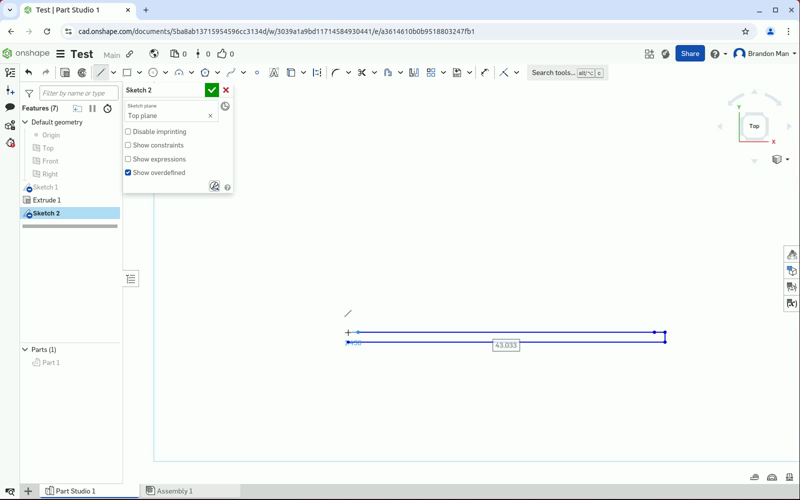
scroll(6)
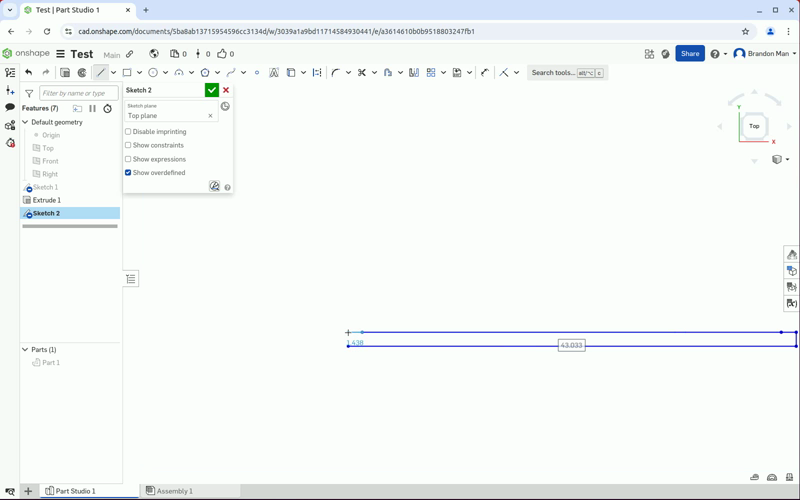
scroll(6)
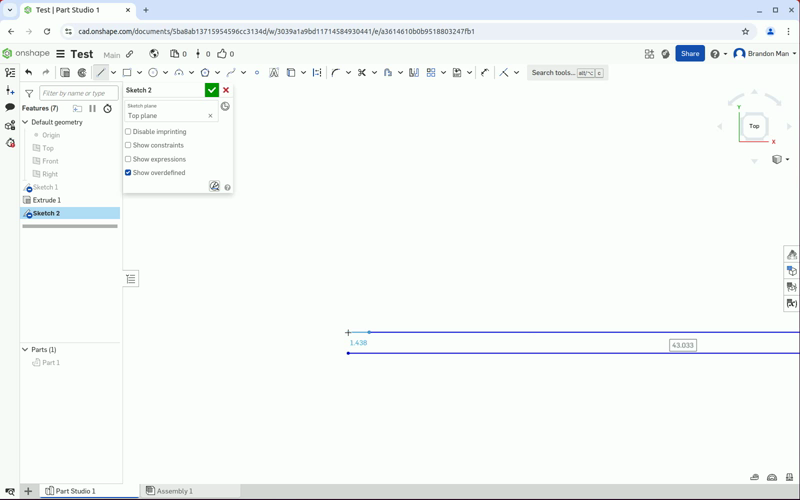
scroll(6)
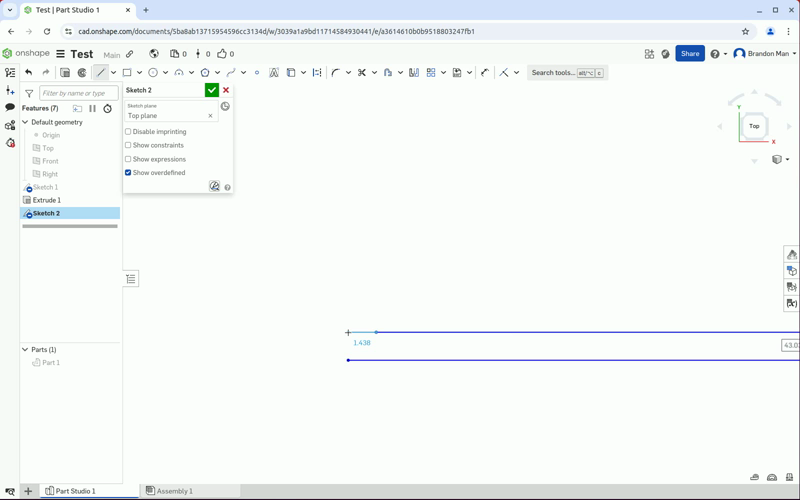
scroll(6)
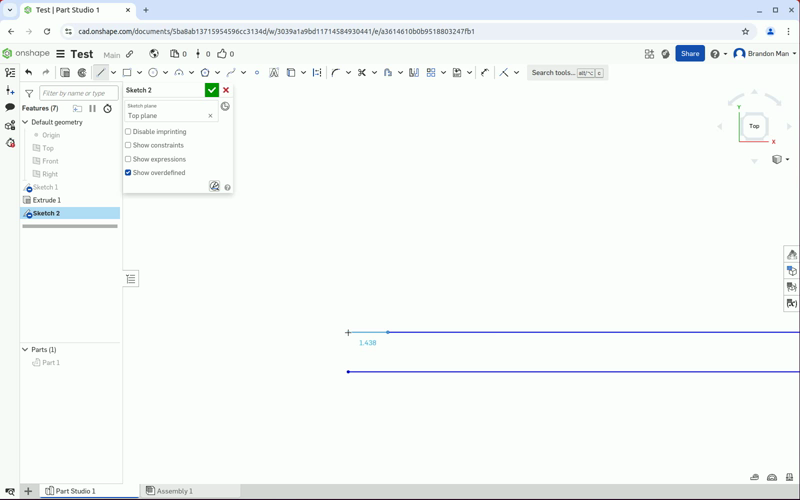
scroll(6)
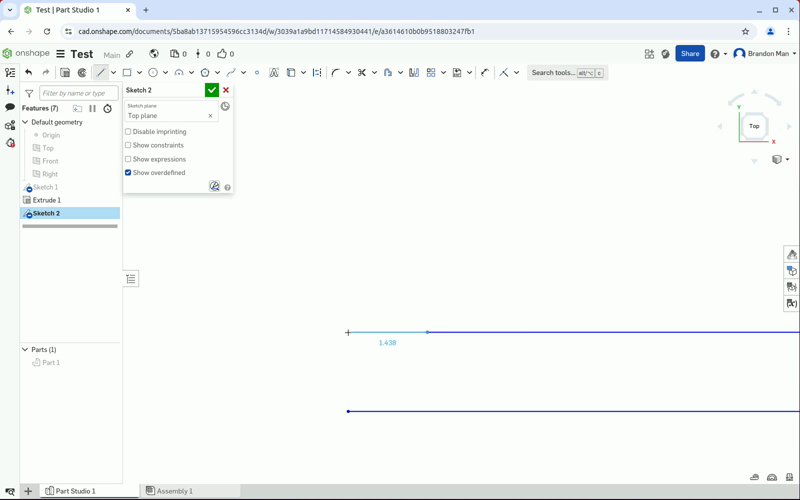
click(348, 332)
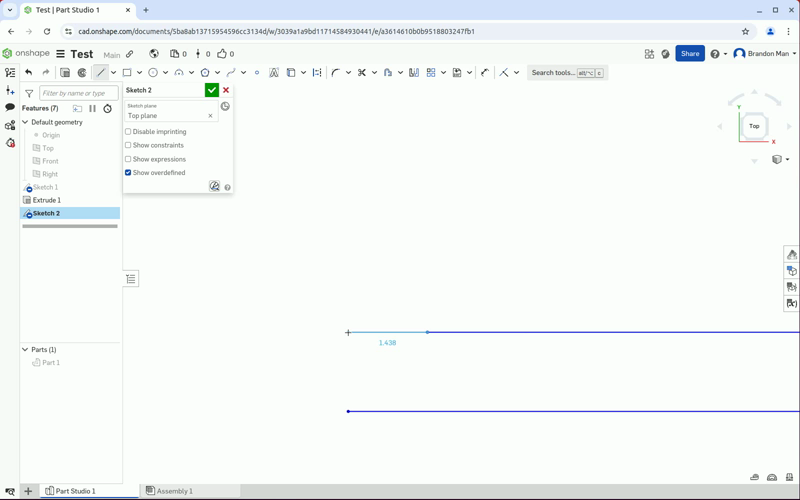
scroll(-6)
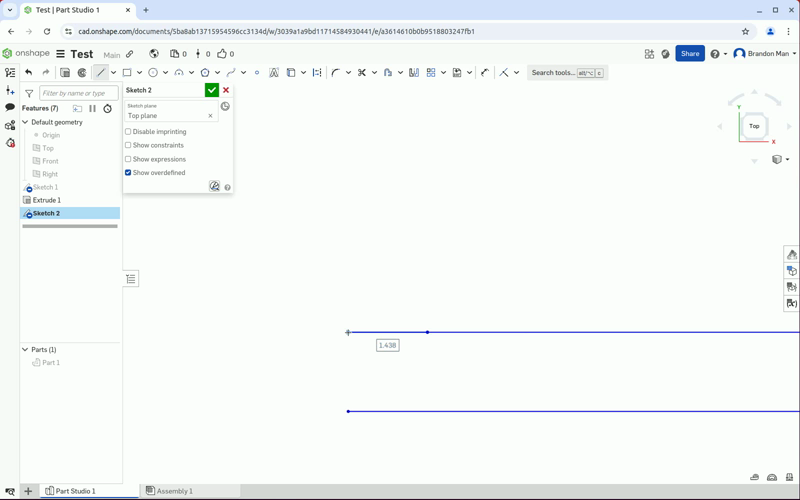
scroll(-6)
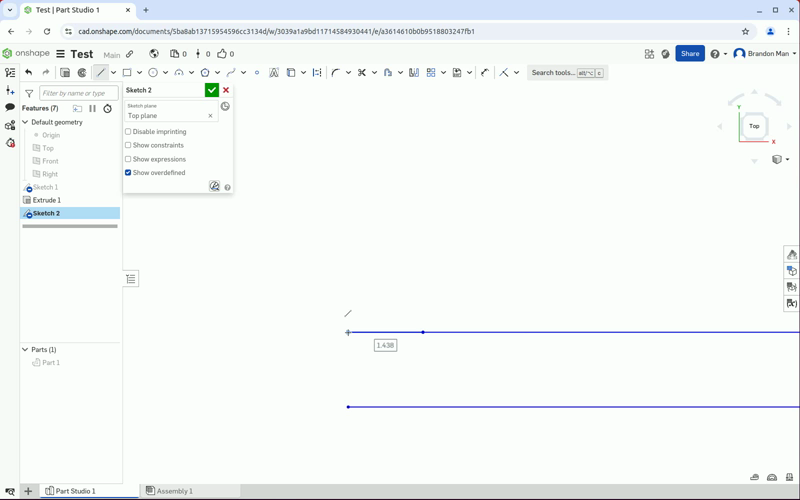
scroll(-6)
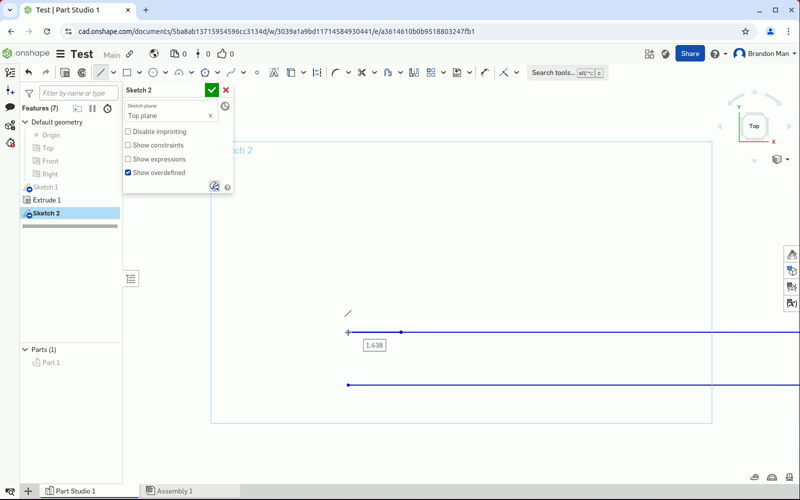
scroll(-6)
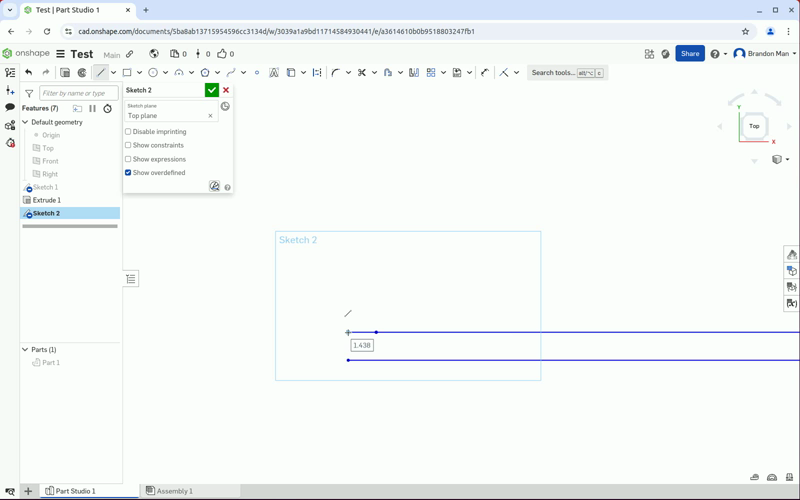
scroll(-6)
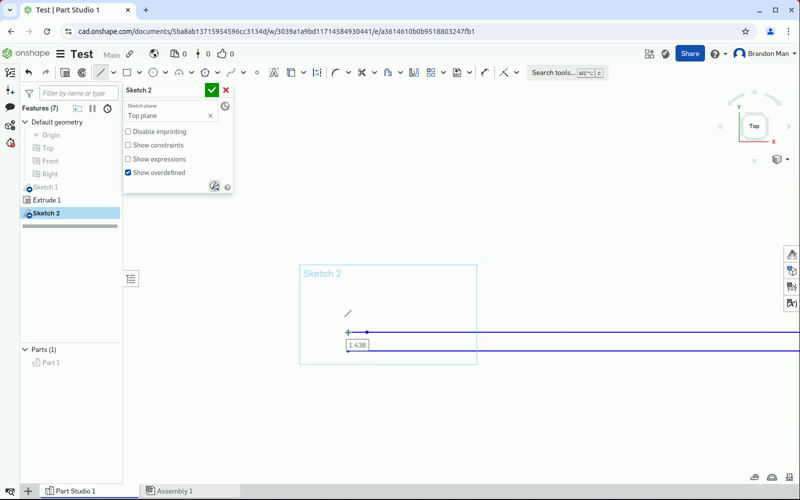
scroll(-6)
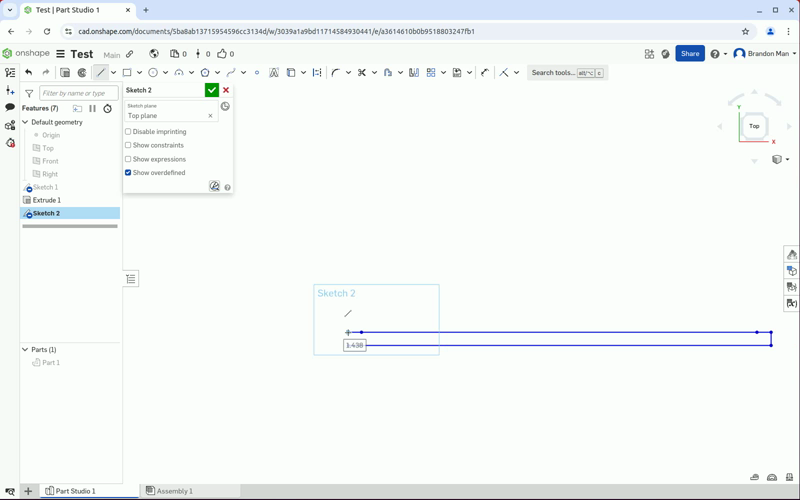
scroll(-6)
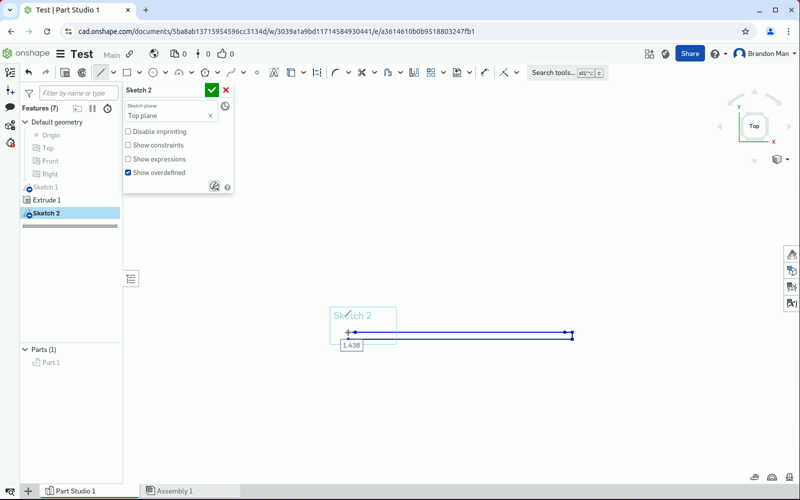
key_up(shift)
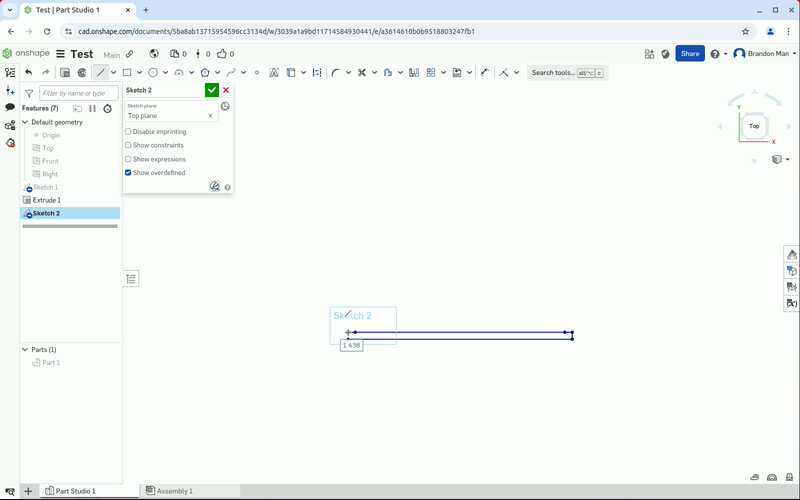
mouse_move(378, 332)
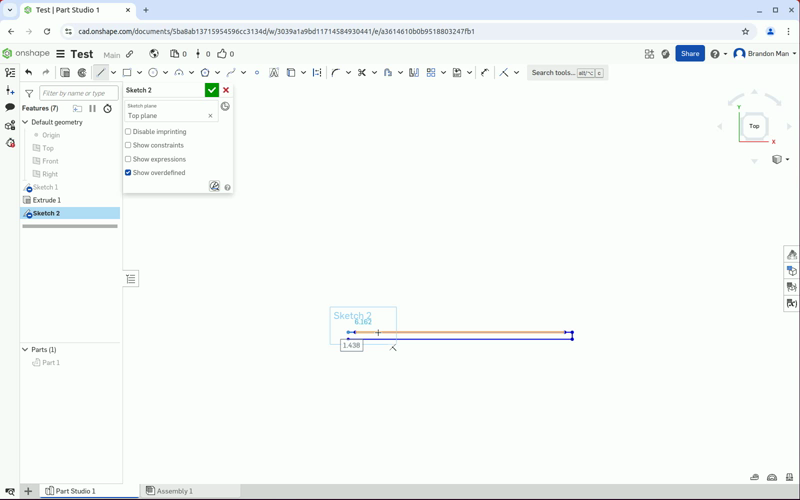
key_down(shift)
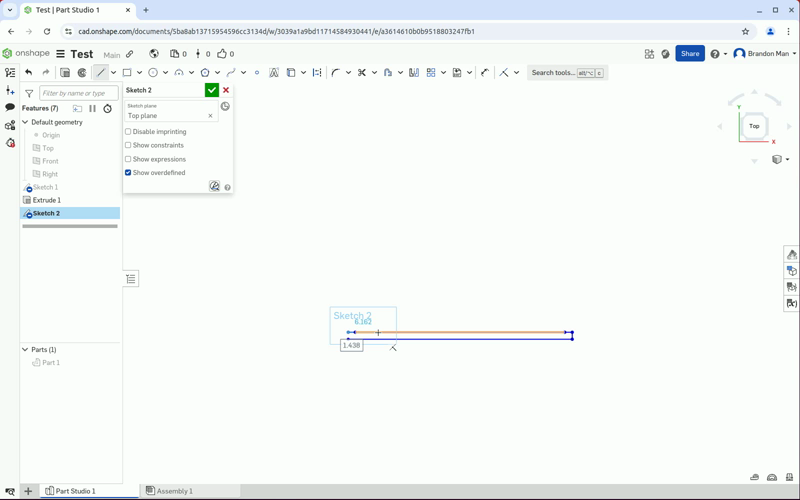
mouse_move(348, 339)
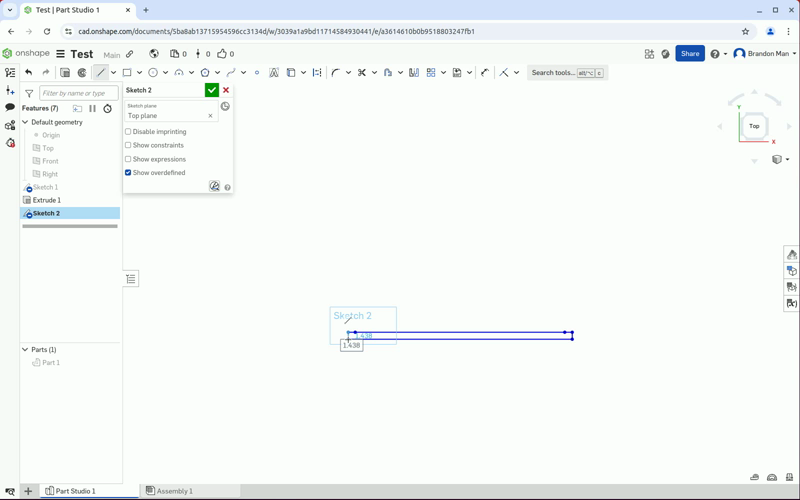
scroll(6)
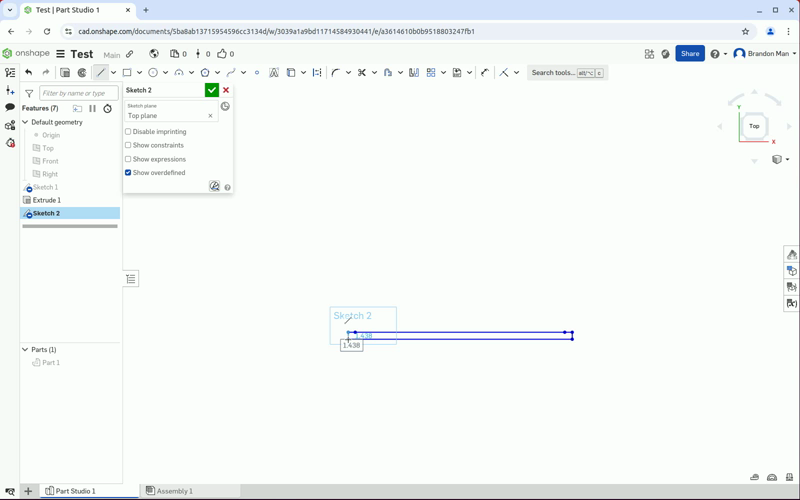
scroll(6)
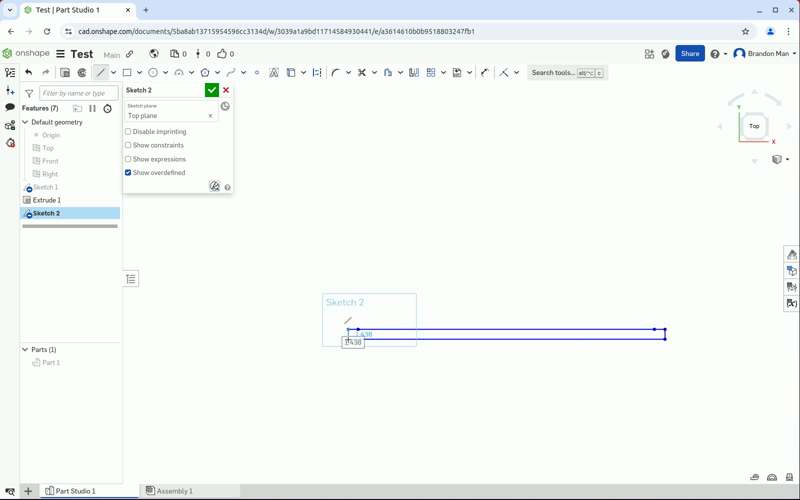
scroll(6)
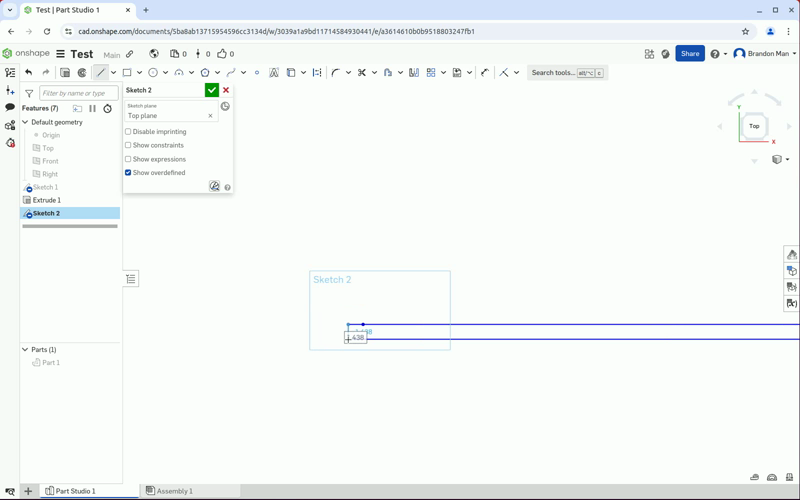
scroll(6)
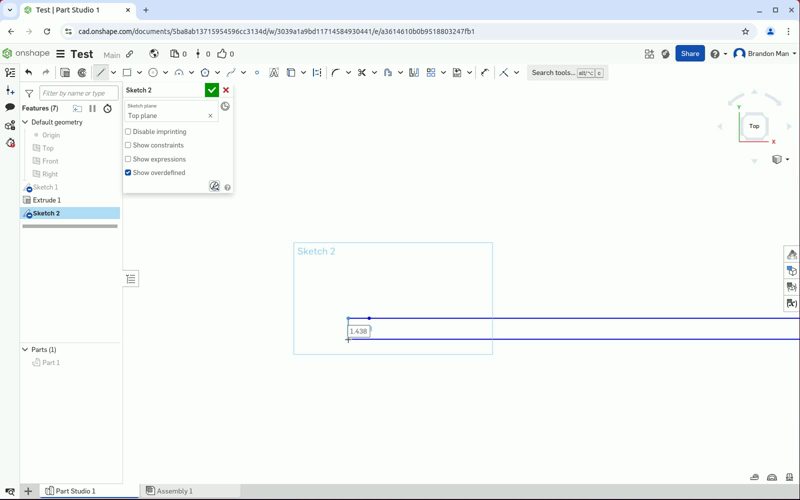
scroll(6)
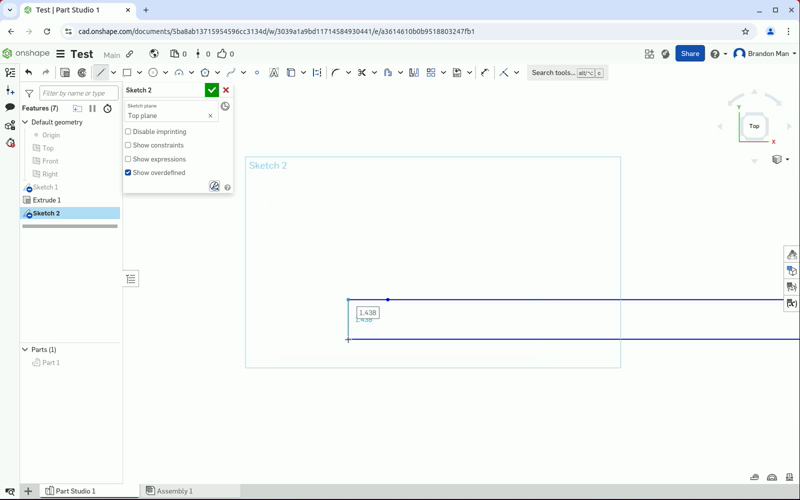
scroll(6)
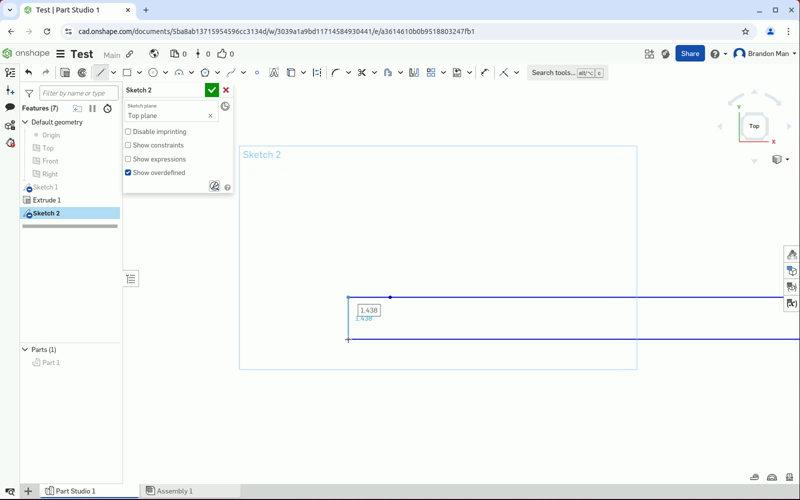
scroll(6)
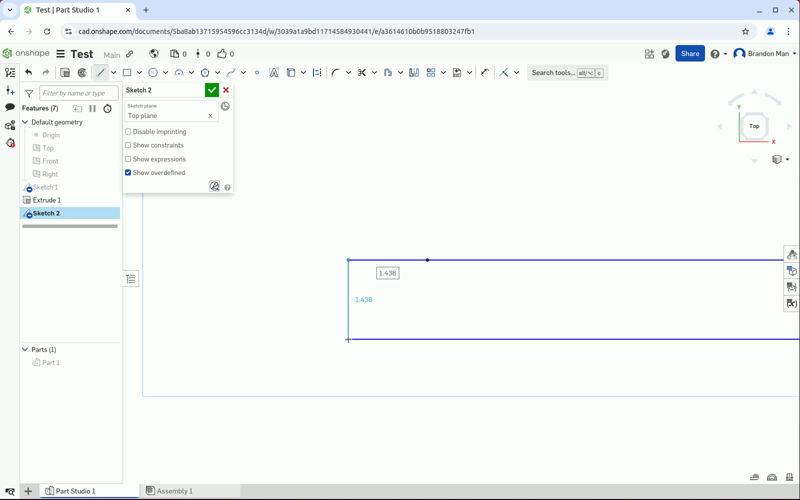
key_up(shift)
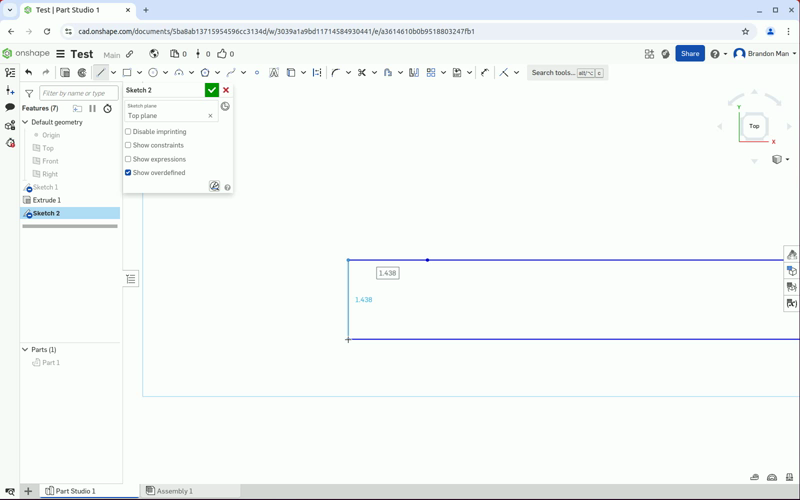
click(348, 339)
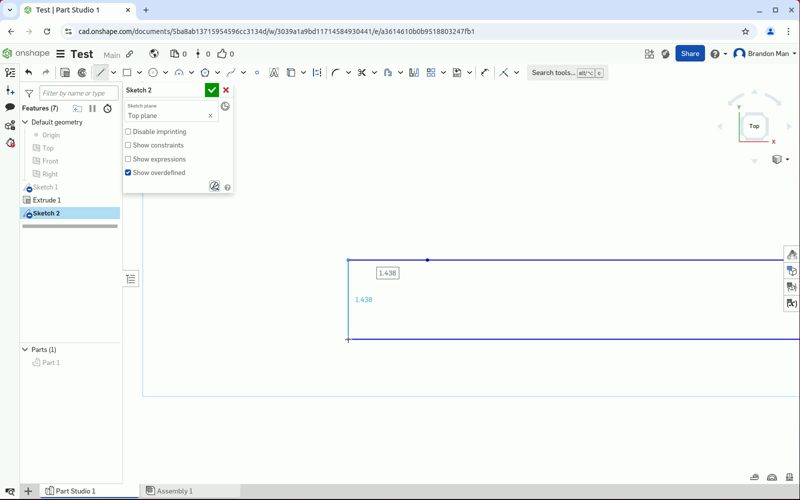
scroll(-6)
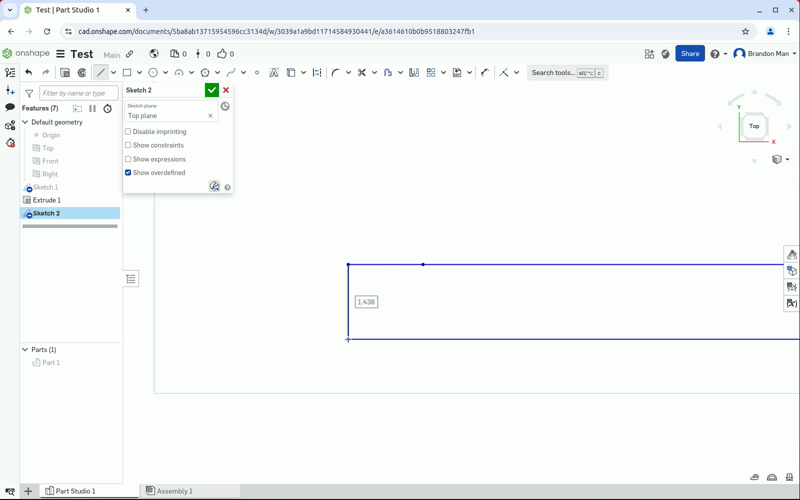
scroll(-6)
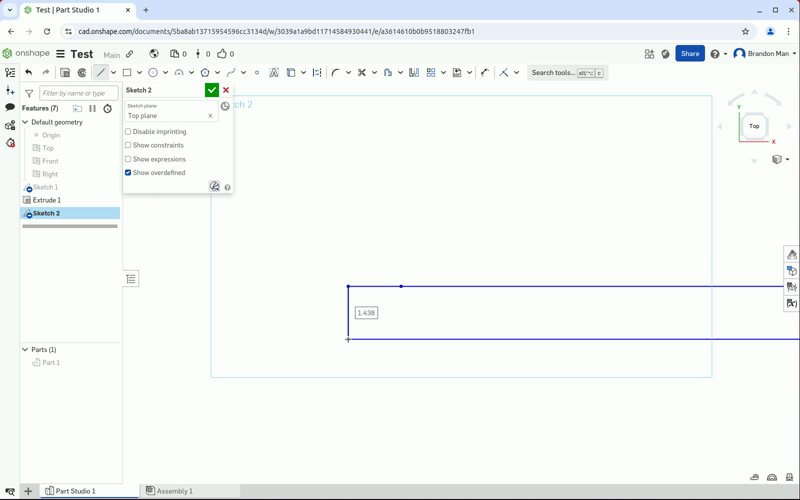
scroll(-6)
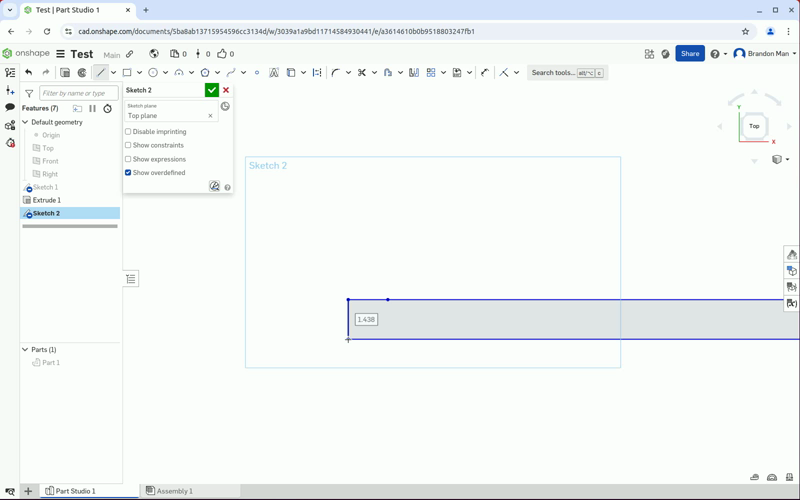
scroll(-6)
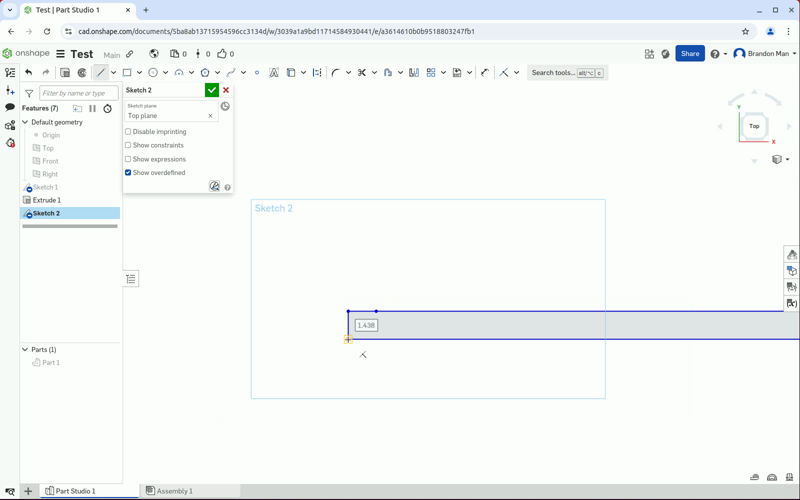
scroll(-6)
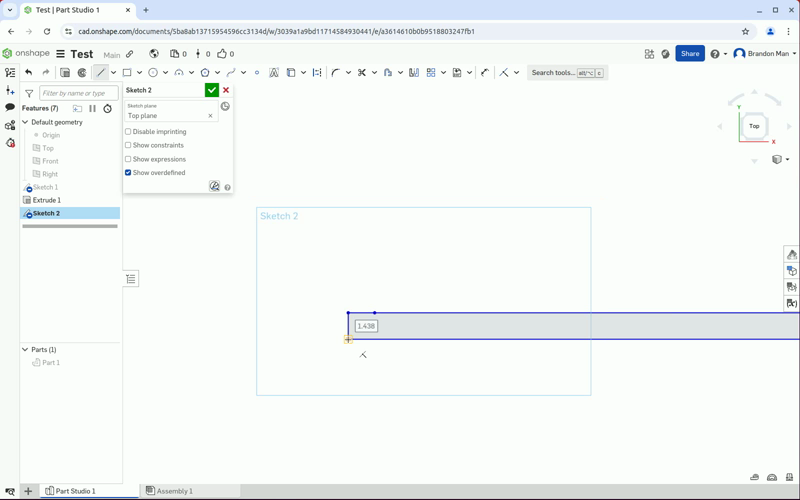
scroll(-6)
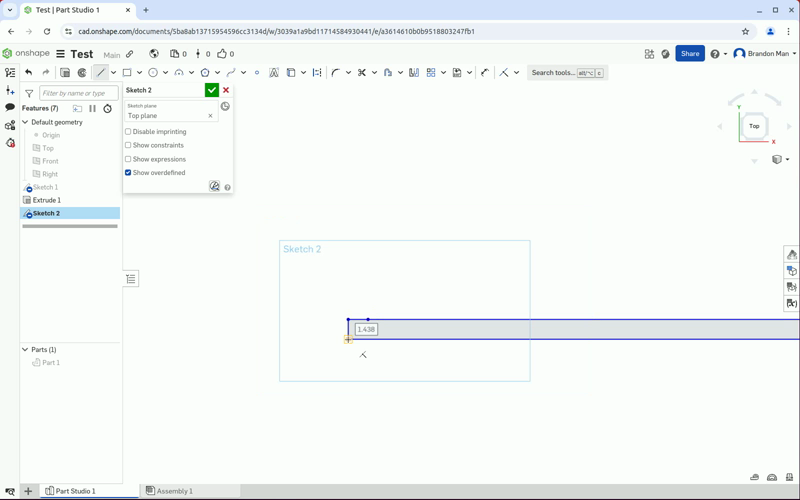
scroll(-6)
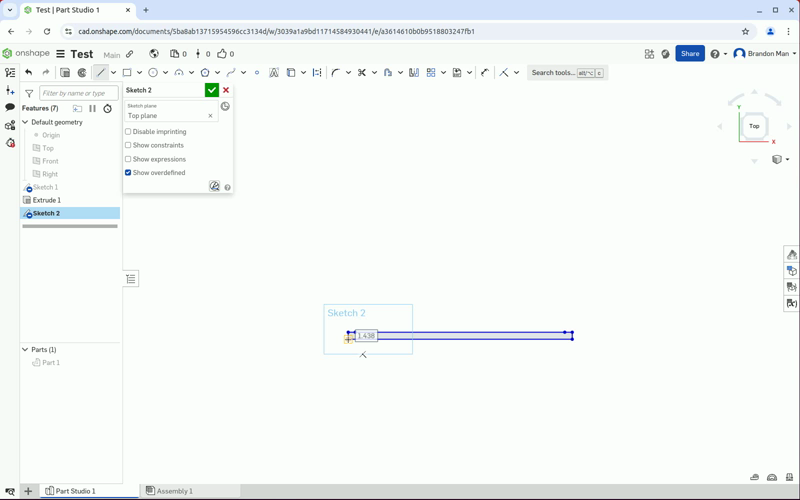
key(esc)
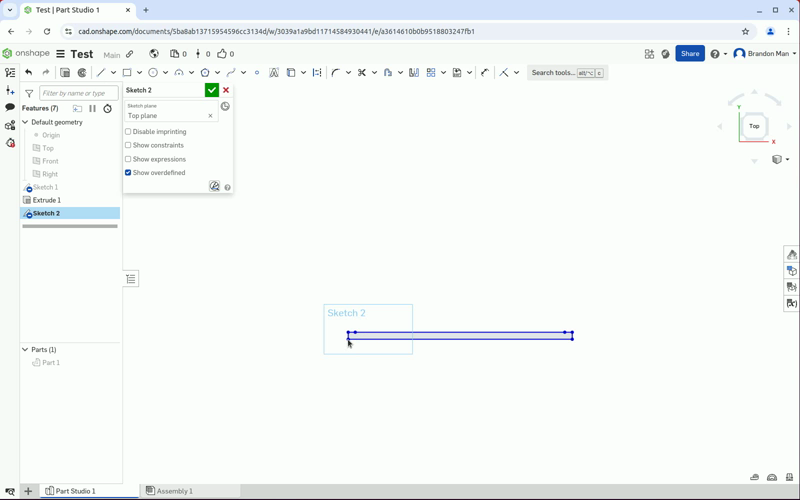
mouse_move(459, 337)
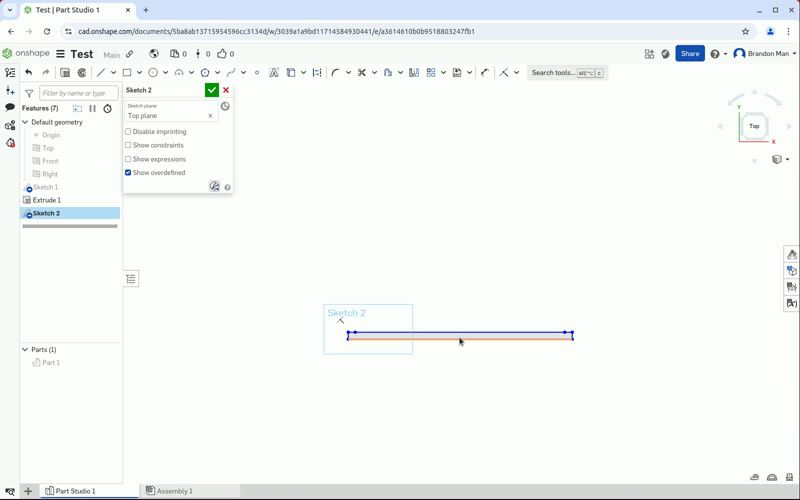
scroll(6)
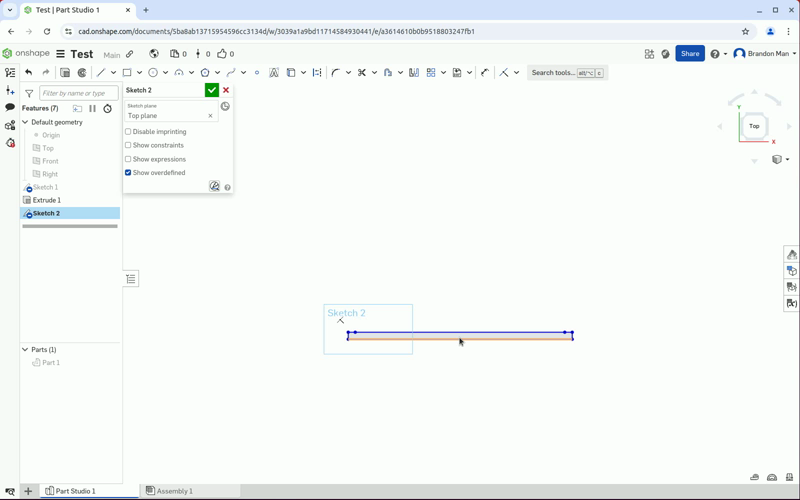
scroll(6)
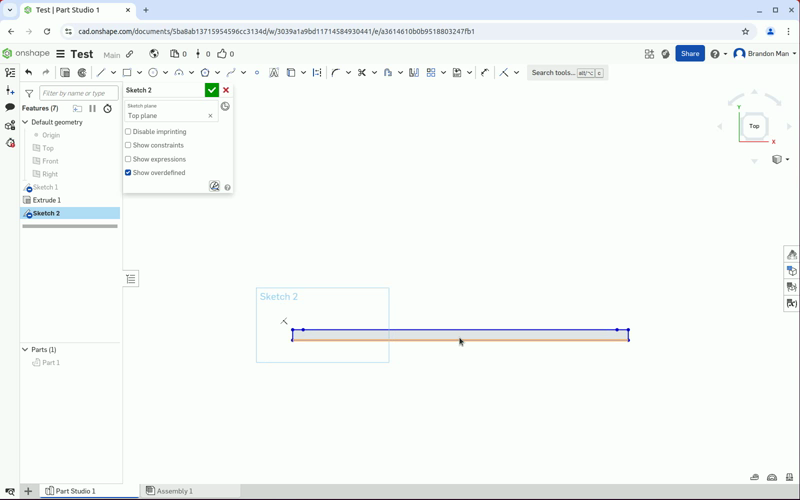
scroll(6)
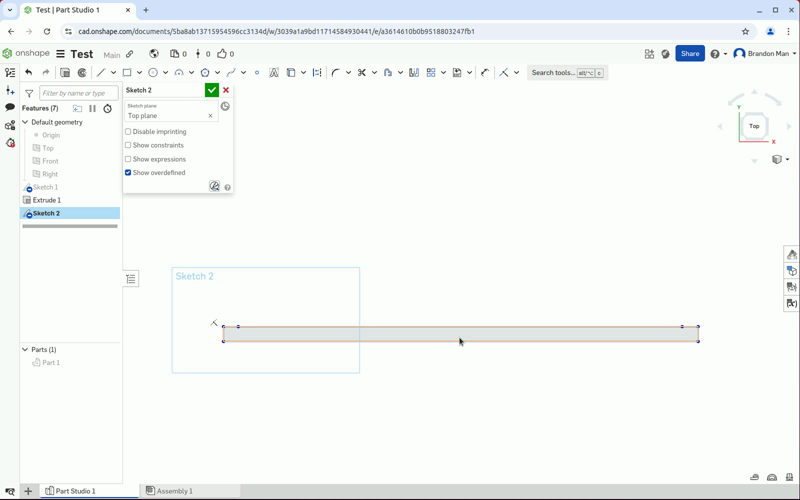
scroll(6)
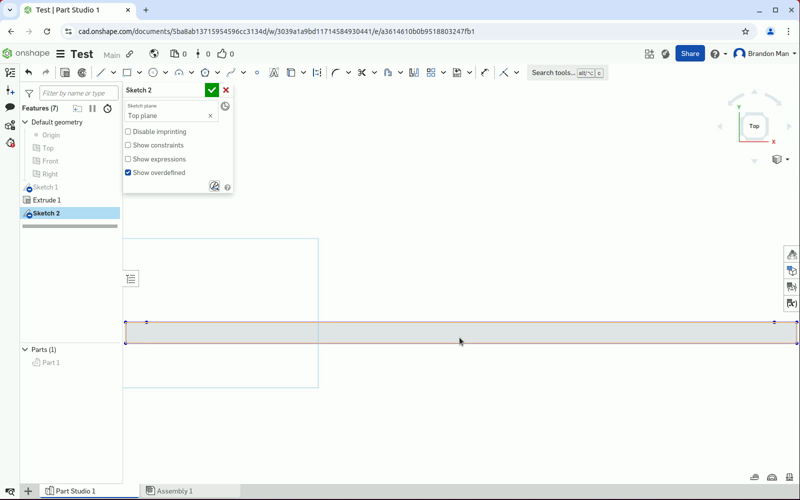
scroll(6)
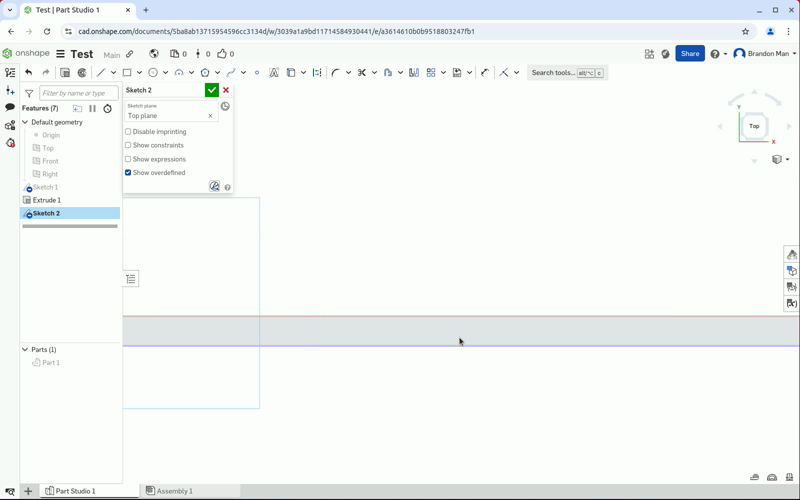
scroll(6)
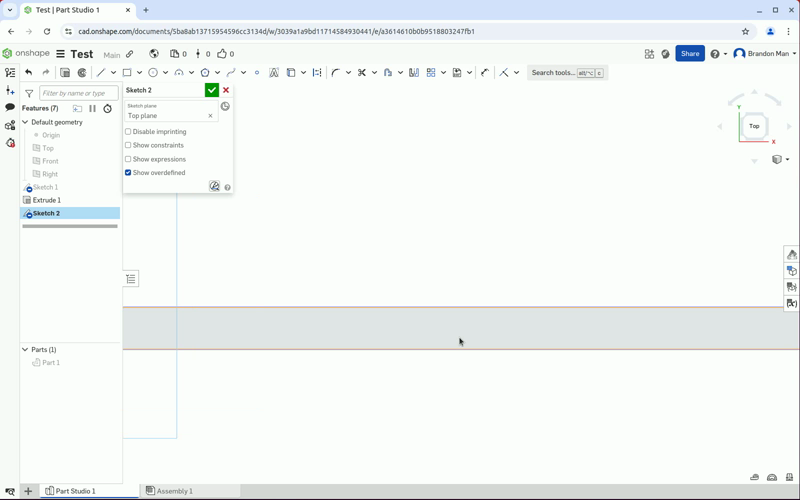
scroll(6)
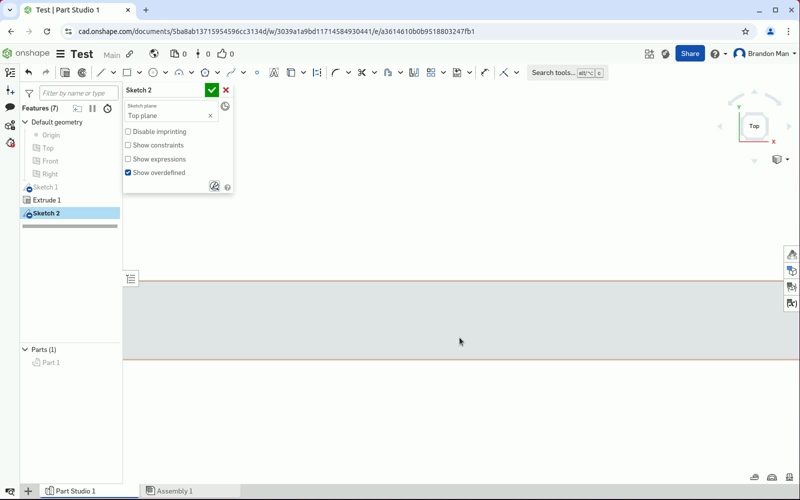
click(459, 337)
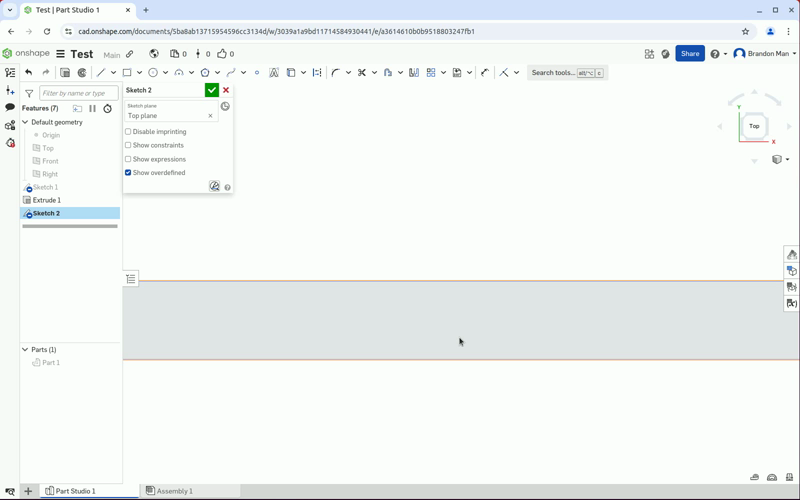
scroll(-6)
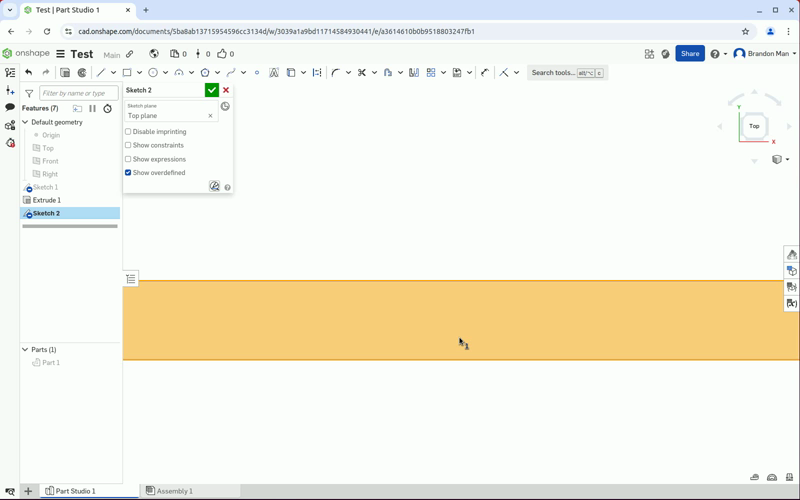
scroll(-6)
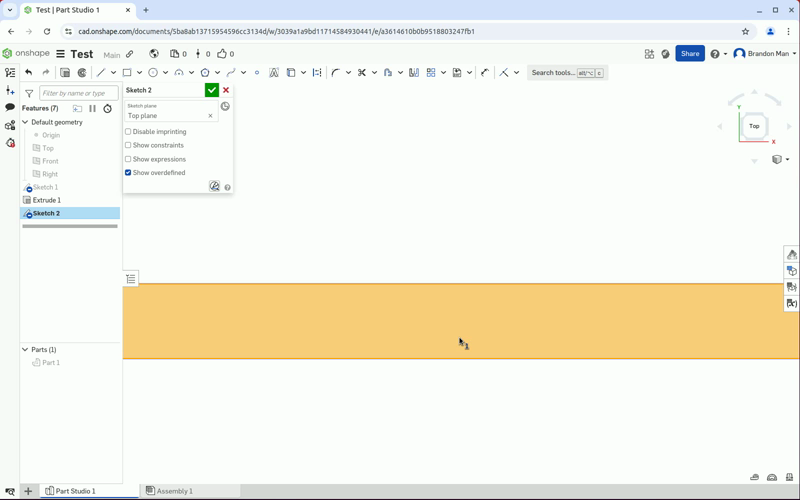
scroll(-6)
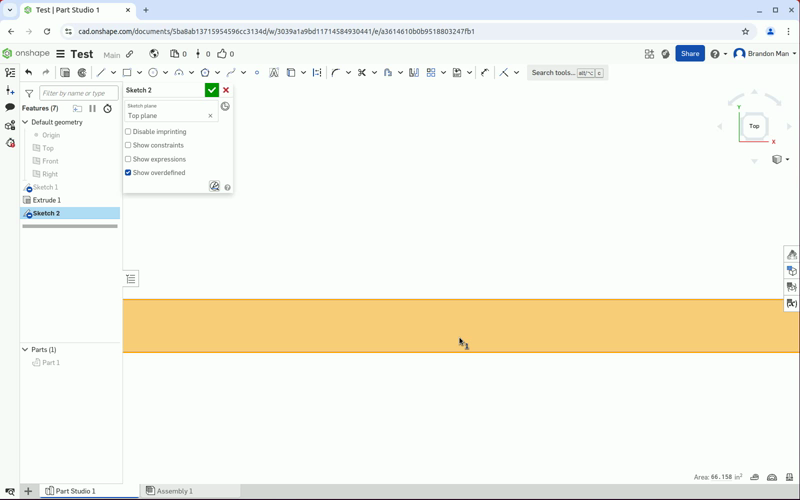
scroll(-6)
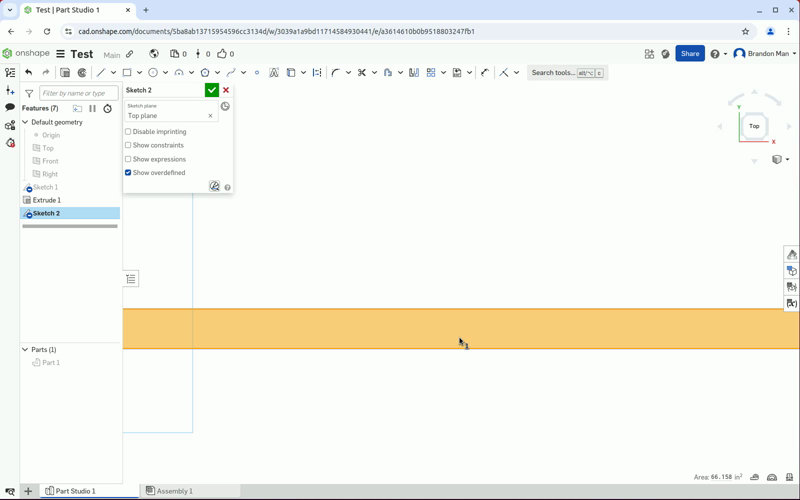
scroll(-6)
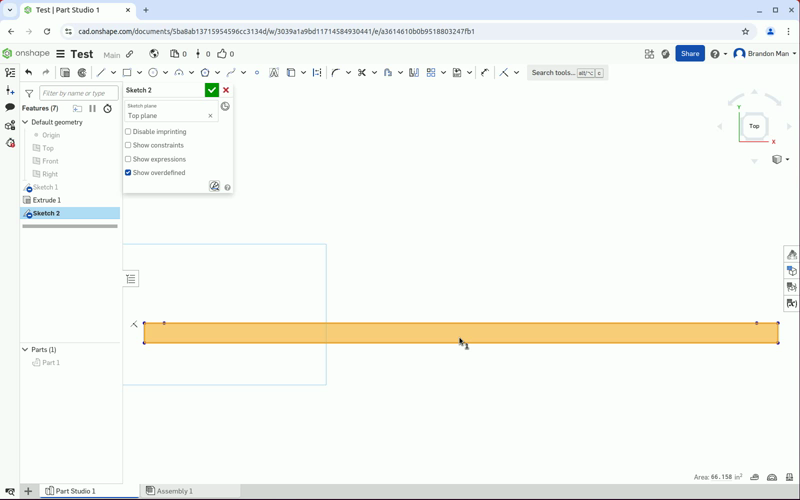
scroll(-6)
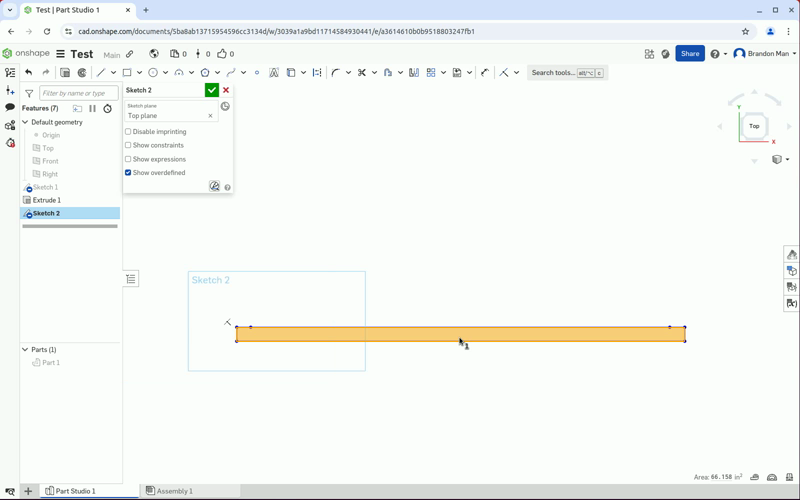
scroll(-6)
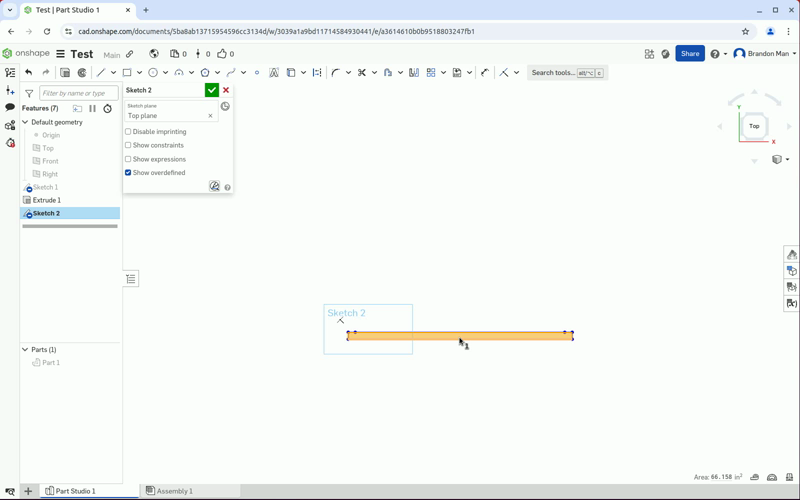
mouse_move(73, 352)
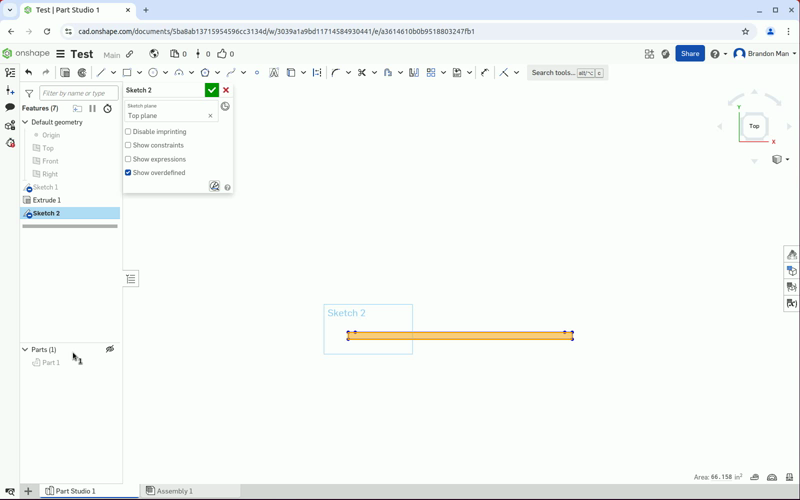
key(shift+y)
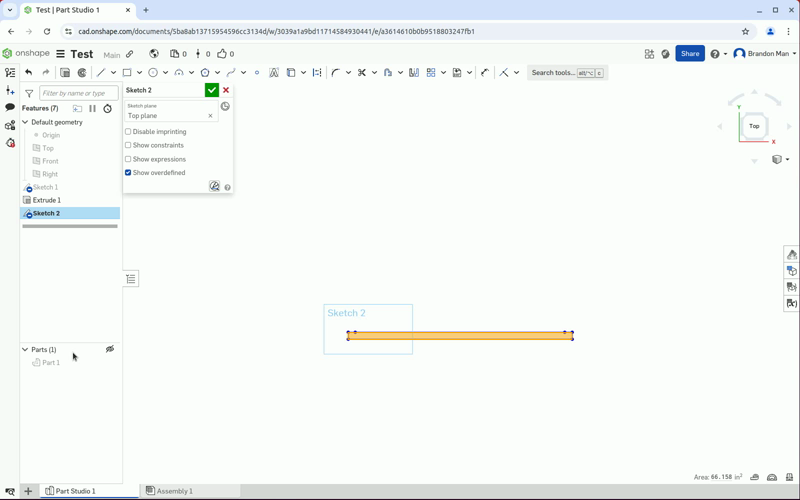
key(shift+e)
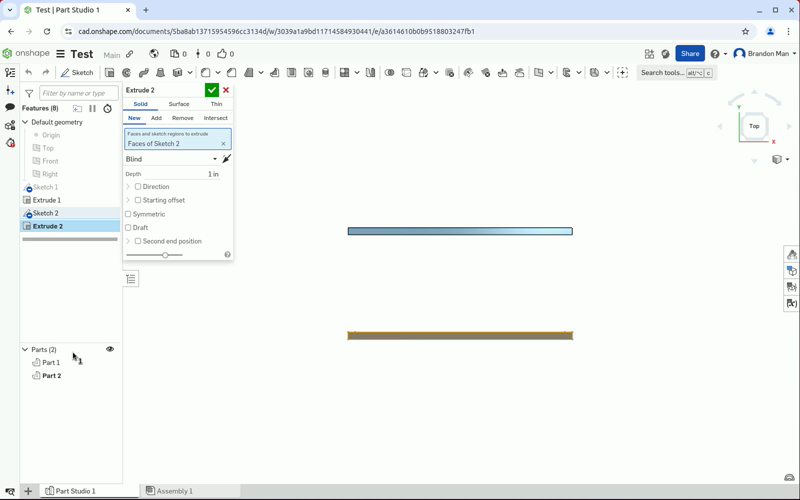
mouse_move(143, 106)
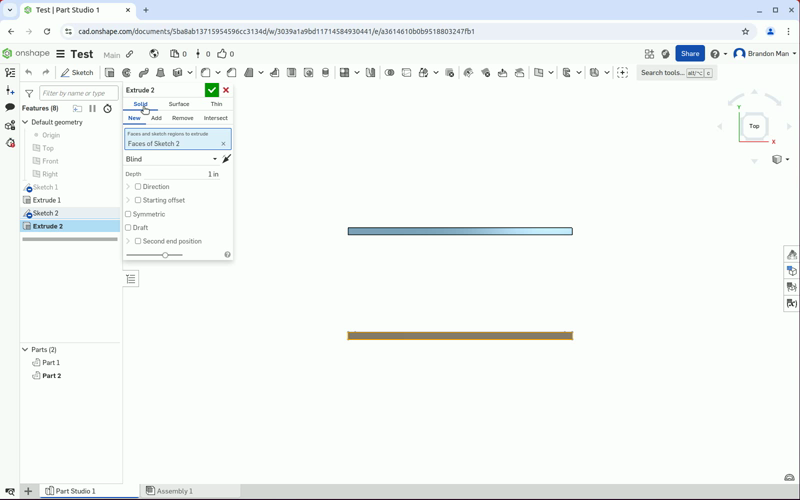
click(143, 106)
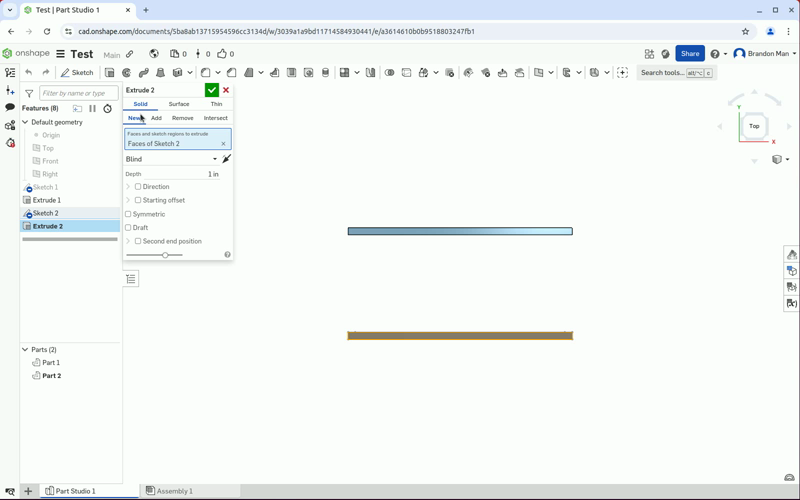
mouse_move(137, 120)
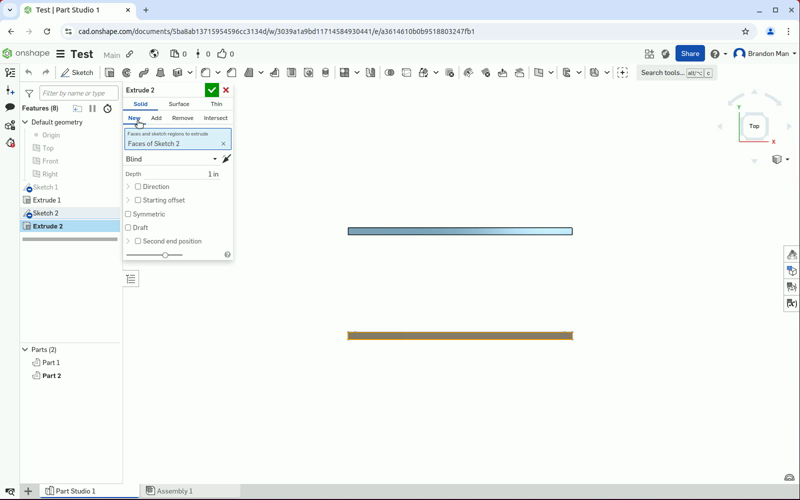
click(137, 120)
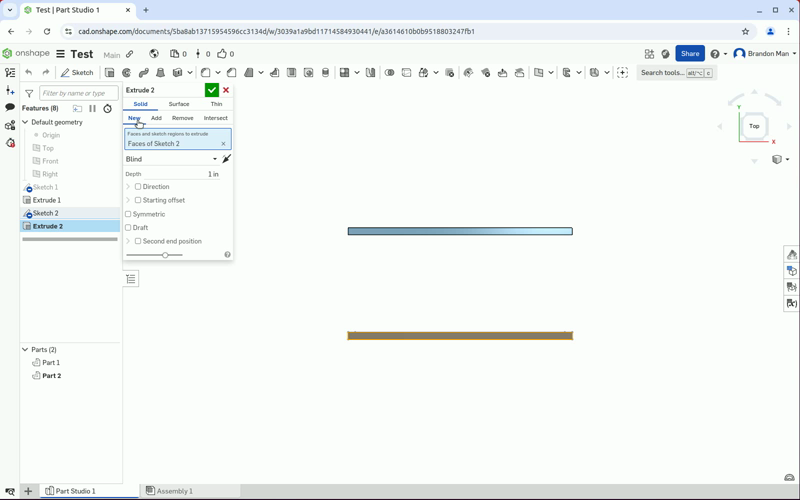
key(tab, 4)
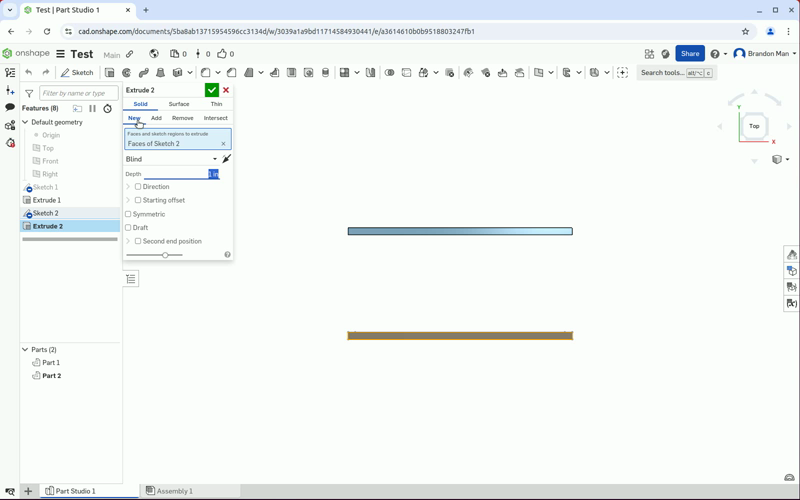
text(0.722)
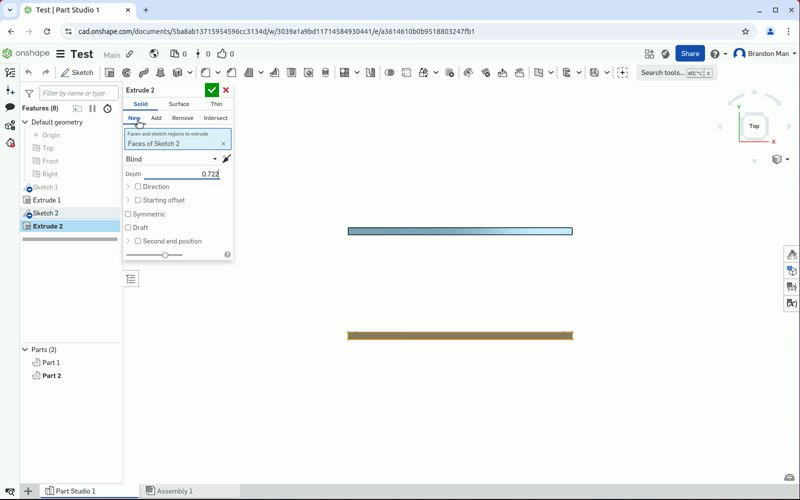
key(enter)
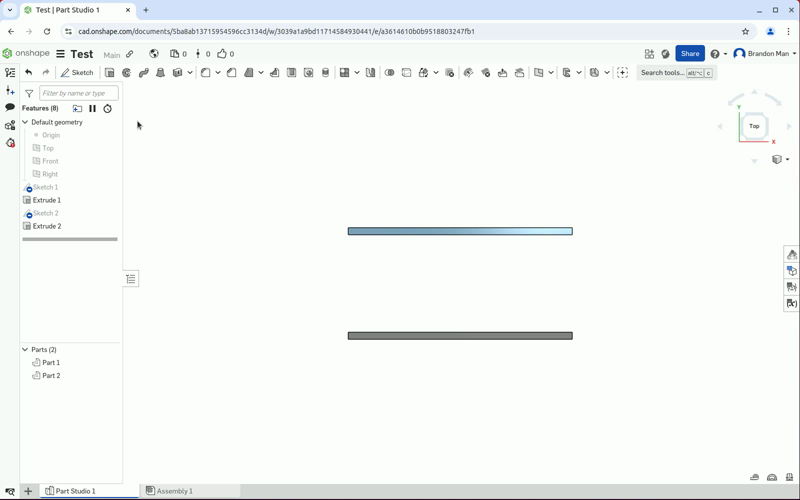
key(shift+h)
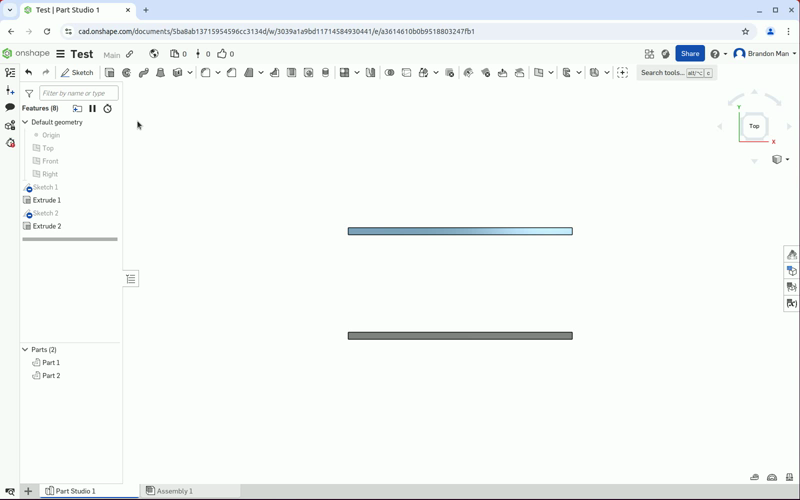
key(shift+h)
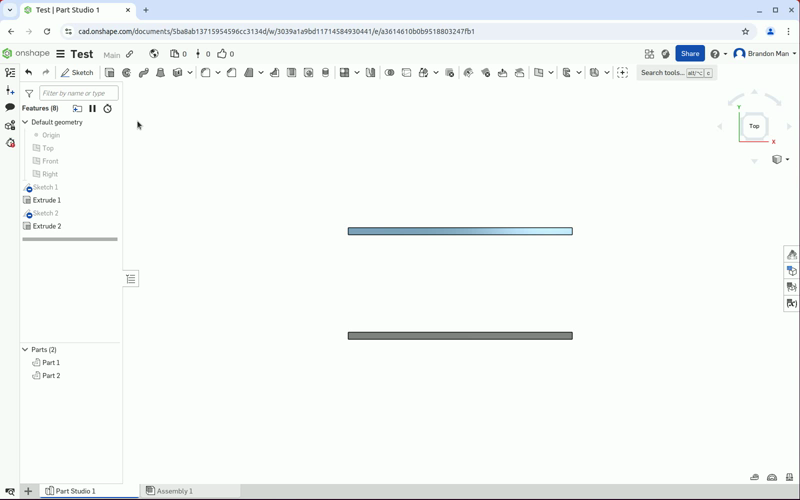
mouse_move(73, 189)
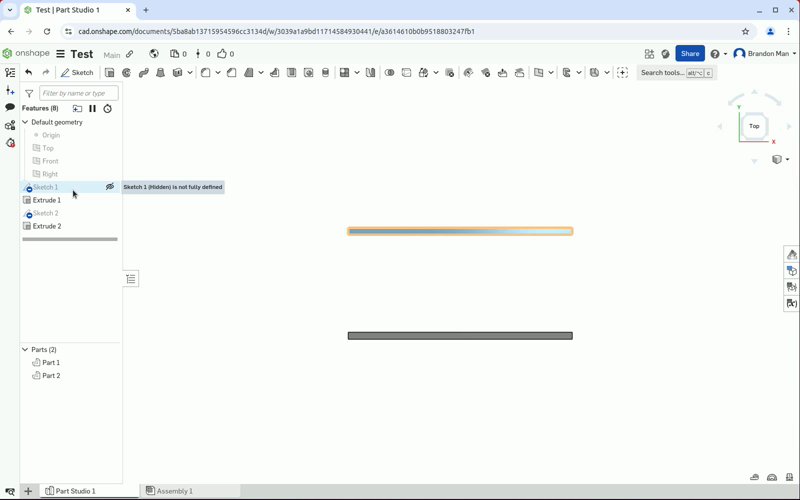
click(73, 189)
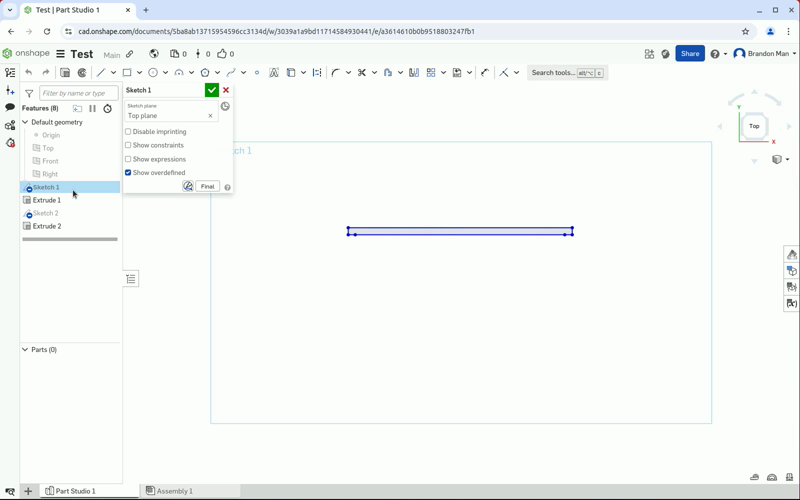
mouse_move(229, 92)
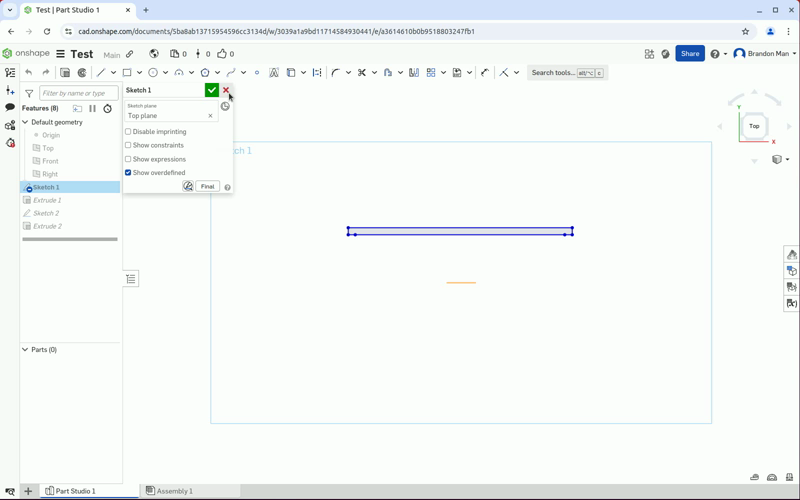
click(229, 92)
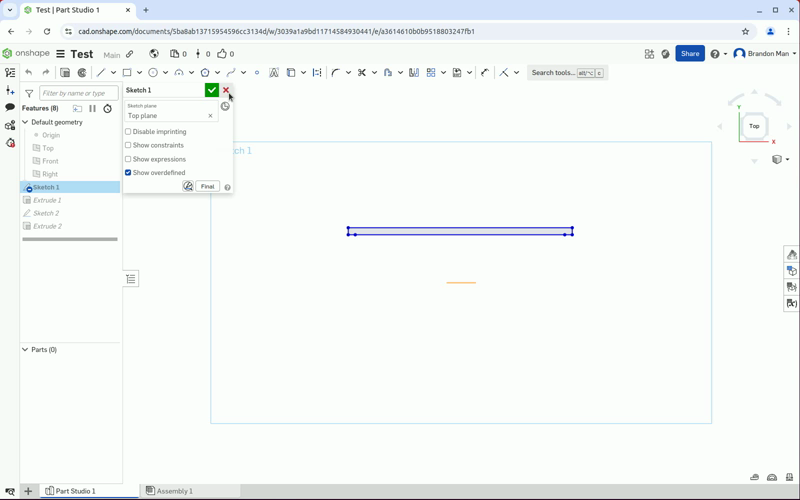
key(shift+s)
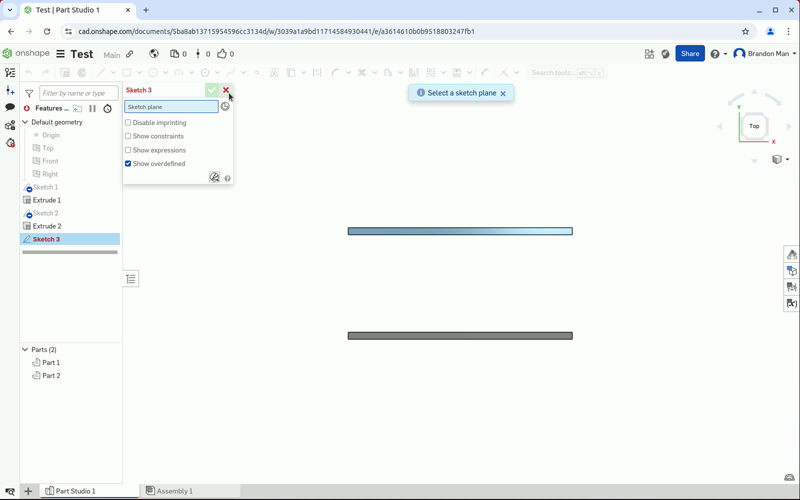
mouse_move(73, 150)
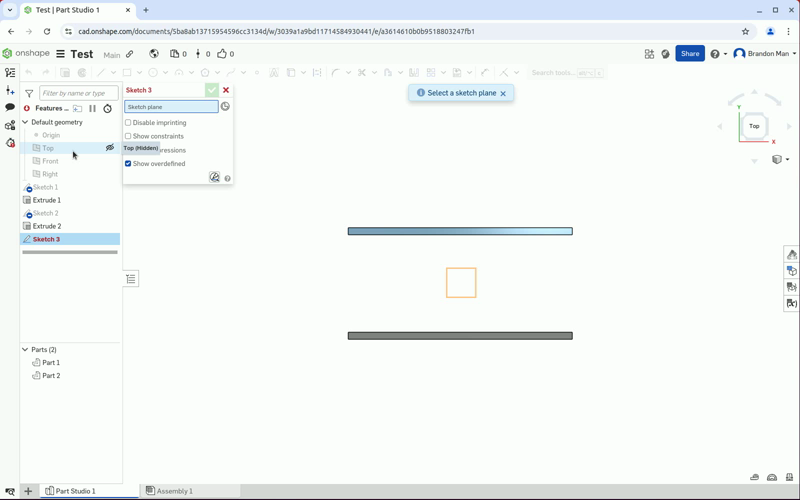
click(73, 150)
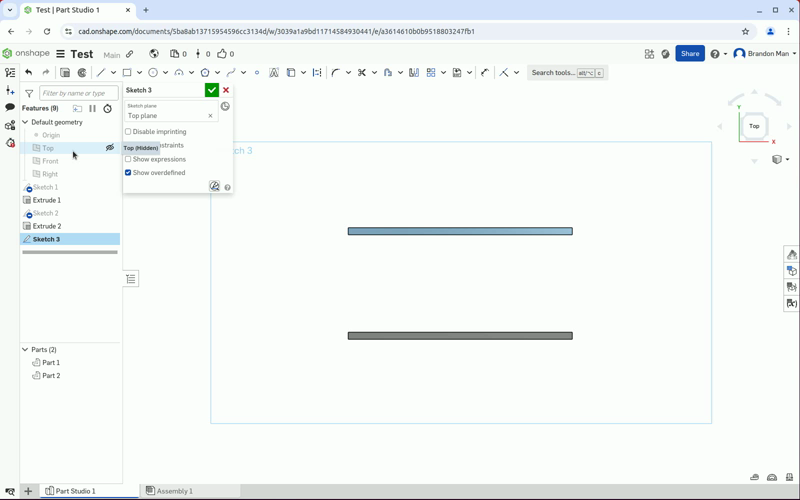
mouse_move(73, 352)
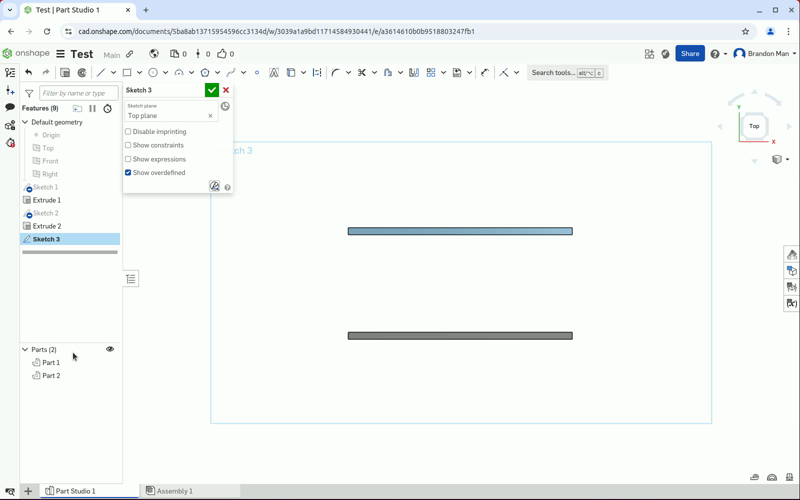
key(y)
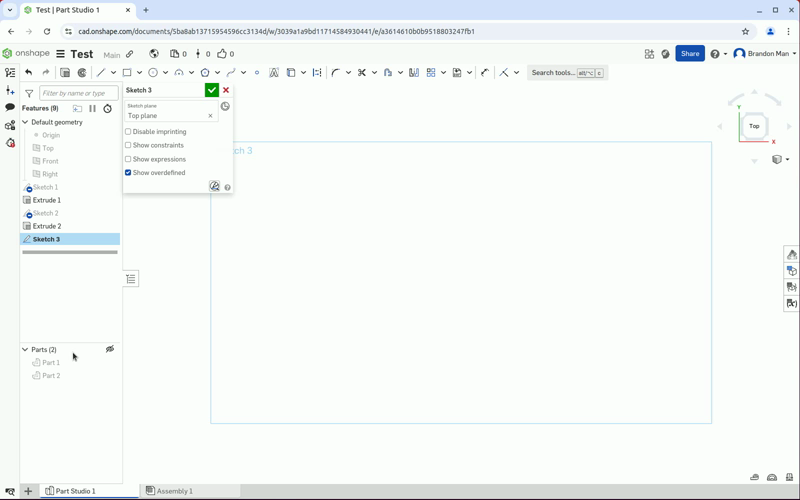
key(l)
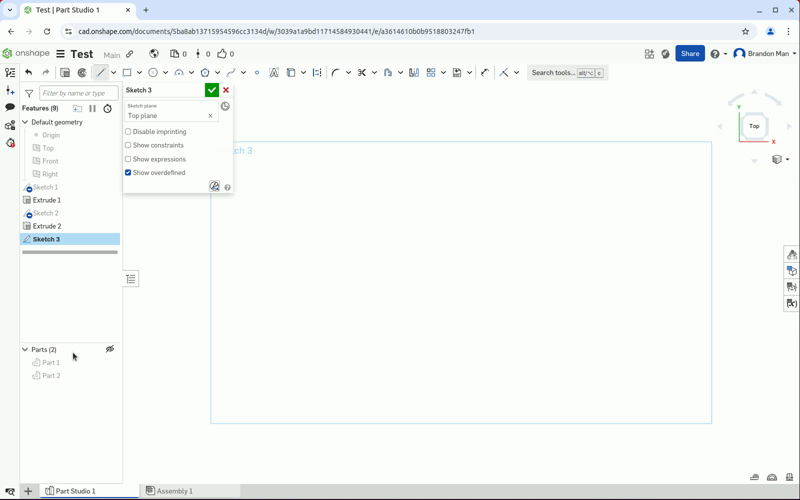
key_down(shift)
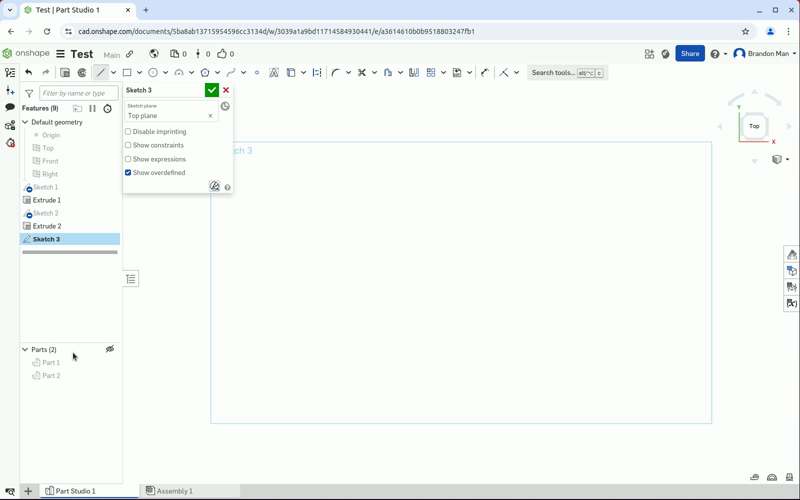
mouse_move(348, 330)
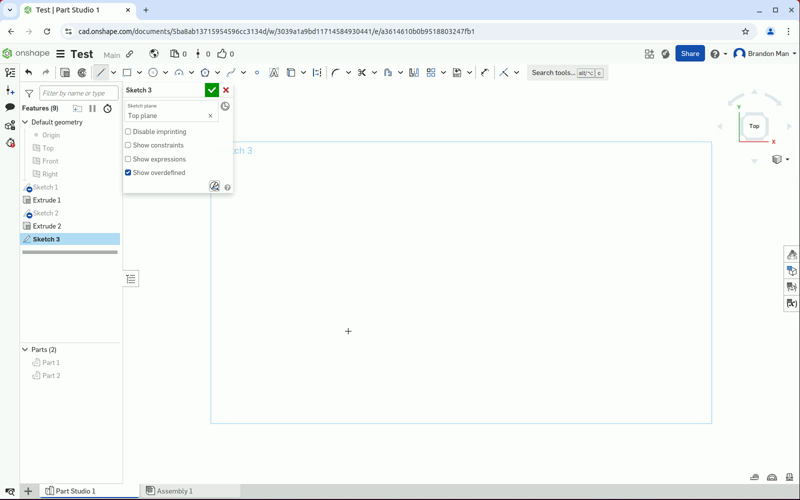
click(348, 330)
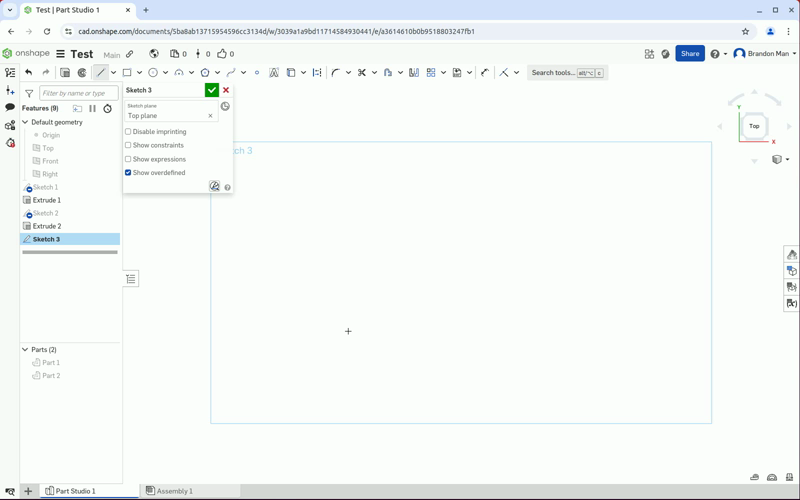
key_up(shift)
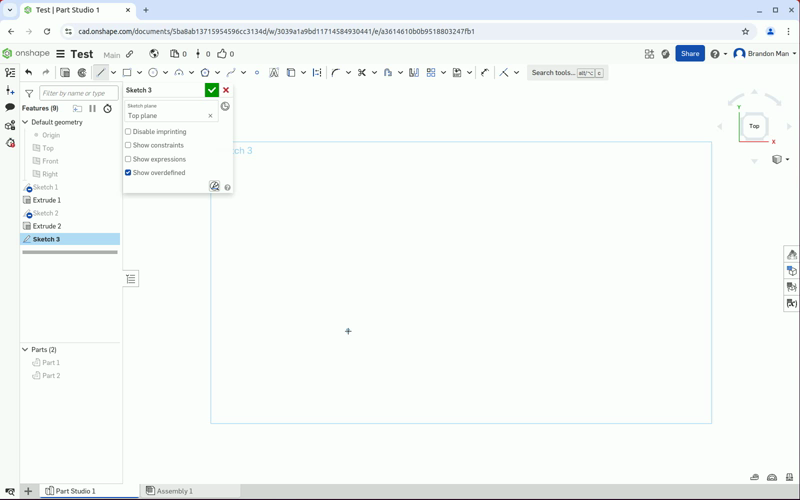
key_down(shift)
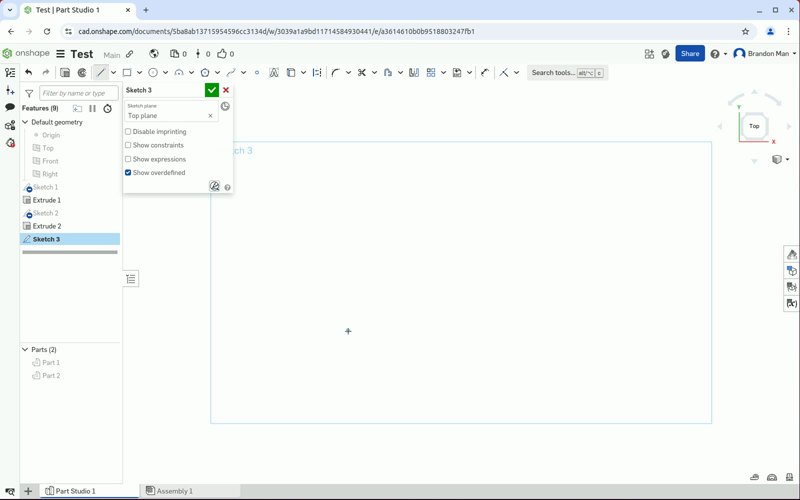
mouse_move(378, 330)
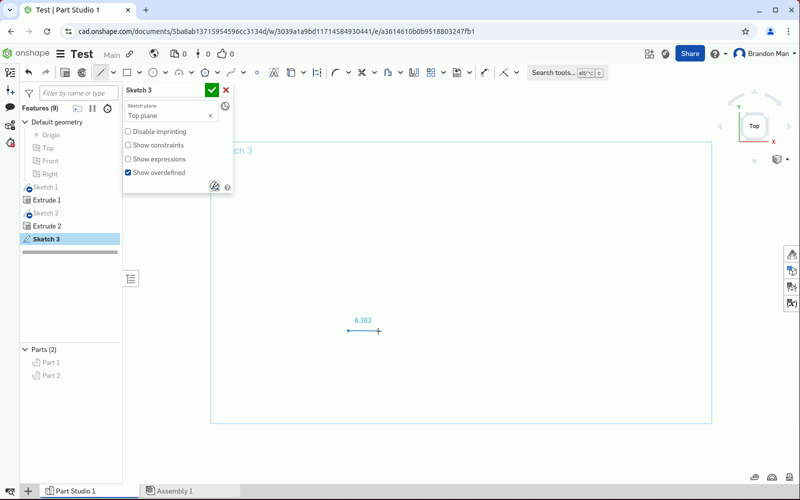
mouse_move(356, 330)
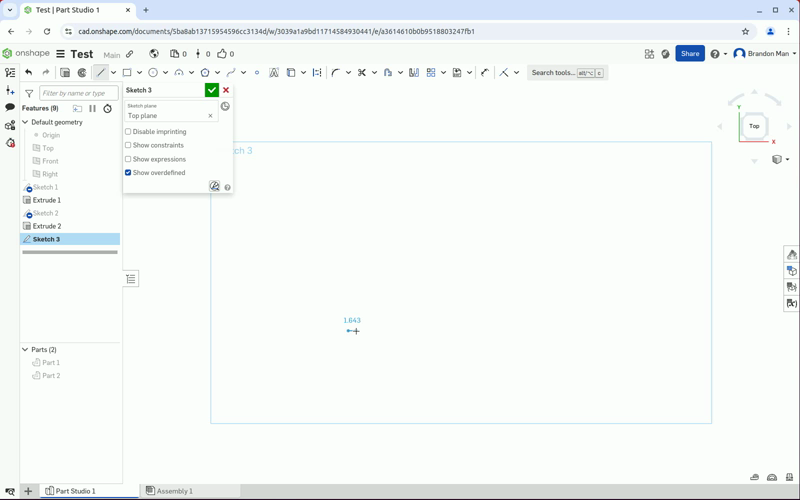
click(356, 330)
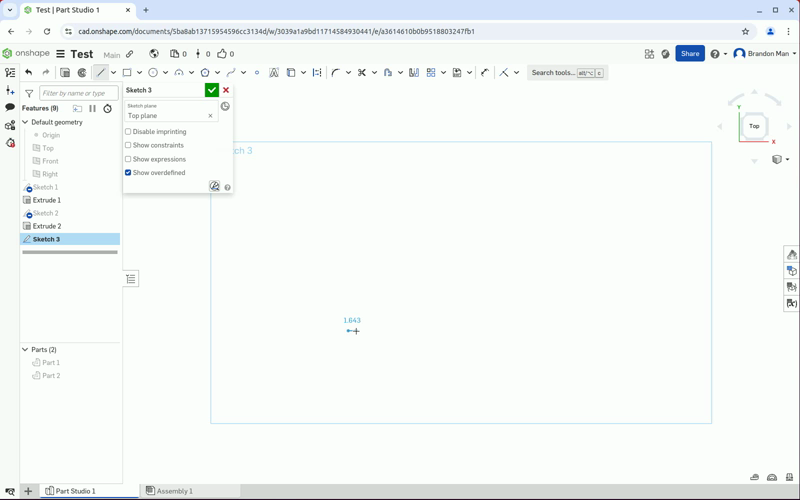
key_up(shift)
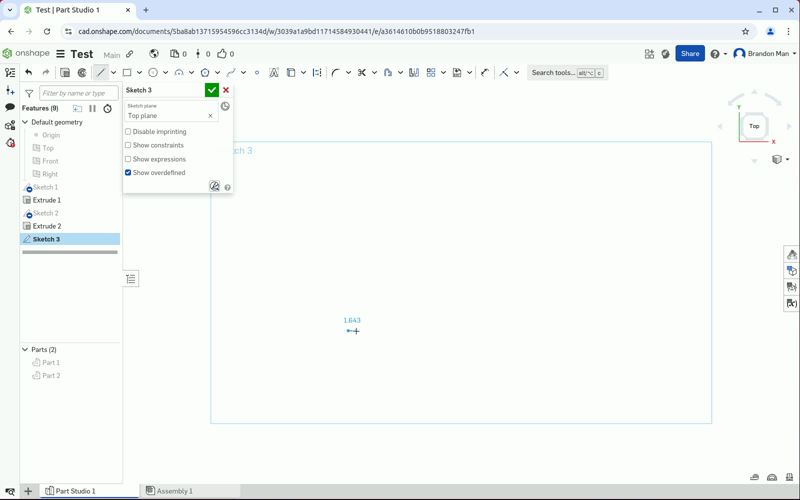
key_down(shift)
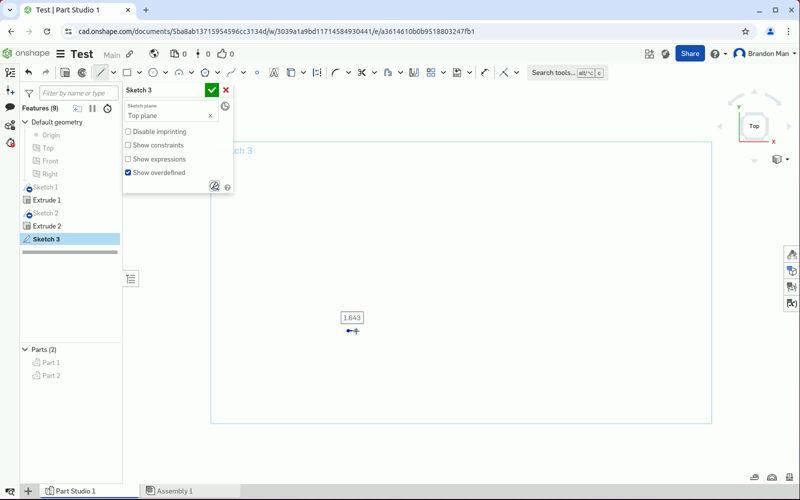
mouse_move(356, 234)
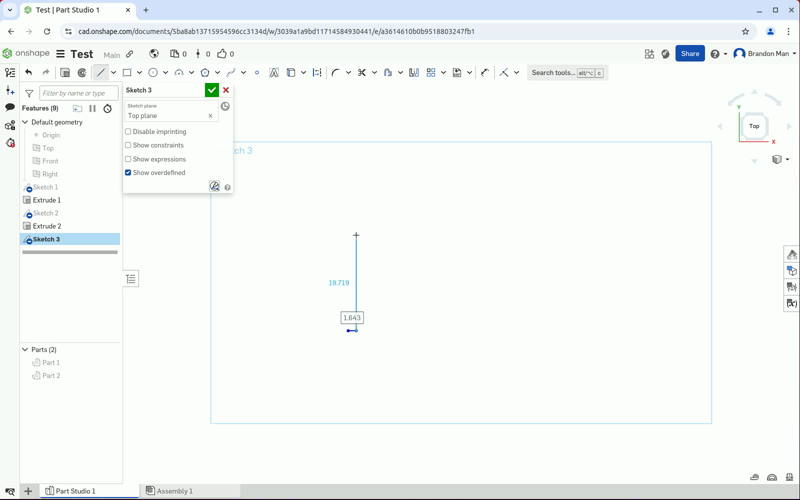
click(356, 234)
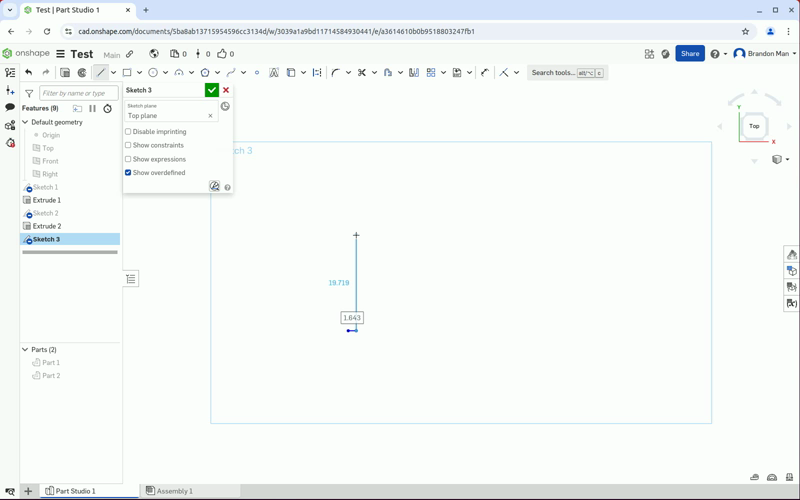
key_up(shift)
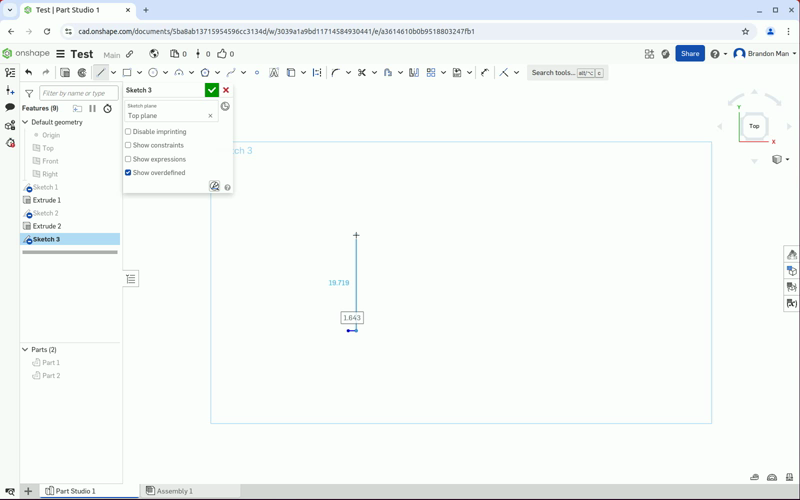
key_down(shift)
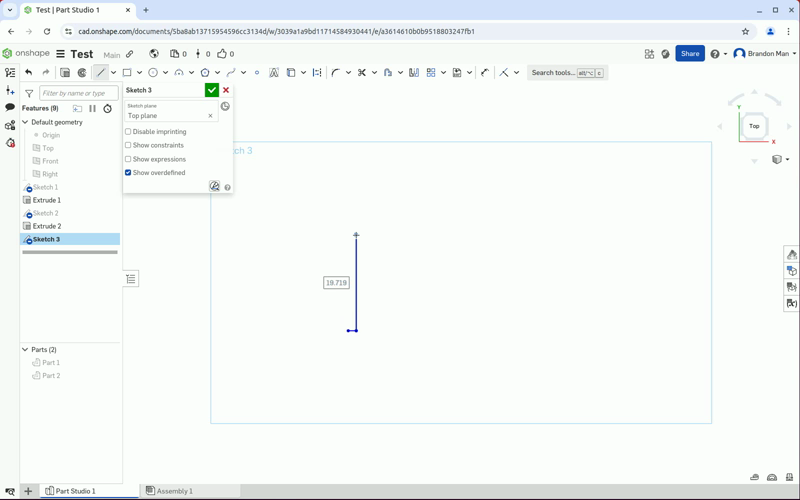
mouse_move(386, 234)
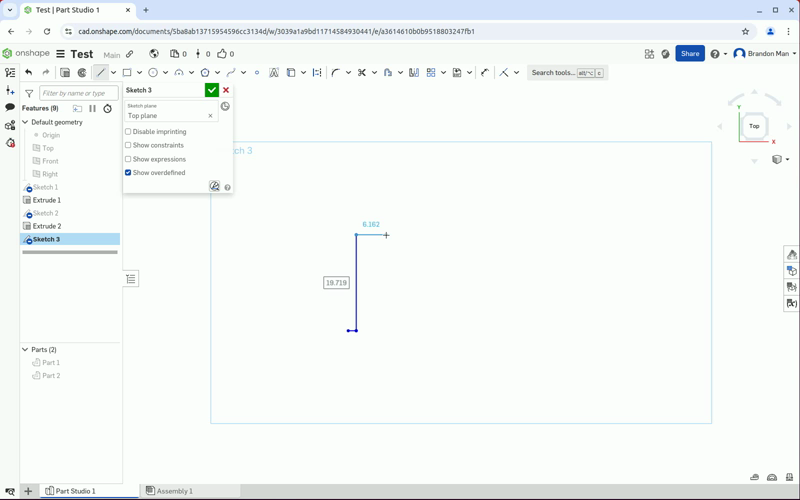
mouse_move(348, 234)
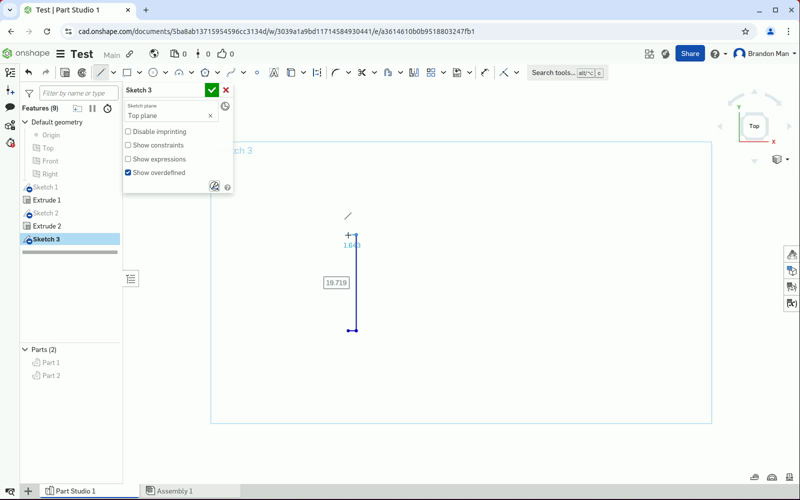
click(348, 234)
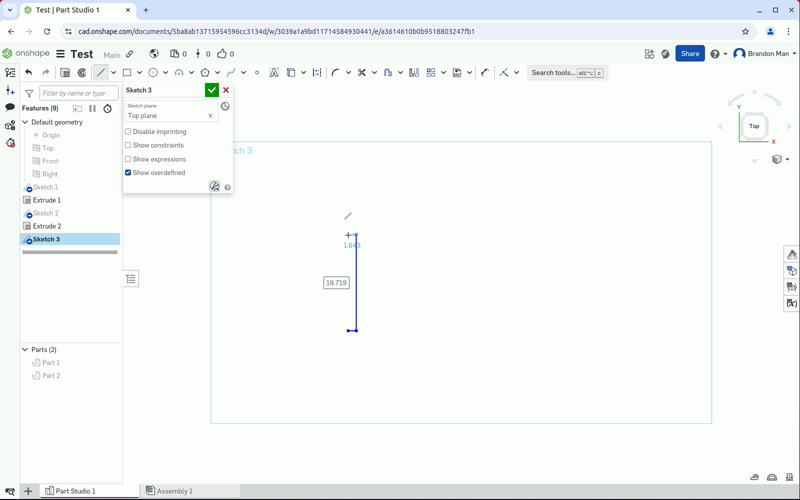
key_up(shift)
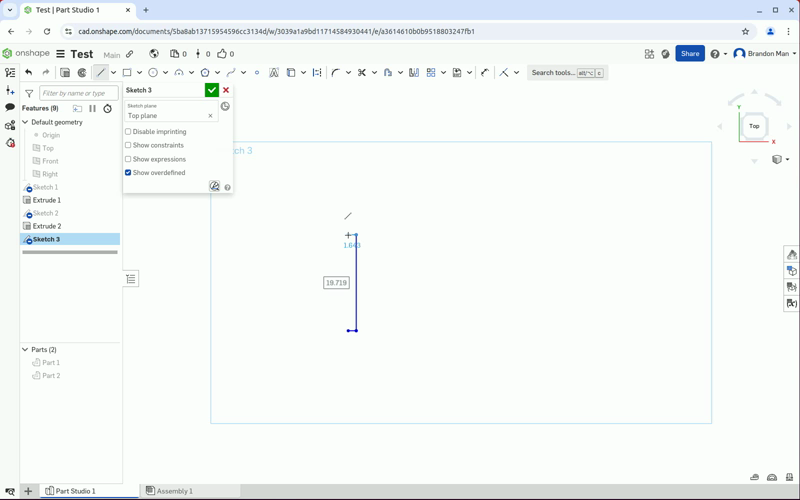
key_down(shift)
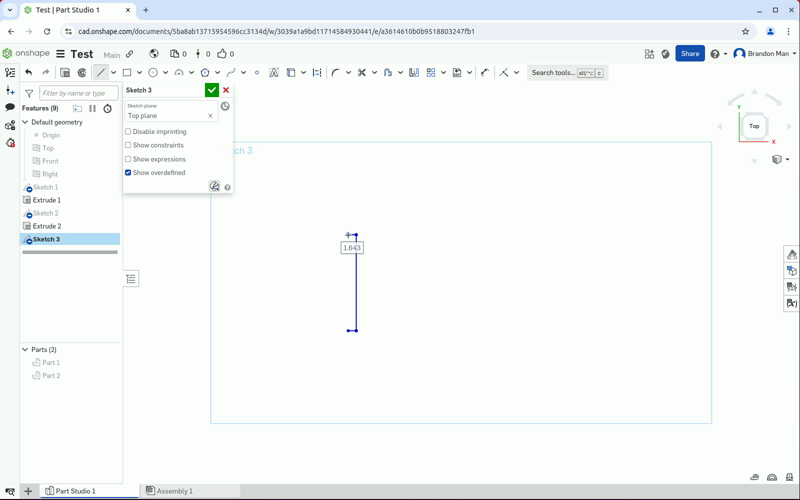
mouse_move(348, 330)
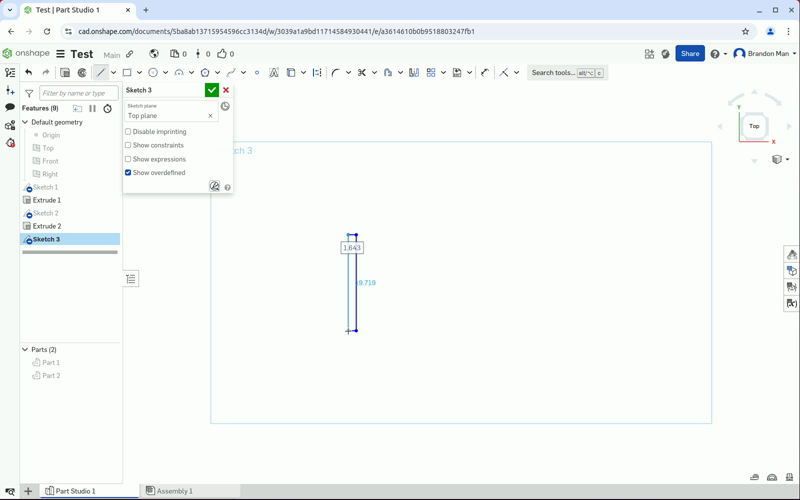
key_up(shift)
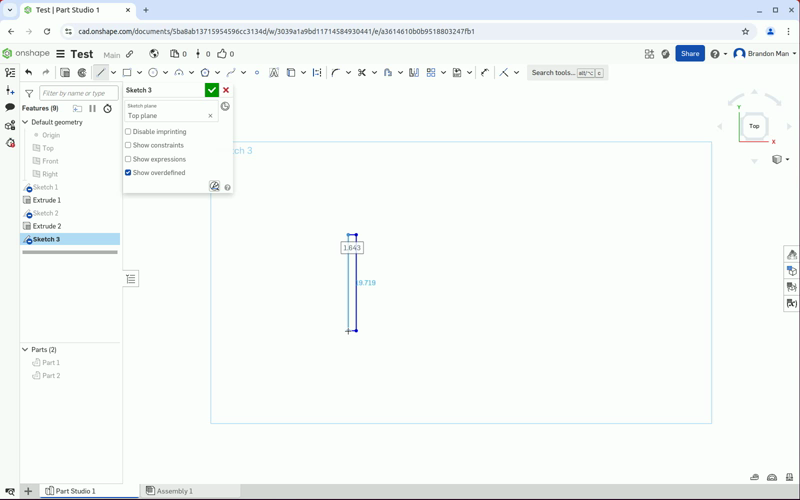
click(348, 330)
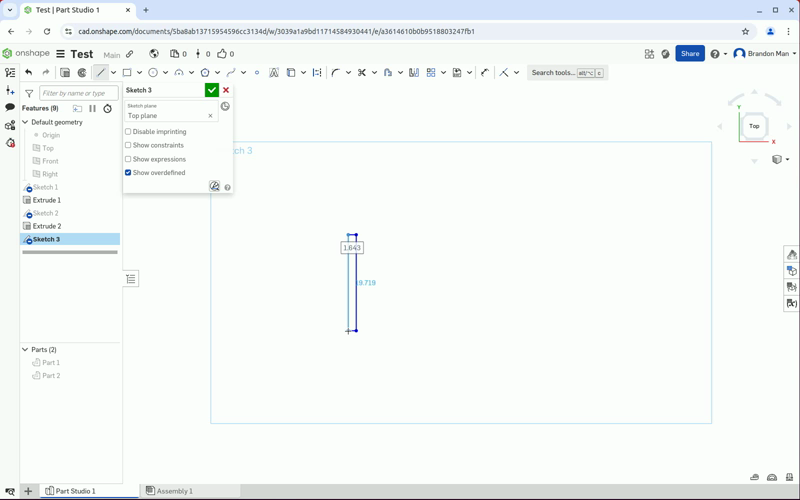
key(esc)
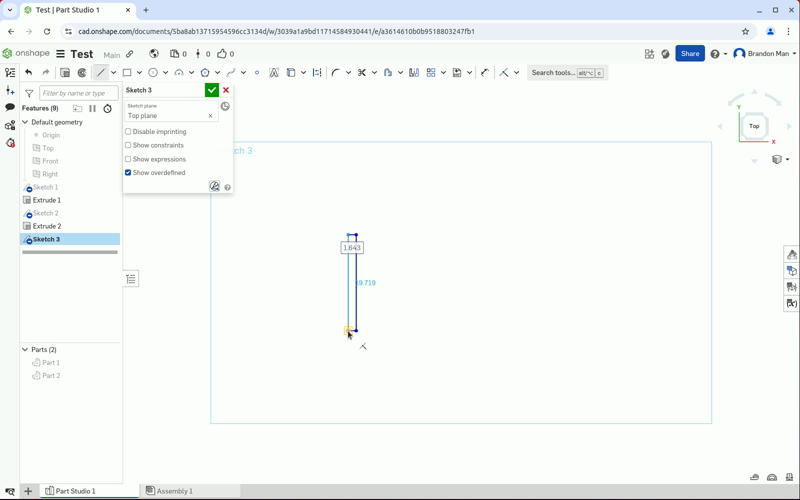
mouse_move(354, 313)
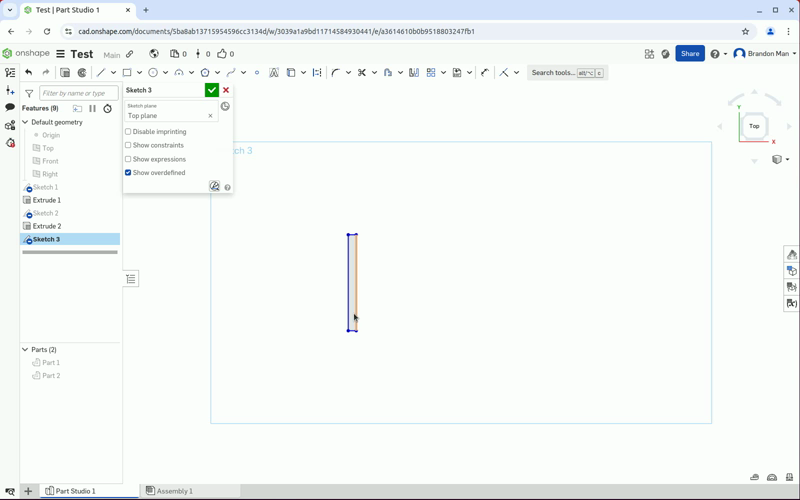
scroll(6)
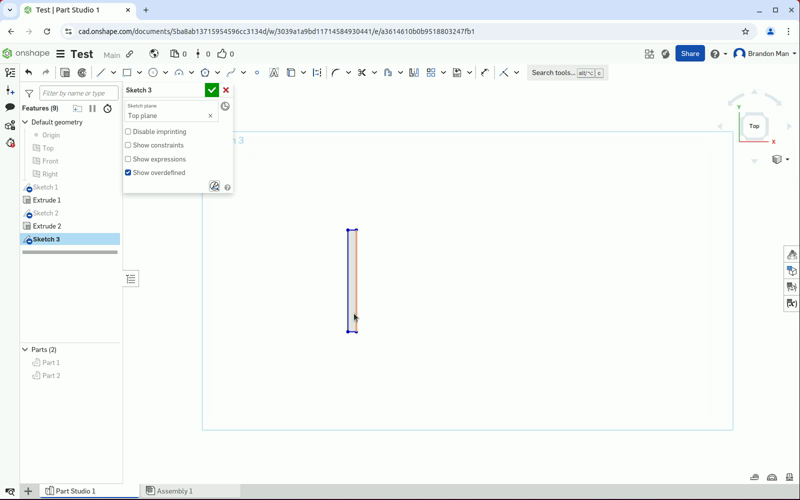
scroll(6)
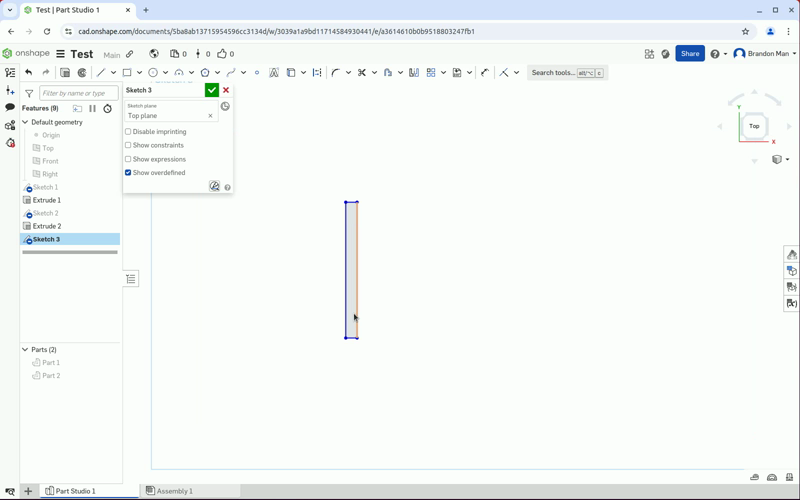
scroll(6)
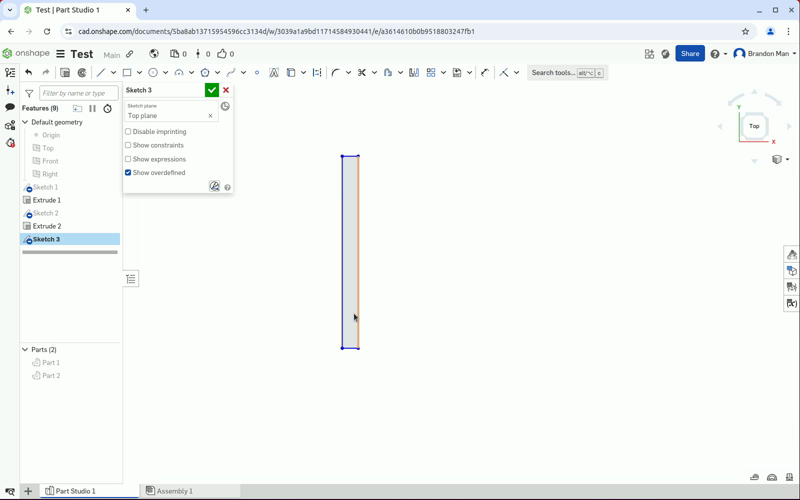
scroll(6)
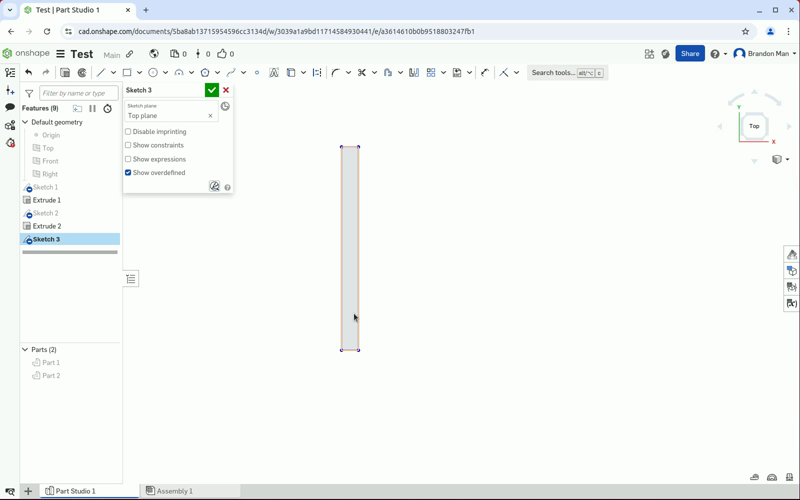
scroll(6)
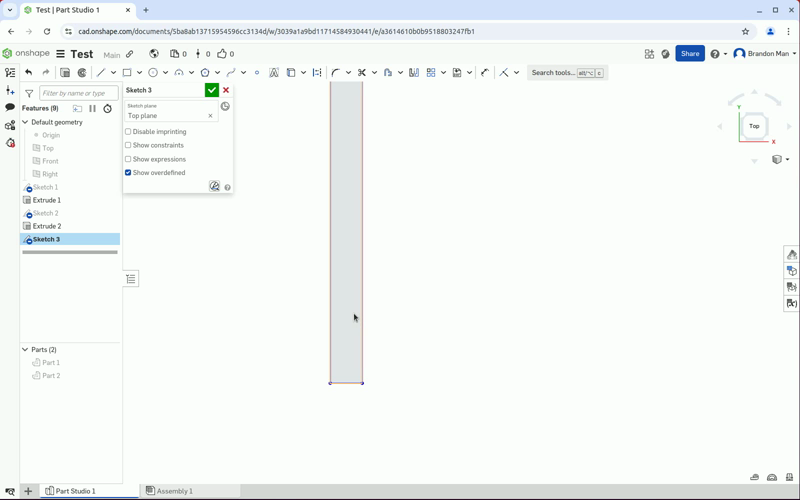
scroll(6)
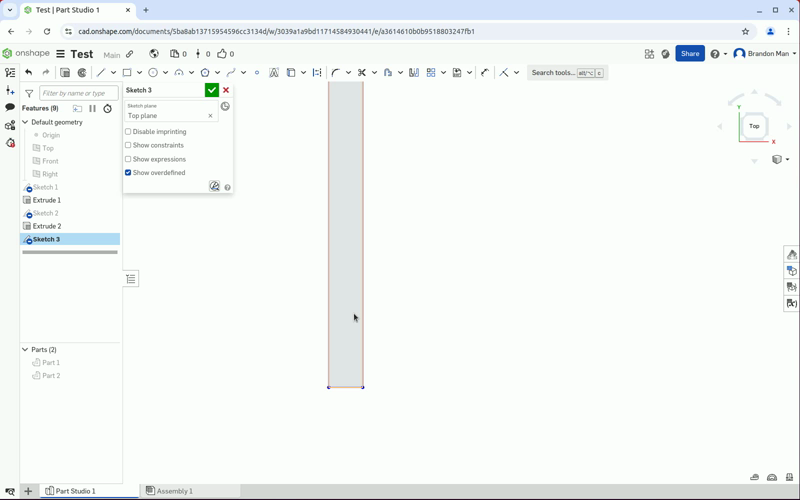
scroll(6)
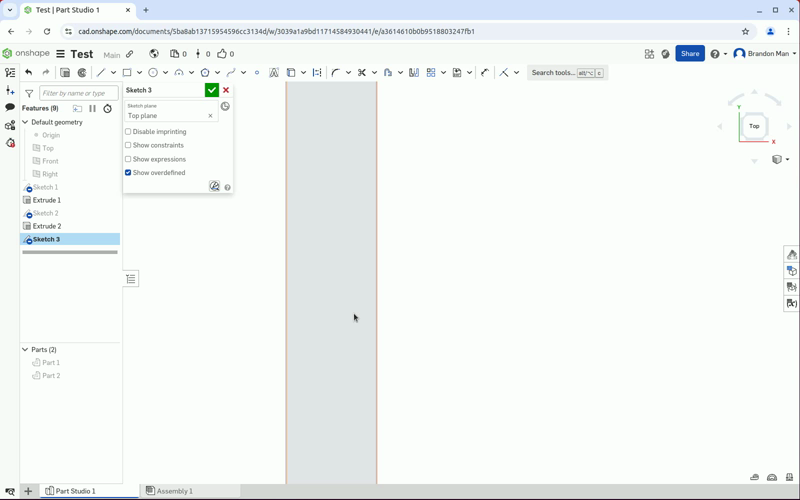
click(354, 313)
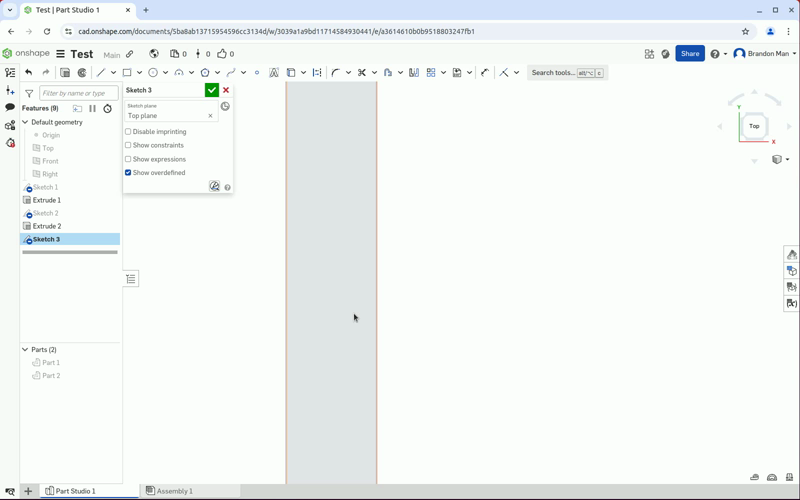
scroll(-6)
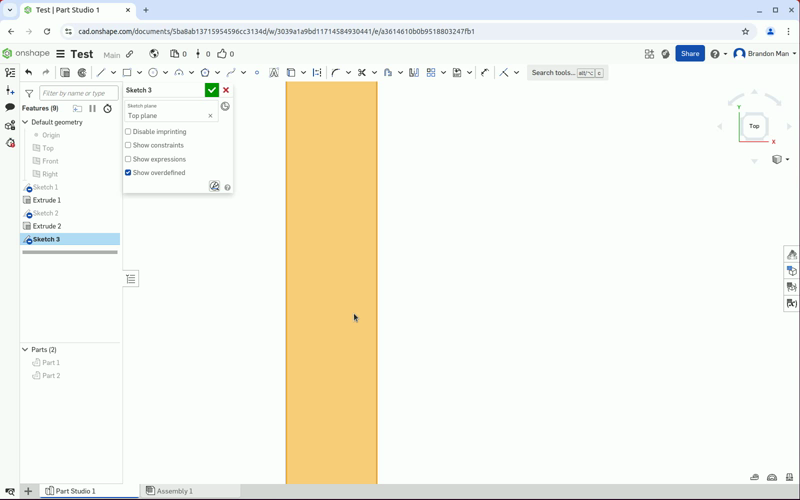
scroll(-6)
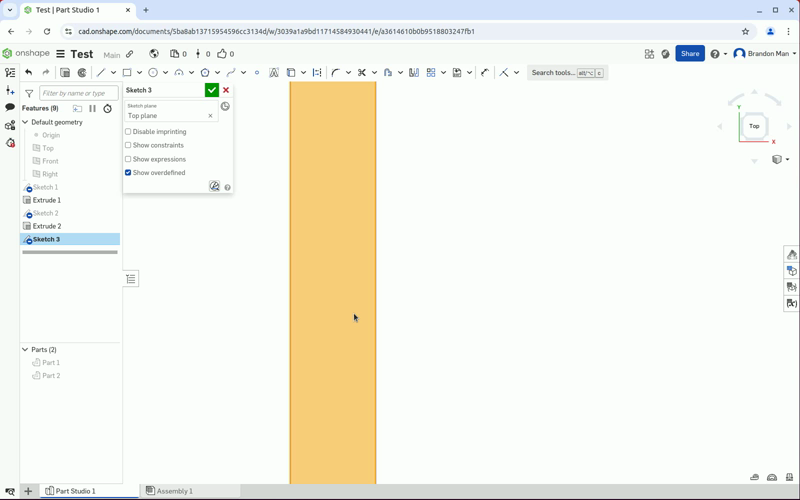
scroll(-6)
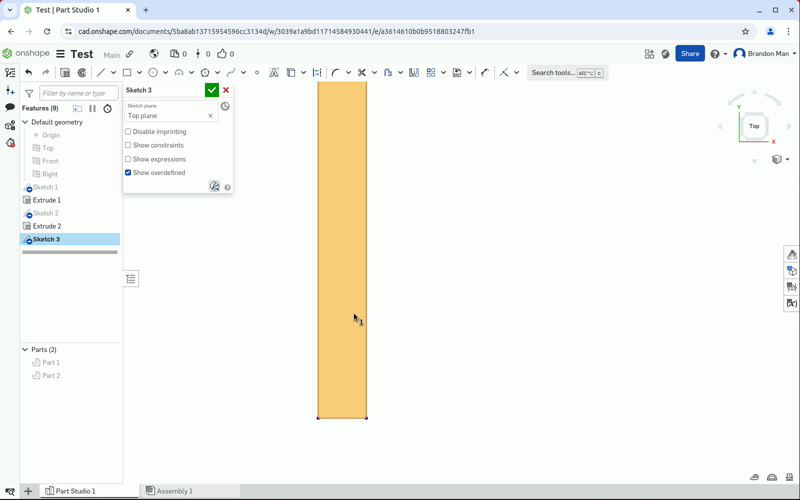
scroll(-6)
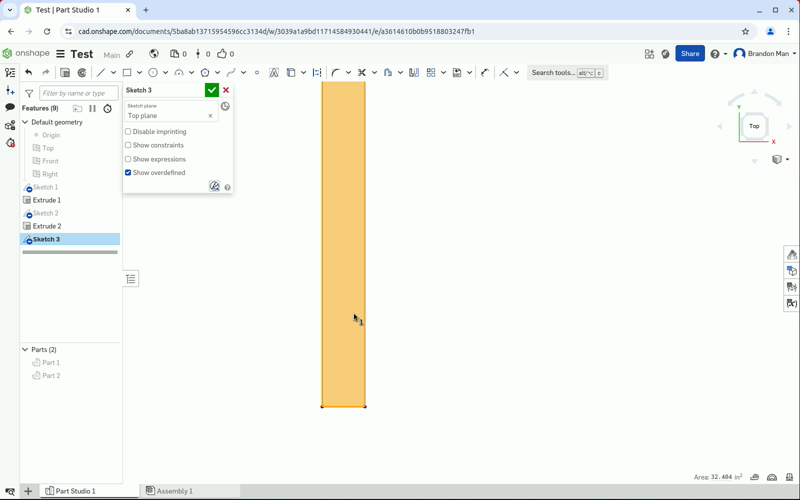
scroll(-6)
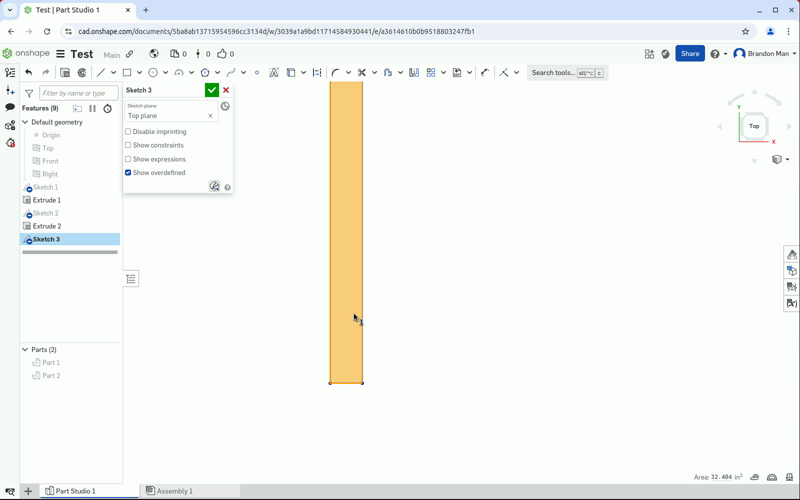
scroll(-6)
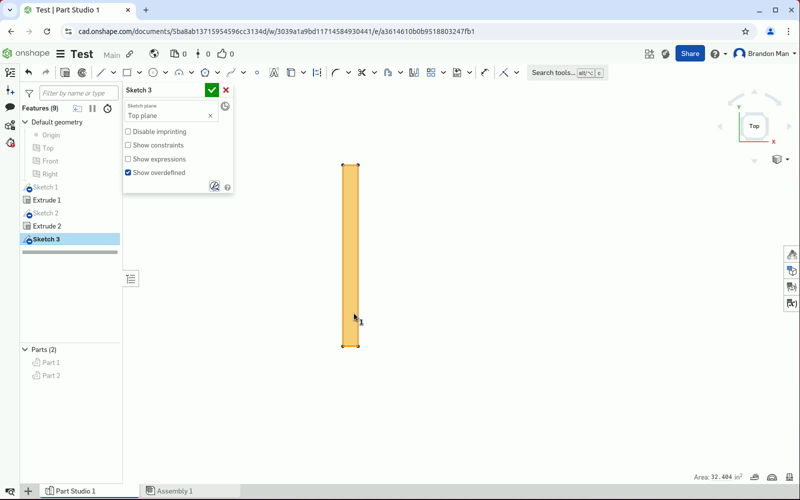
scroll(-6)
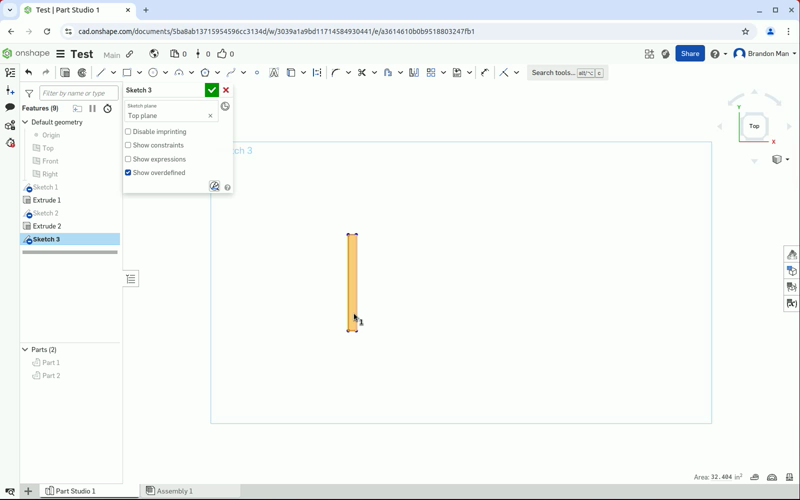
mouse_move(73, 352)
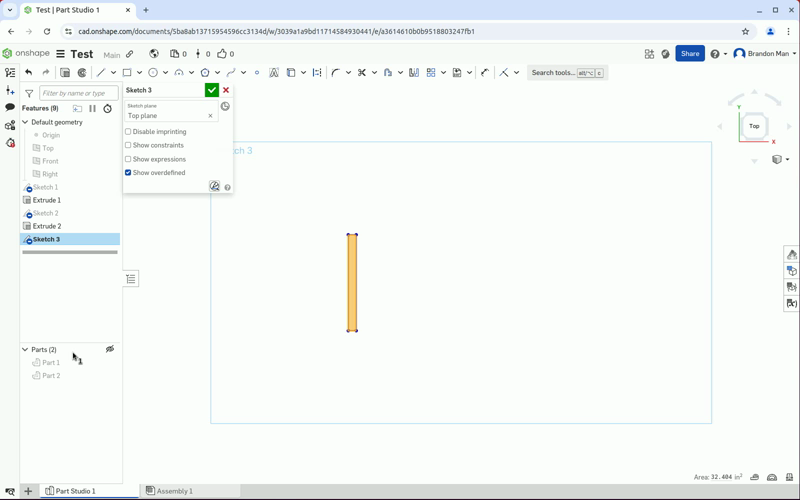
key(shift+y)
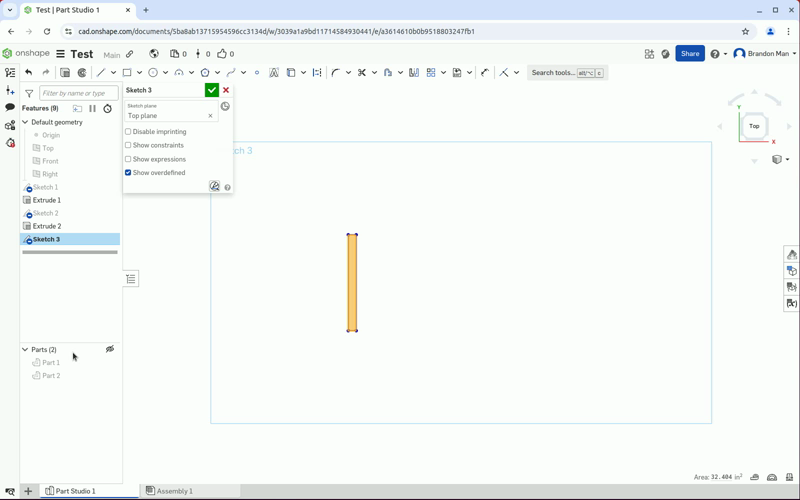
key(shift+e)
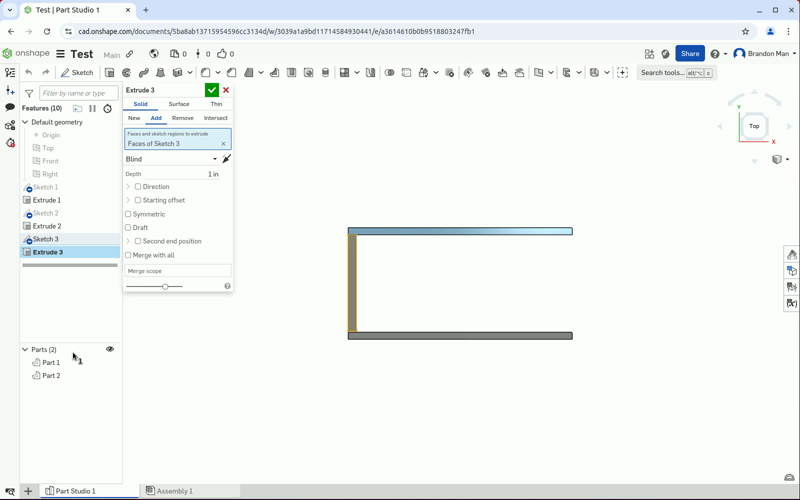
mouse_move(143, 106)
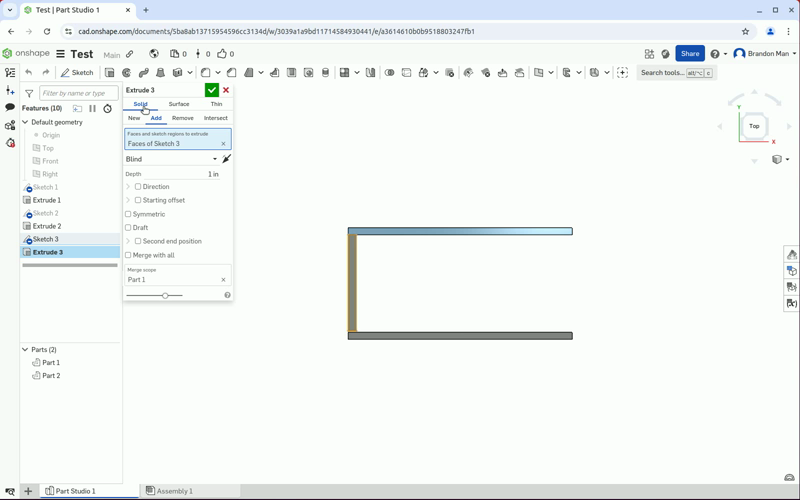
click(143, 106)
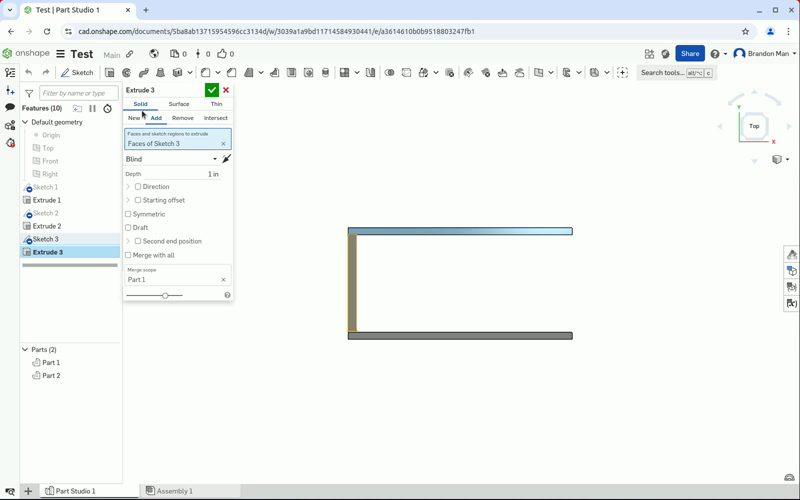
mouse_move(137, 120)
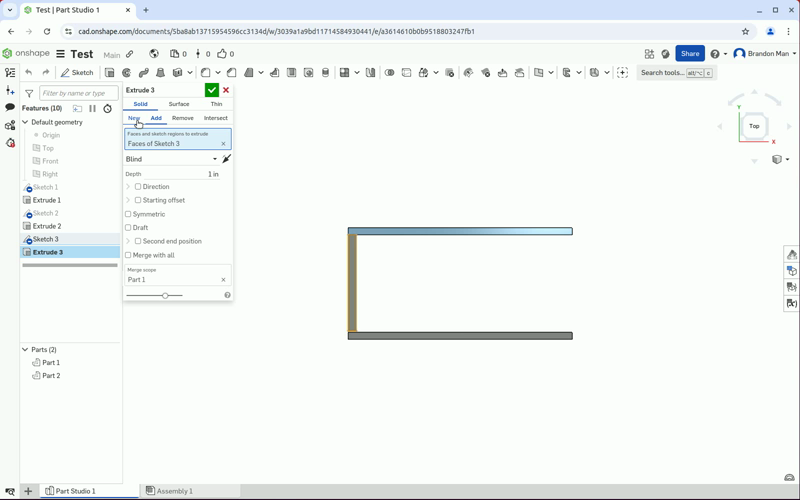
click(137, 120)
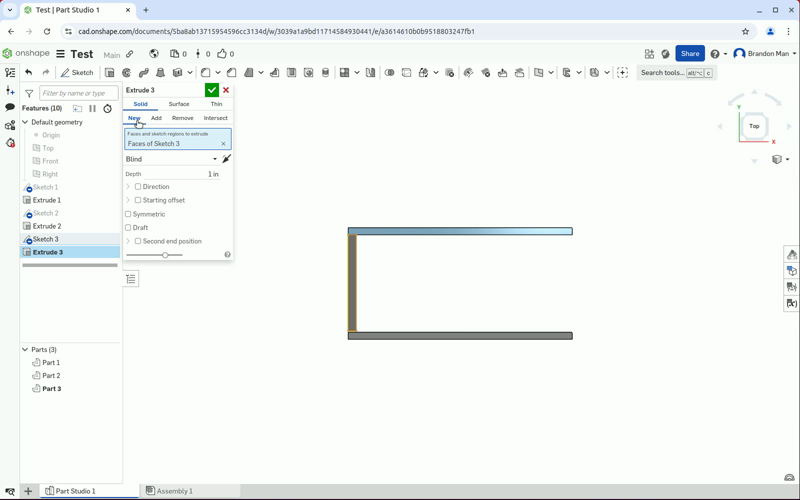
key(tab, 4)
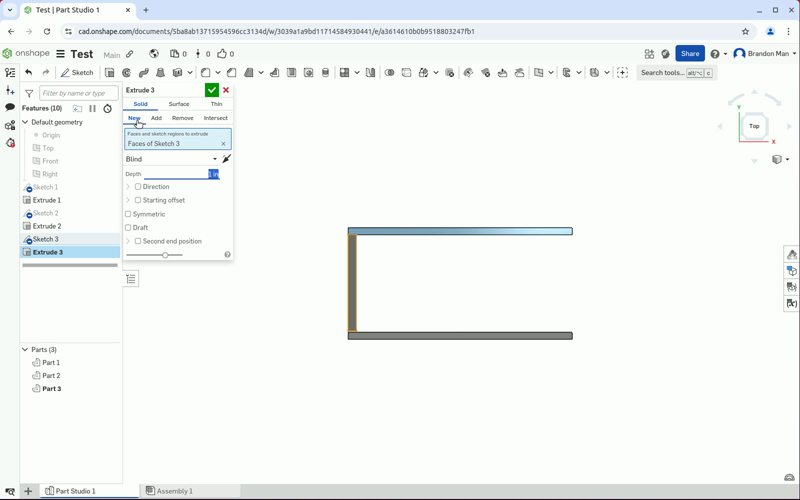
text(0.722)
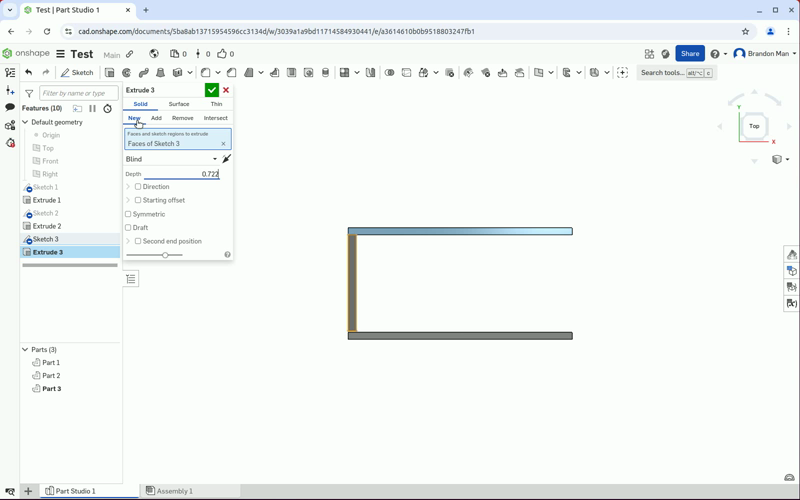
key(enter)
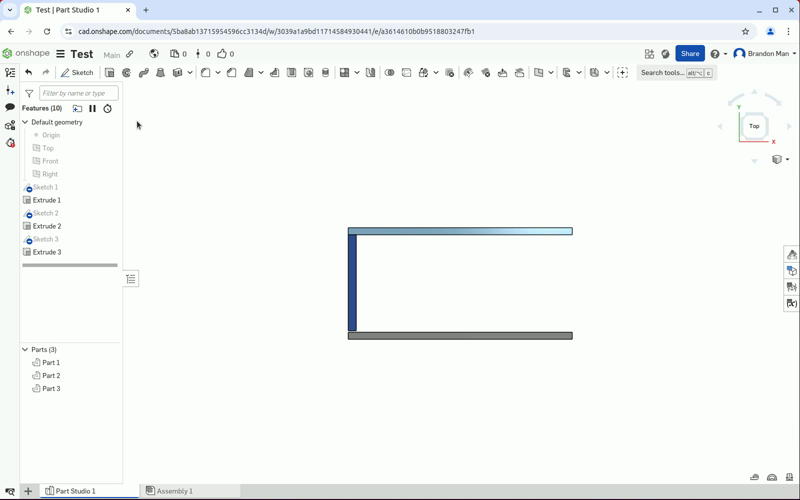
key(shift+h)
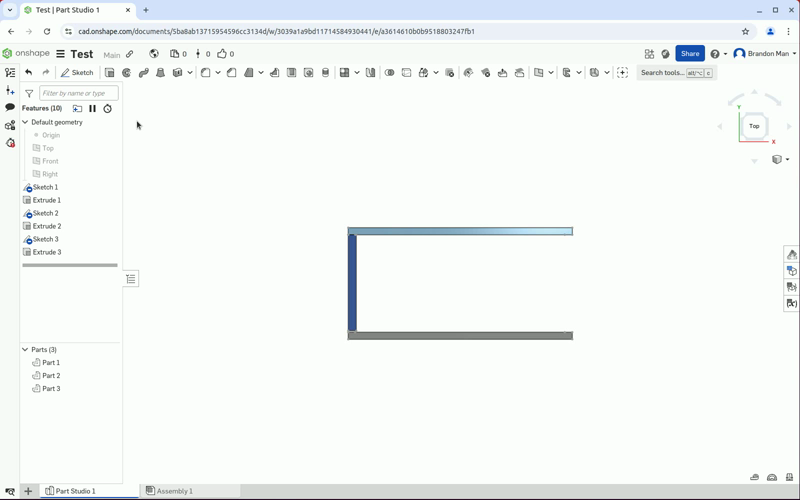
key(shift+h)
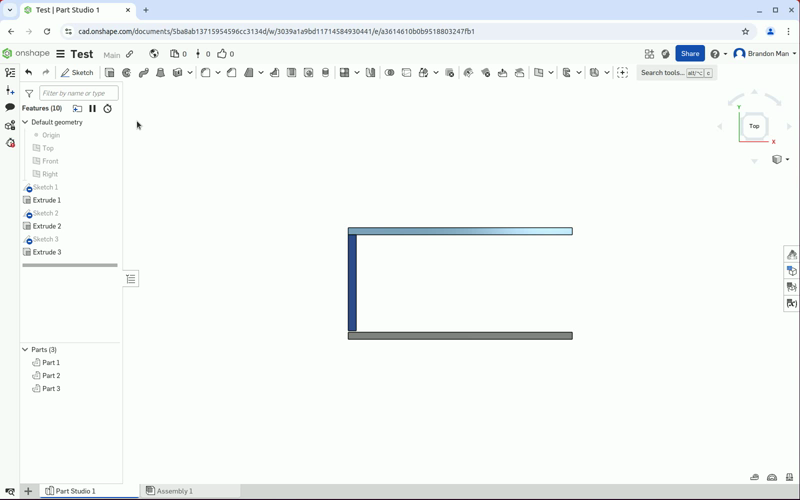
mouse_move(73, 189)
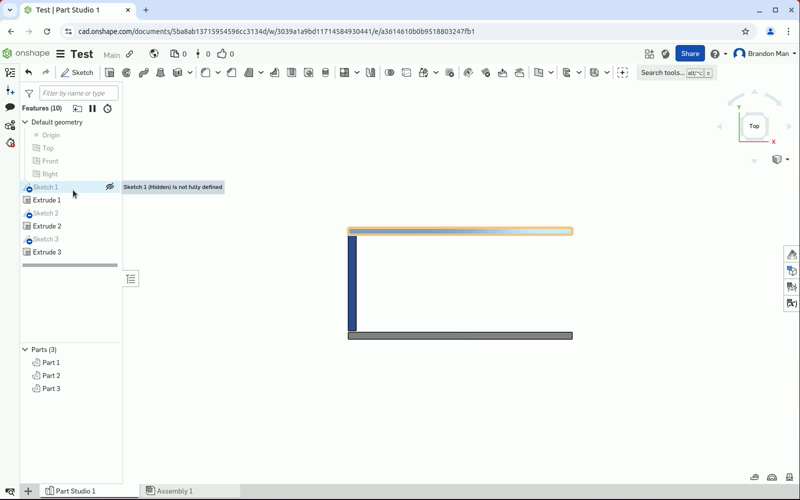
click(73, 189)
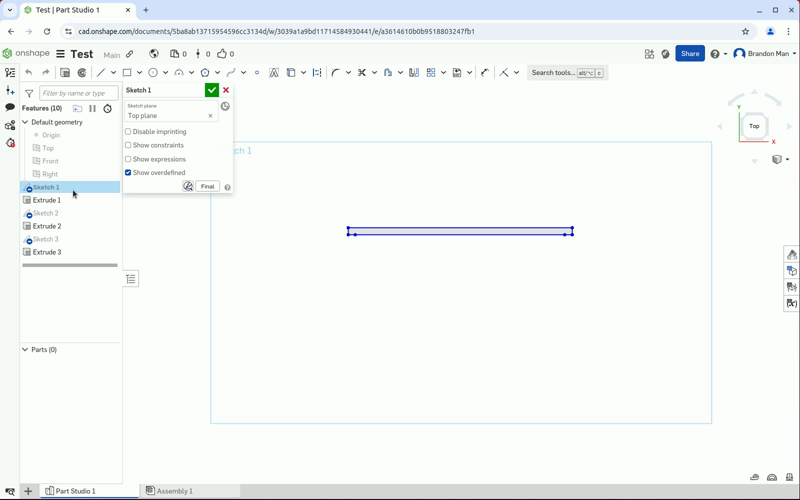
mouse_move(229, 92)
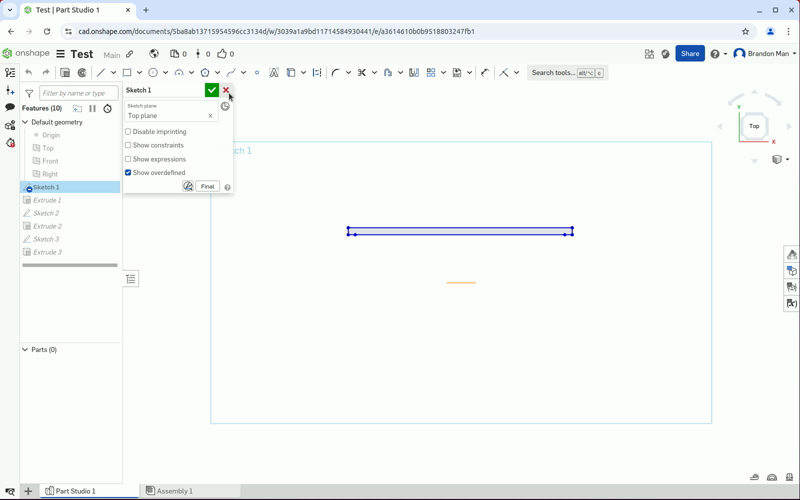
click(229, 92)
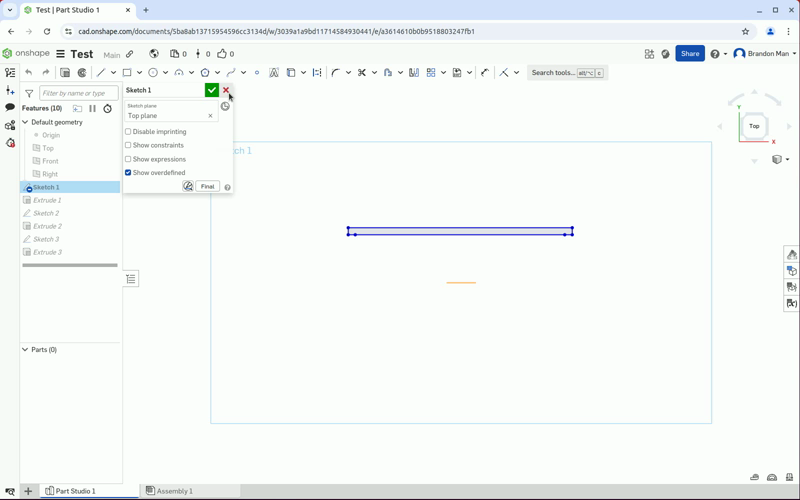
key(shift+s)
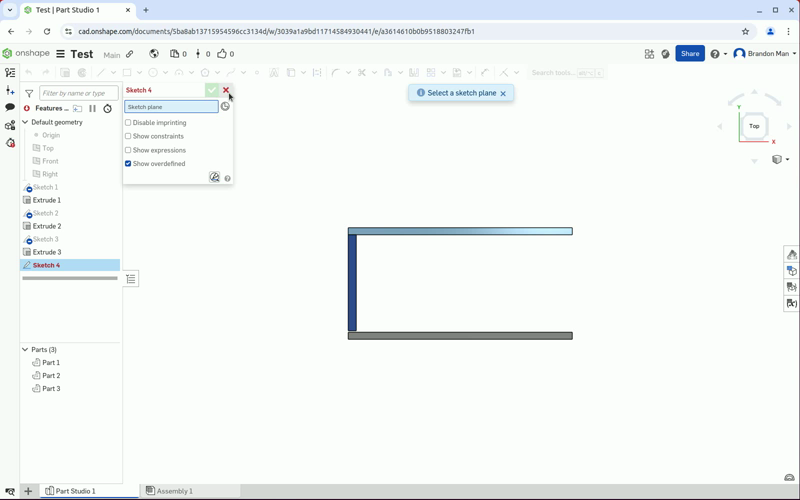
mouse_move(73, 150)
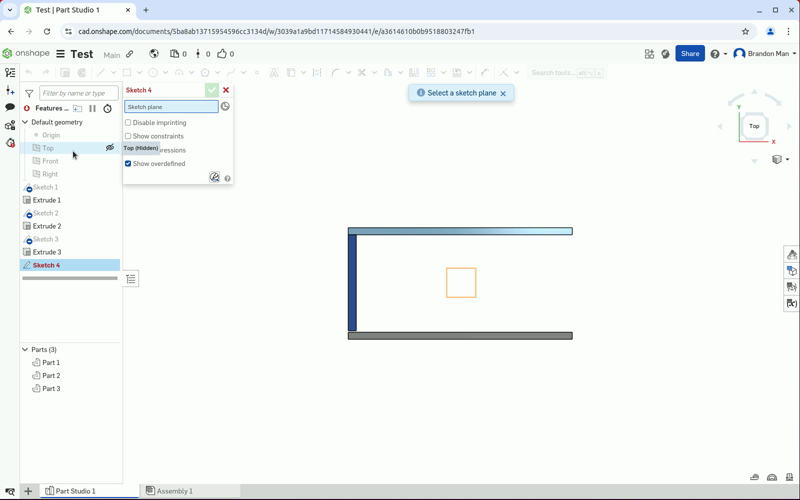
click(73, 150)
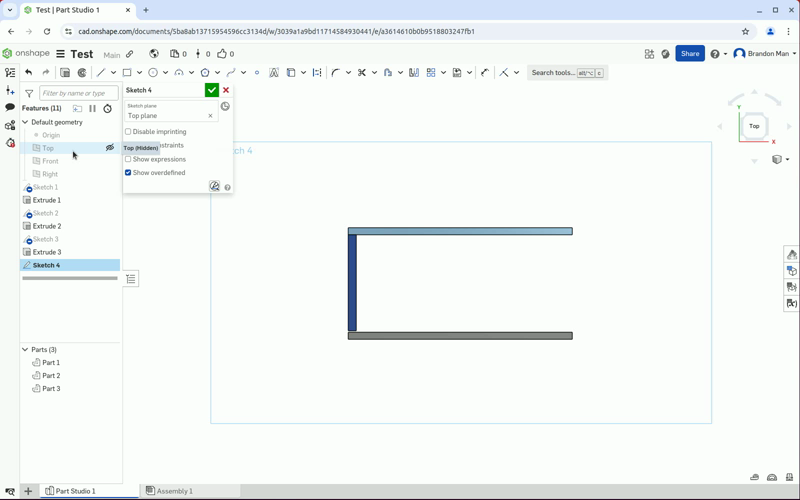
mouse_move(73, 352)
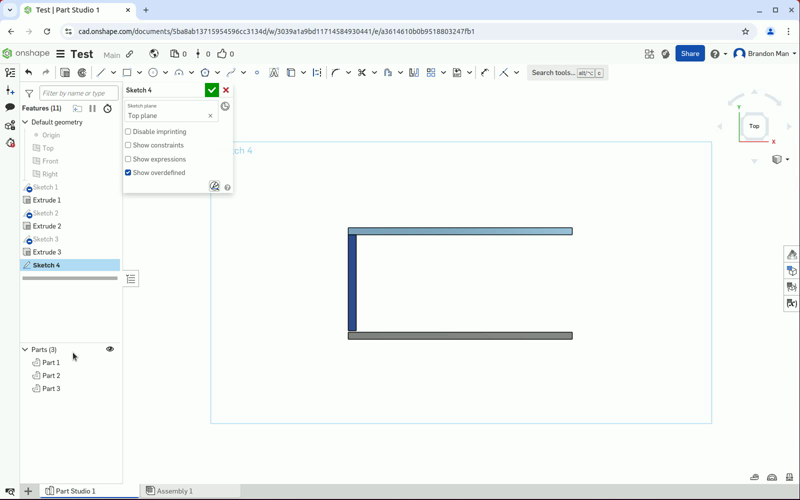
key(y)
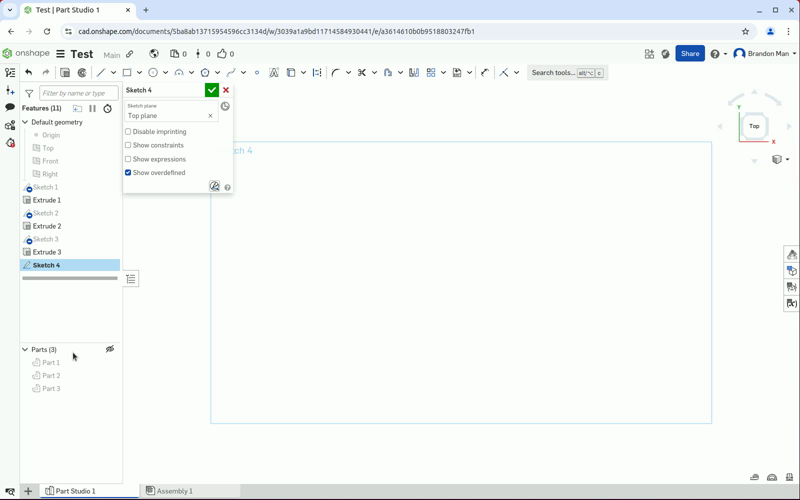
key(l)
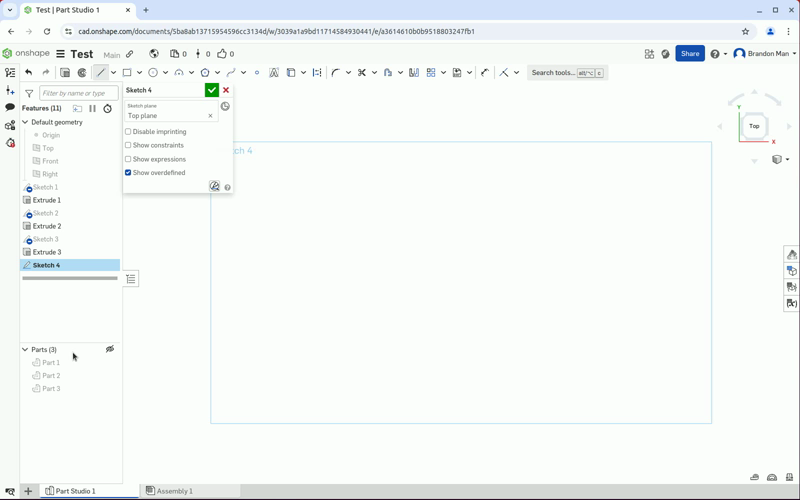
key_down(shift)
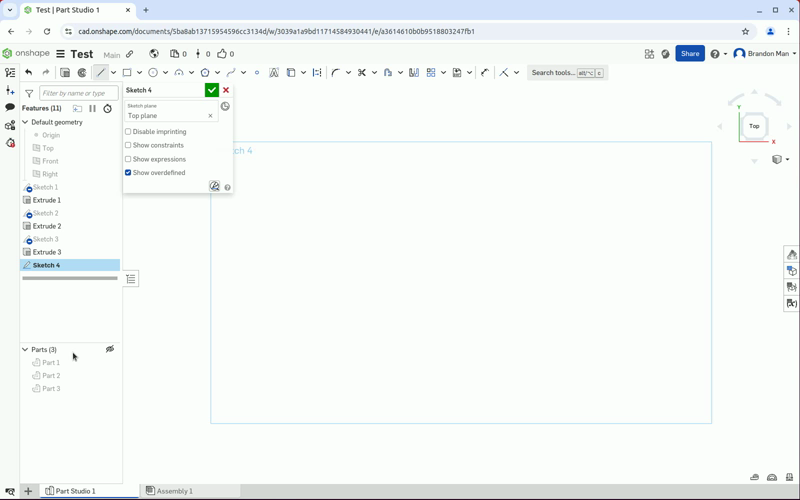
mouse_move(564, 330)
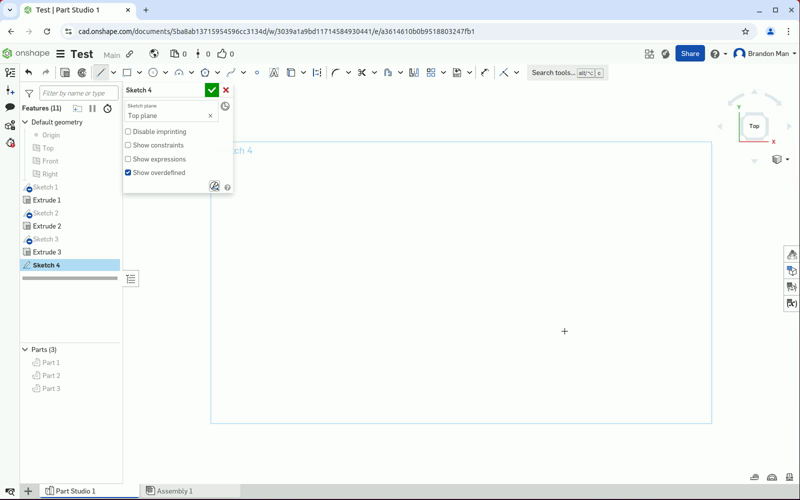
click(564, 330)
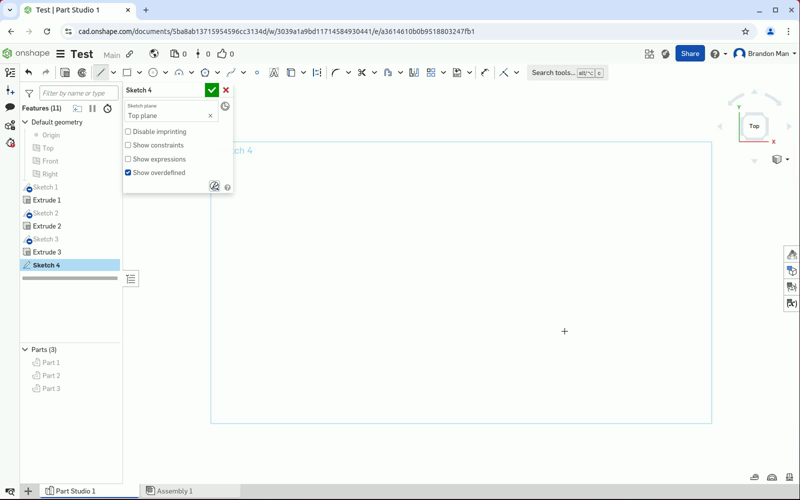
key_up(shift)
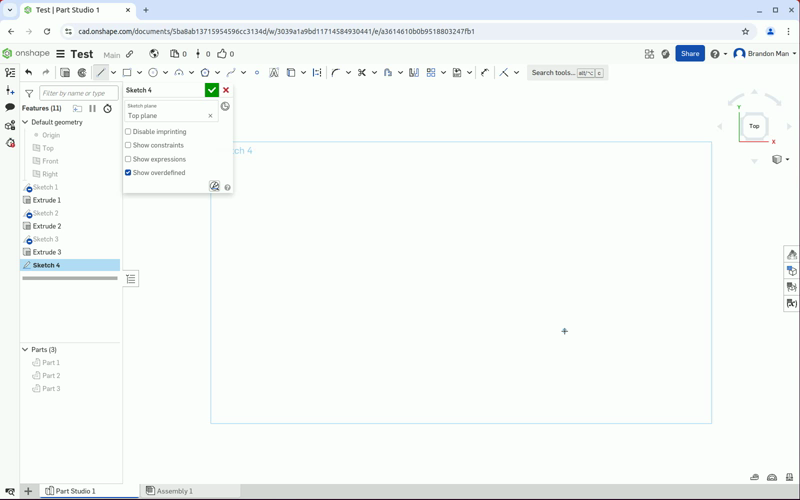
key_down(shift)
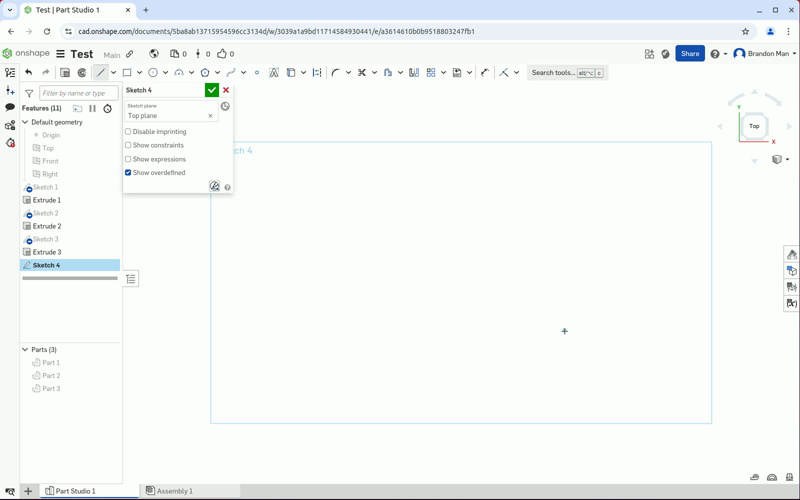
mouse_move(589, 330)
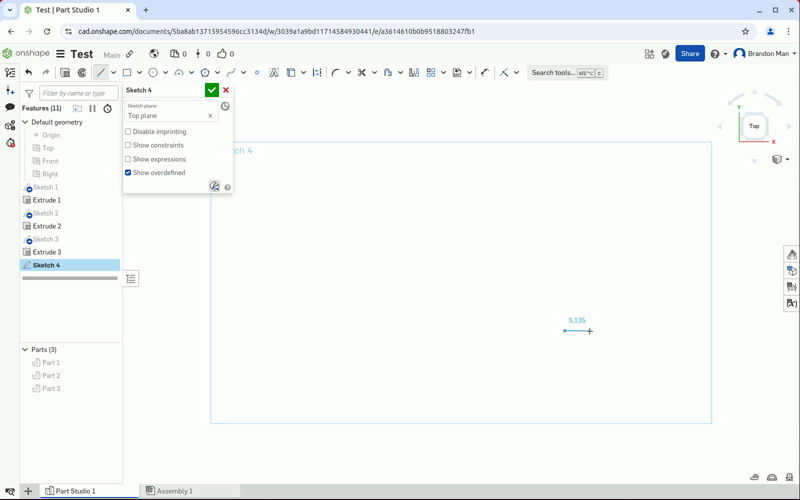
mouse_move(573, 330)
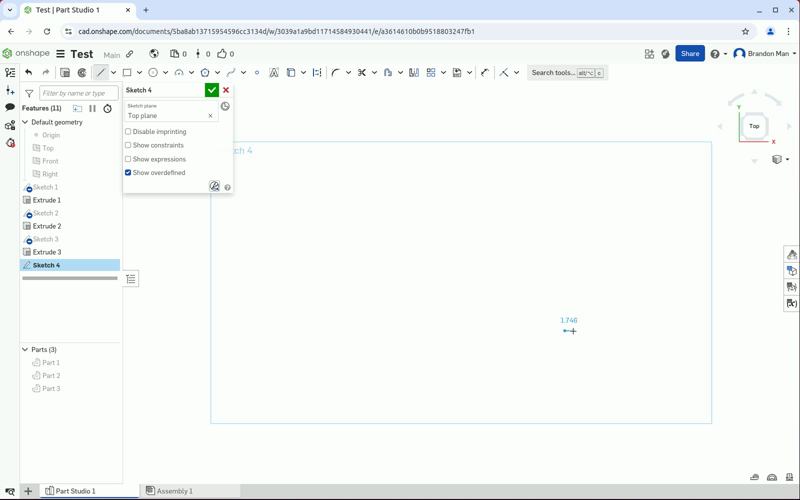
click(573, 330)
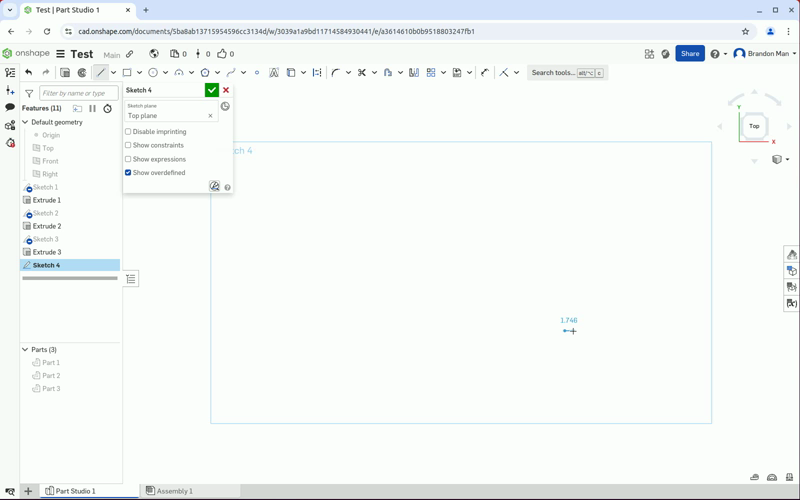
key_up(shift)
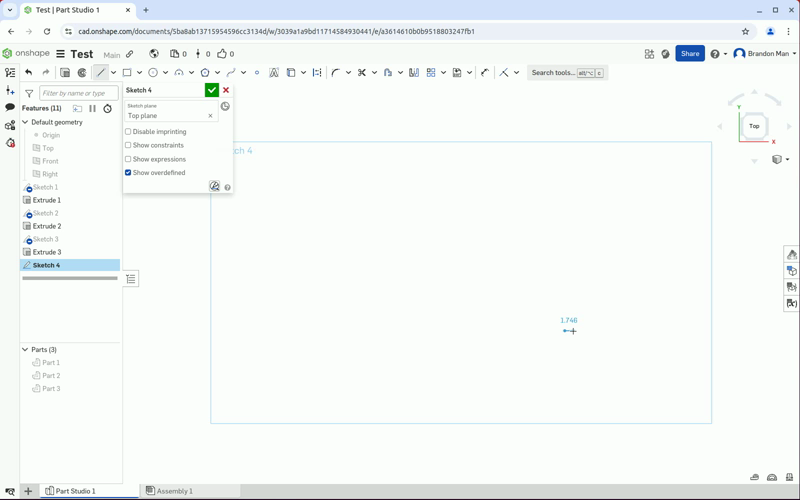
key_down(shift)
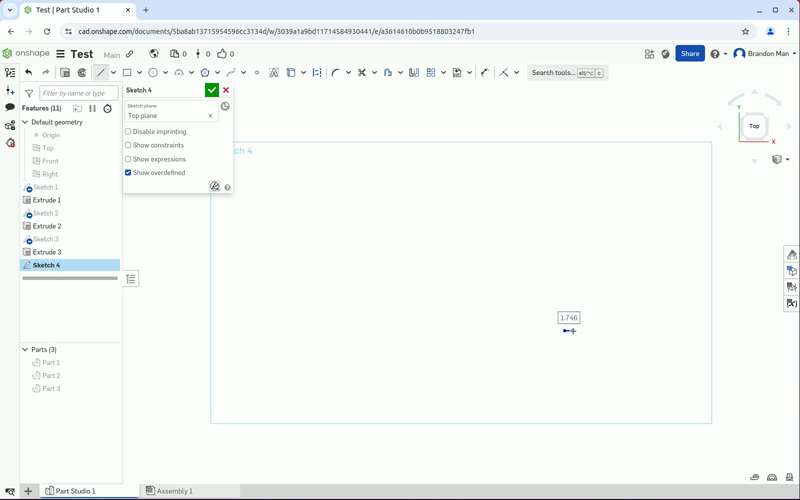
mouse_move(573, 234)
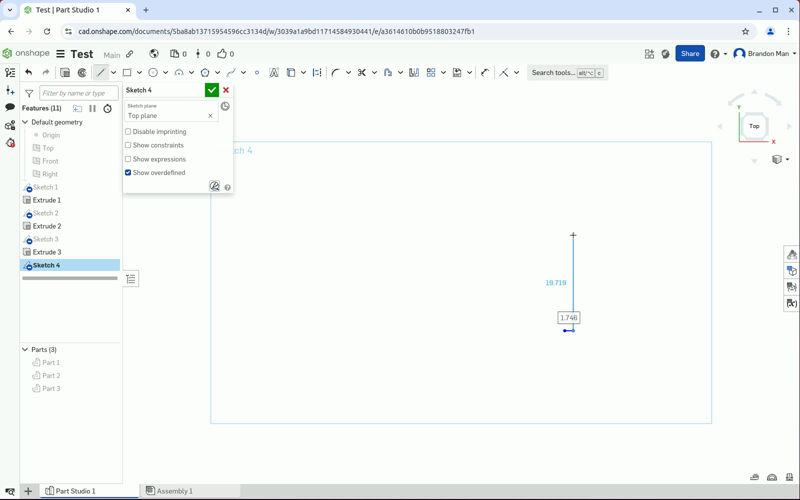
click(573, 234)
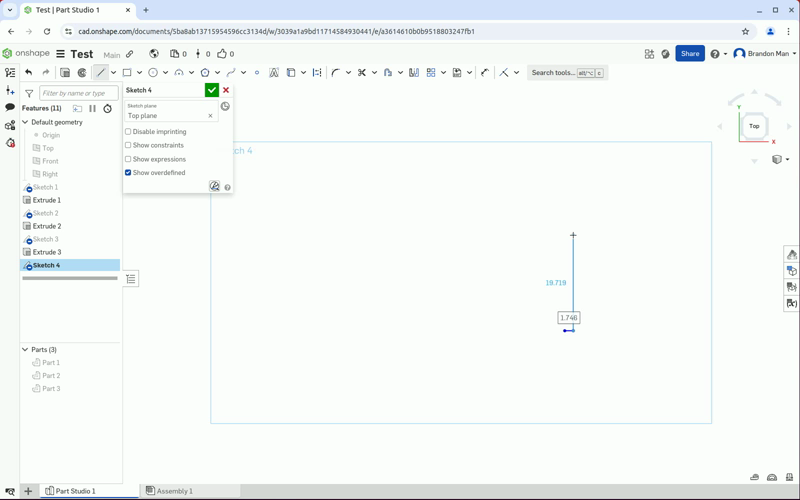
key_up(shift)
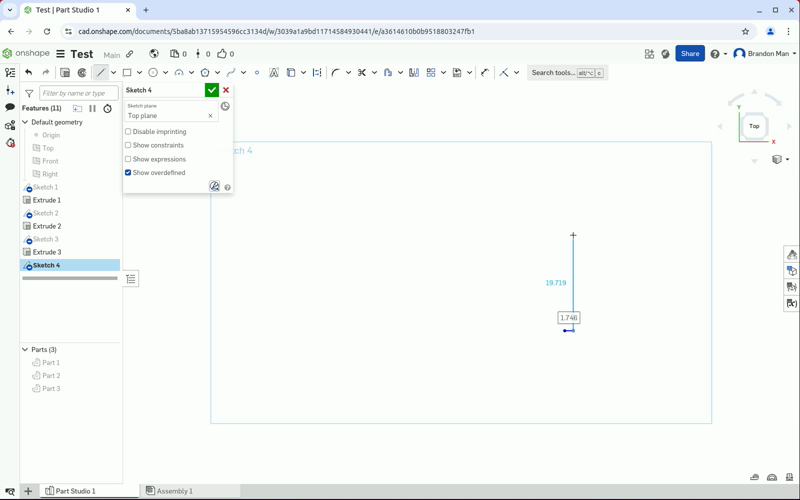
key_down(shift)
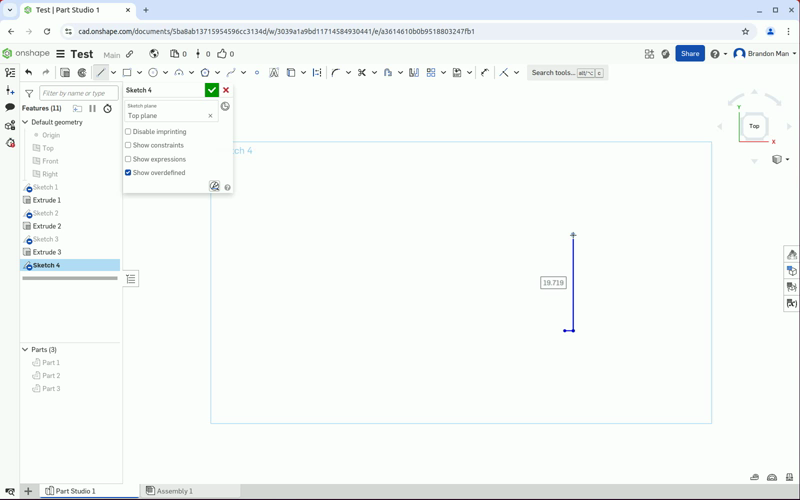
mouse_move(589, 234)
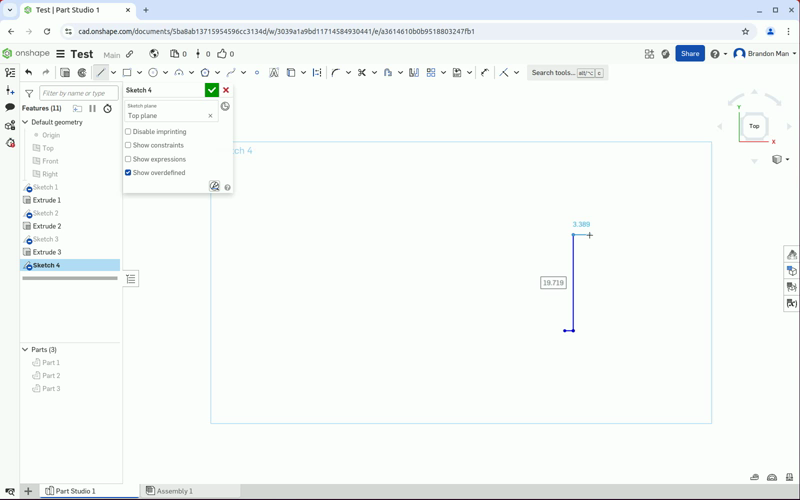
mouse_move(564, 234)
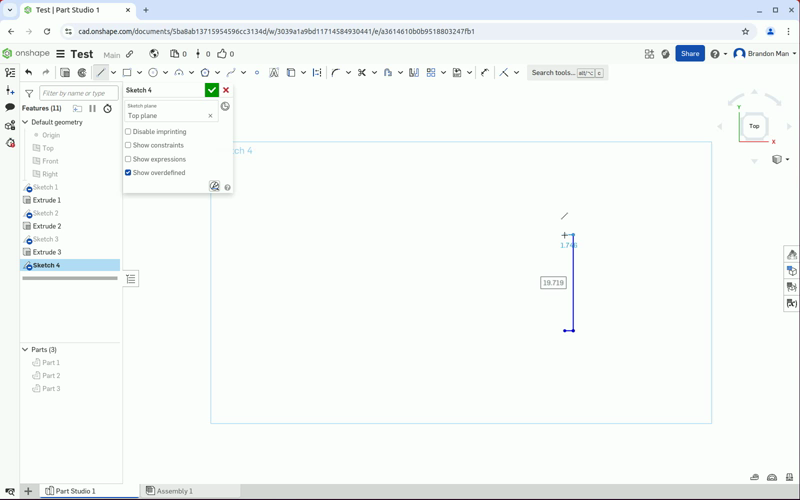
click(564, 234)
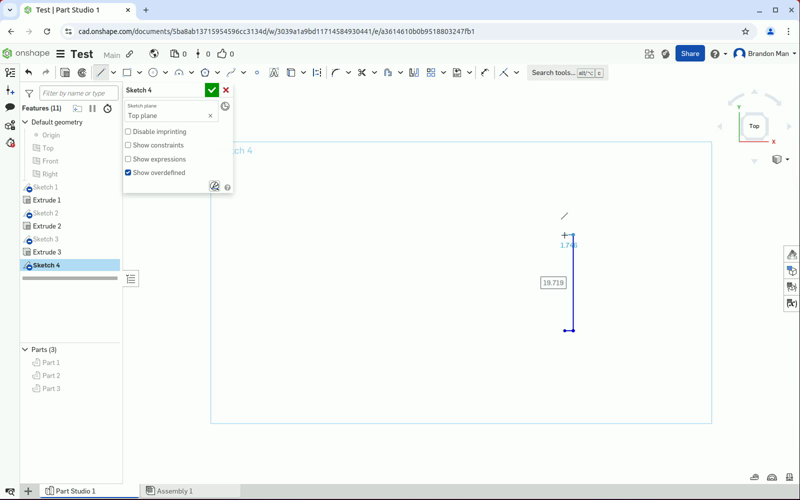
key_up(shift)
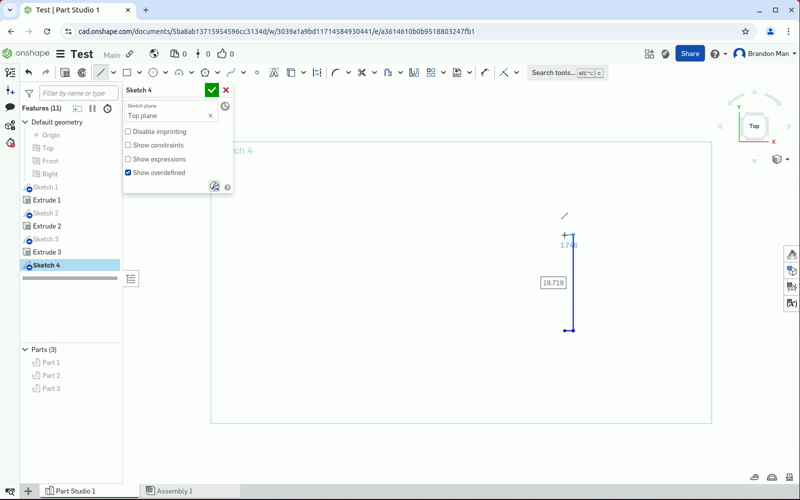
key_down(shift)
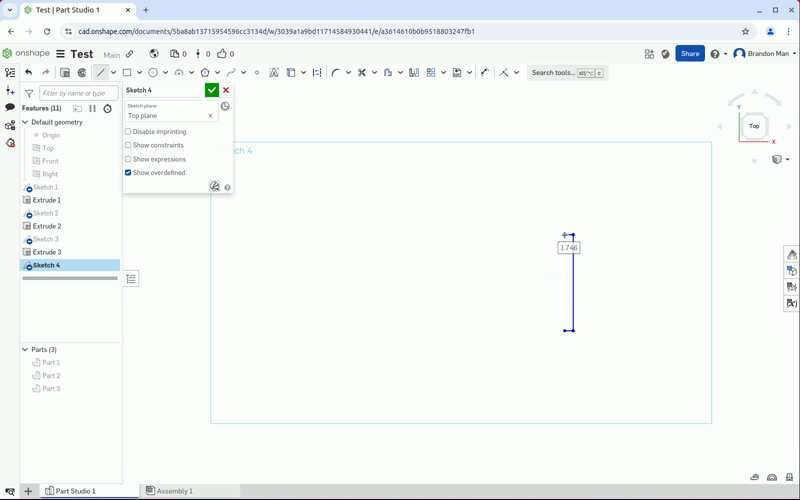
mouse_move(564, 330)
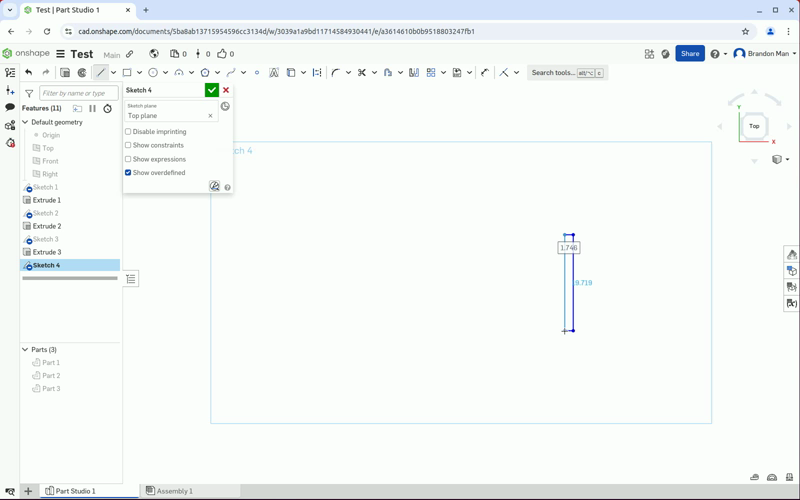
key_up(shift)
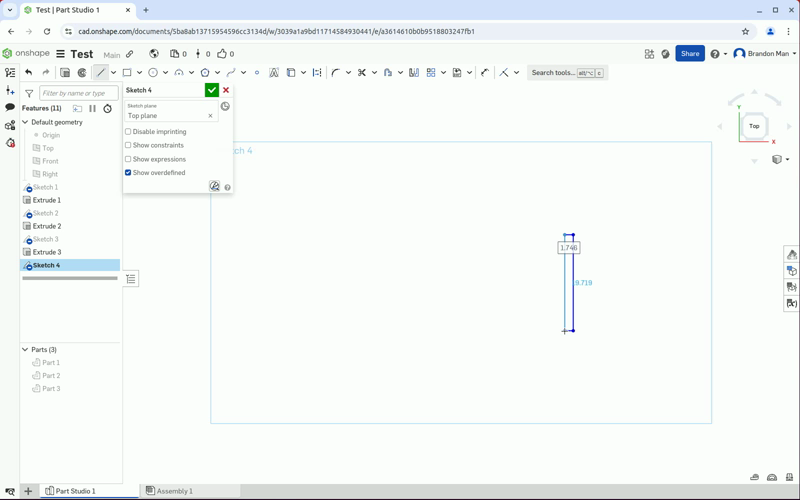
click(564, 330)
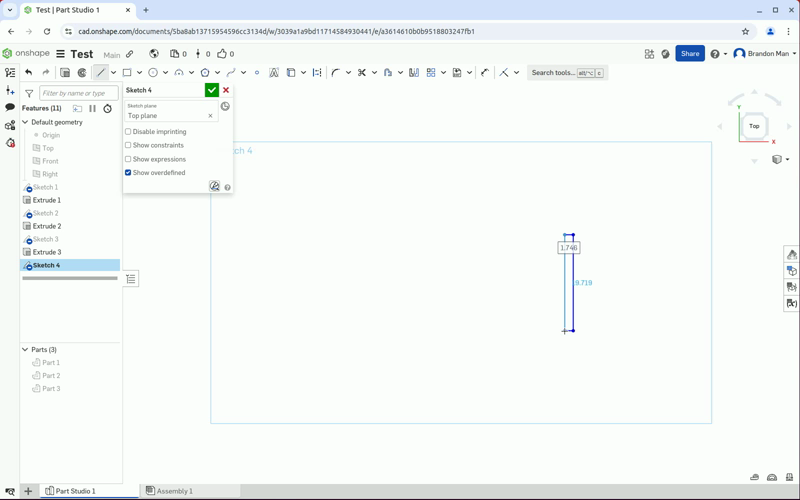
key(esc)
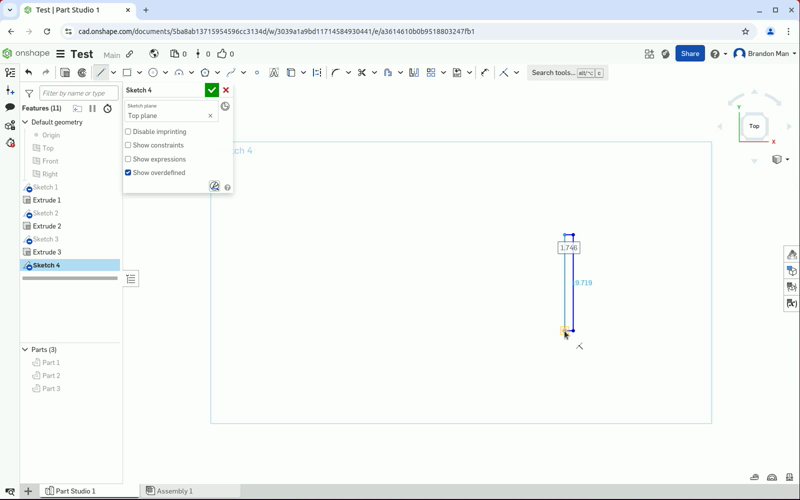
mouse_move(567, 239)
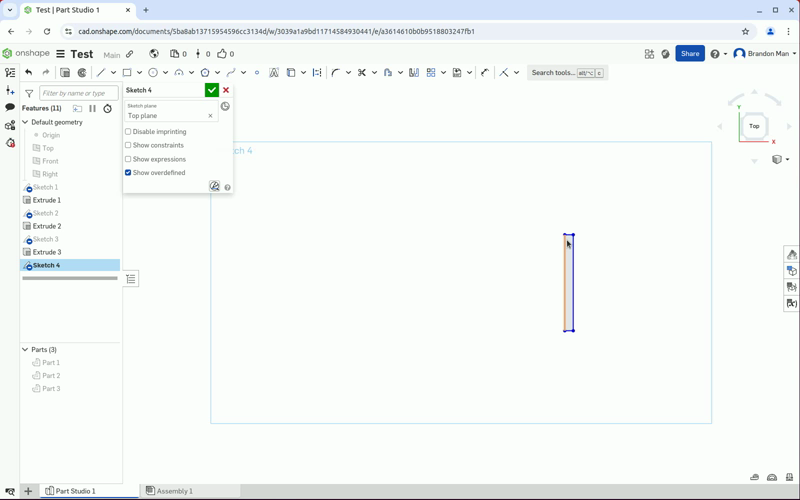
scroll(6)
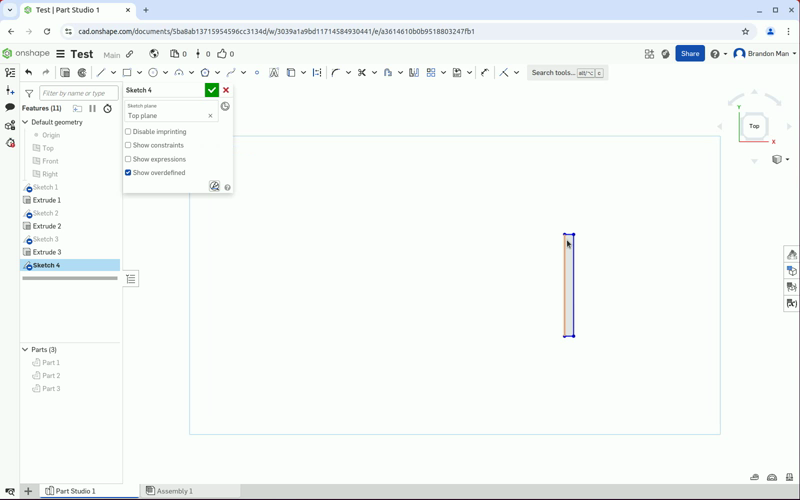
scroll(6)
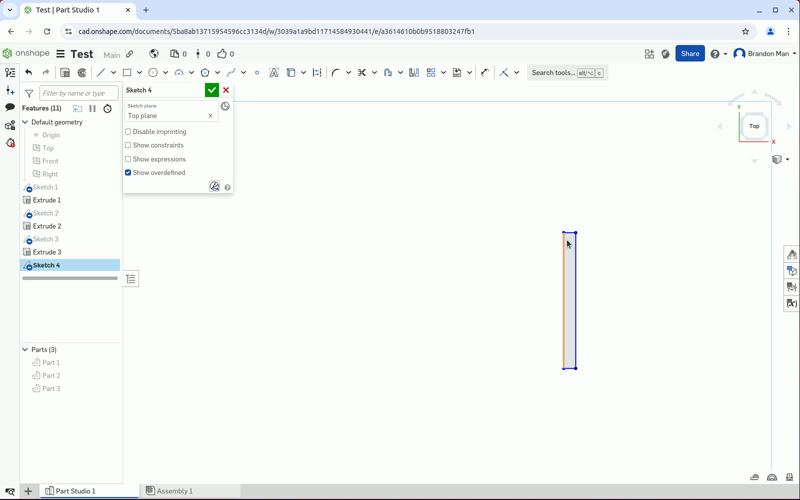
scroll(6)
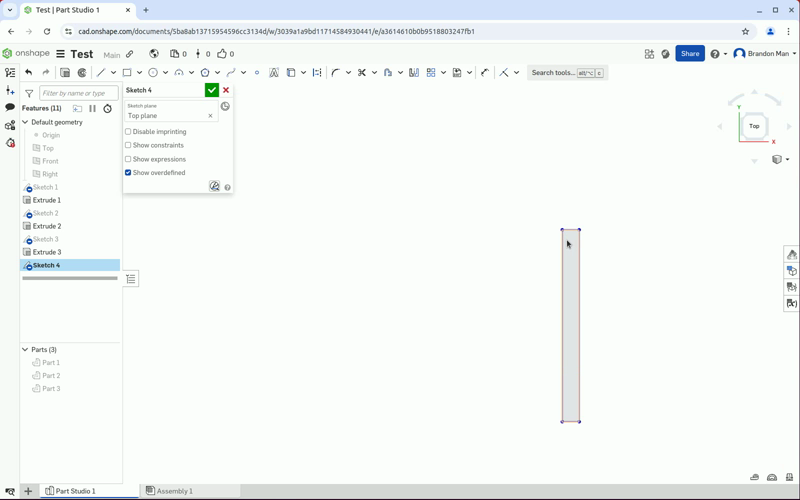
scroll(6)
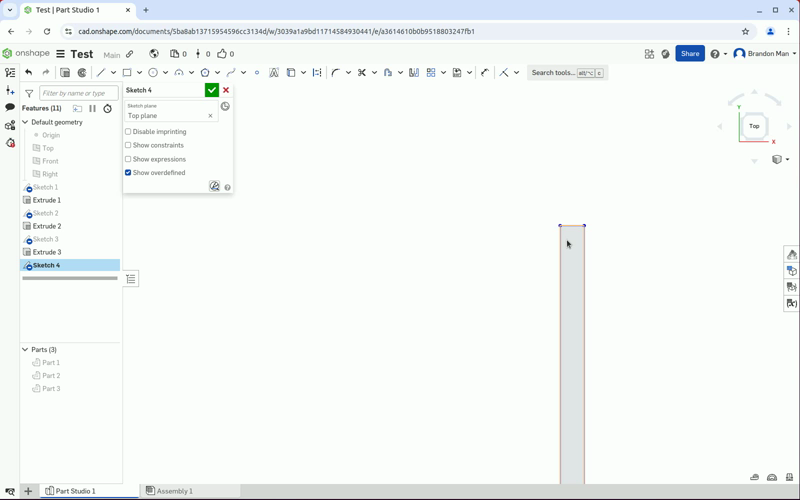
scroll(6)
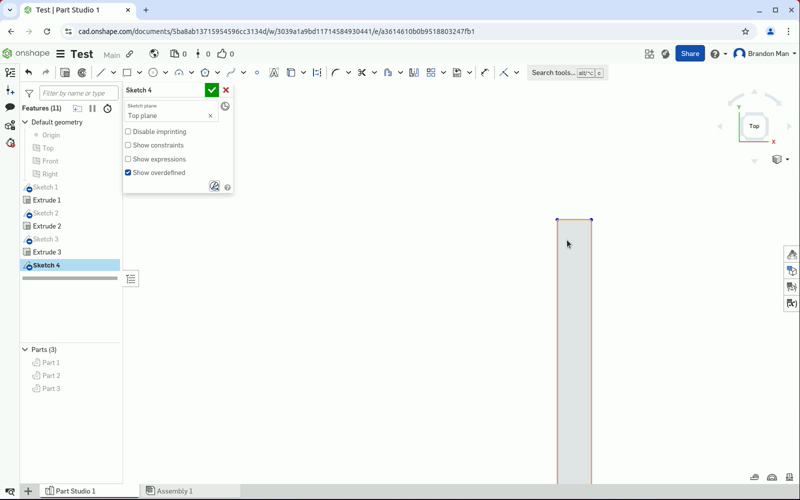
scroll(6)
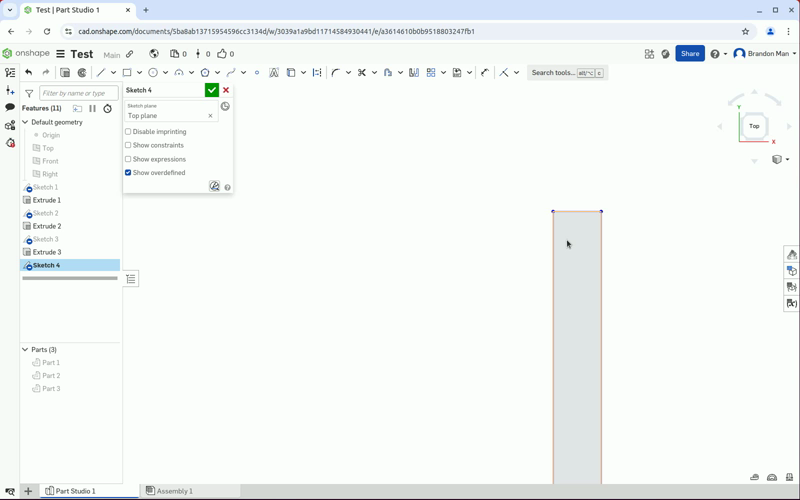
scroll(6)
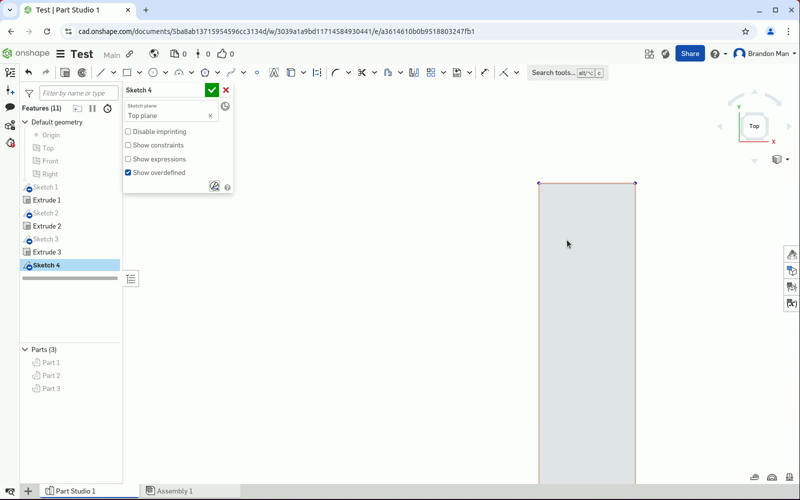
click(567, 239)
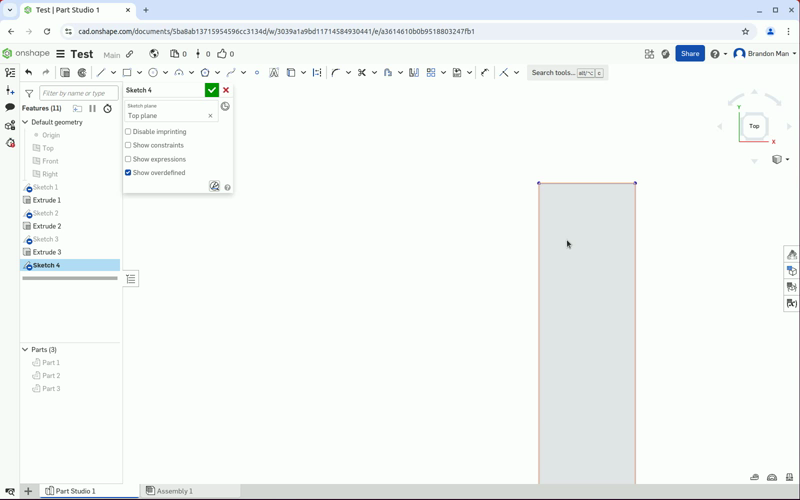
scroll(-6)
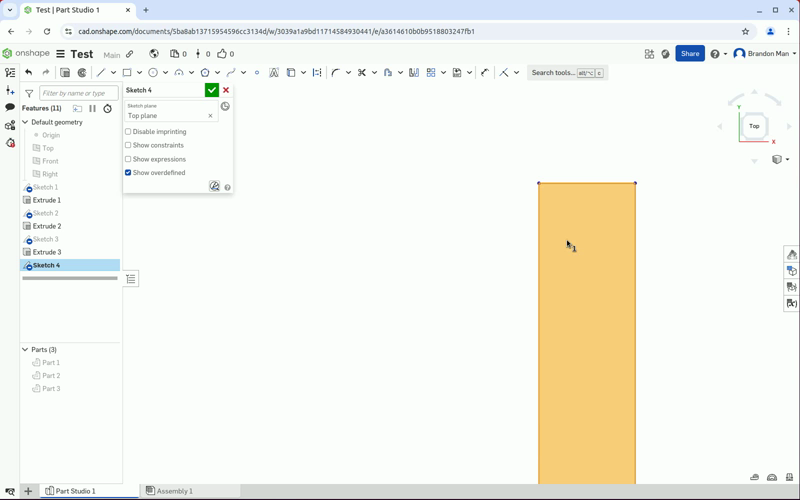
scroll(-6)
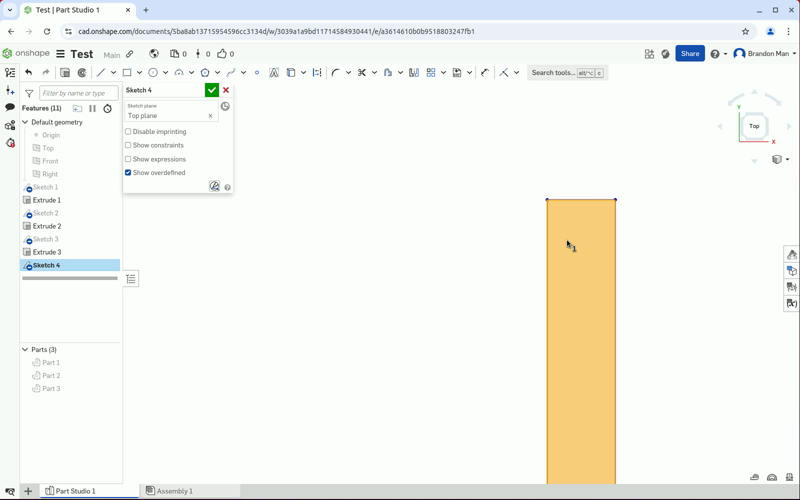
scroll(-6)
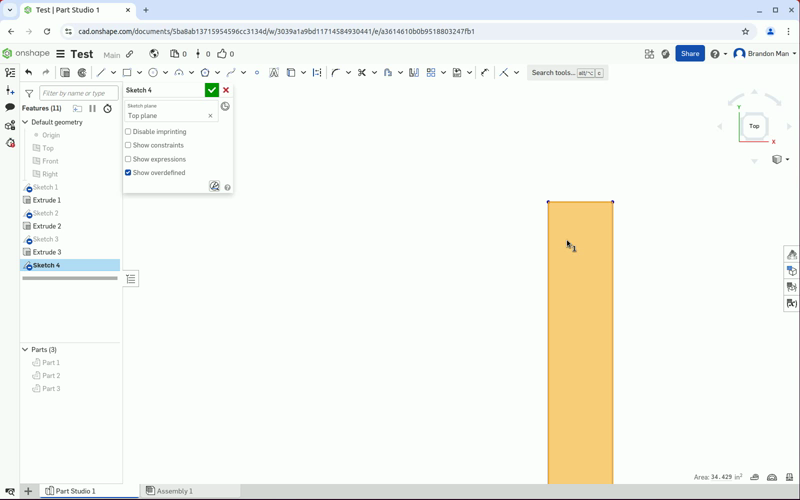
scroll(-6)
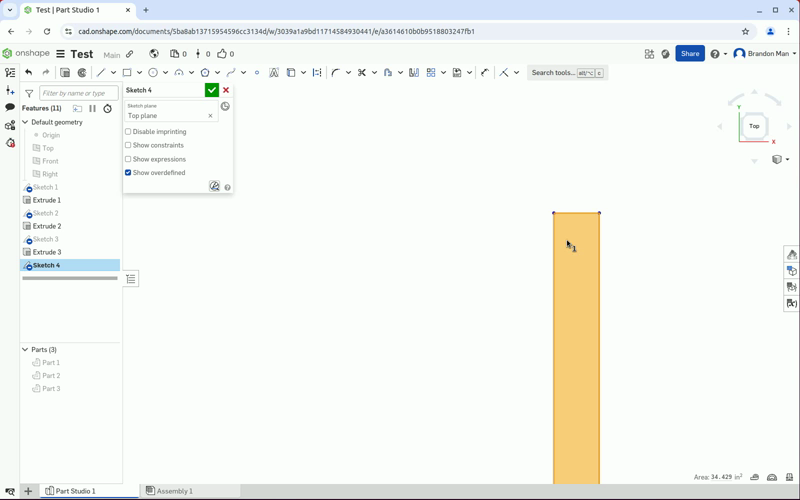
scroll(-6)
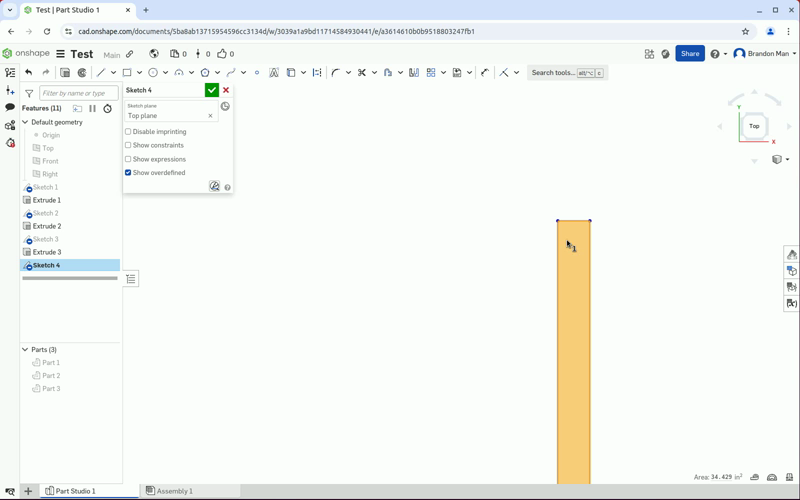
scroll(-6)
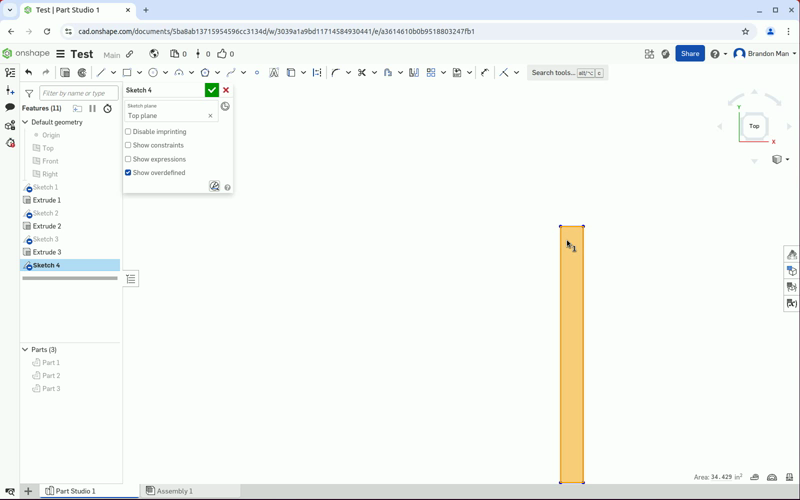
scroll(-6)
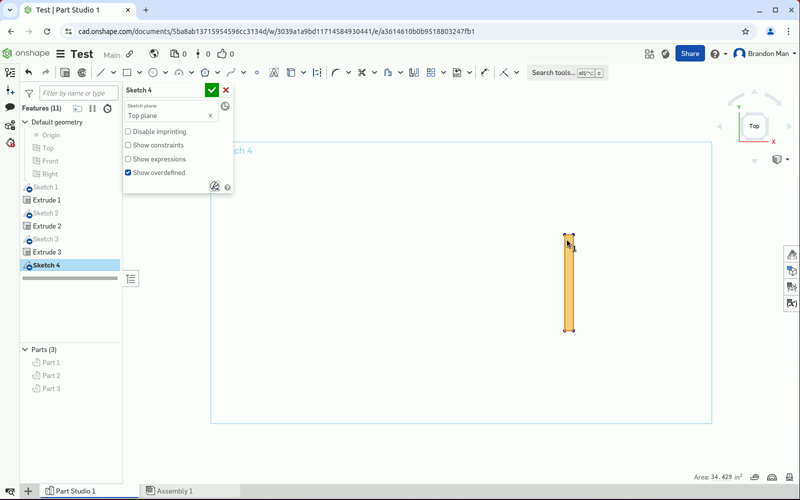
mouse_move(73, 352)
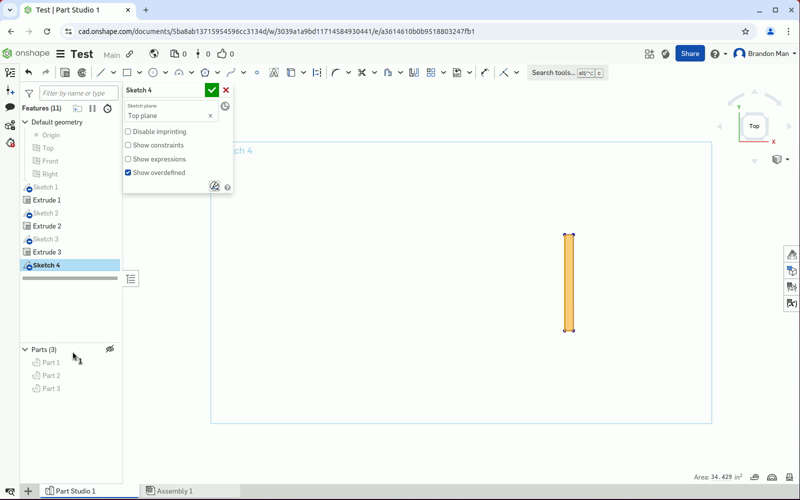
key(shift+y)
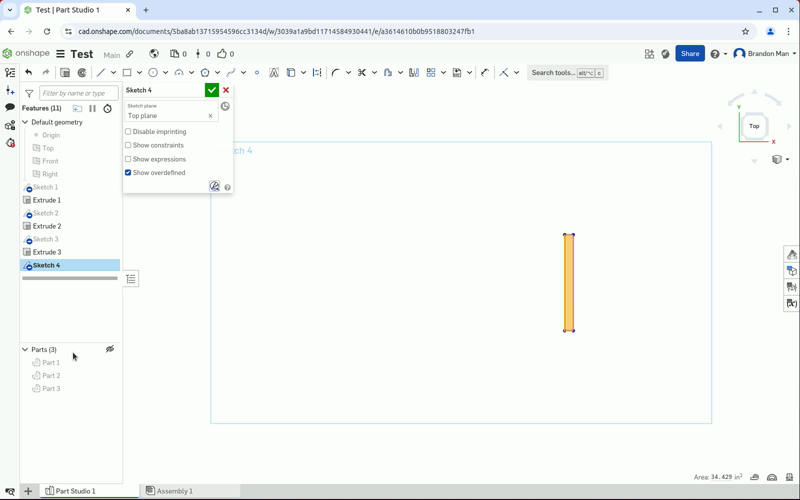
key(shift+e)
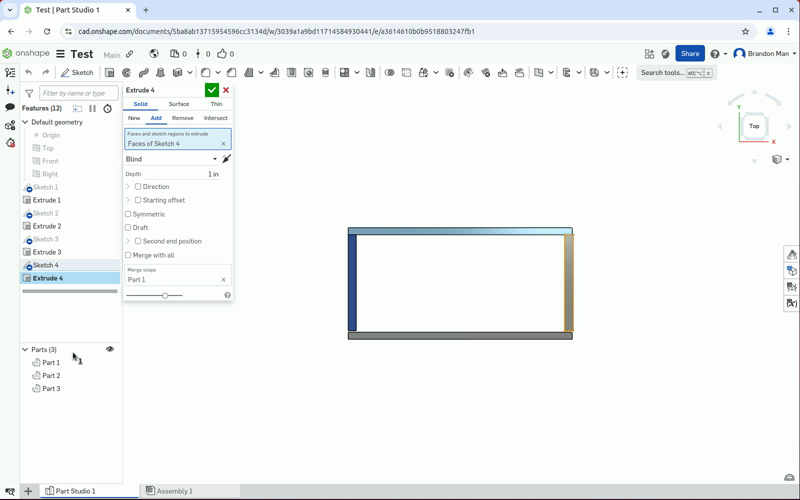
mouse_move(143, 106)
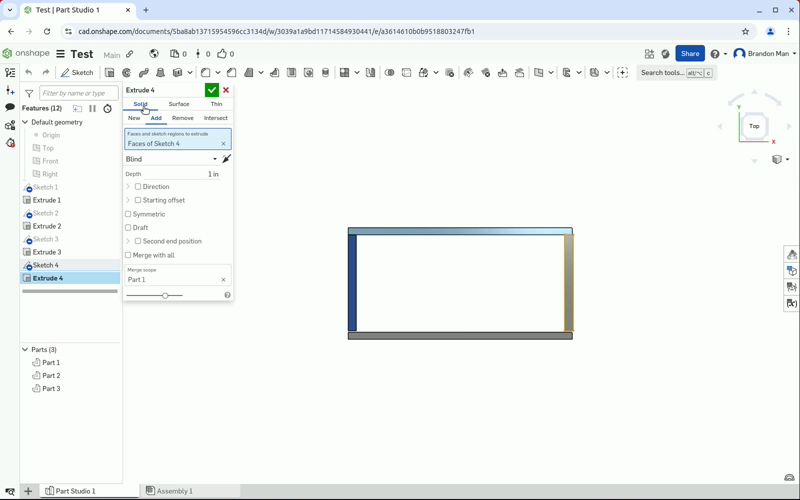
click(143, 106)
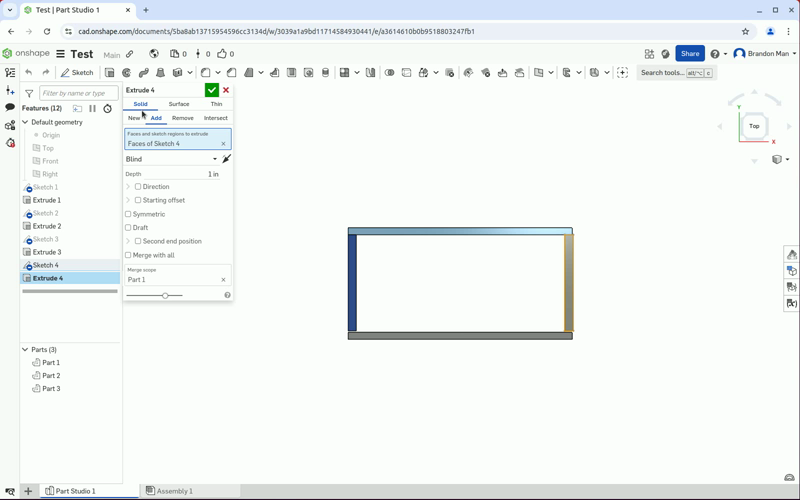
mouse_move(137, 120)
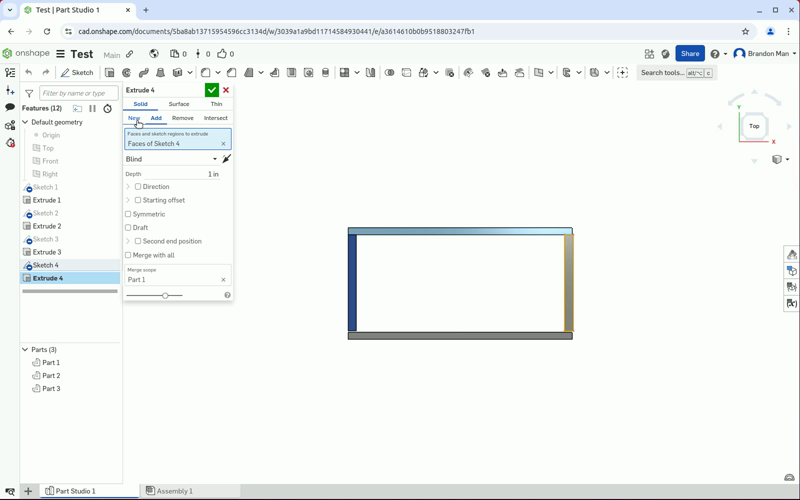
click(137, 120)
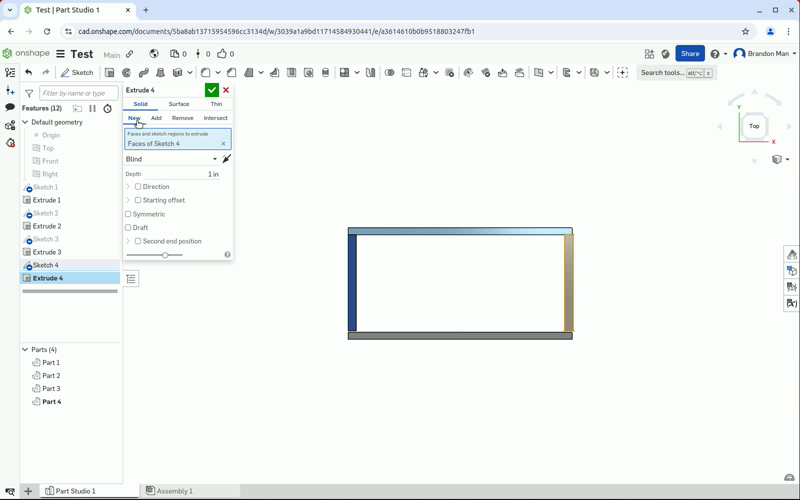
key(tab, 4)
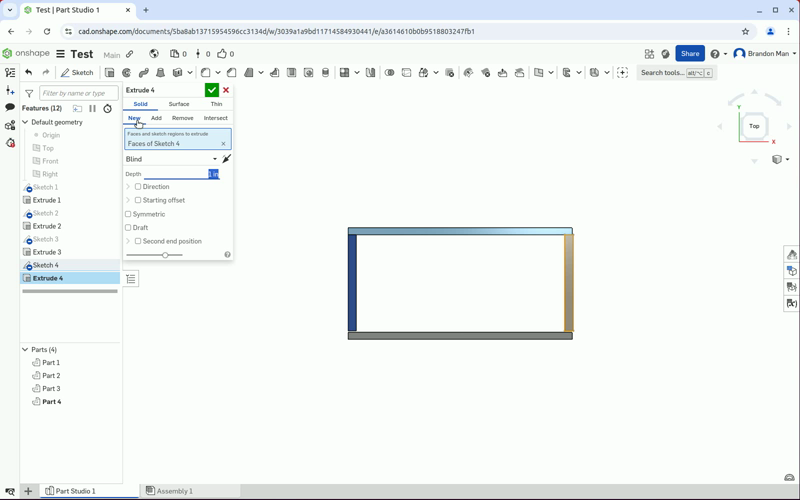
text(0.722)
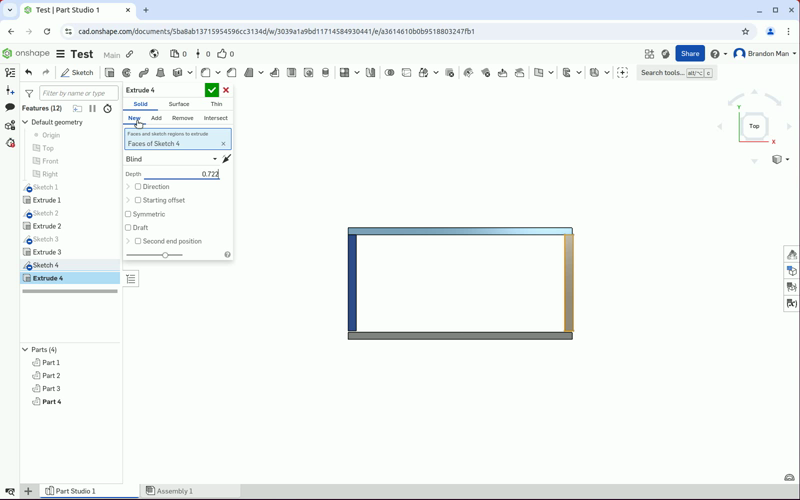
key(enter)
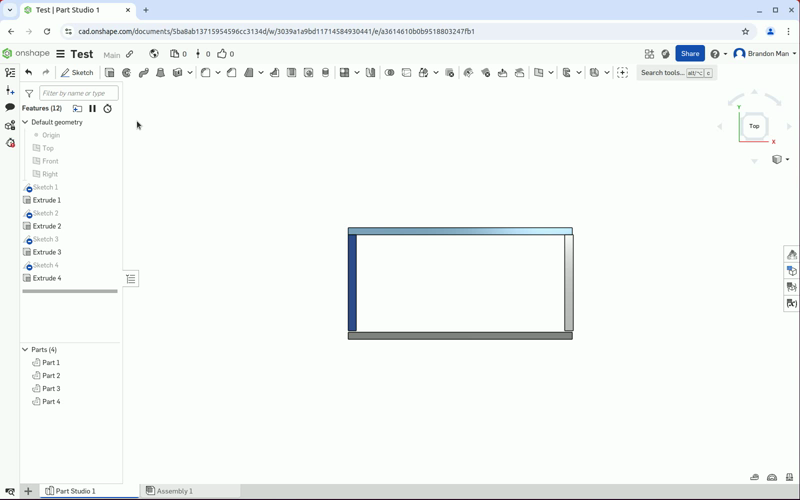
key(shift+h)
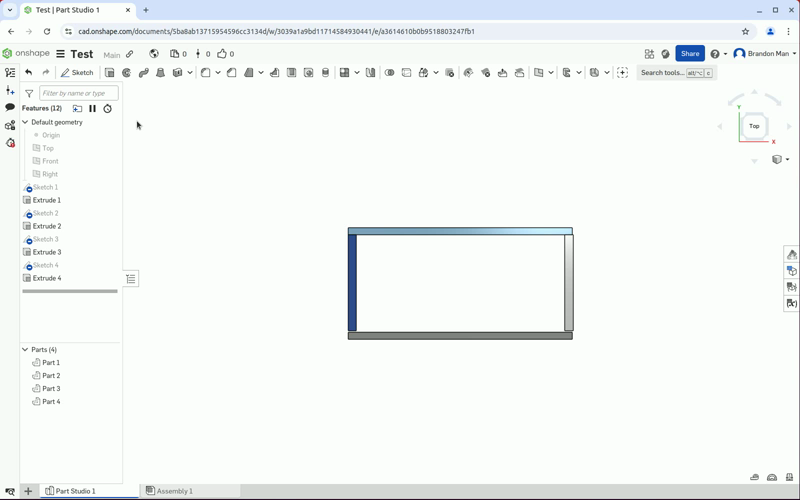
key(shift+h)
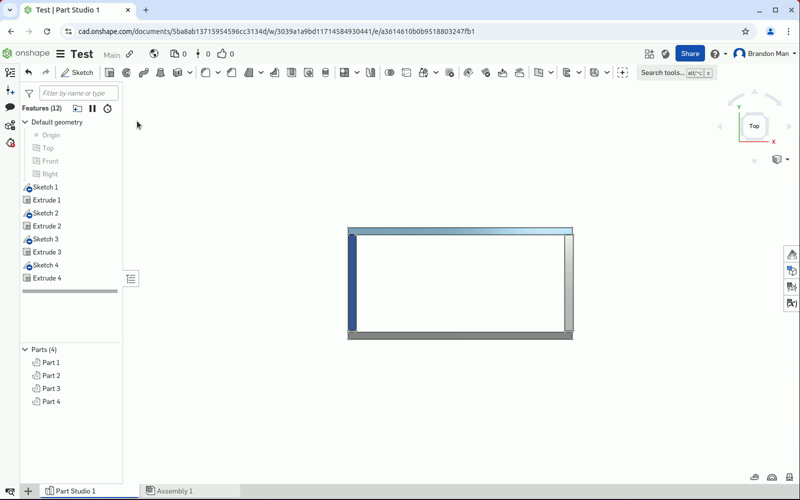
key(shift+7)
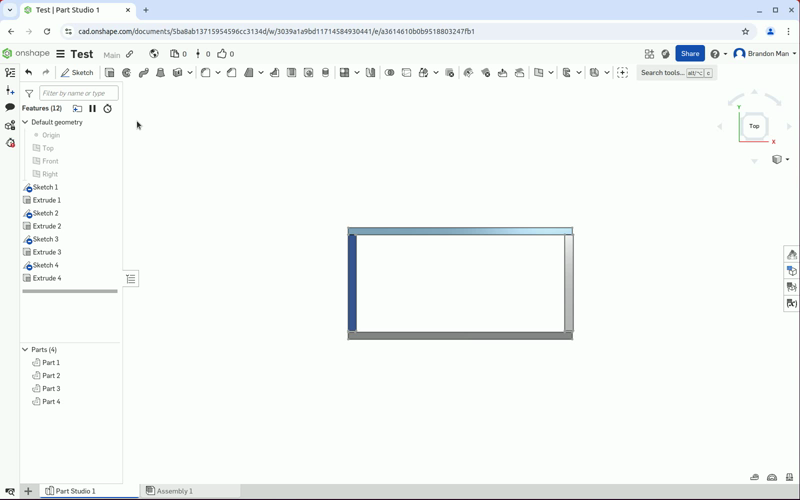
key(up, 3)
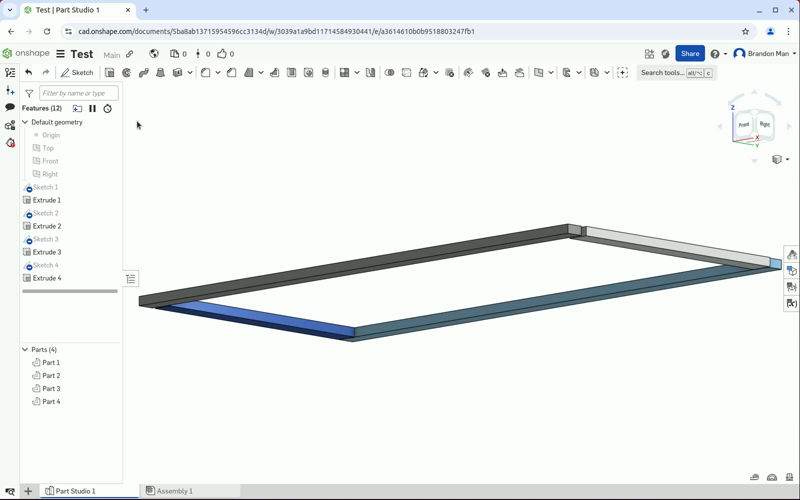
key(left, 3)
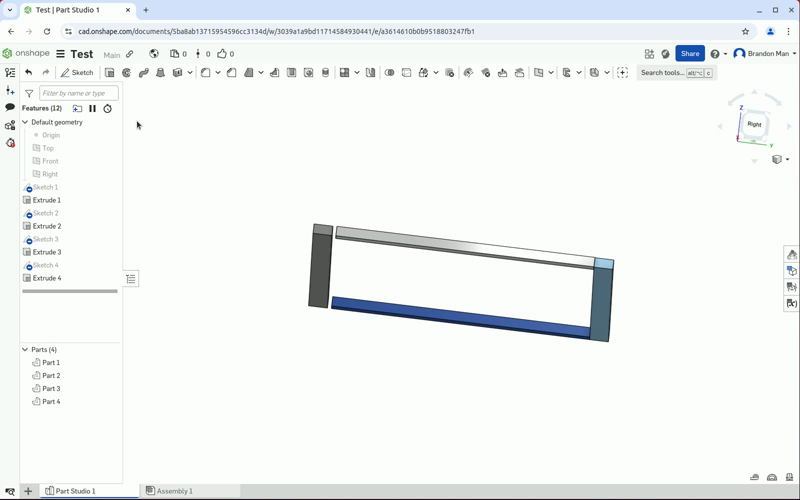
key(right, 3)
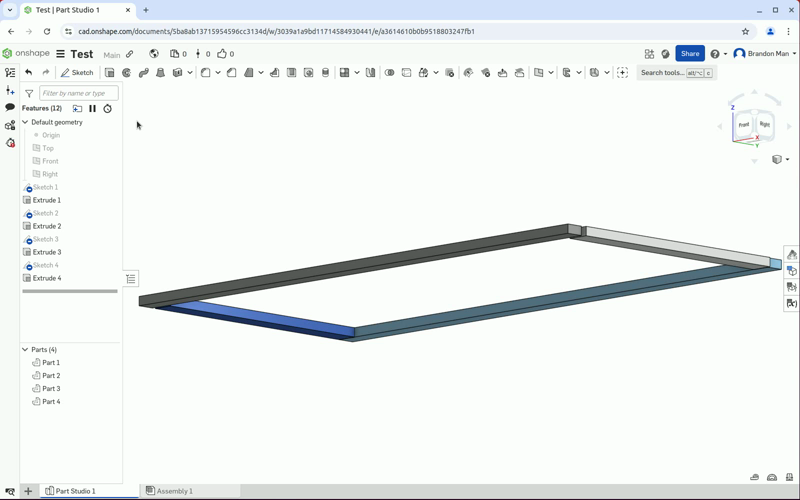
key(down, 3)
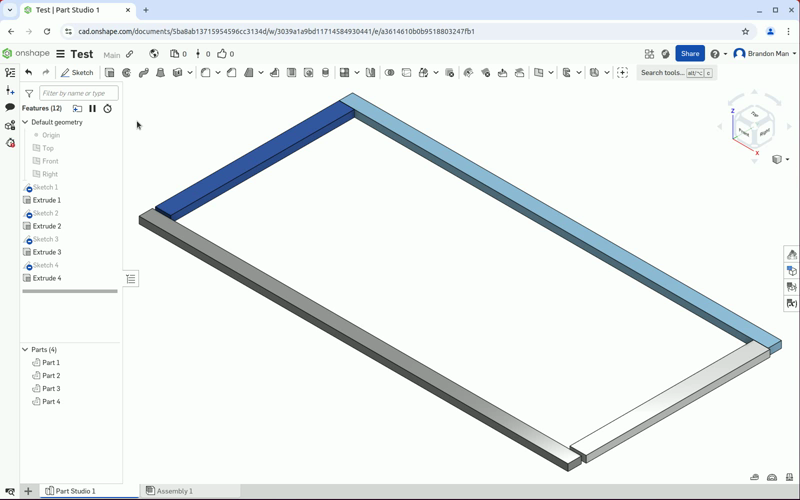
mouse_move(73, 189)
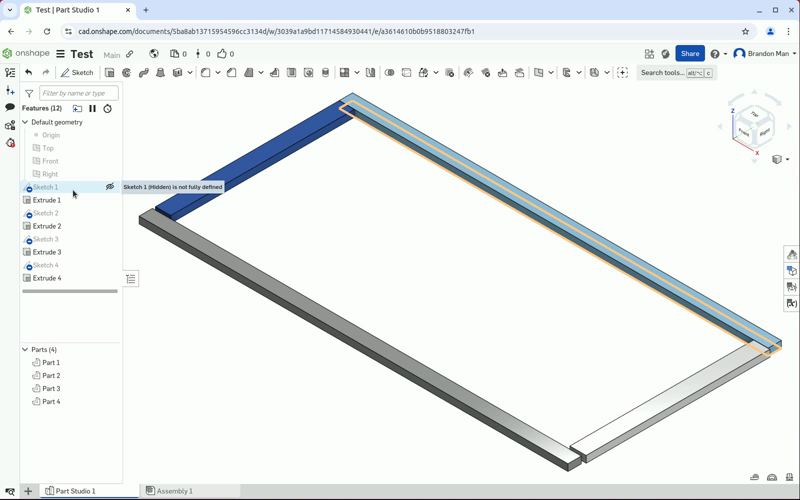
click(73, 189)